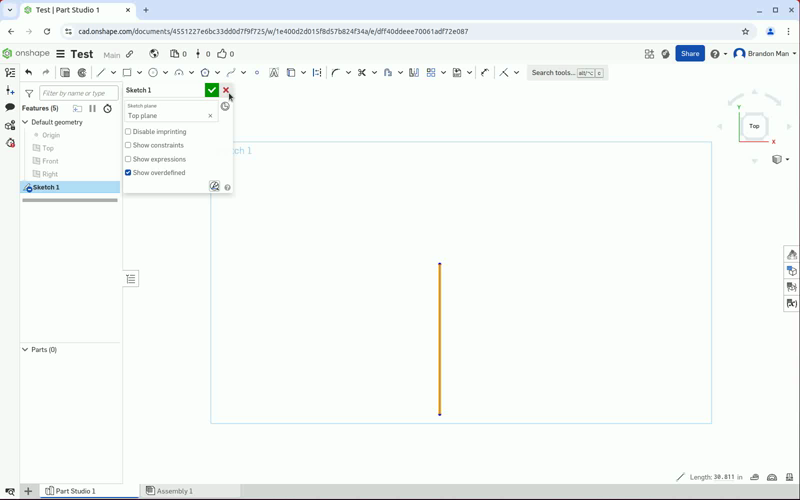
key(shift+h)
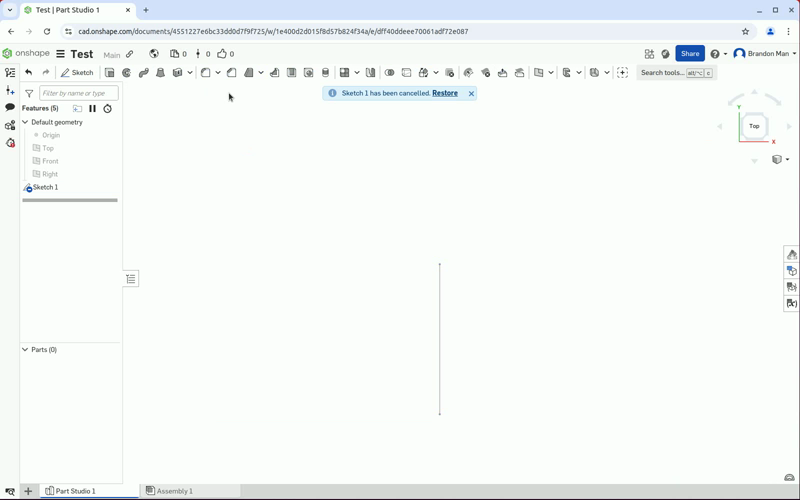
key(shift+s)
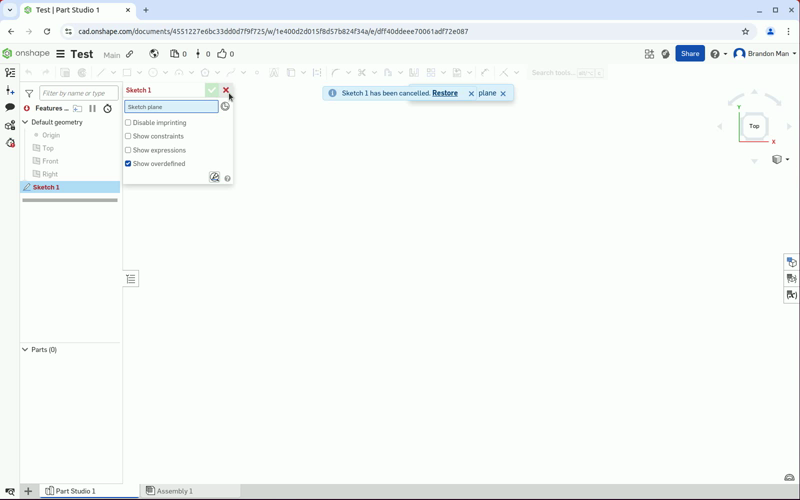
mouse_move(73, 150)
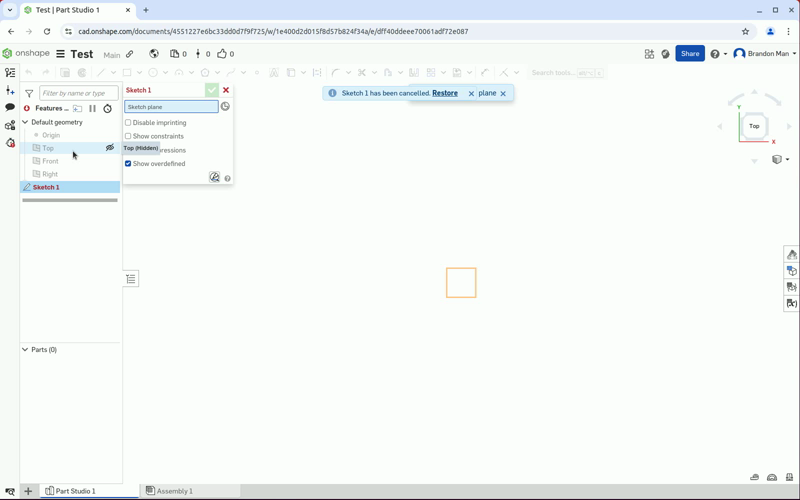
click(73, 150)
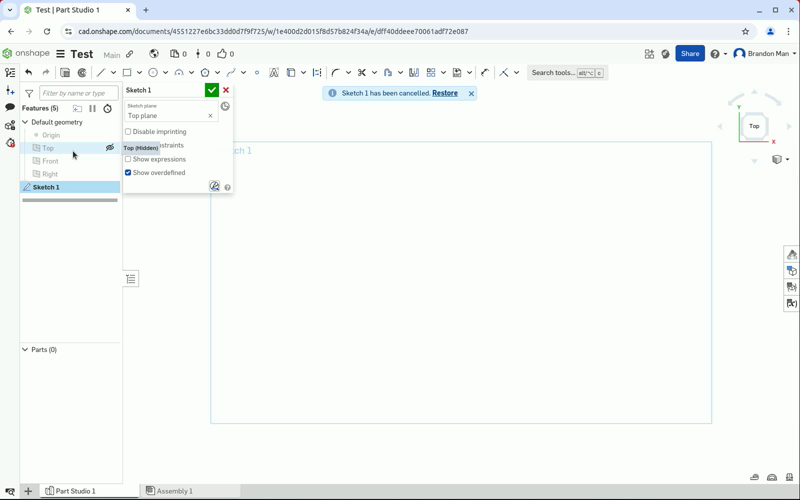
mouse_move(73, 352)
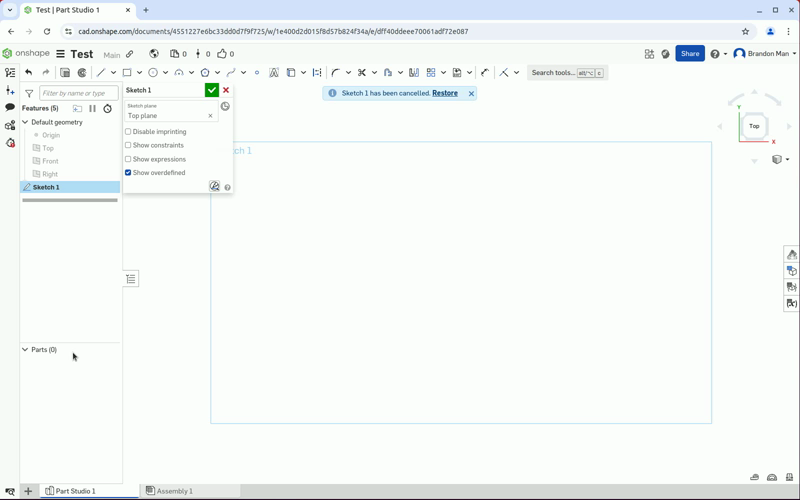
key(y)
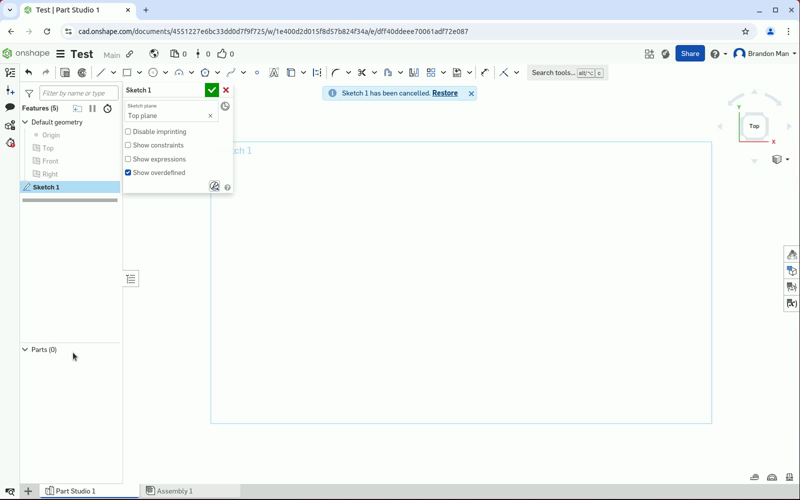
key(l)
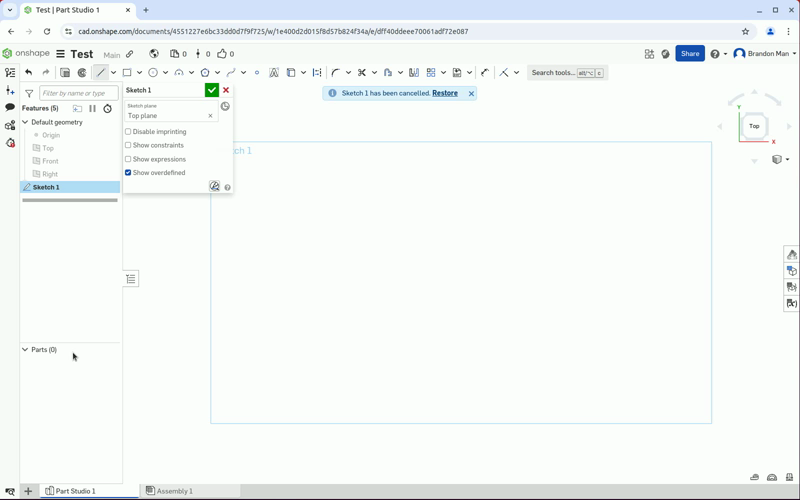
key_down(shift)
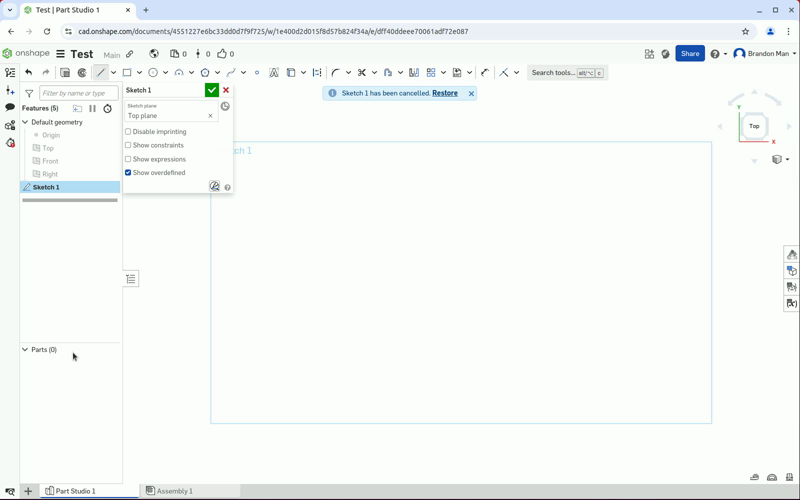
mouse_move(420, 295)
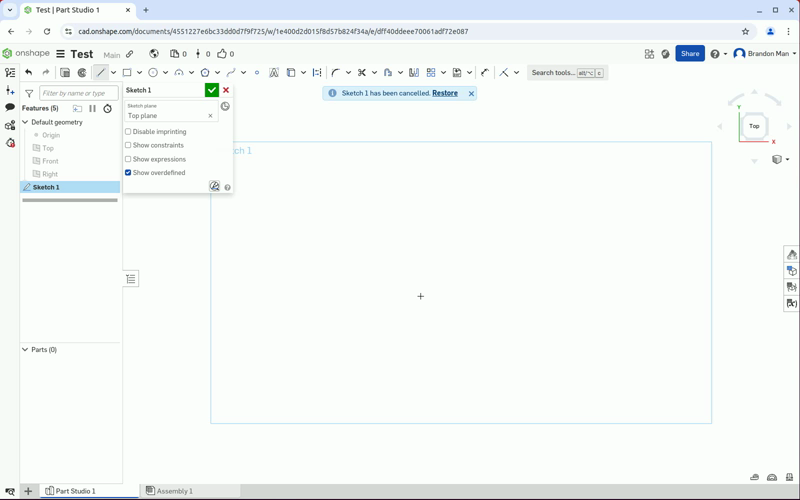
click(420, 295)
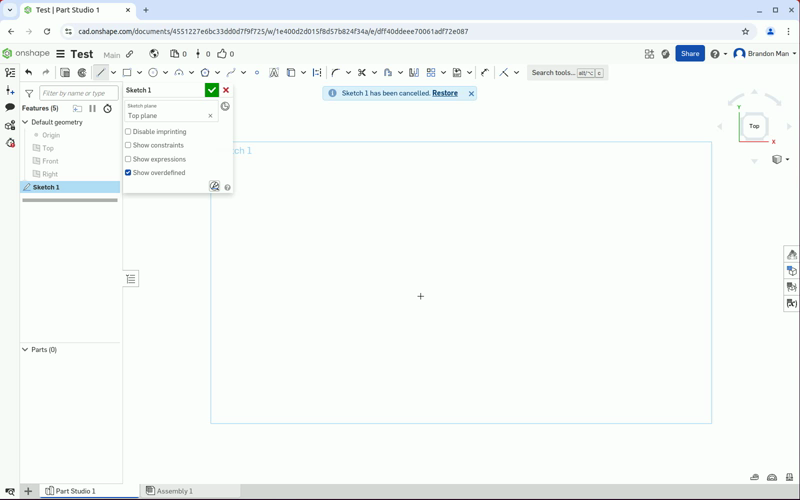
key_up(shift)
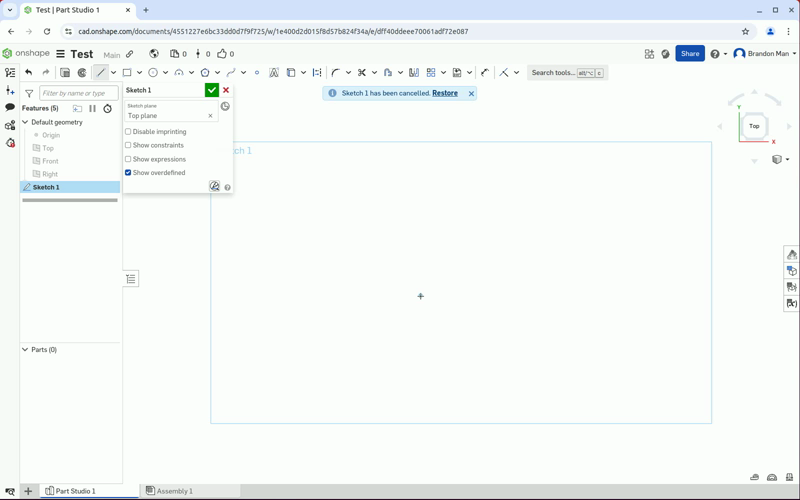
key_down(shift)
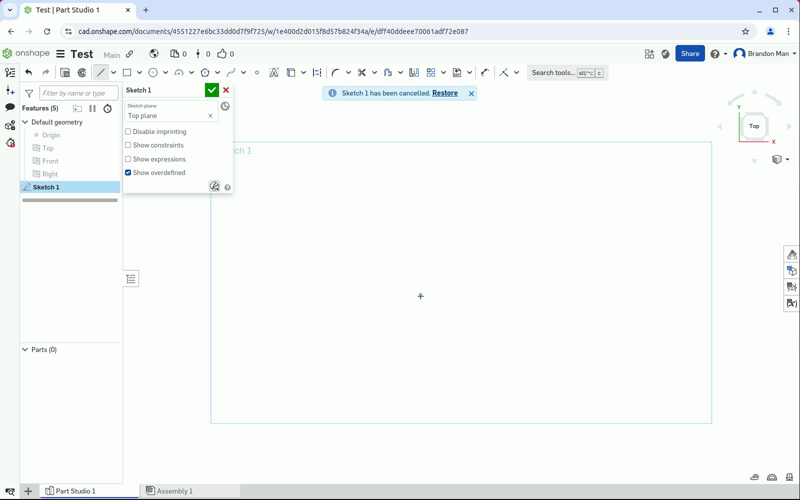
mouse_move(450, 295)
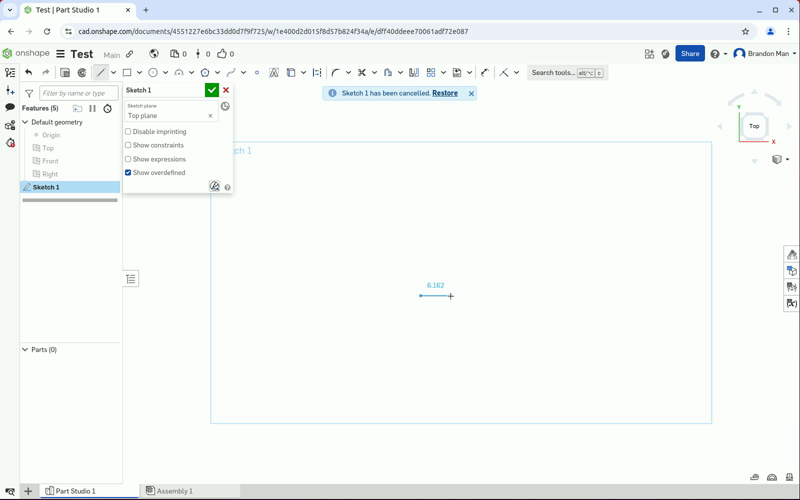
mouse_move(420, 261)
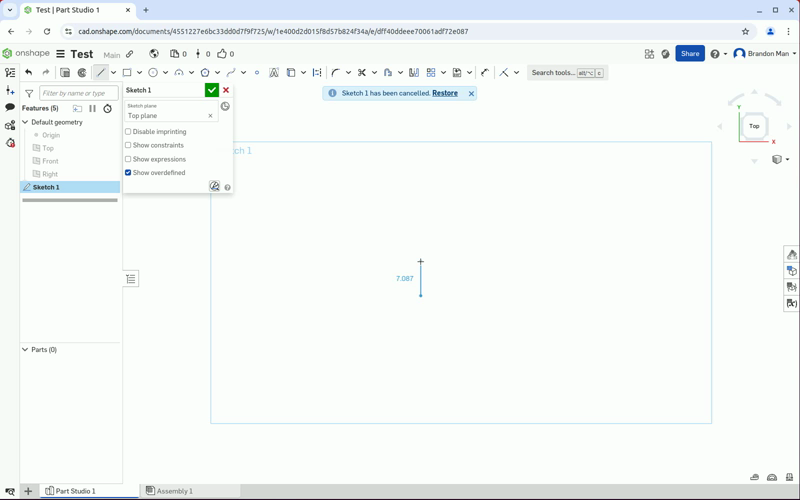
click(420, 261)
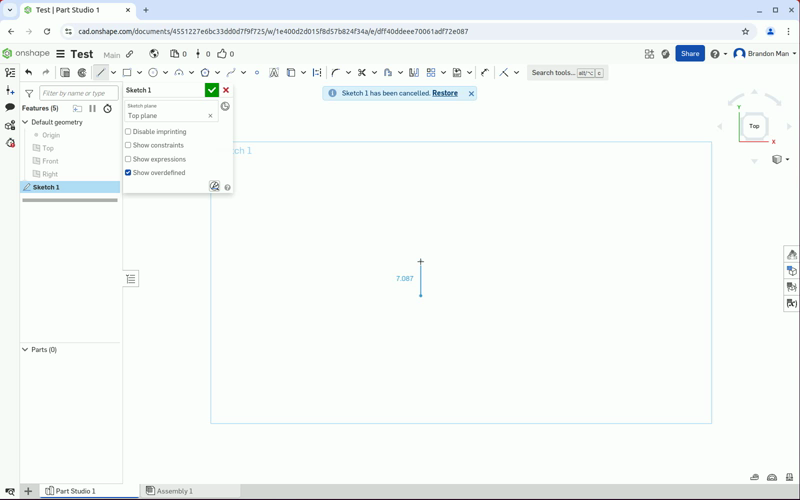
key_up(shift)
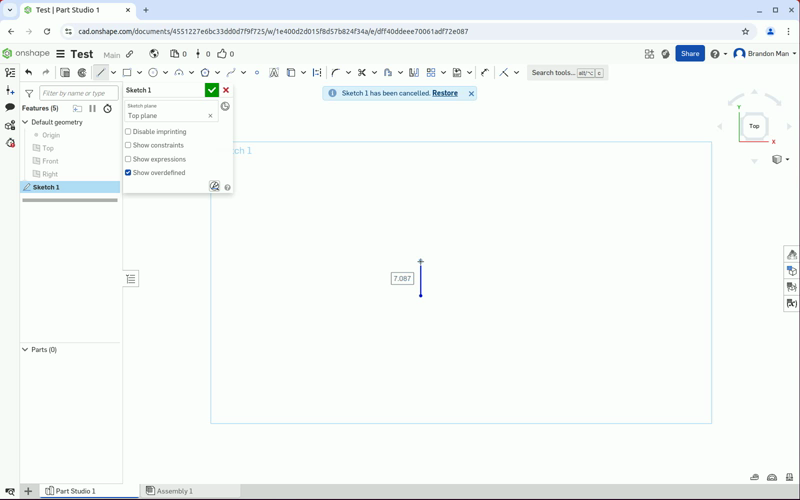
key(esc)
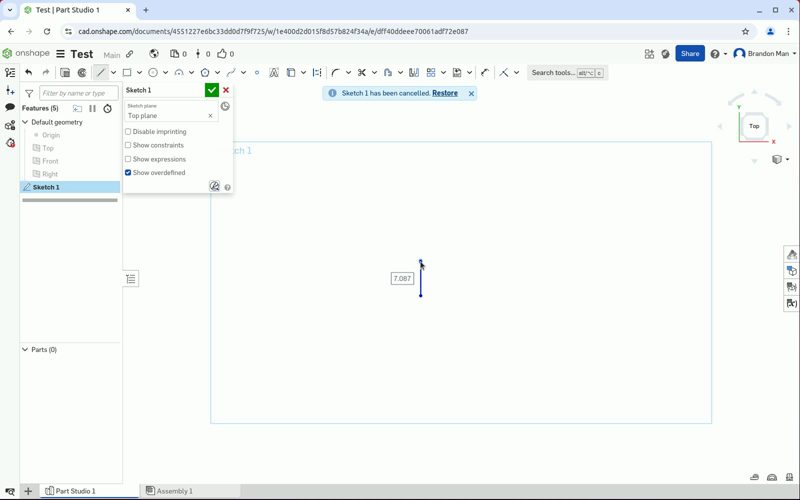
key(a)
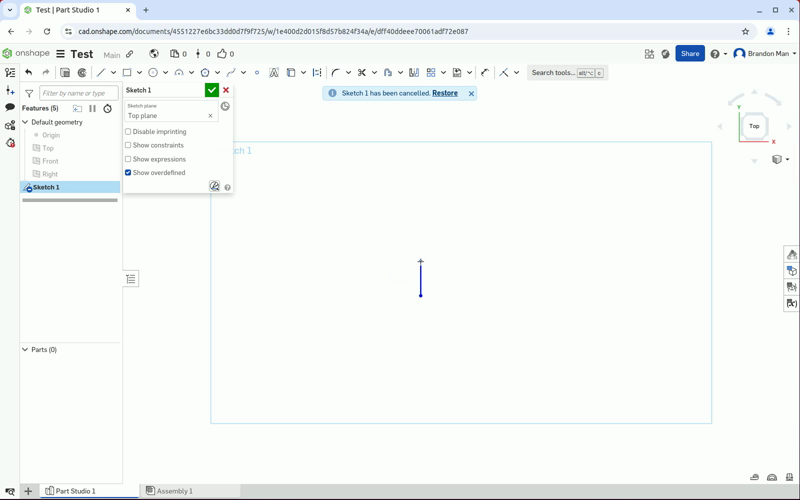
mouse_move(420, 261)
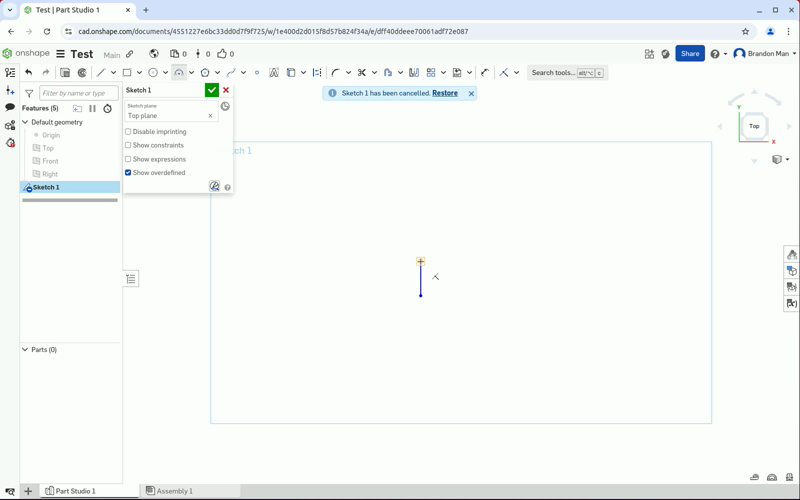
click(420, 261)
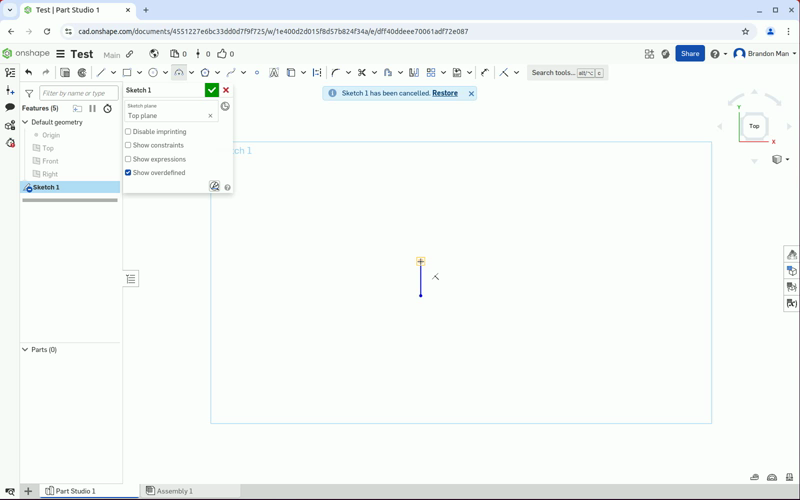
mouse_move(420, 295)
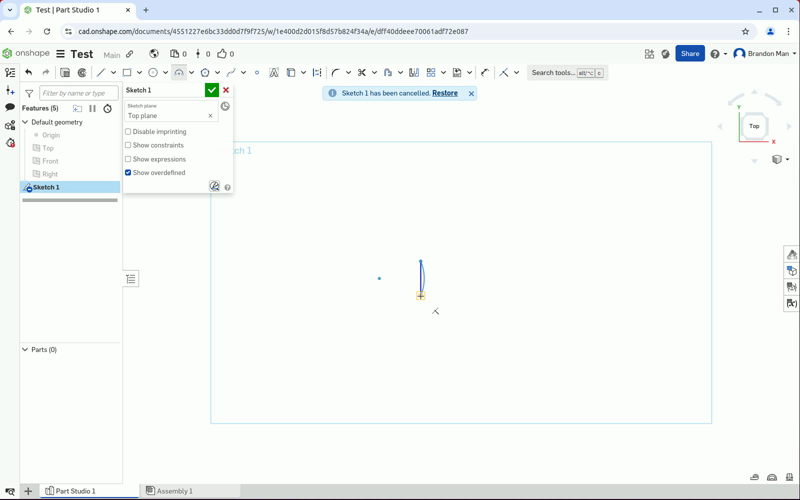
click(420, 295)
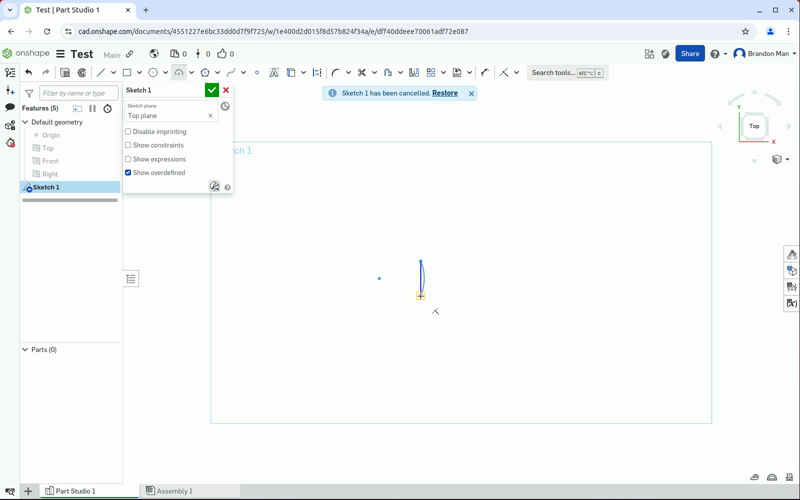
key_down(shift)
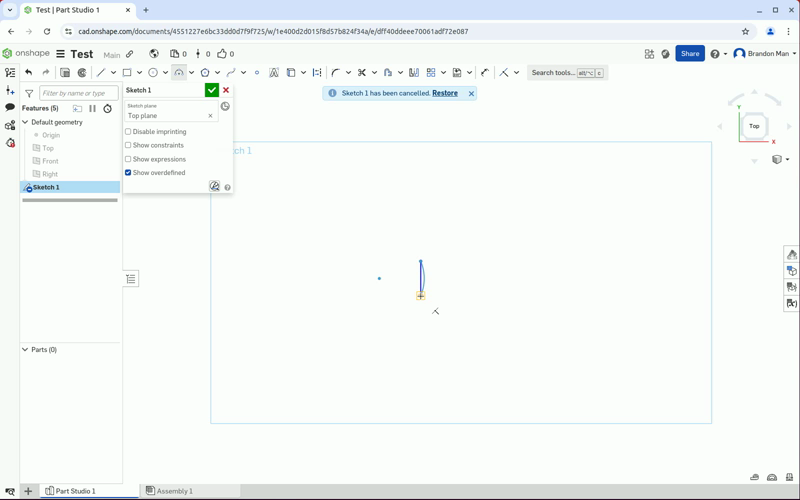
mouse_move(403, 278)
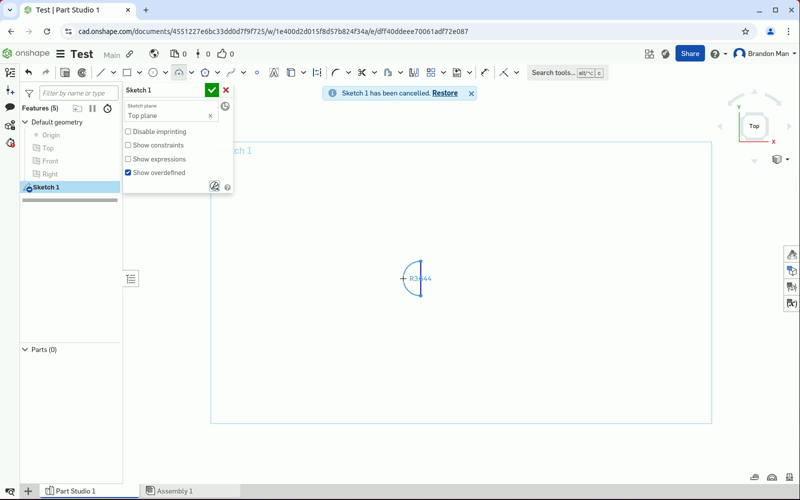
click(403, 278)
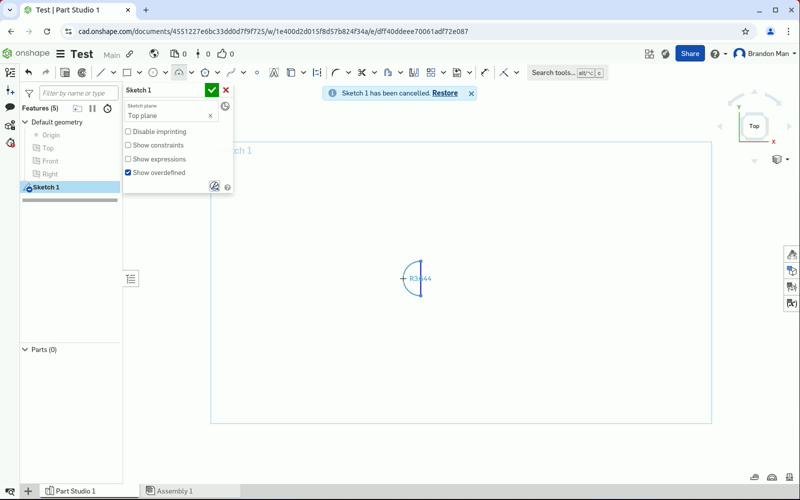
key_up(shift)
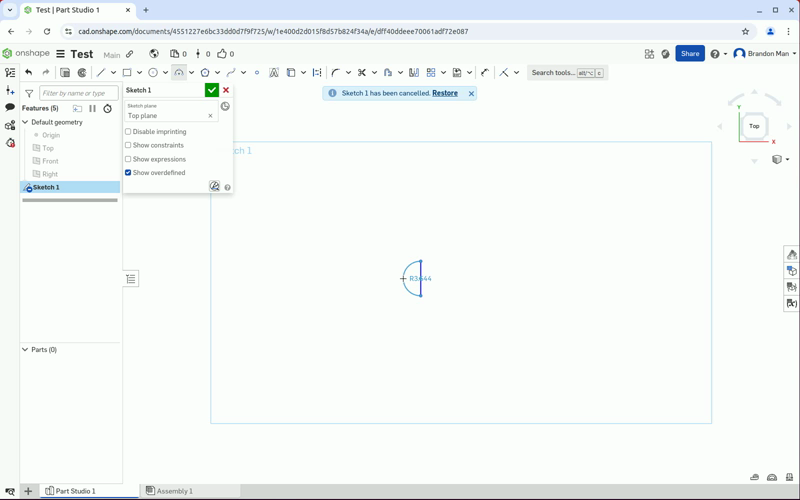
key(esc)
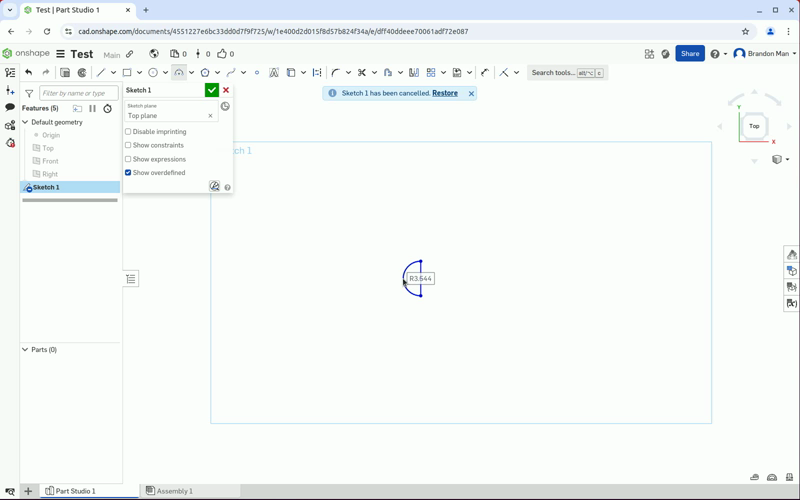
mouse_move(419, 270)
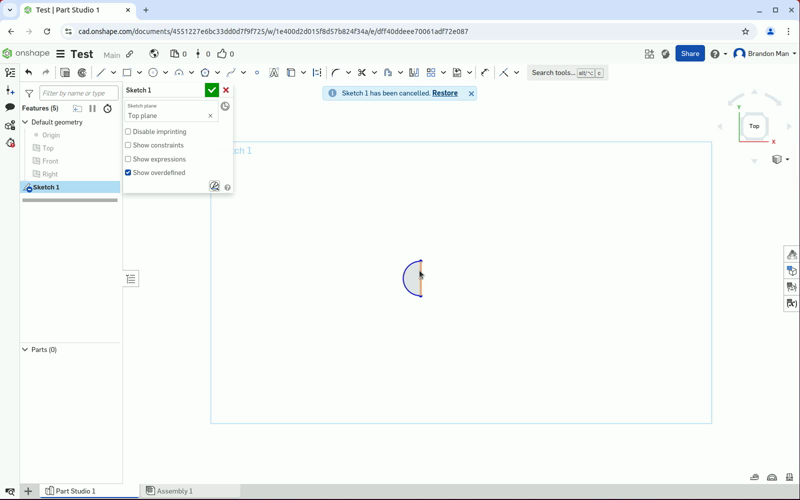
scroll(6)
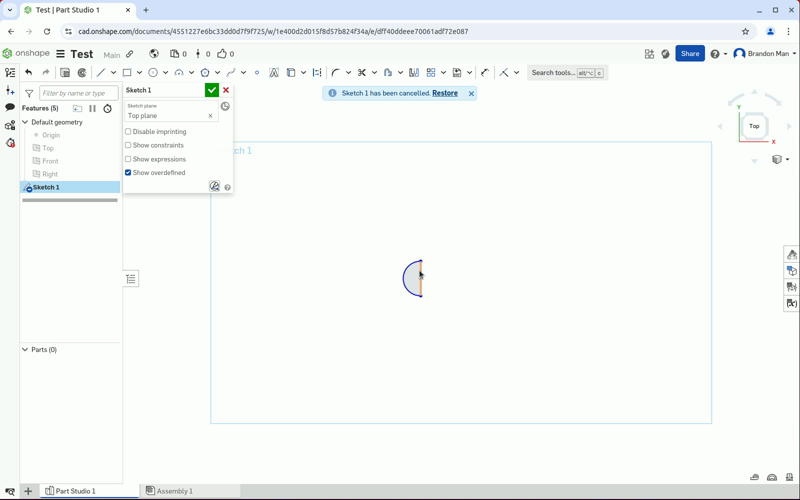
scroll(6)
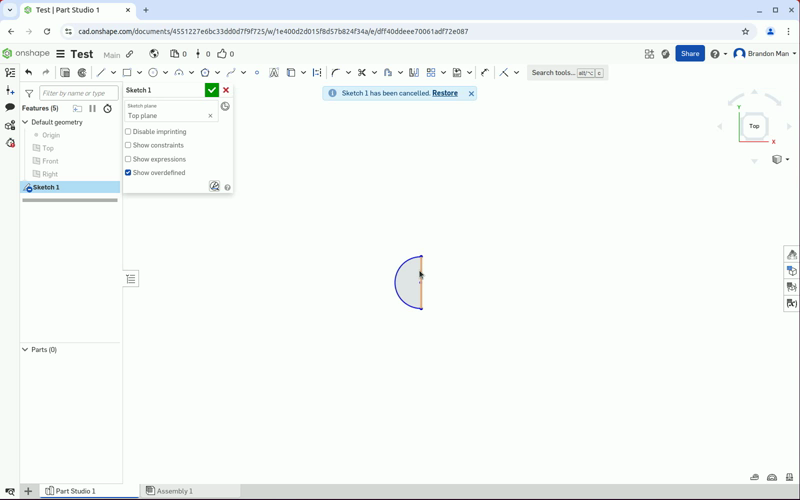
scroll(6)
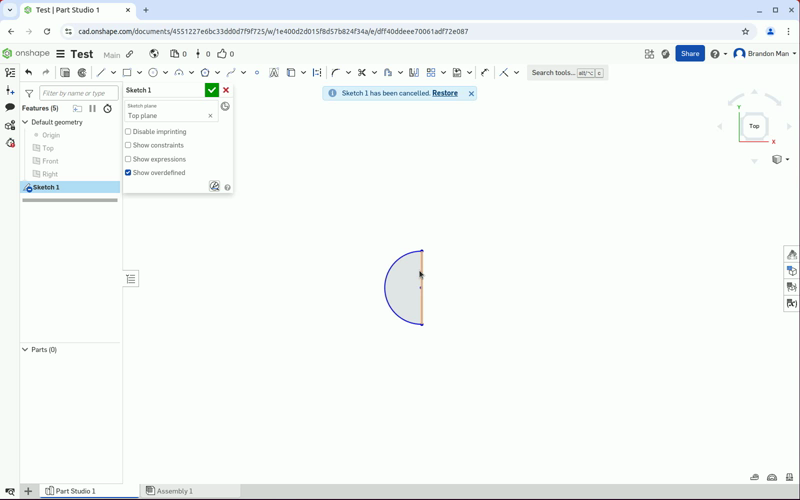
scroll(6)
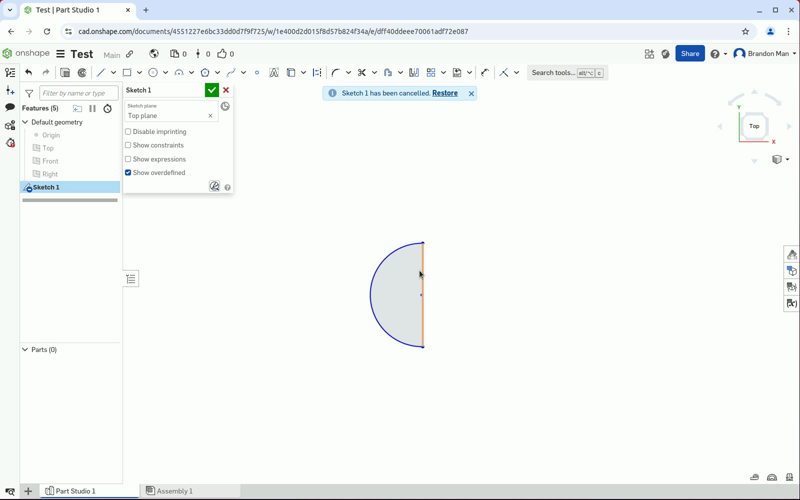
scroll(6)
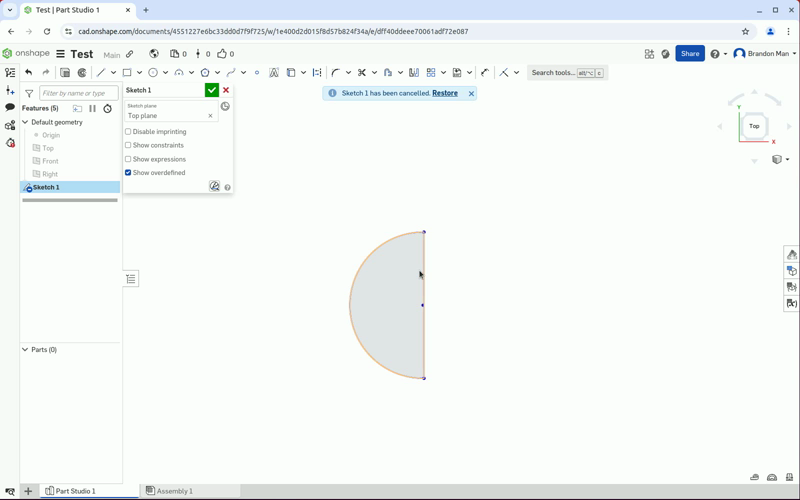
scroll(6)
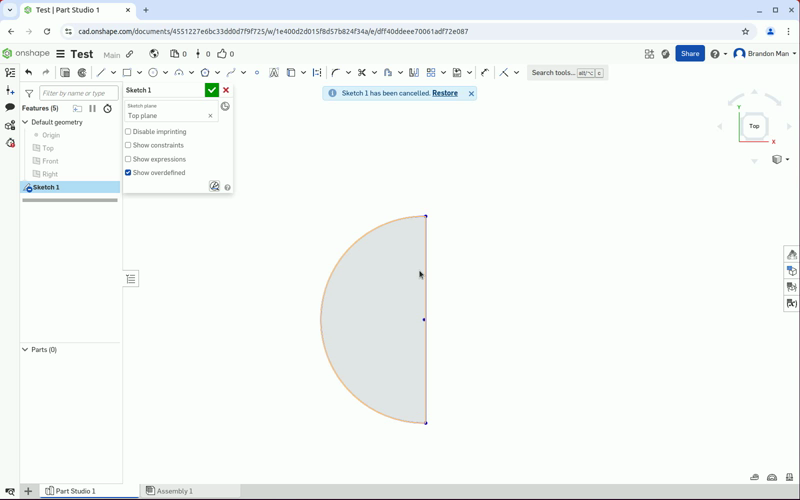
scroll(6)
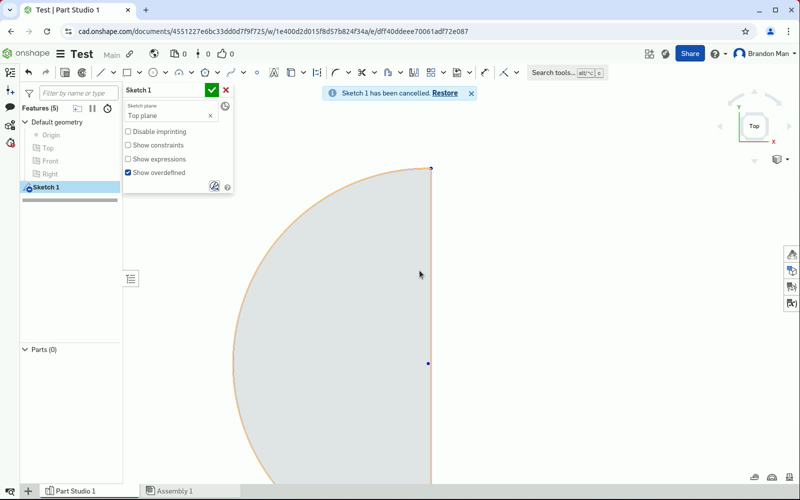
click(419, 270)
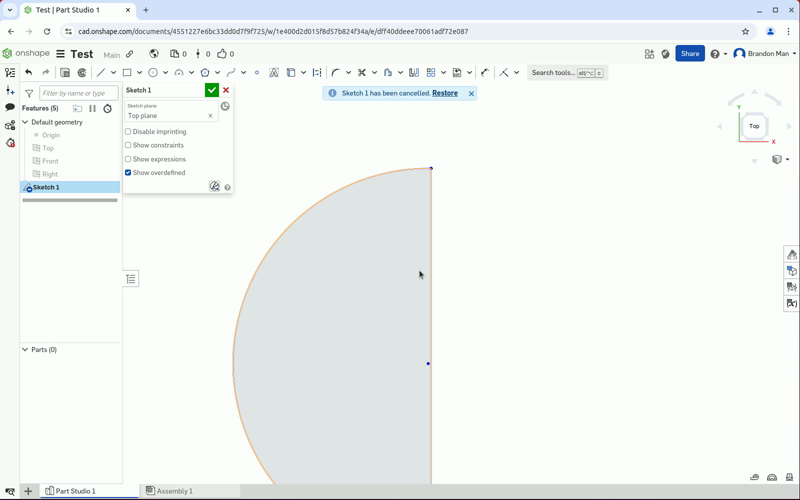
scroll(-6)
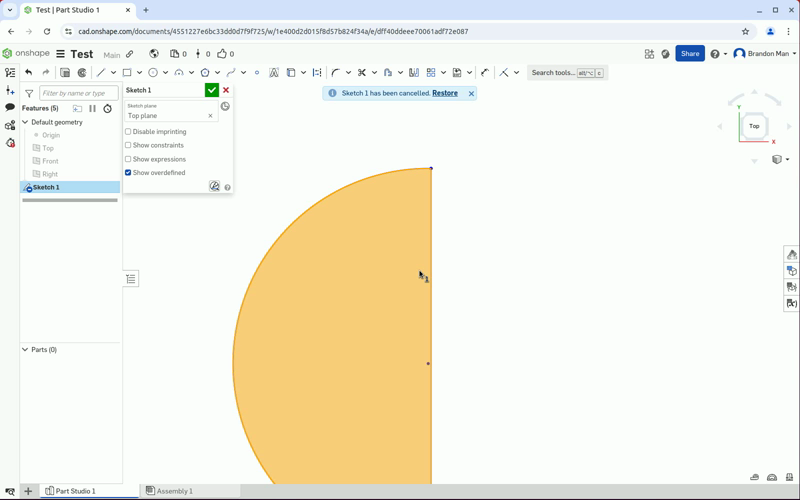
scroll(-6)
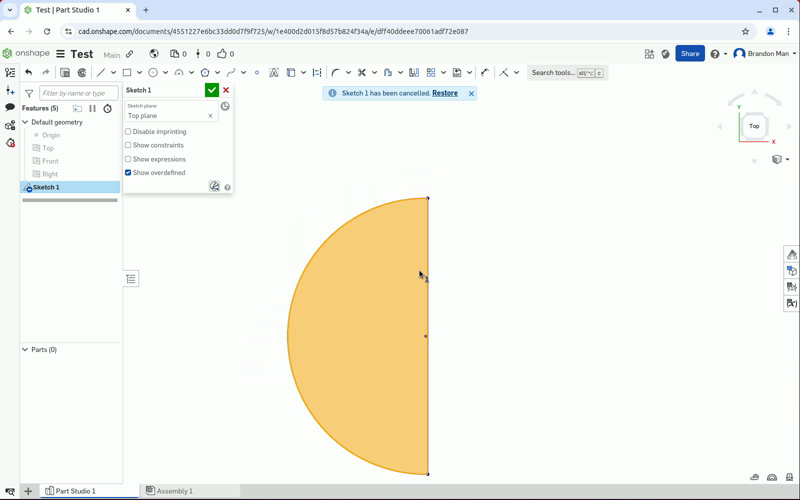
scroll(-6)
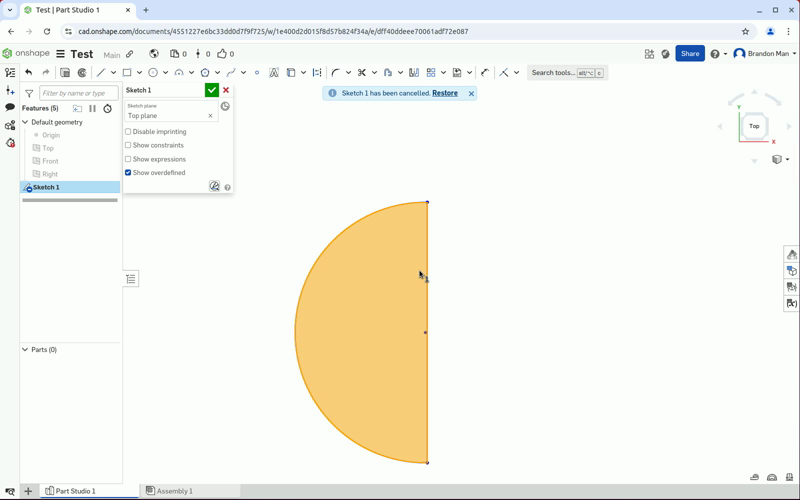
scroll(-6)
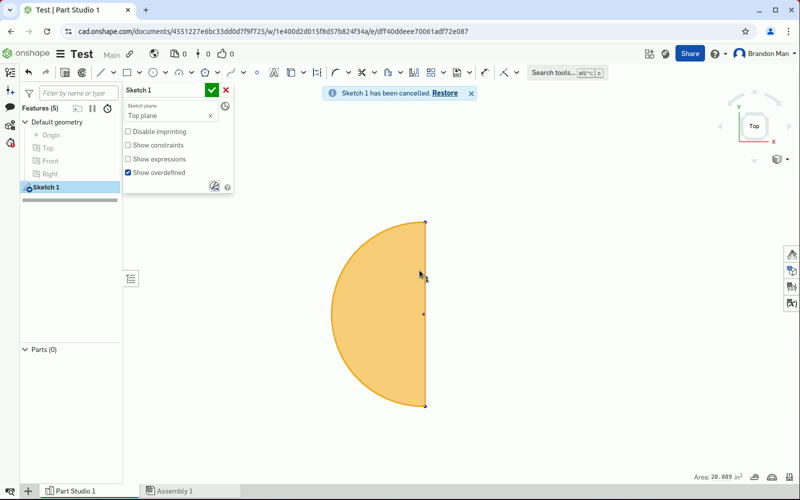
scroll(-6)
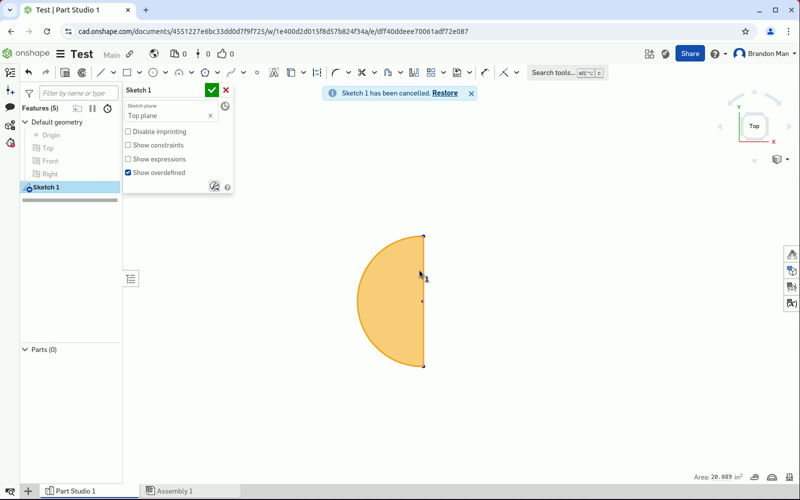
scroll(-6)
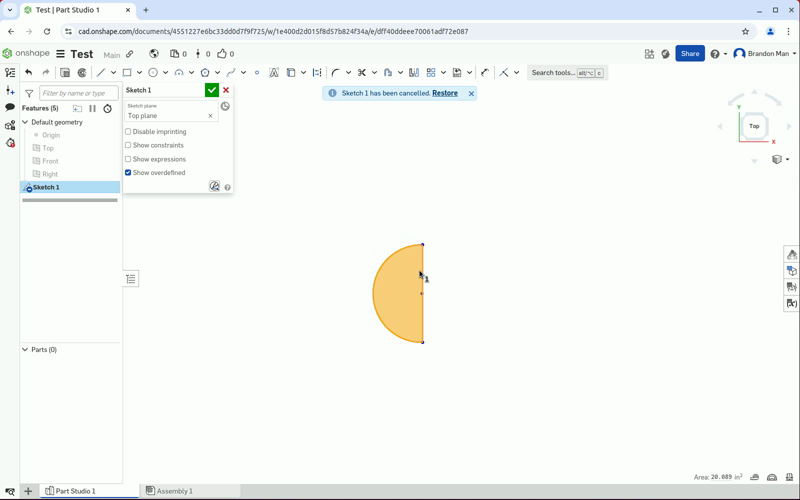
scroll(-6)
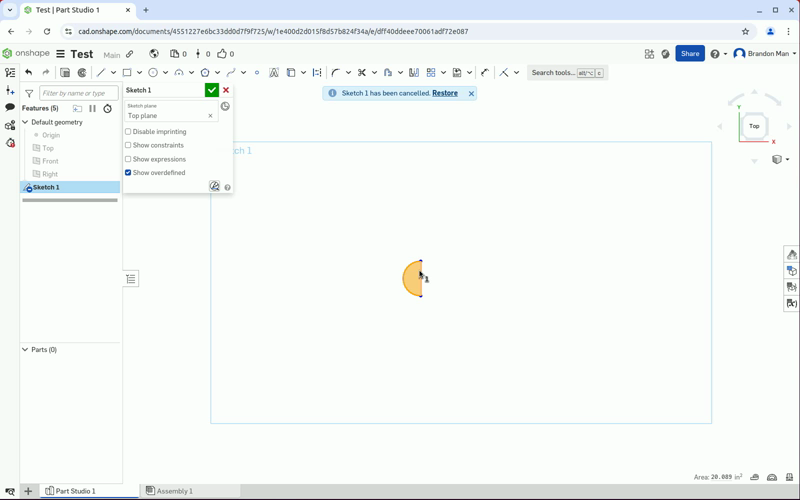
mouse_move(73, 352)
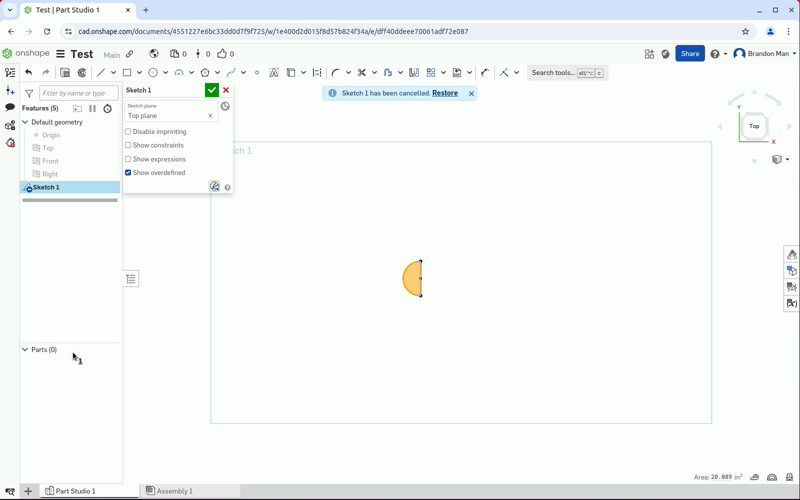
key(shift+y)
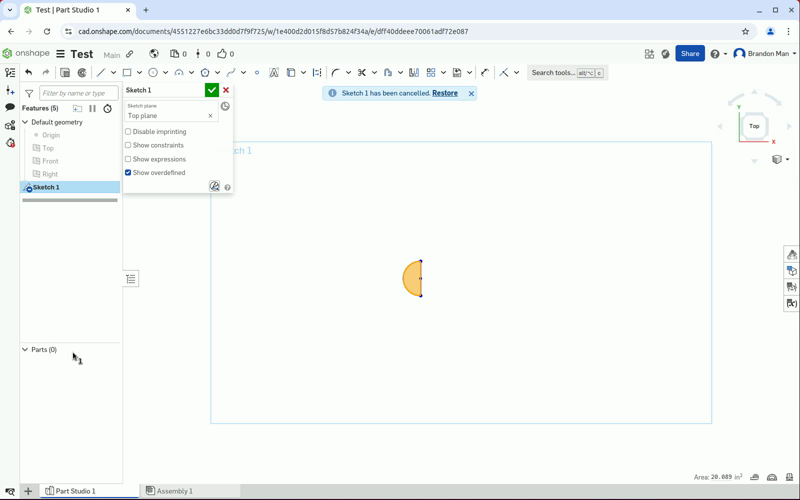
key(shift+e)
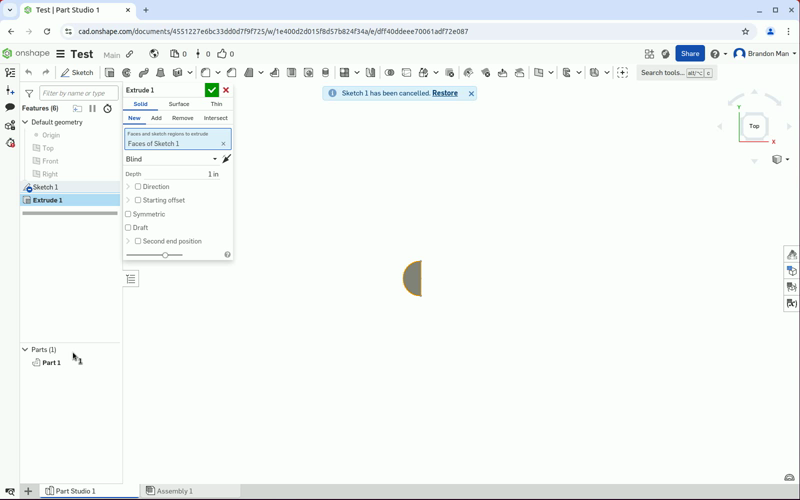
mouse_move(143, 106)
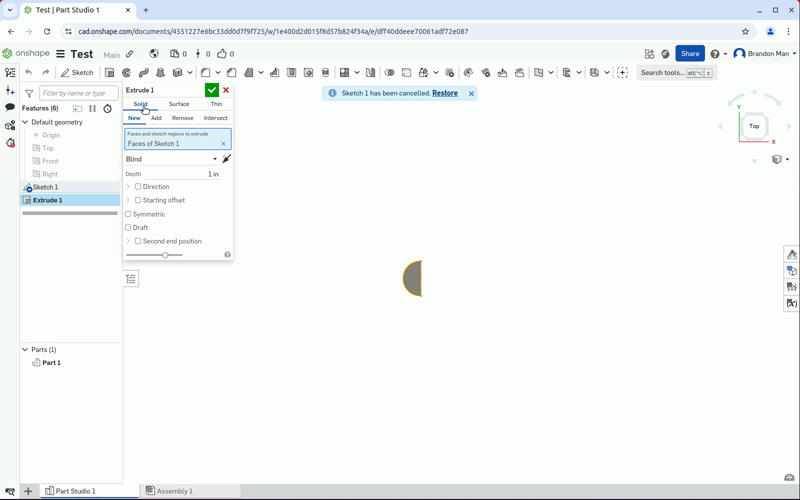
click(143, 106)
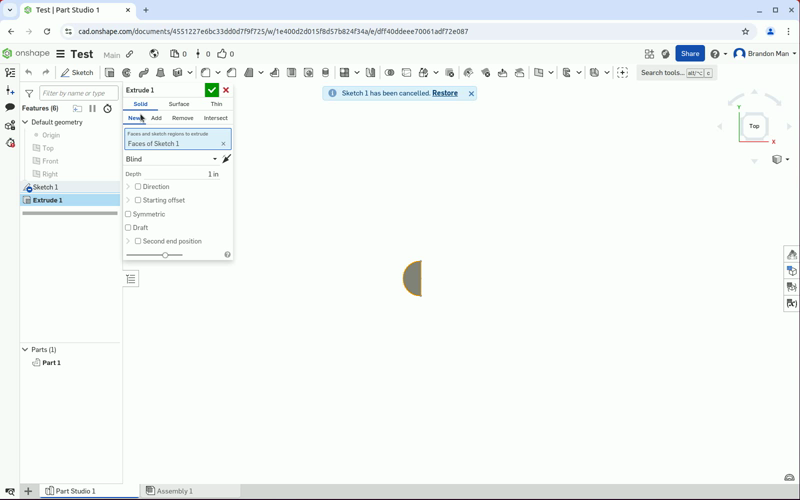
mouse_move(137, 120)
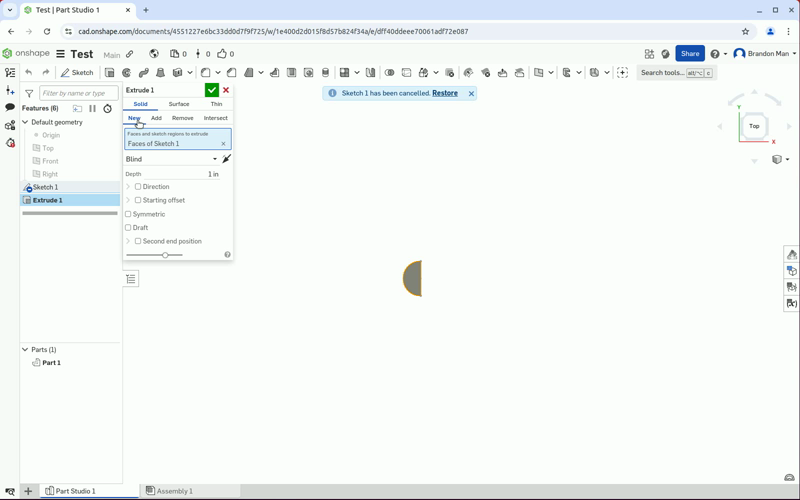
click(137, 120)
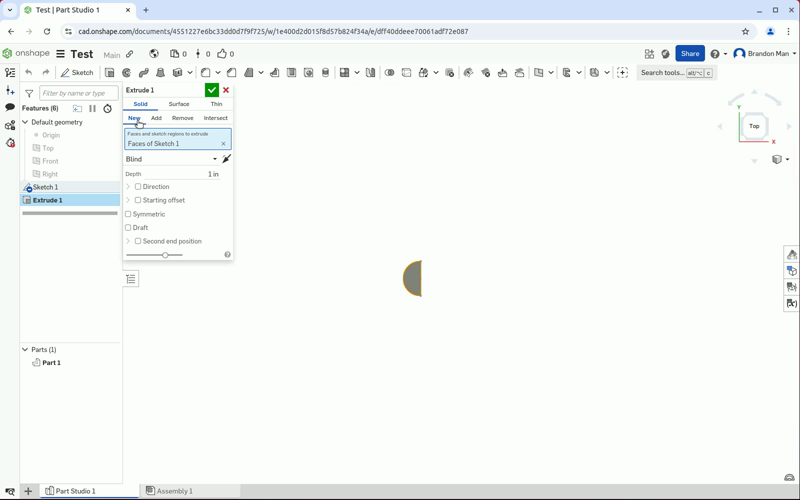
key(tab, 4)
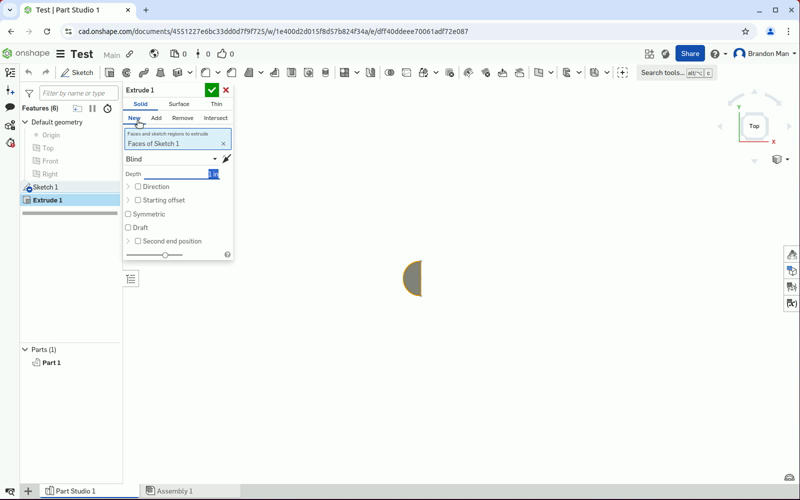
text(20.942)
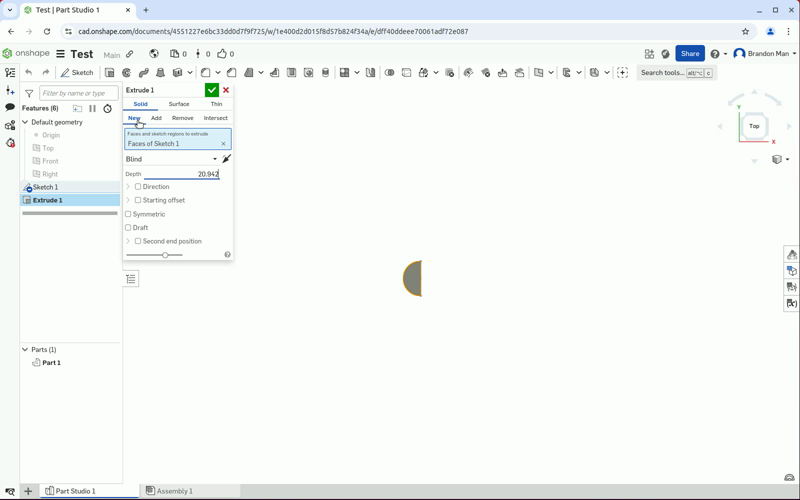
key(enter)
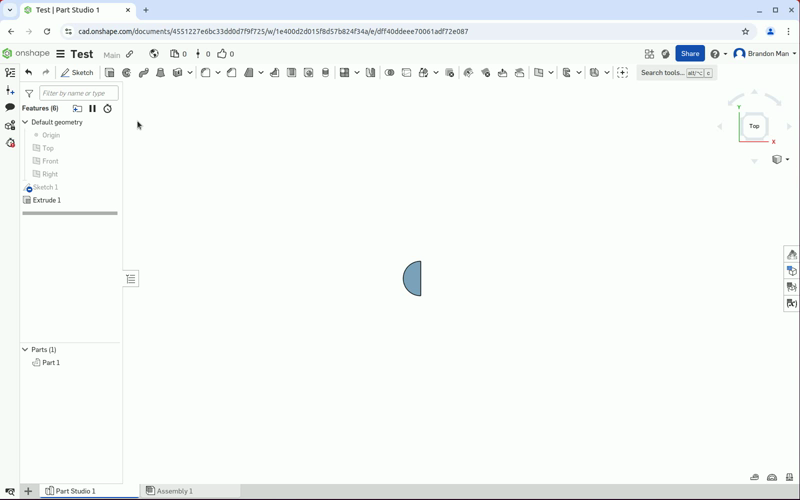
key(shift+h)
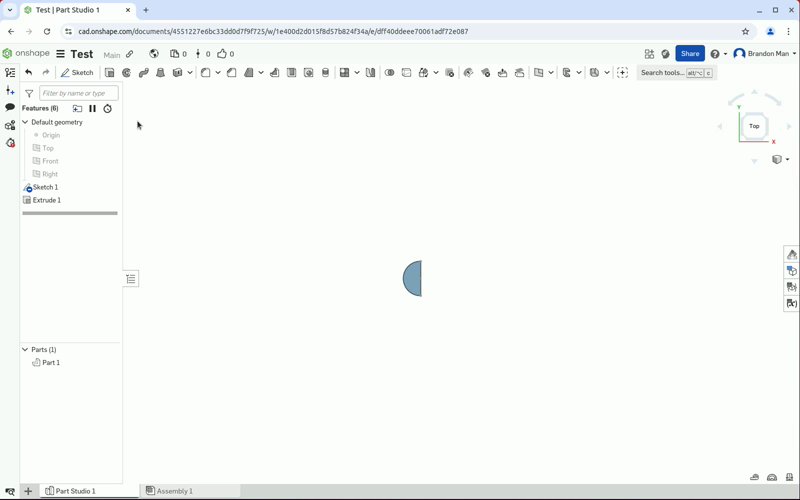
key(shift+h)
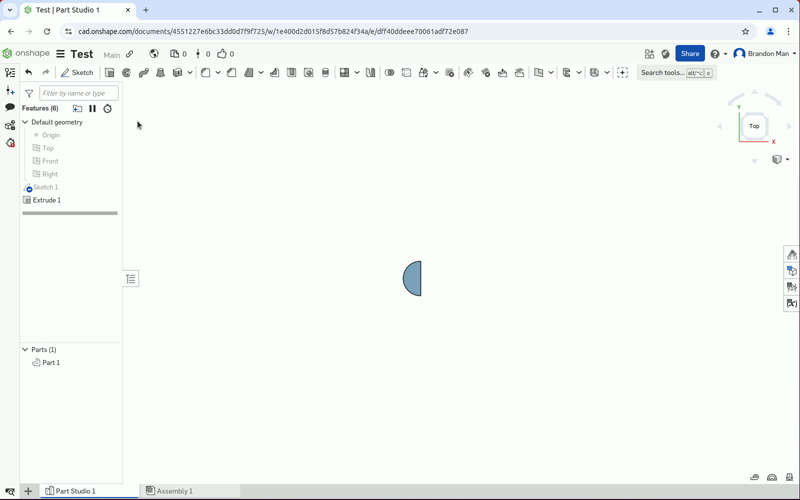
mouse_move(73, 189)
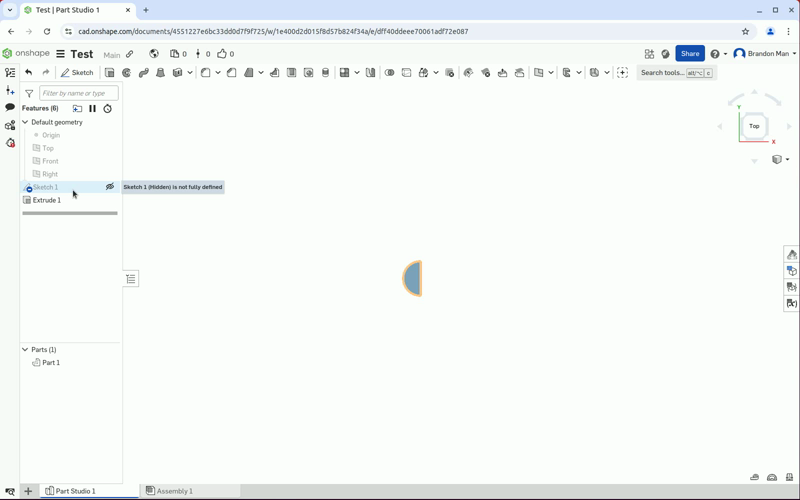
click(73, 189)
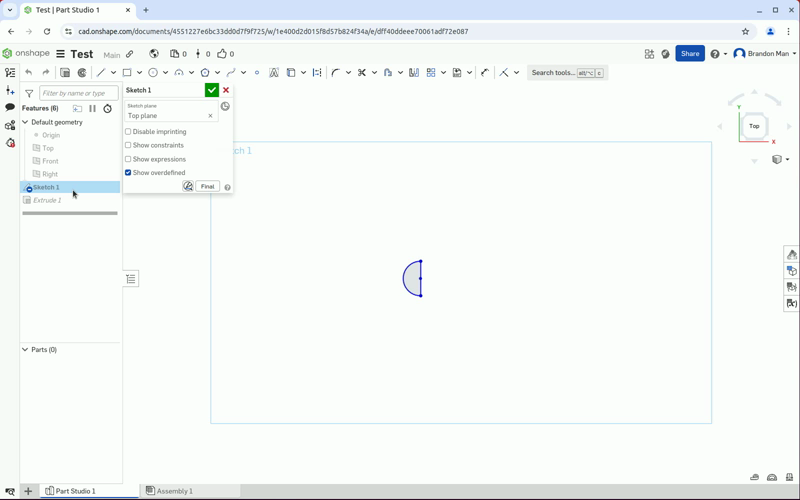
mouse_move(229, 92)
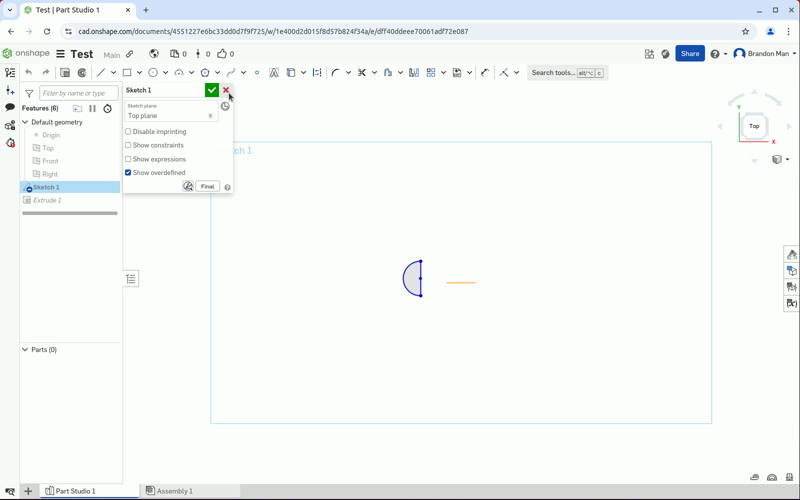
click(229, 92)
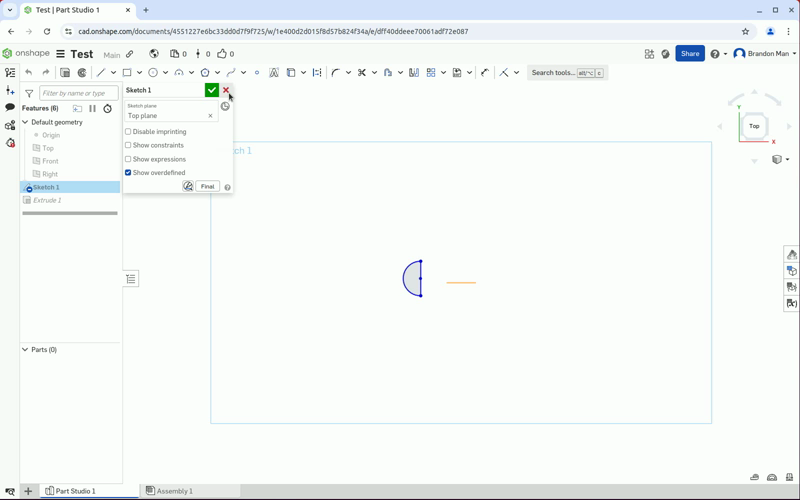
key(shift+s)
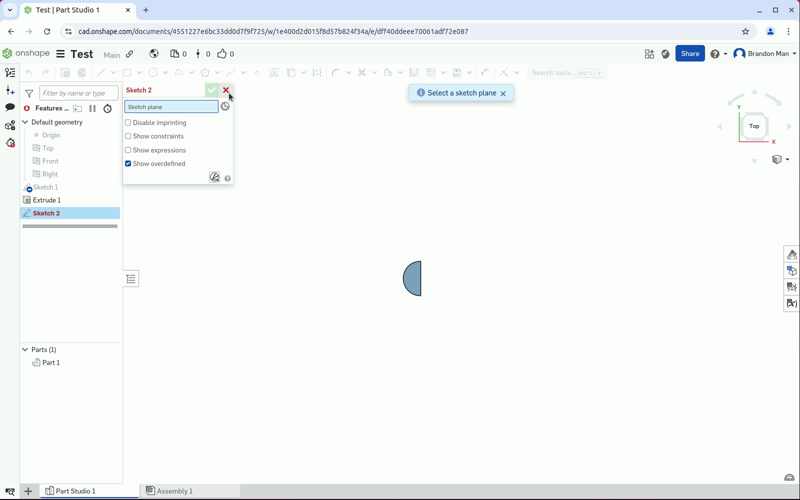
mouse_move(73, 150)
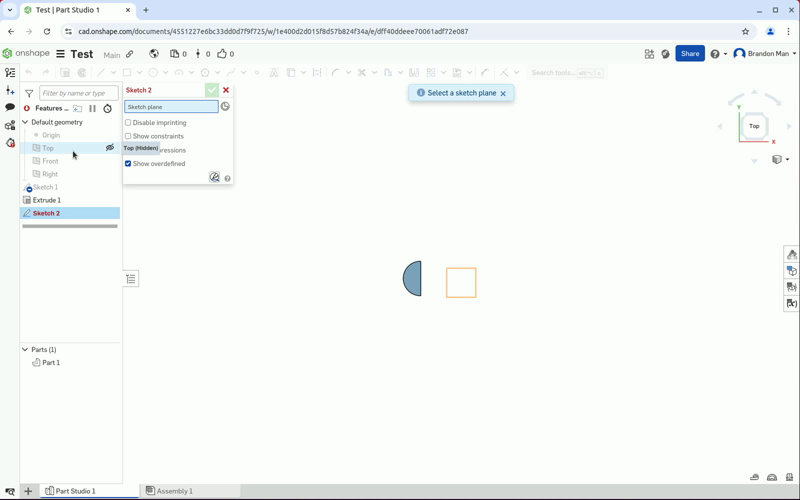
click(73, 150)
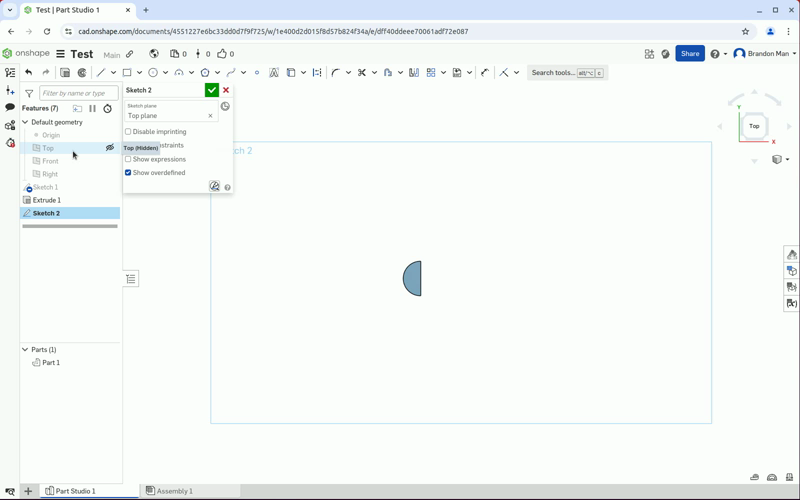
mouse_move(73, 352)
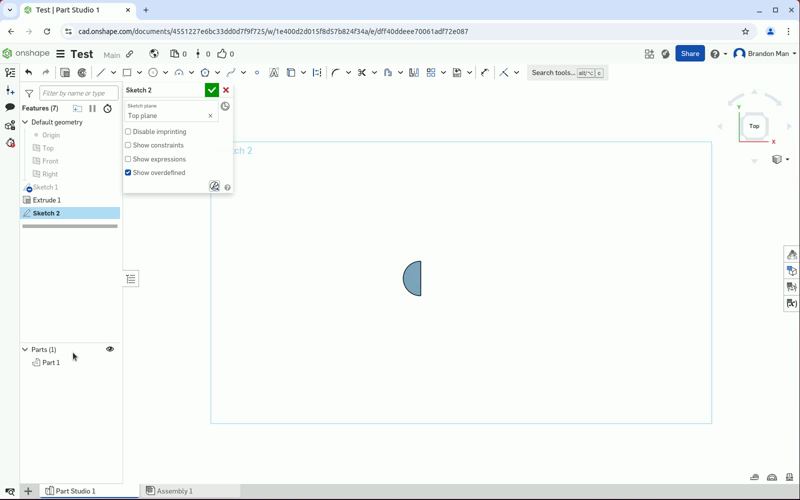
key(y)
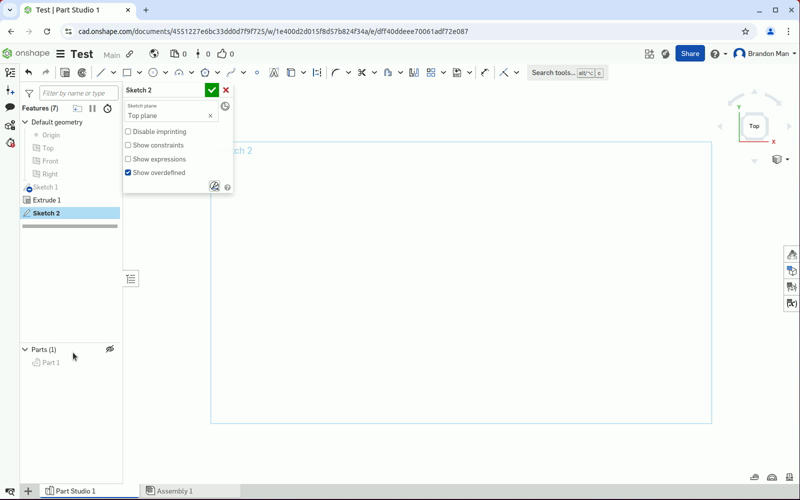
key(l)
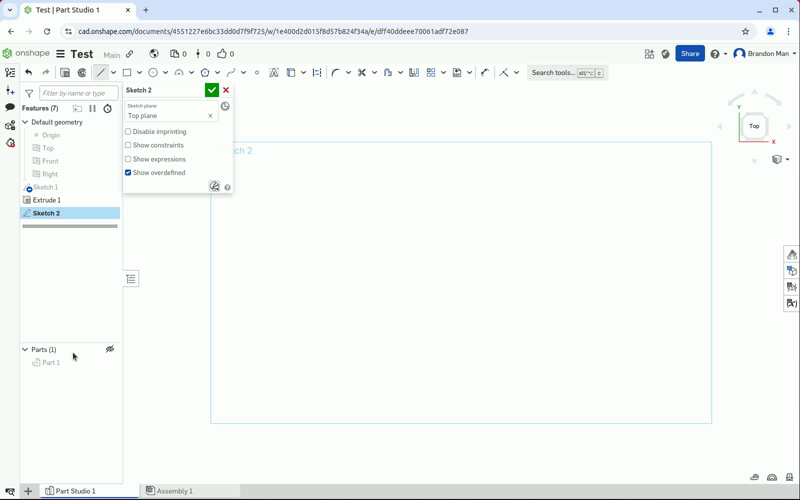
key_down(shift)
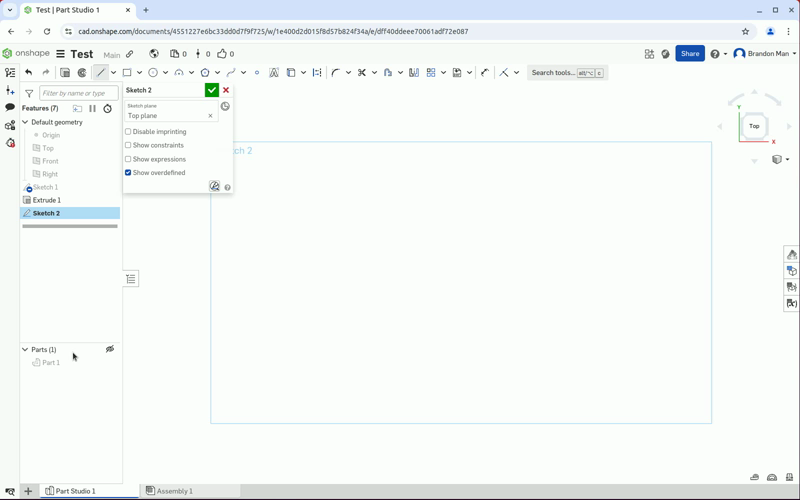
mouse_move(489, 295)
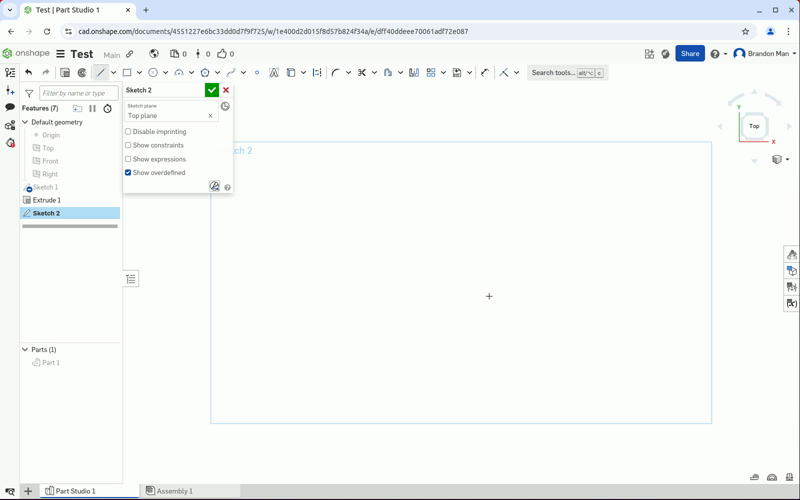
click(489, 295)
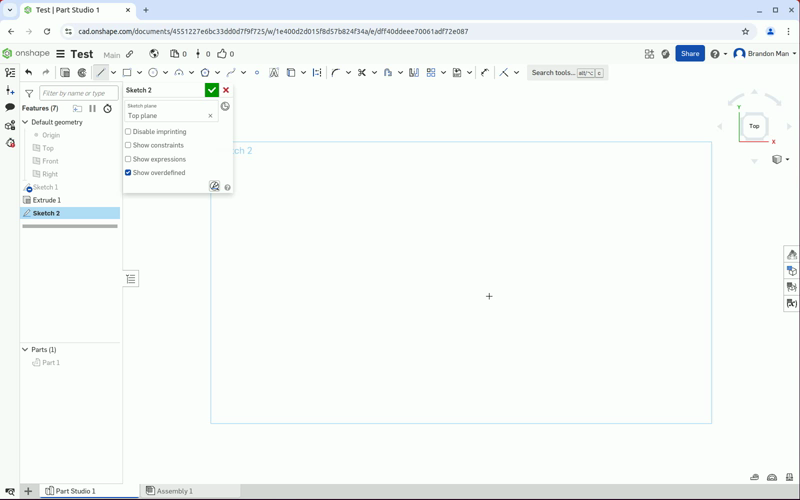
key_up(shift)
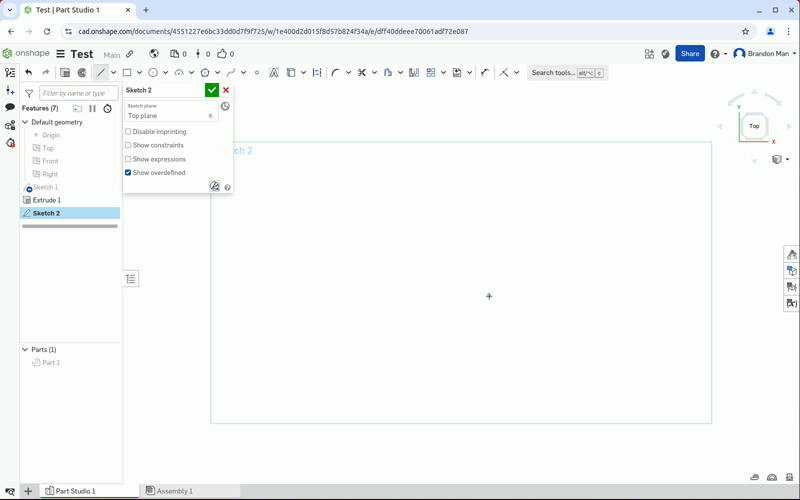
key_down(shift)
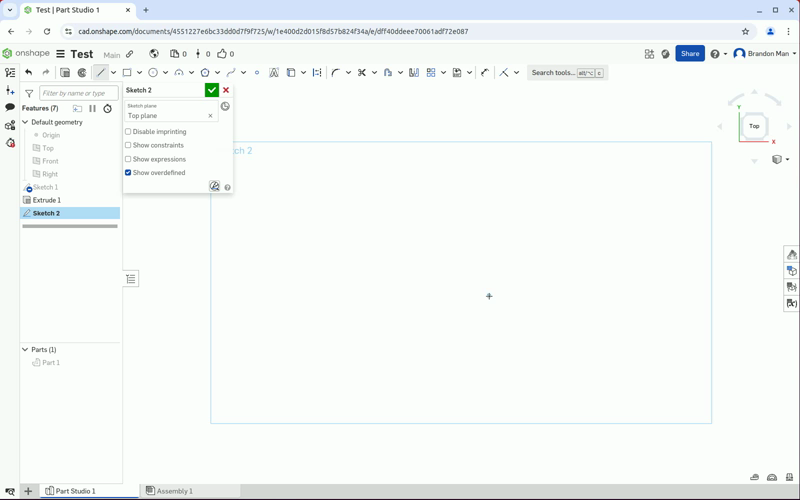
mouse_move(519, 295)
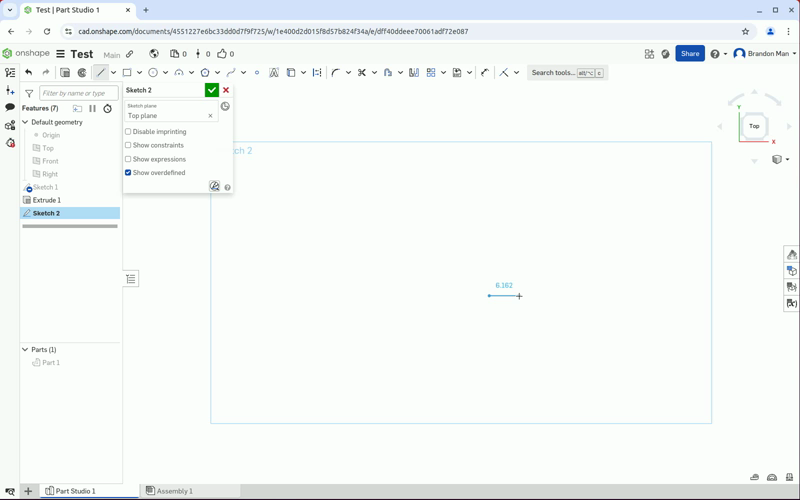
mouse_move(489, 261)
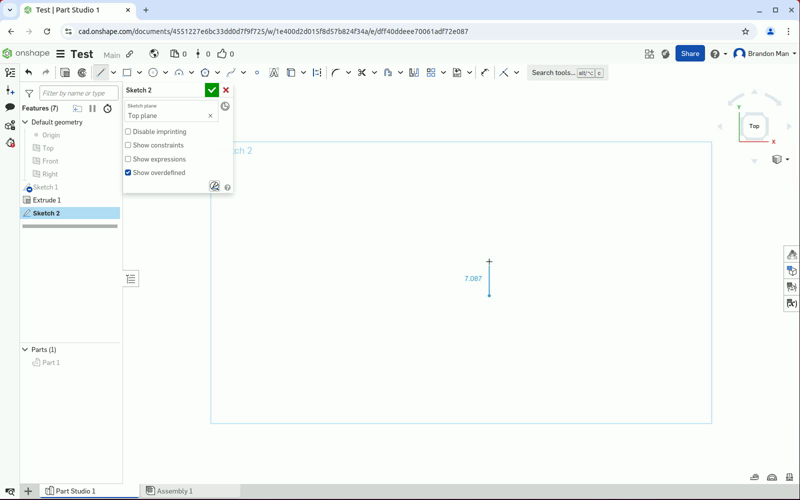
click(489, 261)
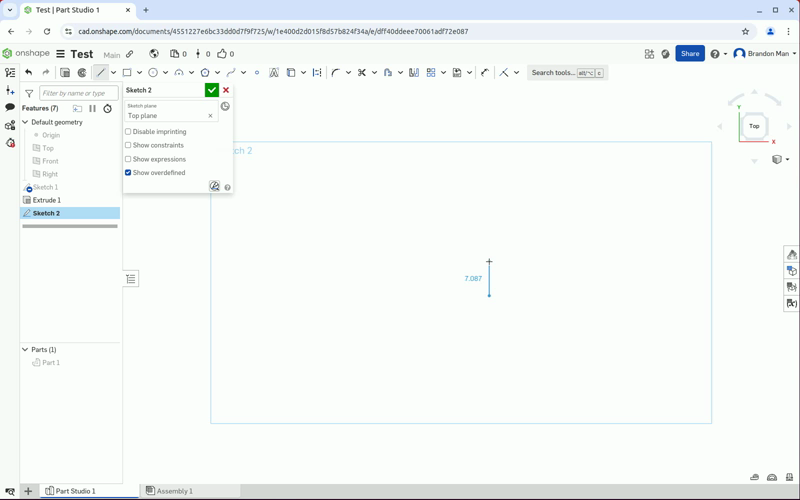
key_up(shift)
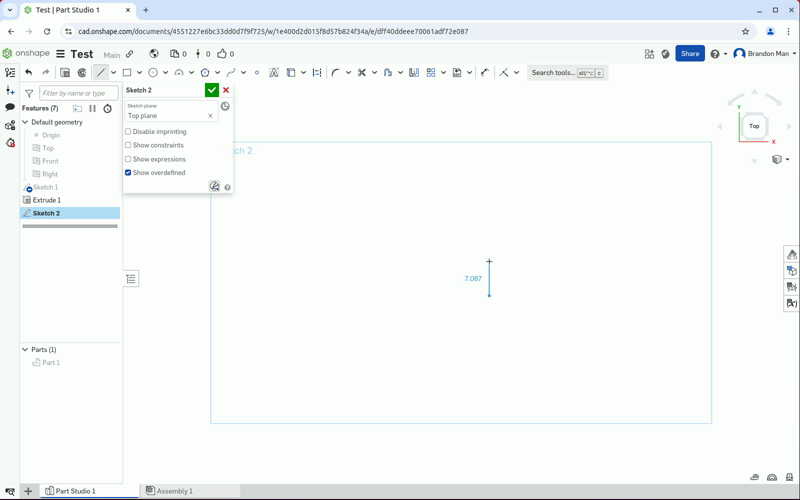
key(esc)
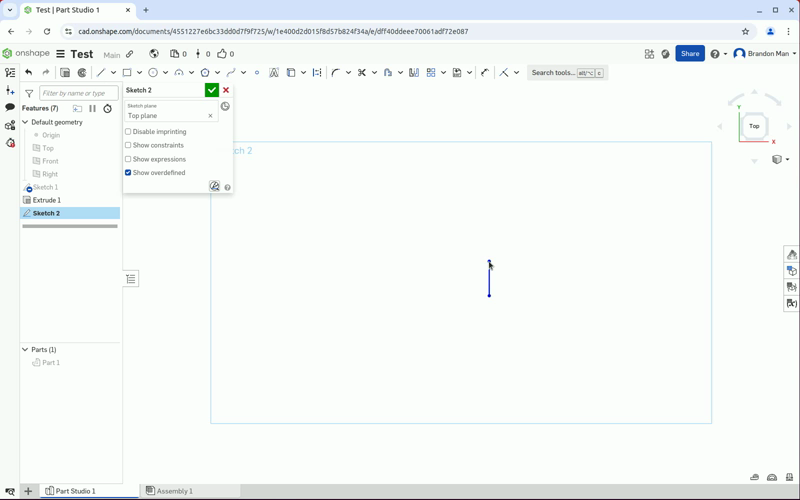
key(a)
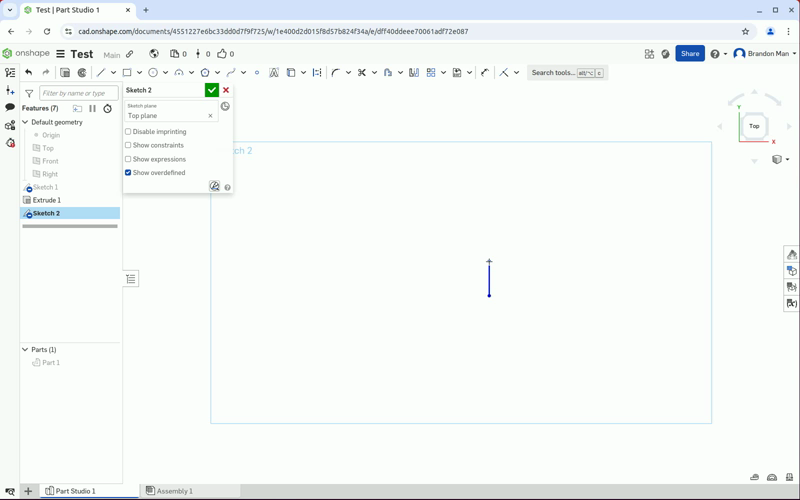
mouse_move(489, 261)
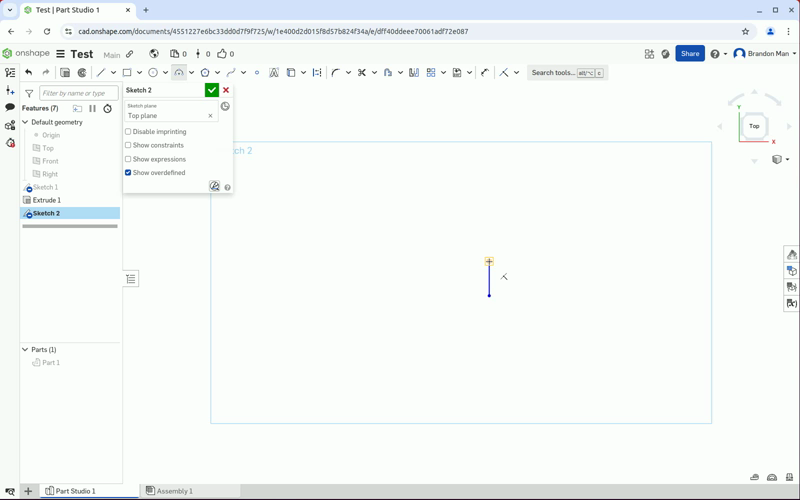
click(489, 261)
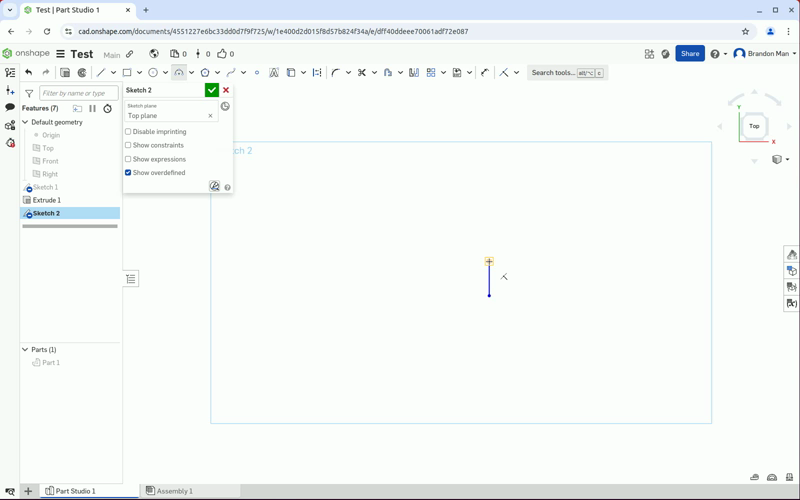
mouse_move(489, 295)
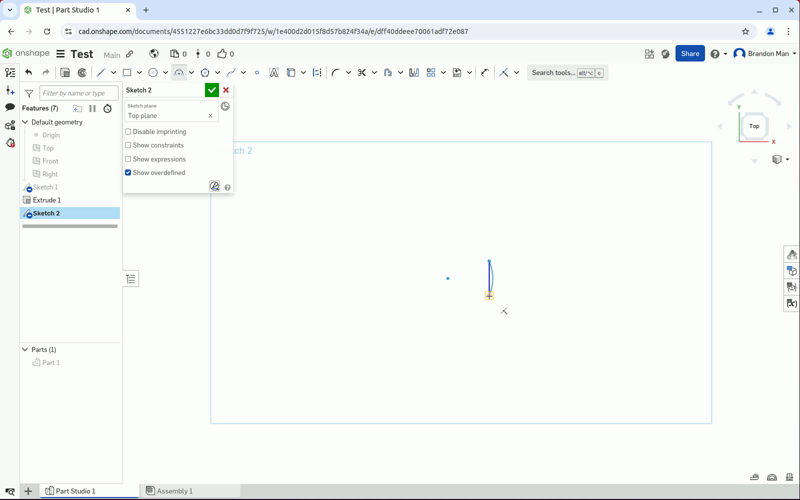
click(489, 295)
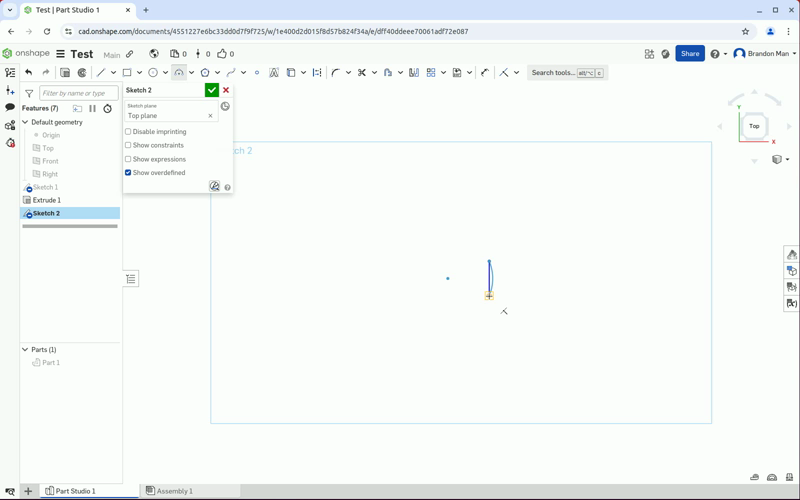
key_down(shift)
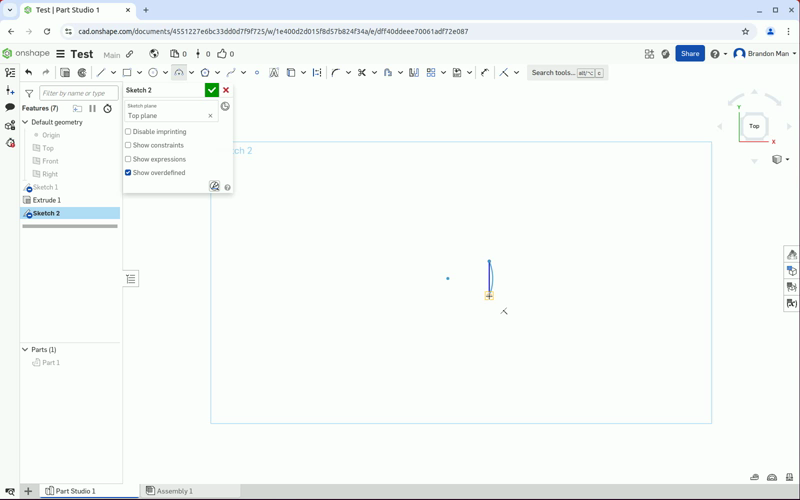
mouse_move(471, 278)
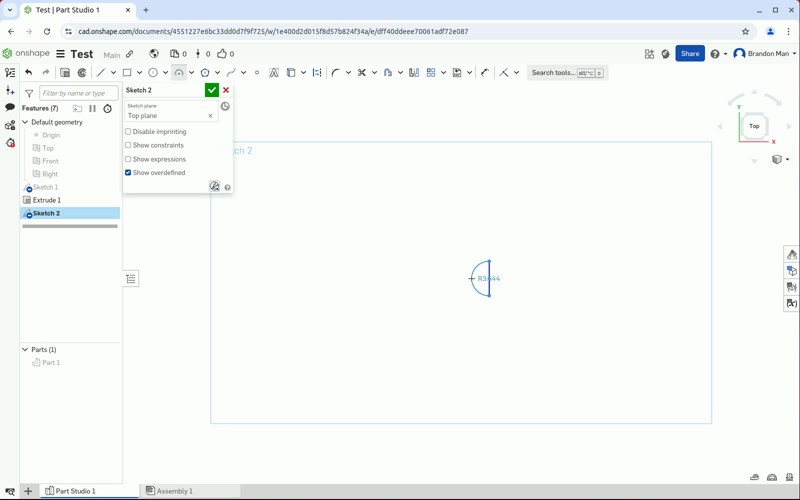
click(471, 278)
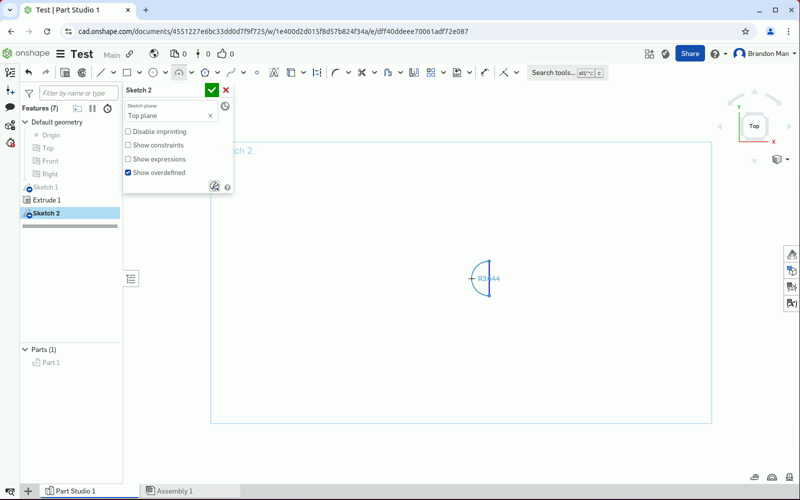
key_up(shift)
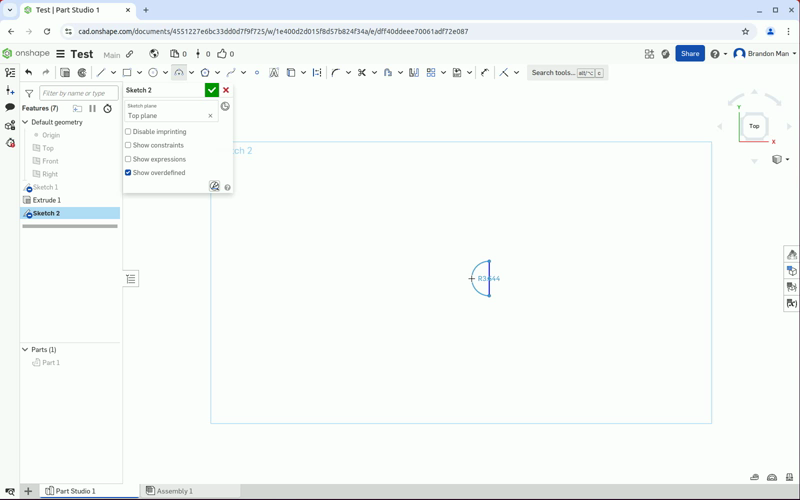
key(esc)
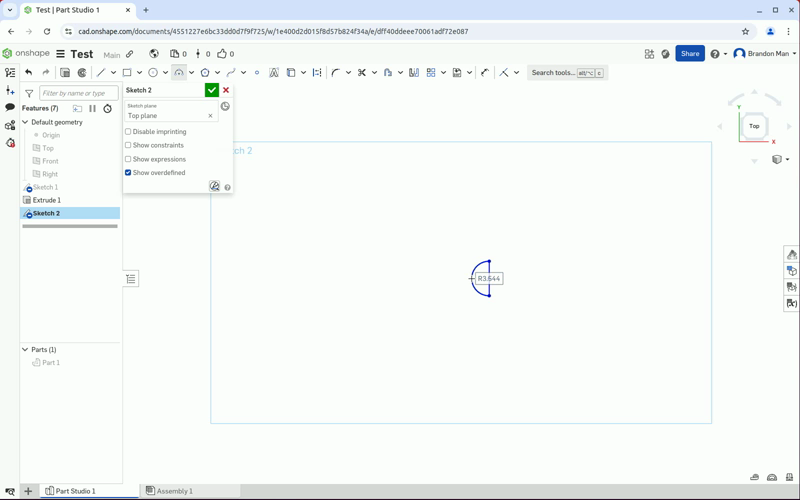
mouse_move(478, 279)
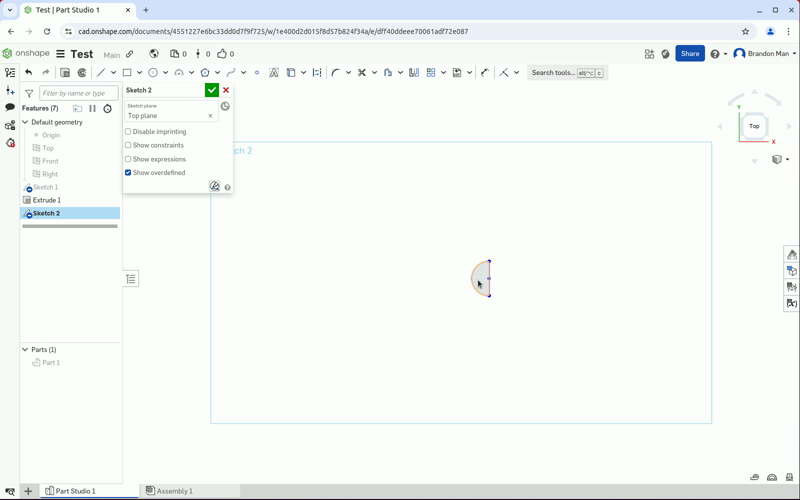
scroll(6)
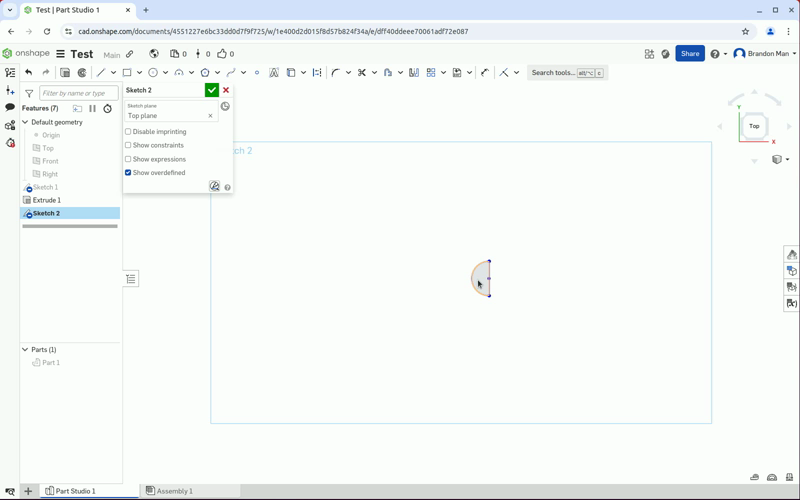
scroll(6)
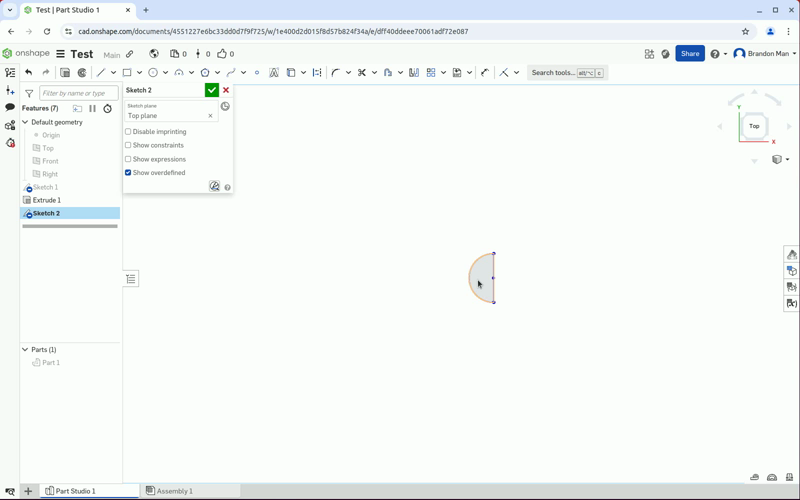
scroll(6)
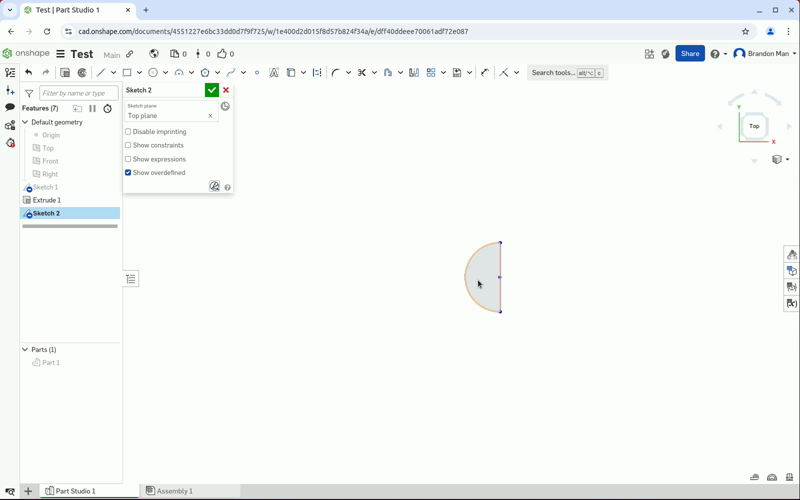
scroll(6)
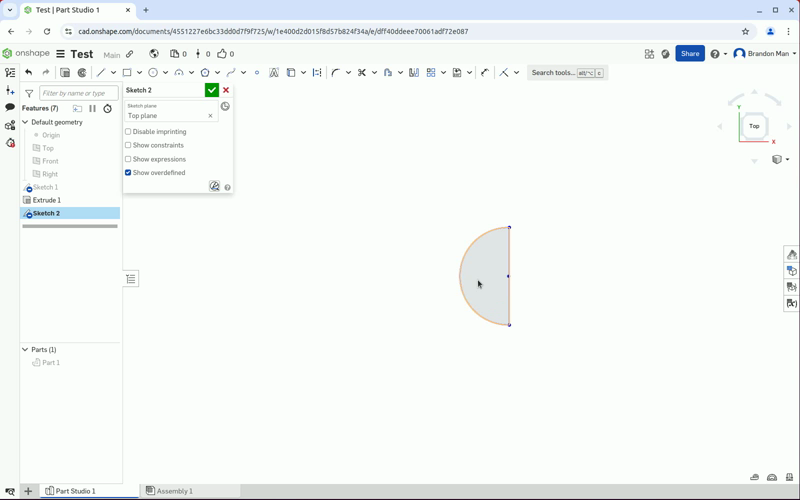
scroll(6)
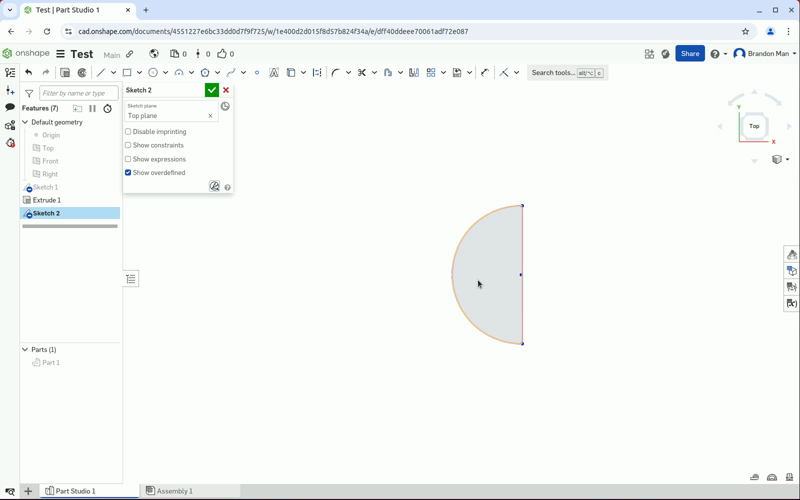
scroll(6)
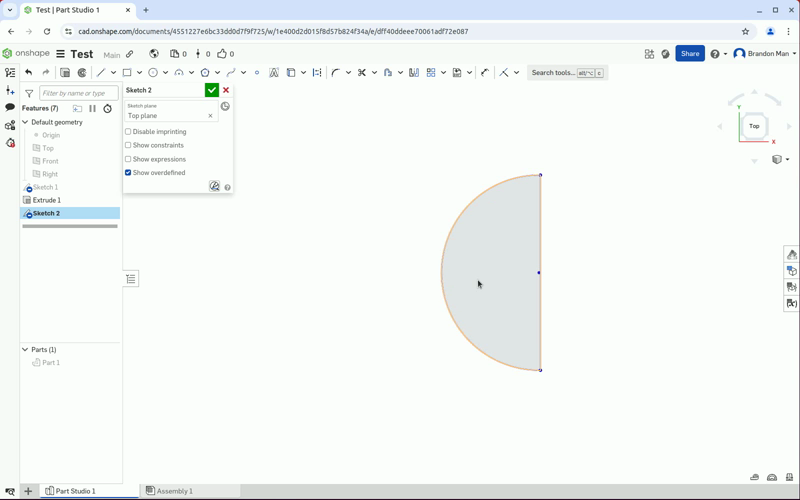
scroll(6)
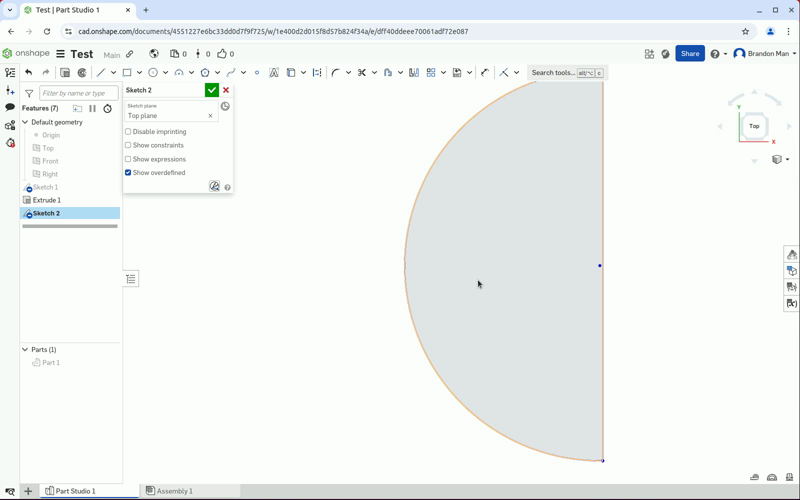
click(478, 279)
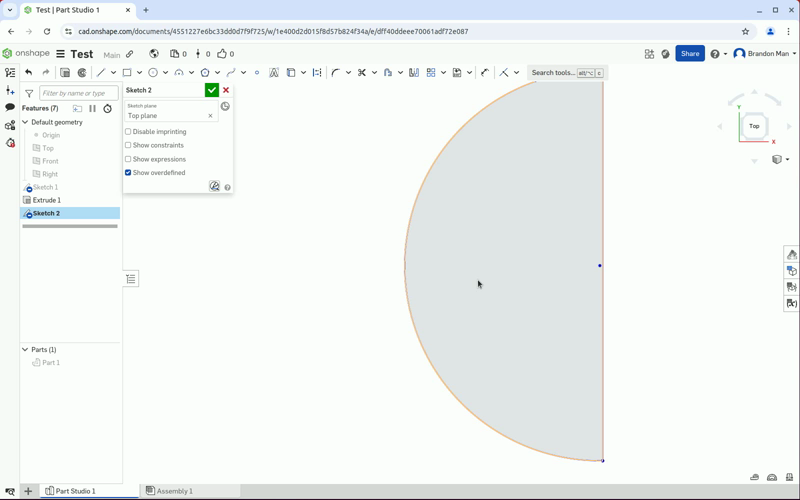
scroll(-6)
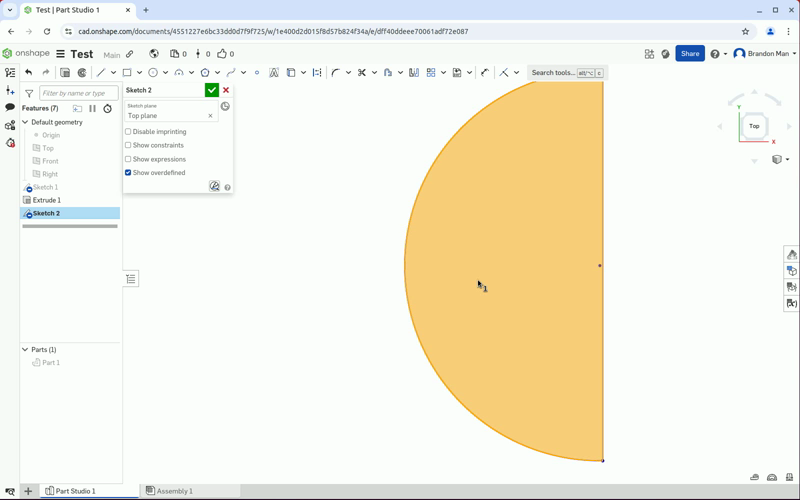
scroll(-6)
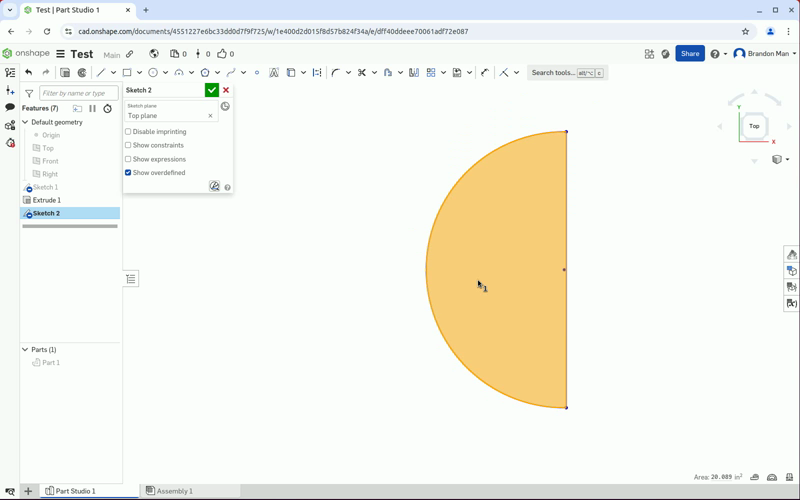
scroll(-6)
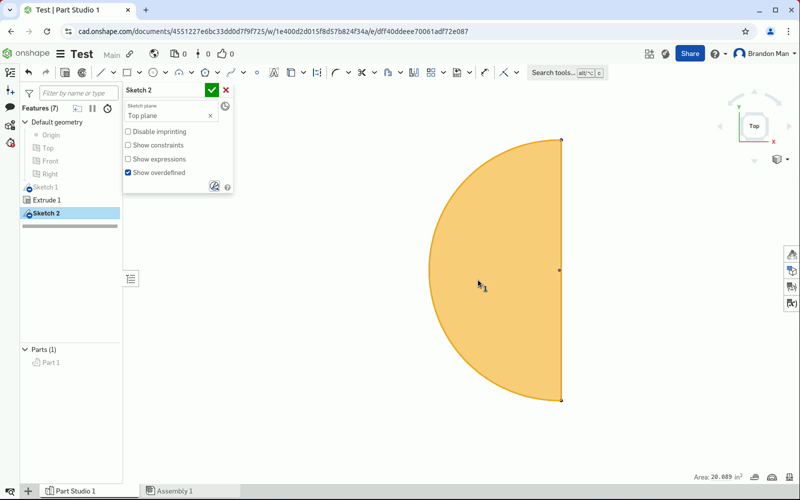
scroll(-6)
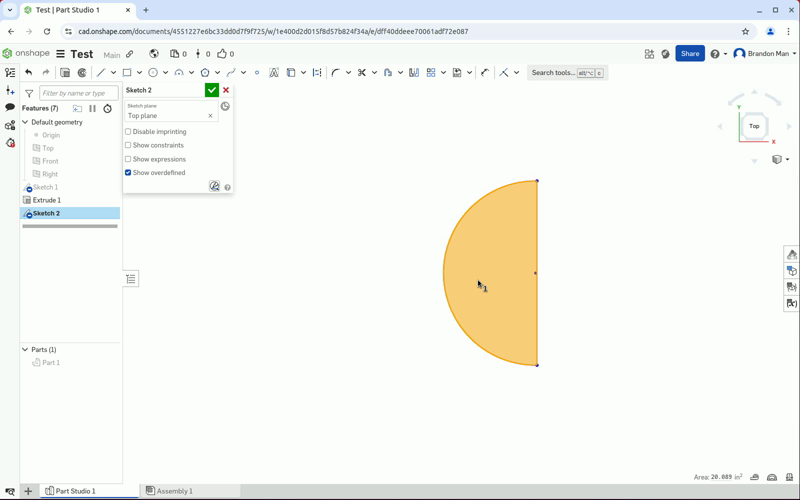
scroll(-6)
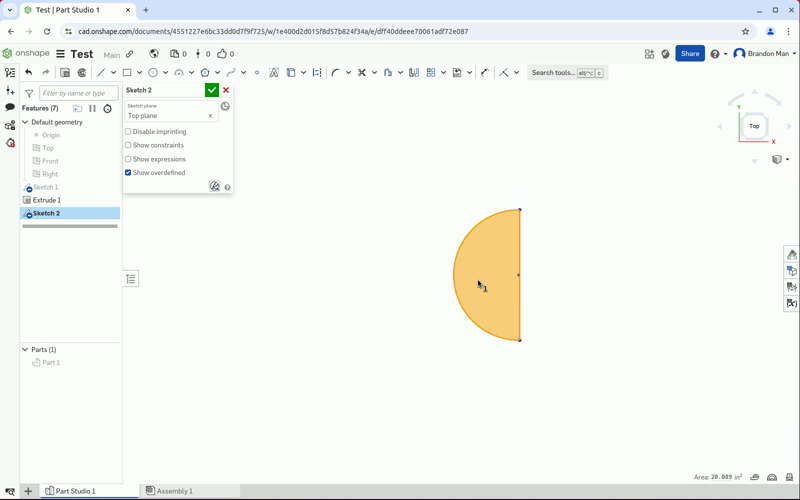
scroll(-6)
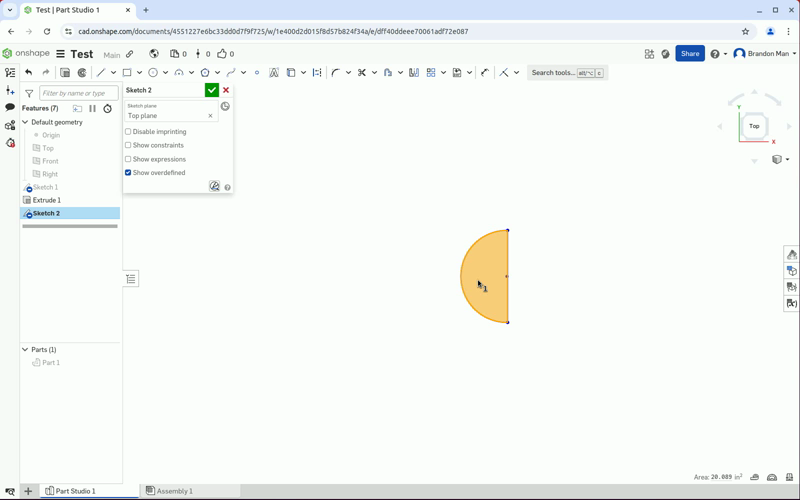
scroll(-6)
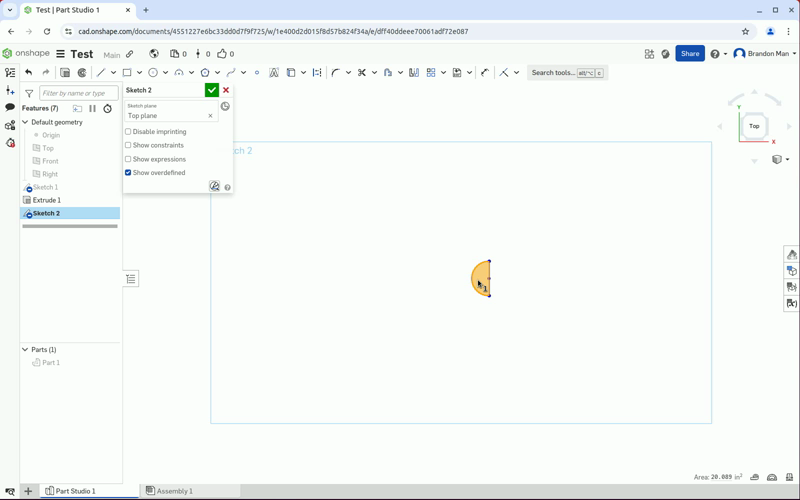
mouse_move(73, 352)
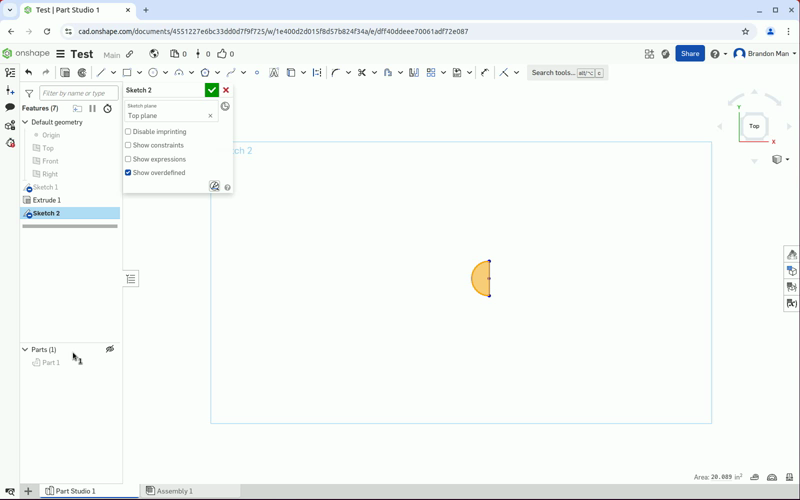
key(shift+y)
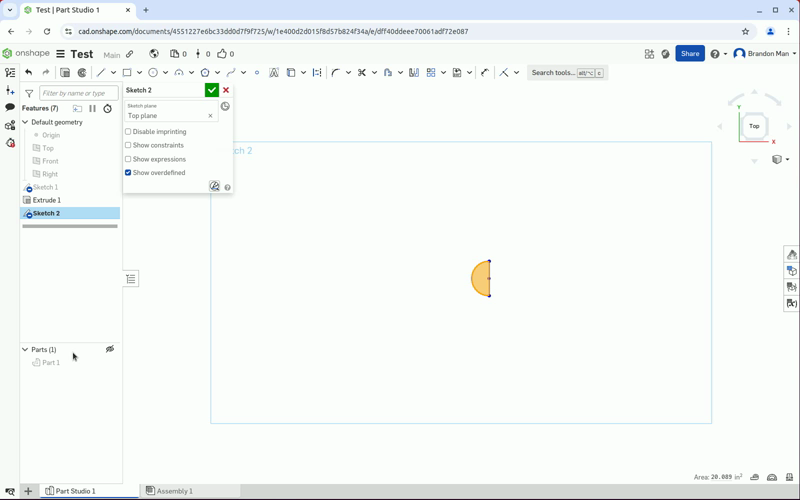
key(shift+e)
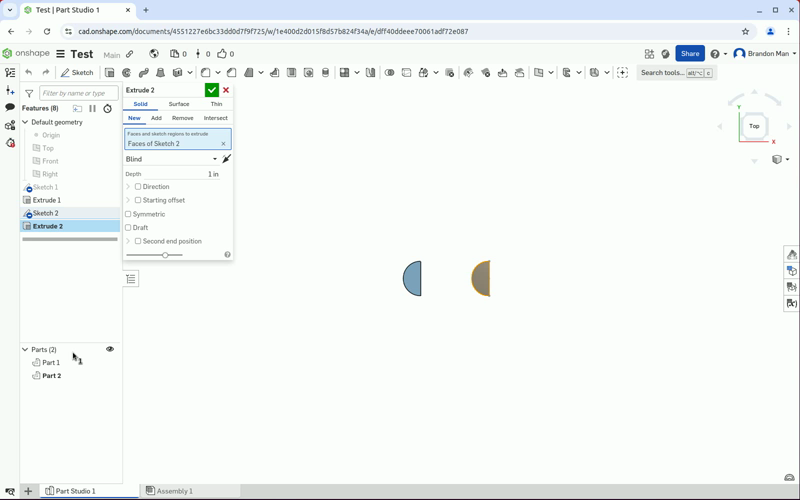
mouse_move(143, 106)
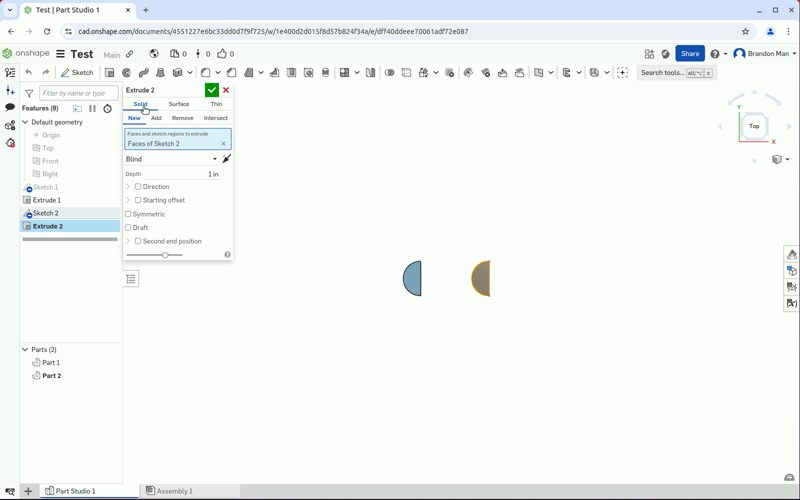
click(143, 106)
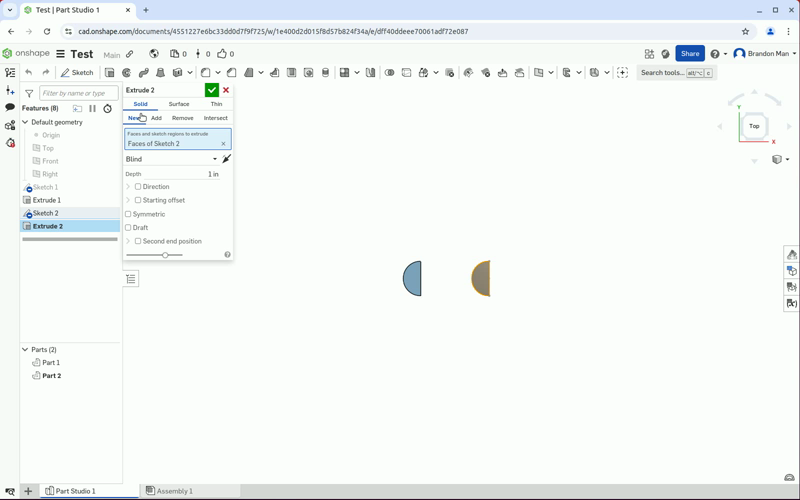
mouse_move(137, 120)
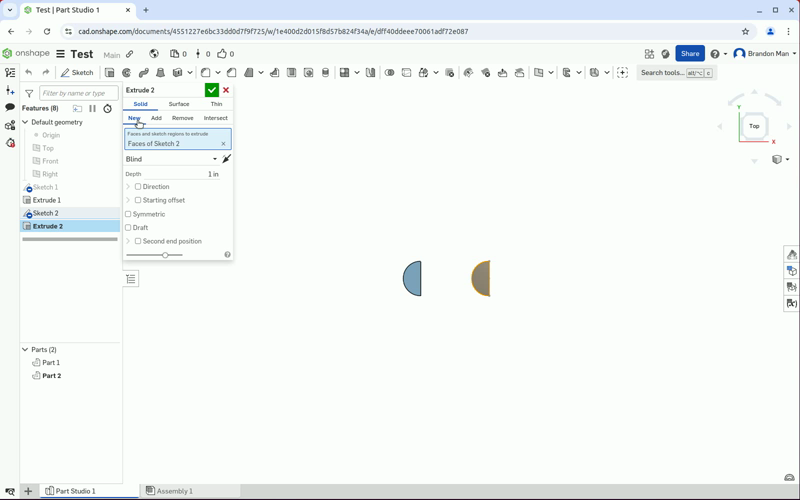
click(137, 120)
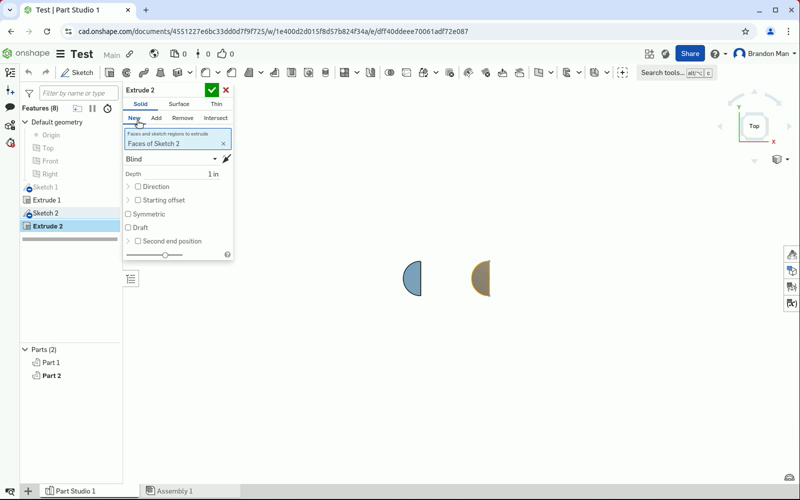
key(tab, 4)
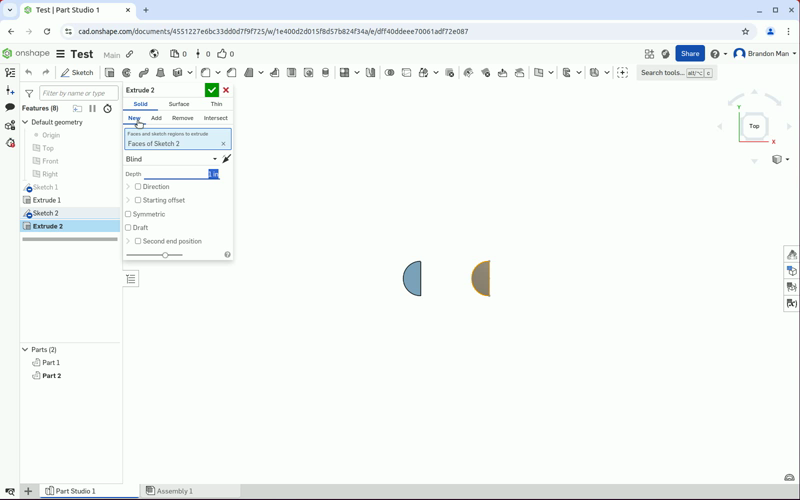
text(20.942)
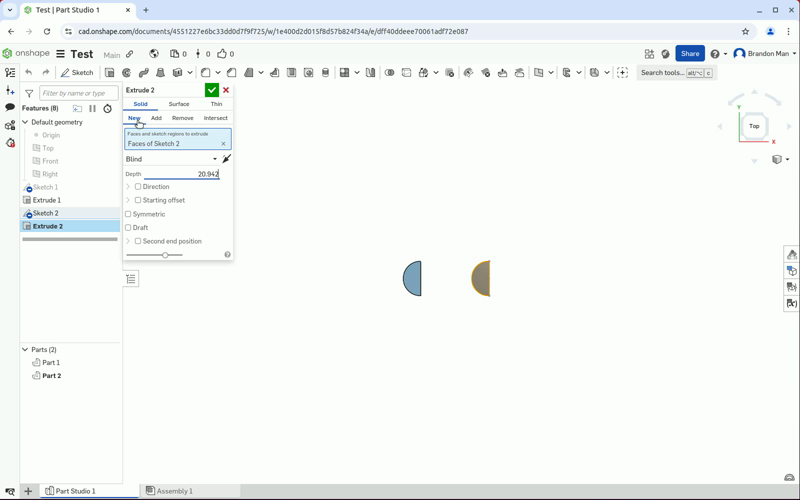
key(enter)
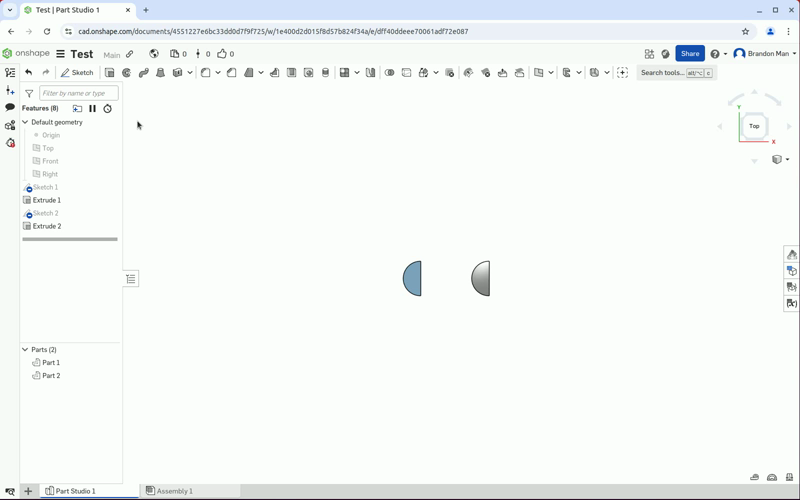
key(shift+h)
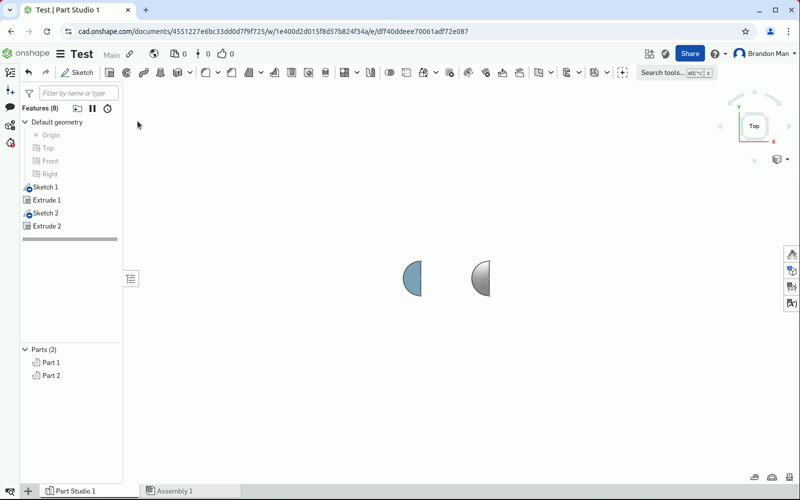
key(shift+h)
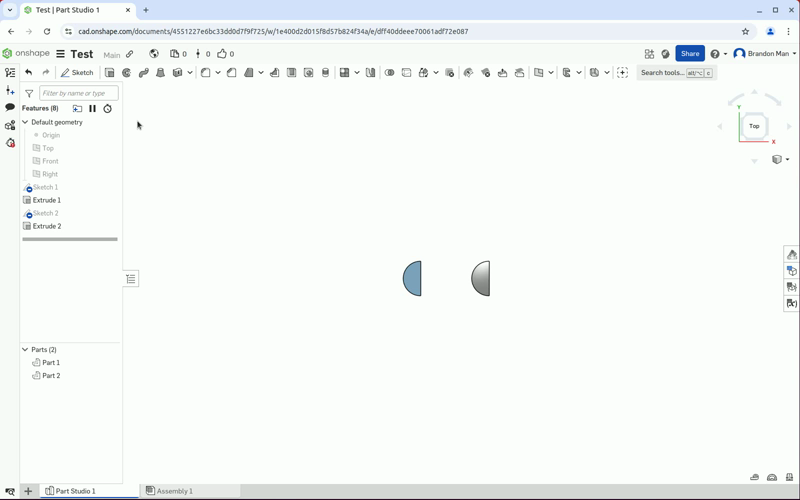
mouse_move(73, 189)
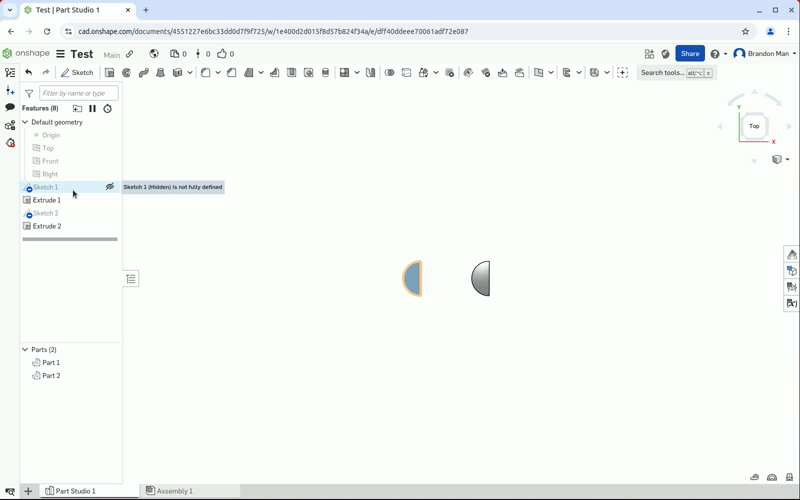
click(73, 189)
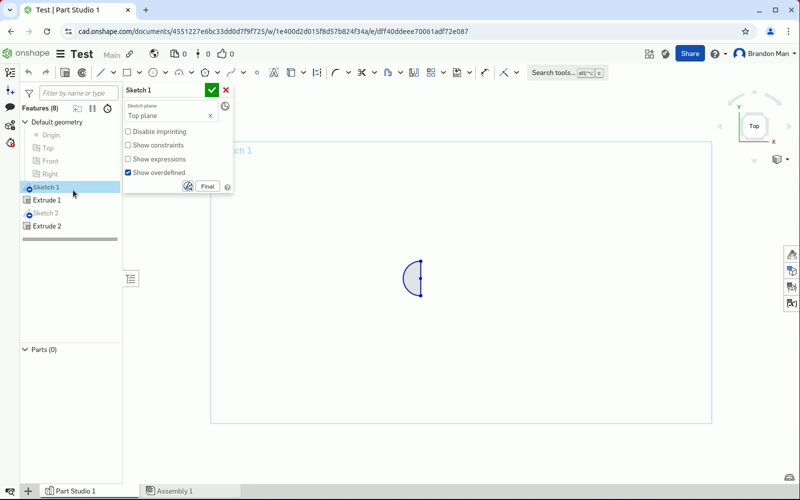
mouse_move(229, 92)
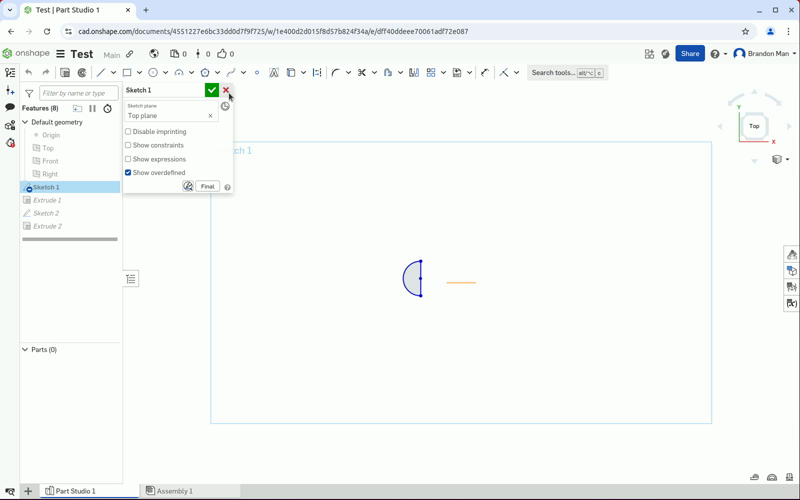
click(229, 92)
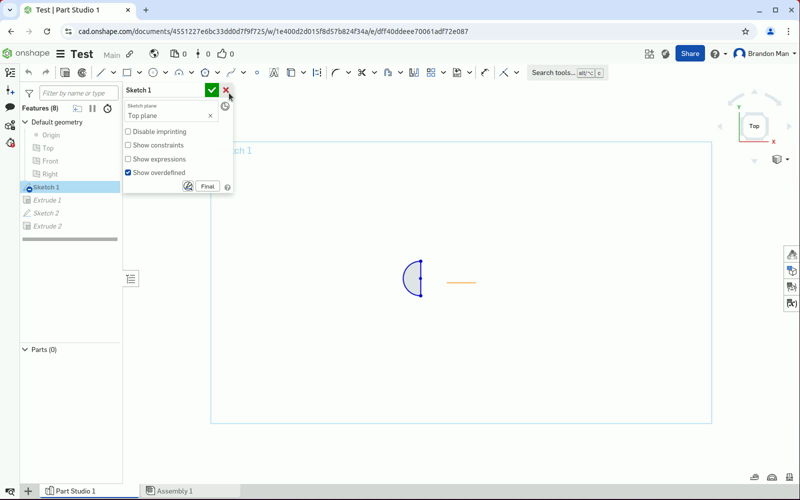
key(shift+s)
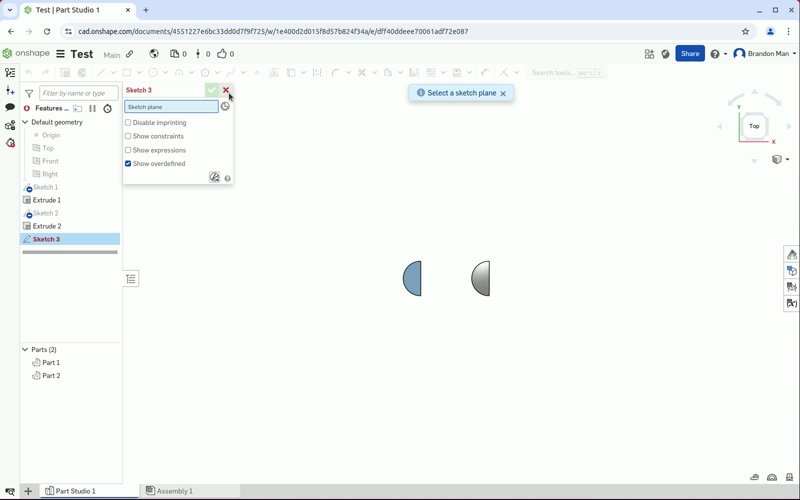
mouse_move(73, 150)
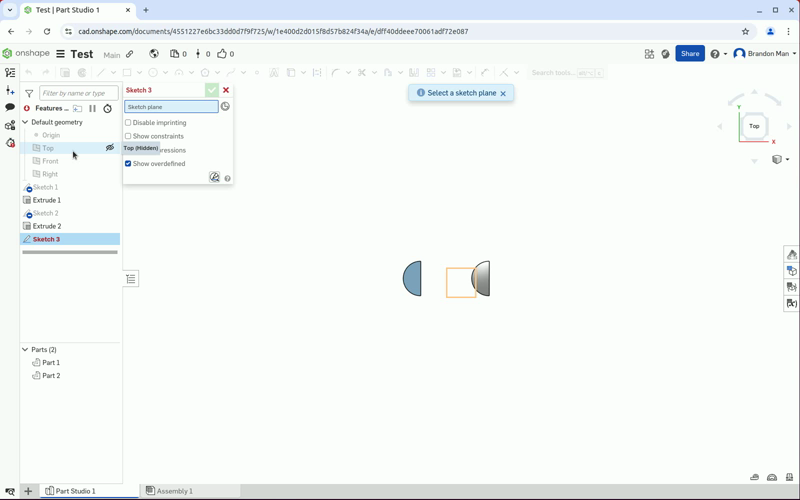
click(73, 150)
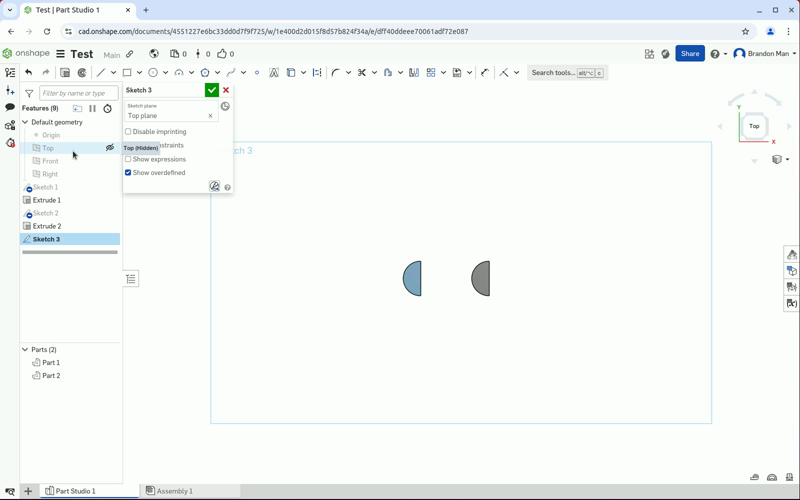
mouse_move(73, 352)
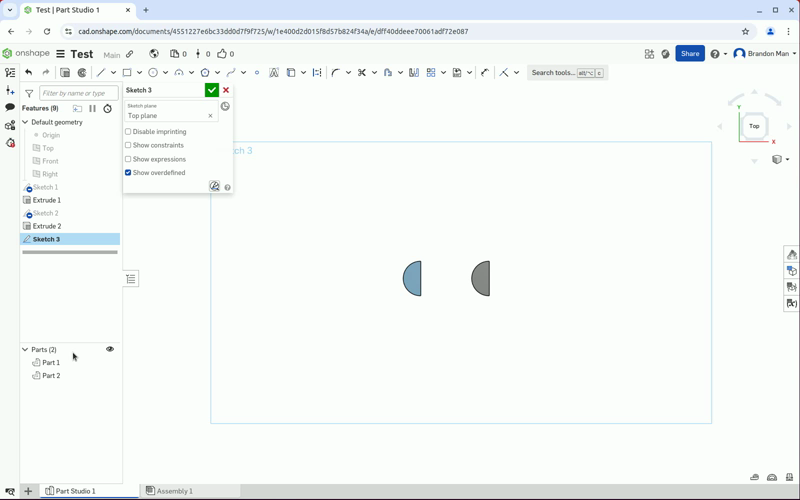
key(y)
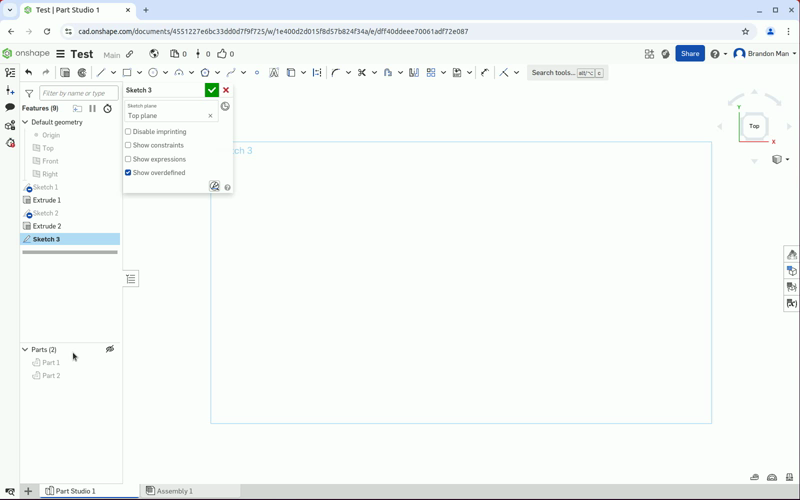
key(l)
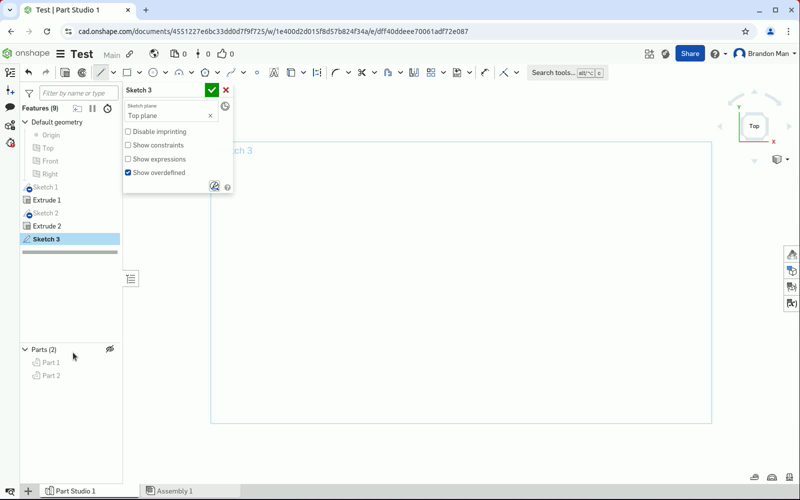
key_down(shift)
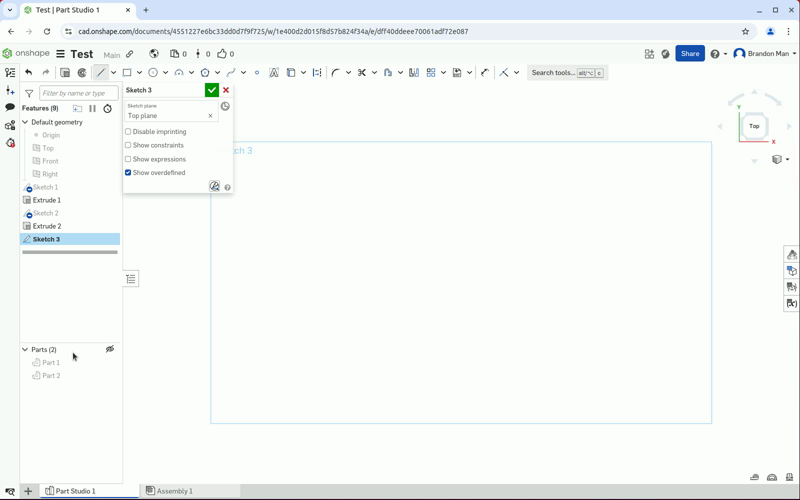
mouse_move(420, 295)
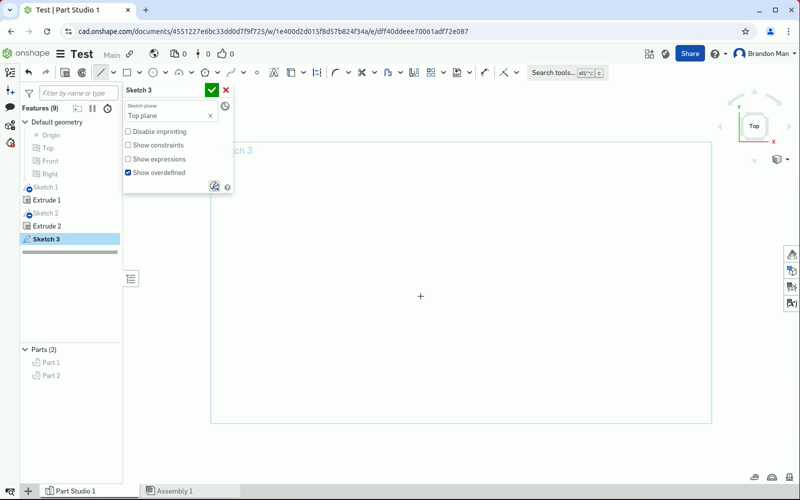
click(420, 295)
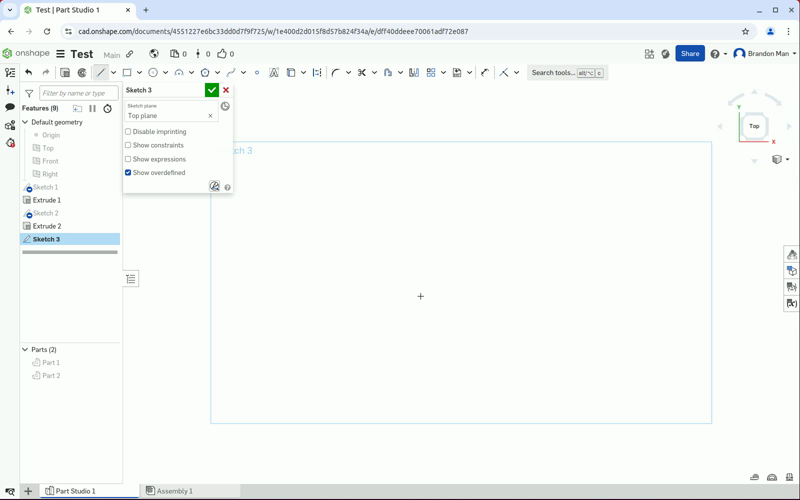
key_up(shift)
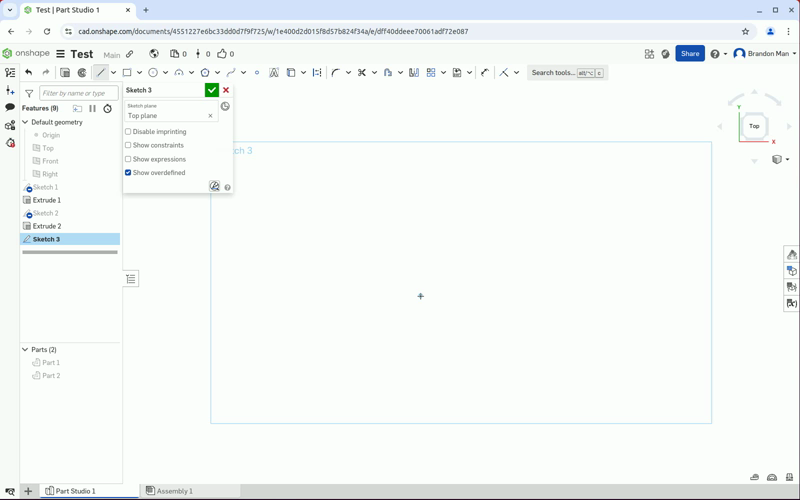
key_down(shift)
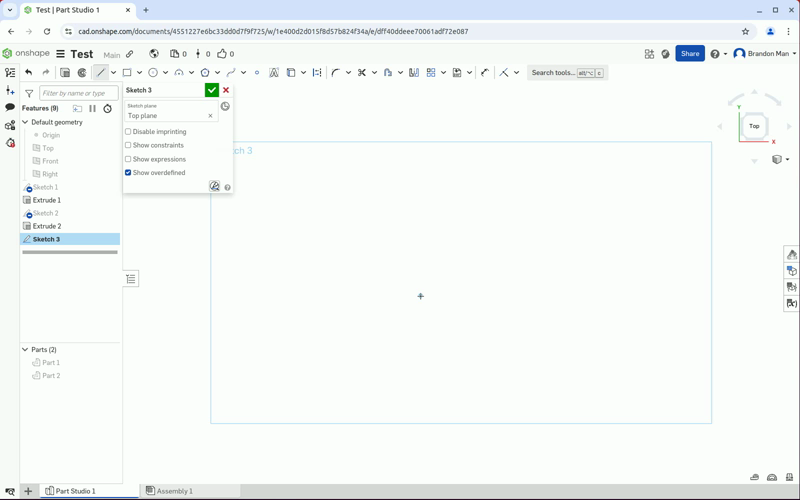
mouse_move(489, 295)
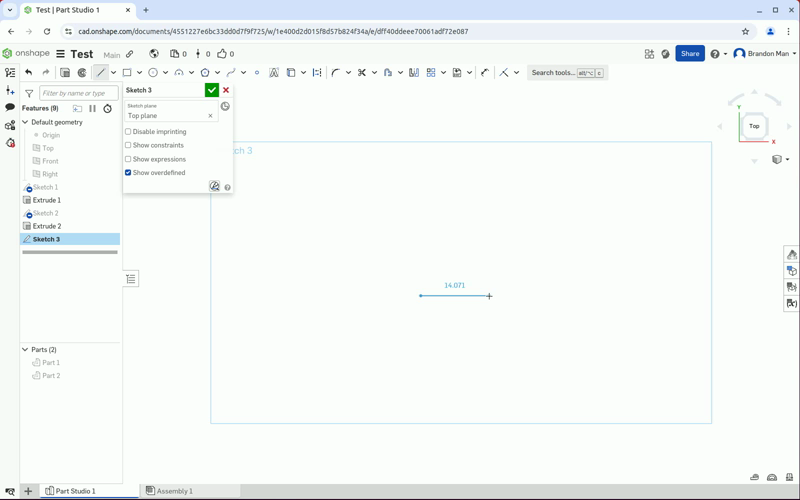
click(489, 295)
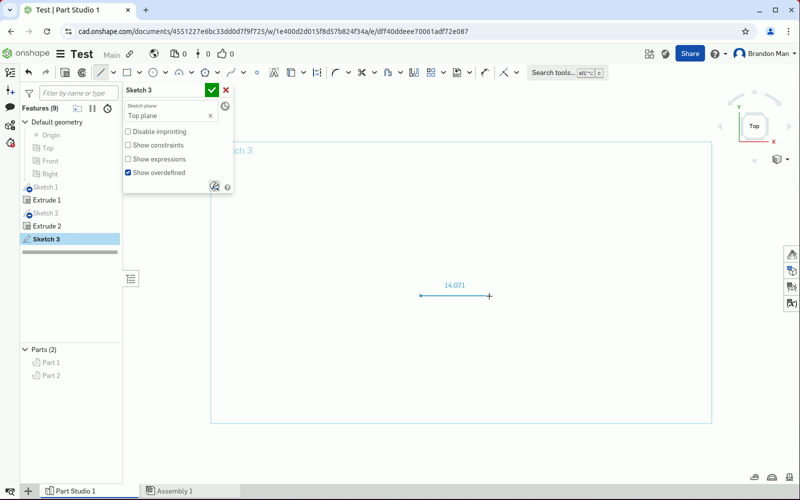
key_up(shift)
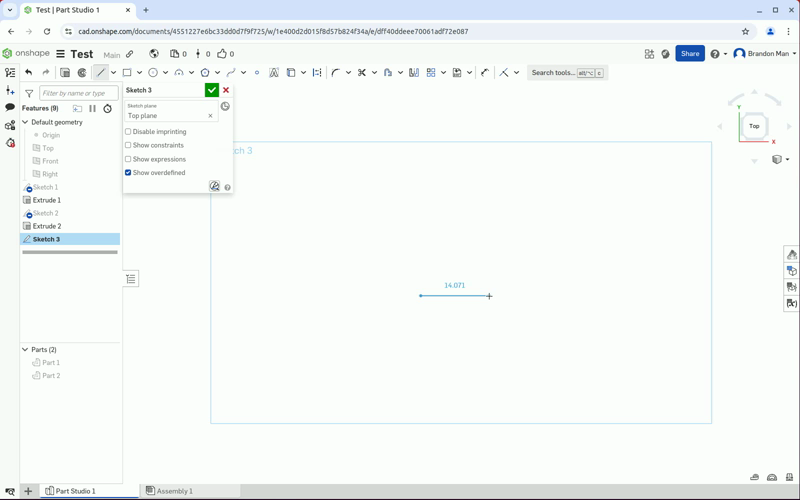
key_down(shift)
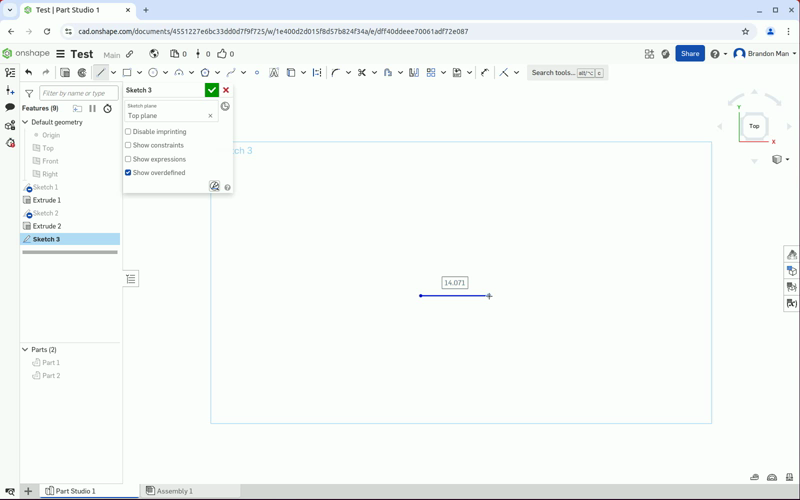
mouse_move(519, 295)
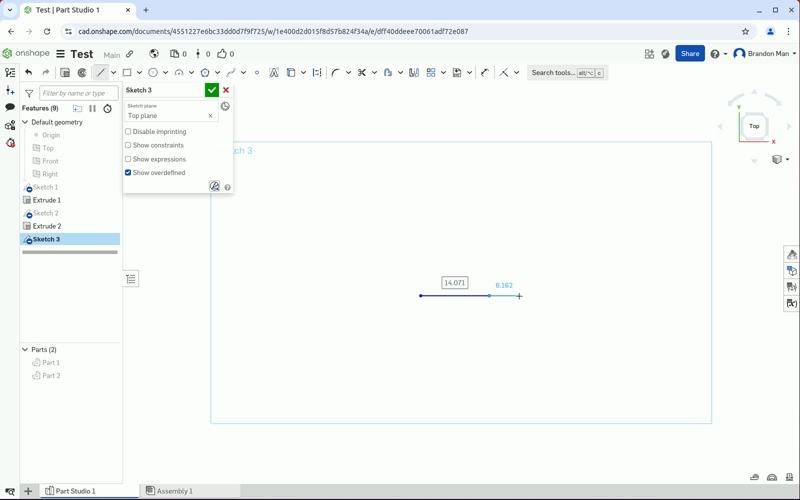
mouse_move(489, 261)
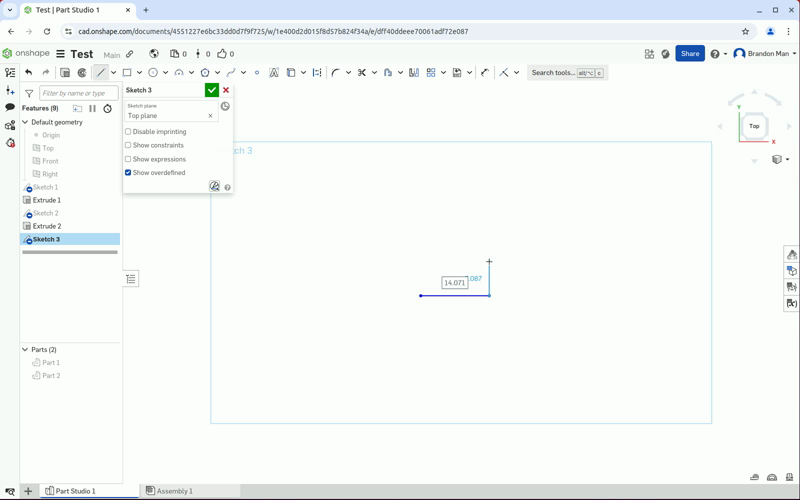
click(489, 261)
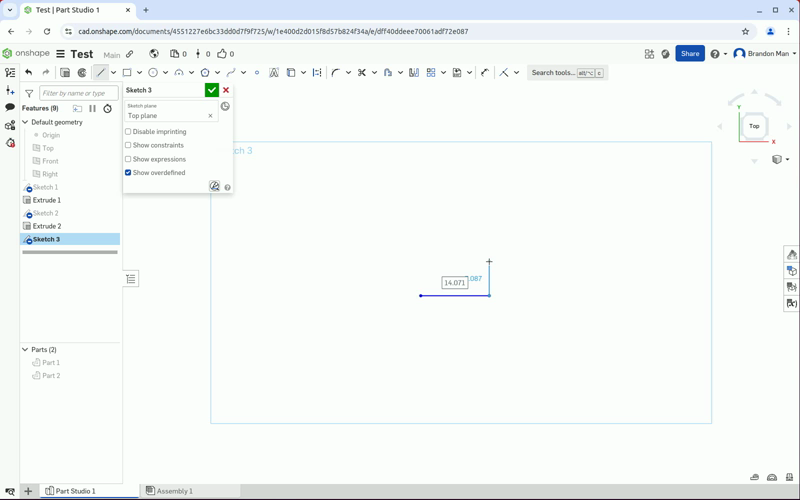
key_up(shift)
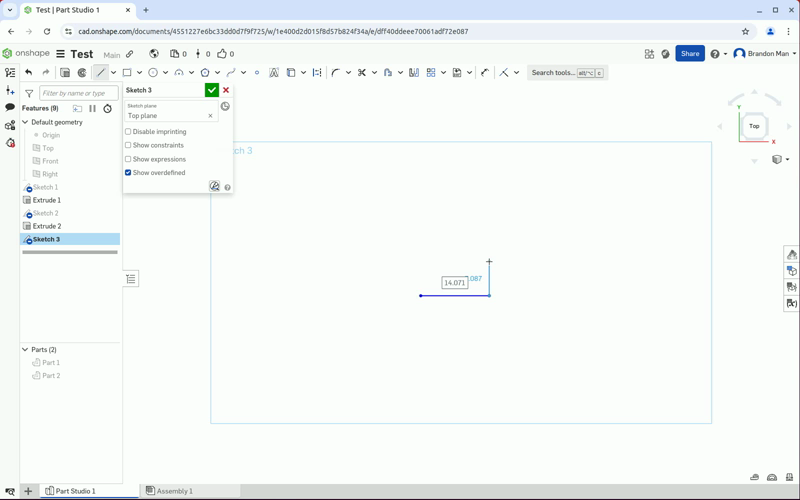
key_down(shift)
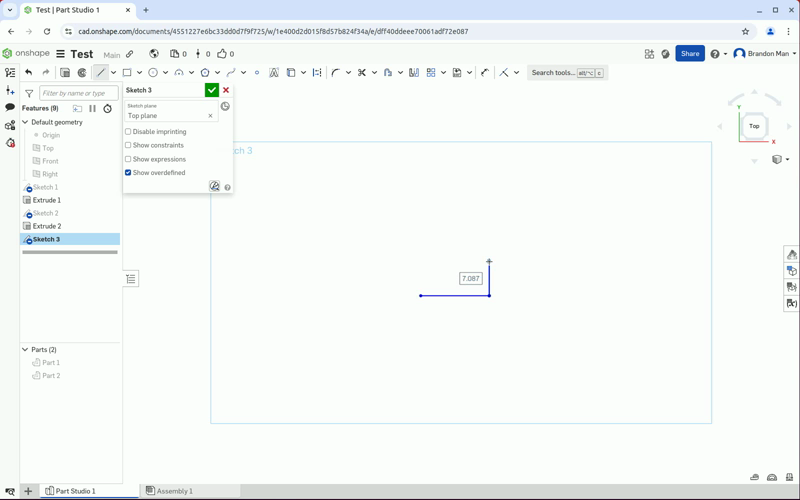
mouse_move(420, 261)
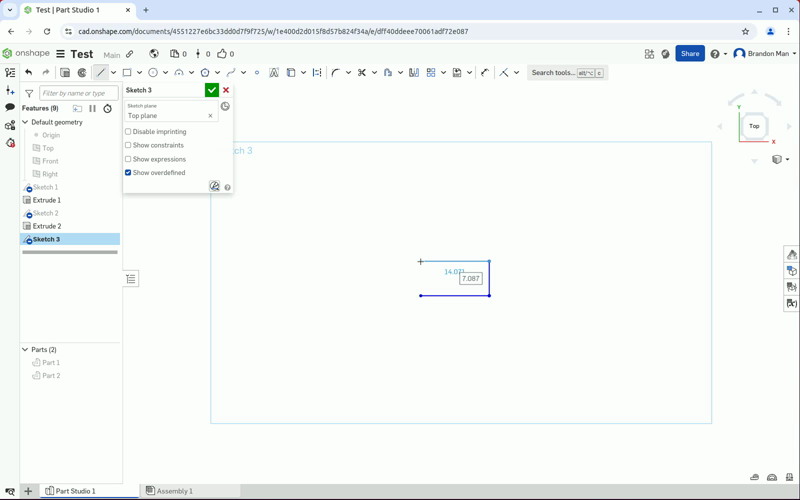
click(420, 261)
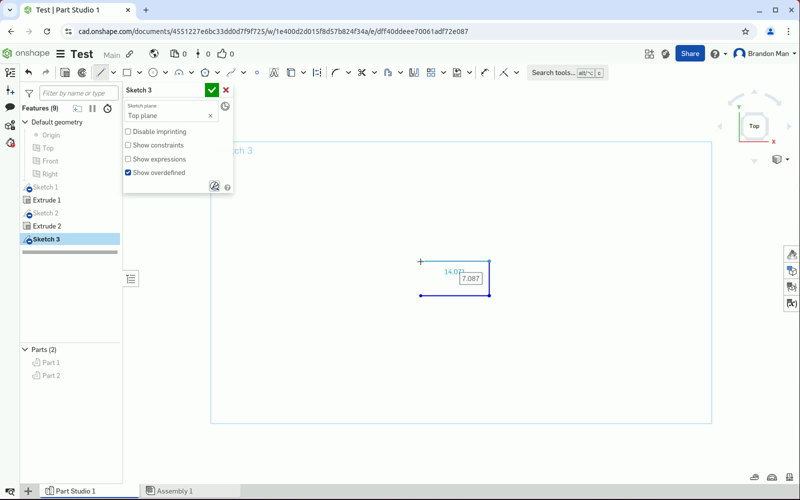
key_up(shift)
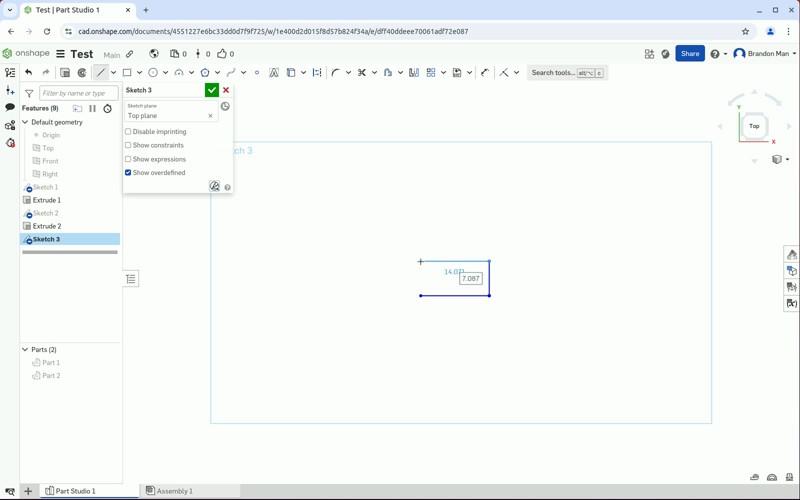
mouse_move(450, 261)
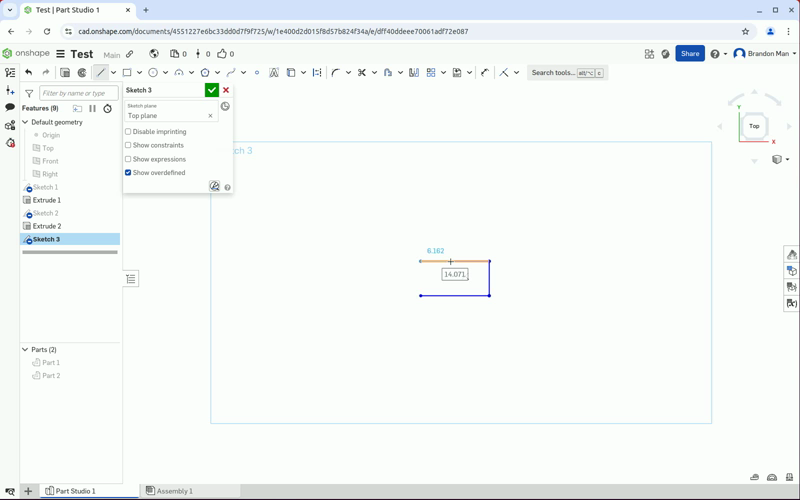
key_down(shift)
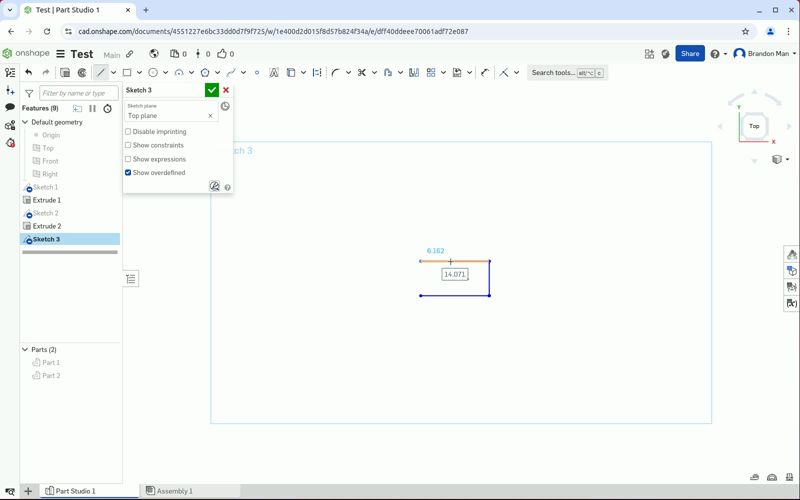
mouse_move(420, 295)
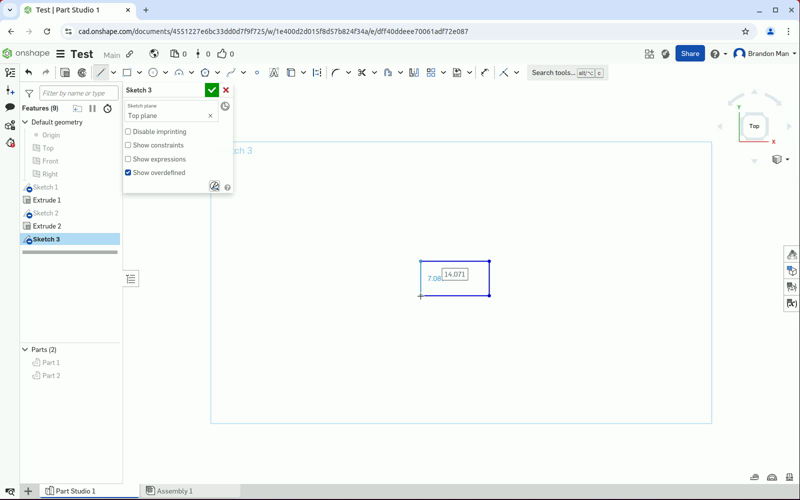
key_up(shift)
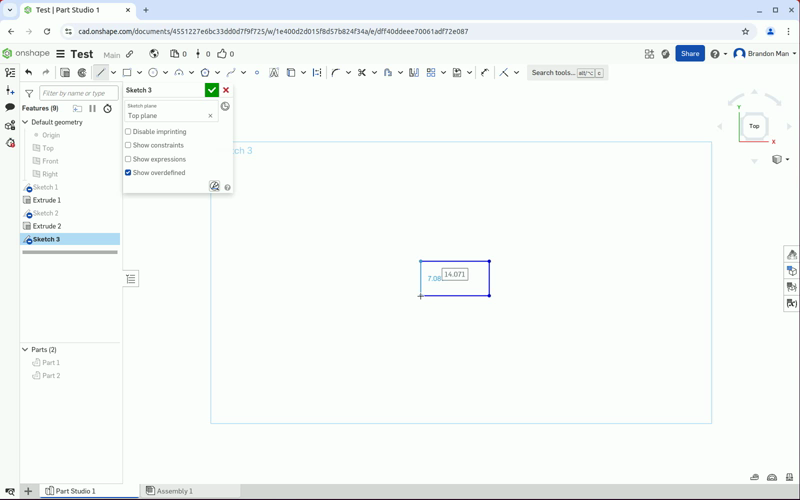
click(420, 295)
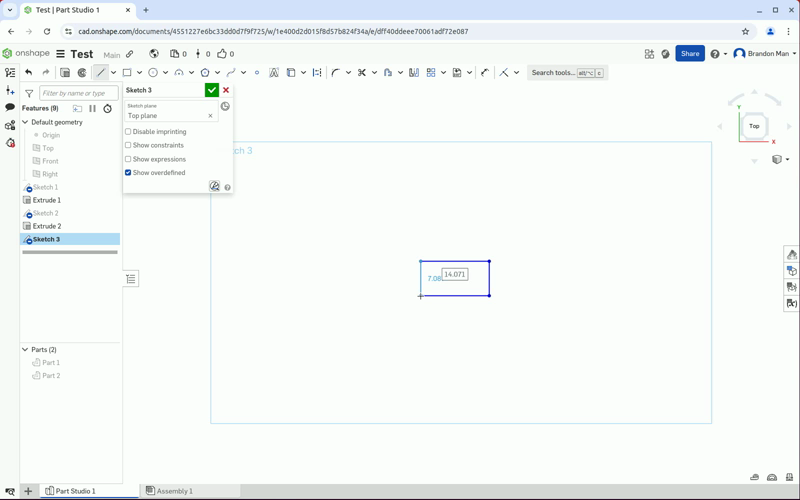
key(esc)
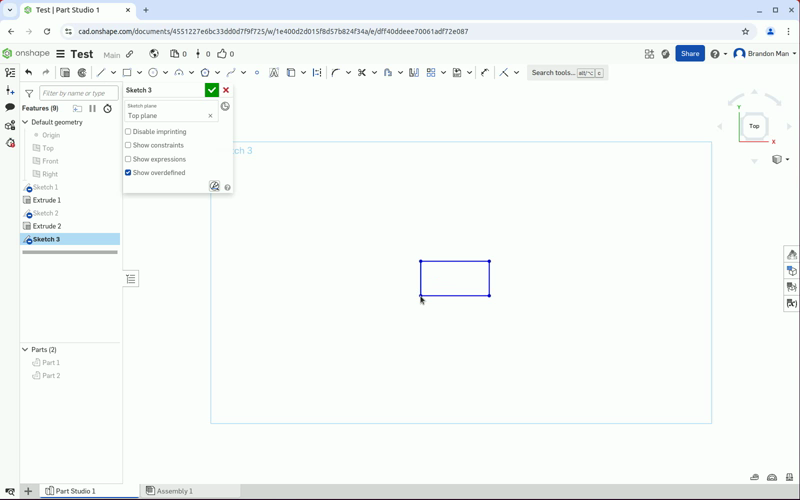
mouse_move(438, 276)
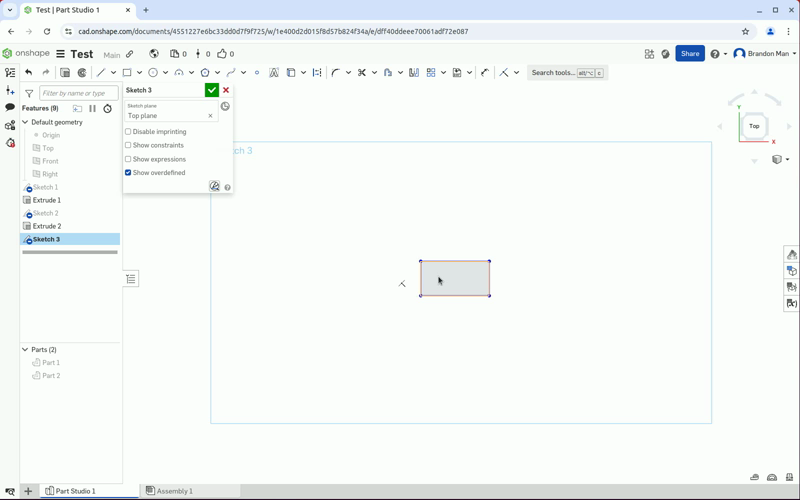
click(438, 276)
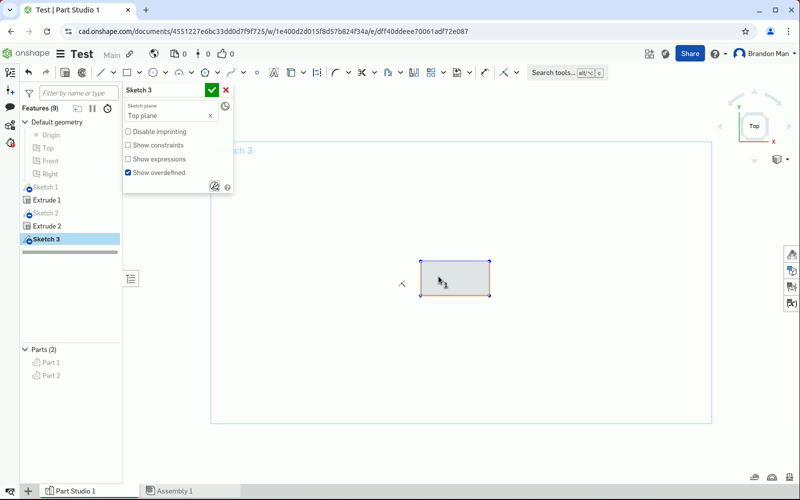
mouse_move(73, 352)
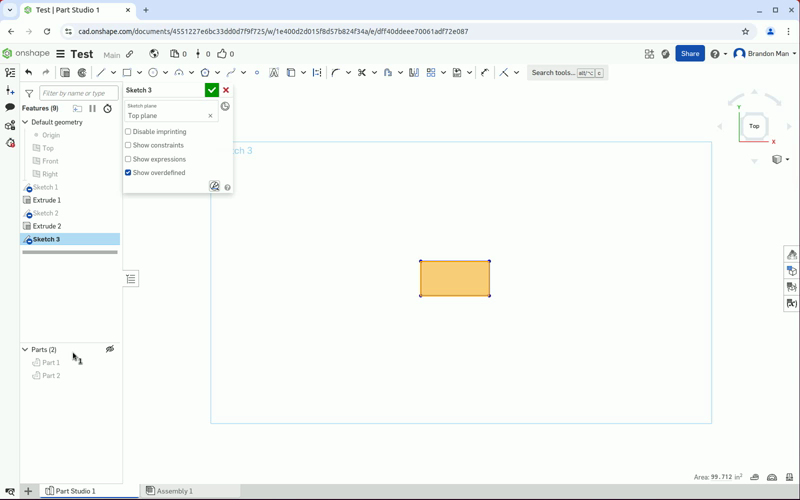
key(shift+y)
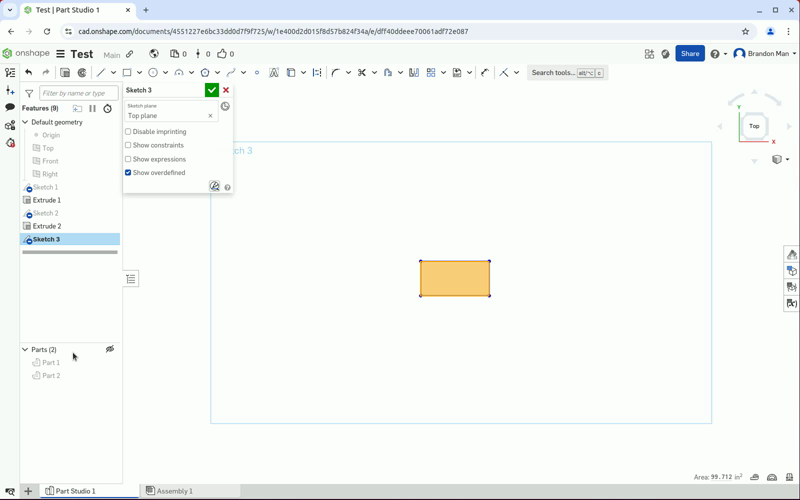
key(shift+e)
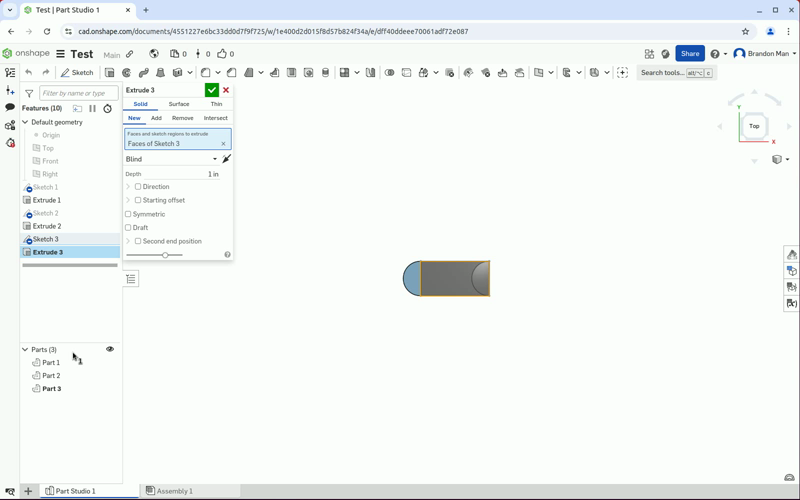
mouse_move(143, 106)
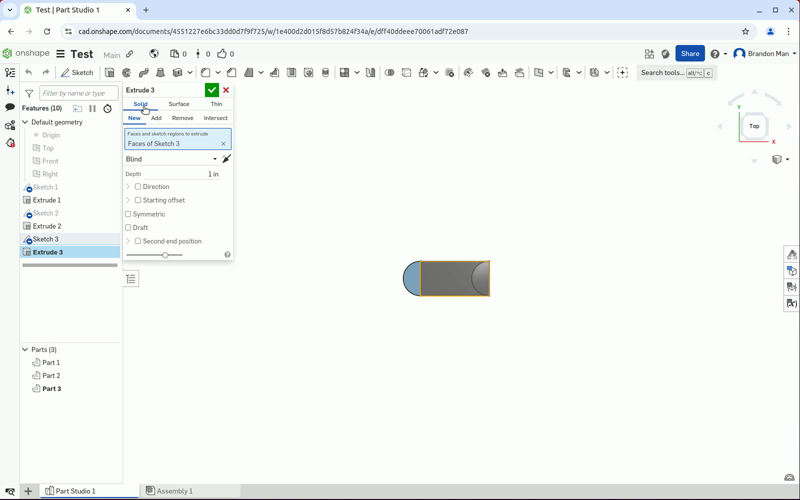
click(143, 106)
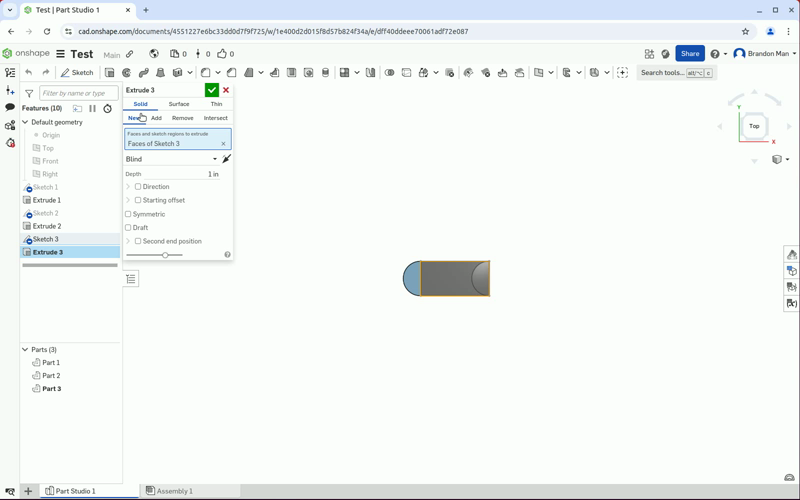
mouse_move(137, 120)
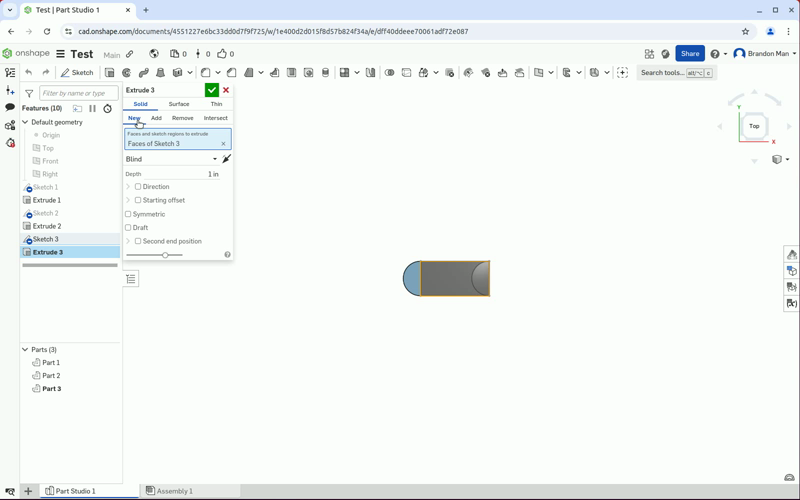
click(137, 120)
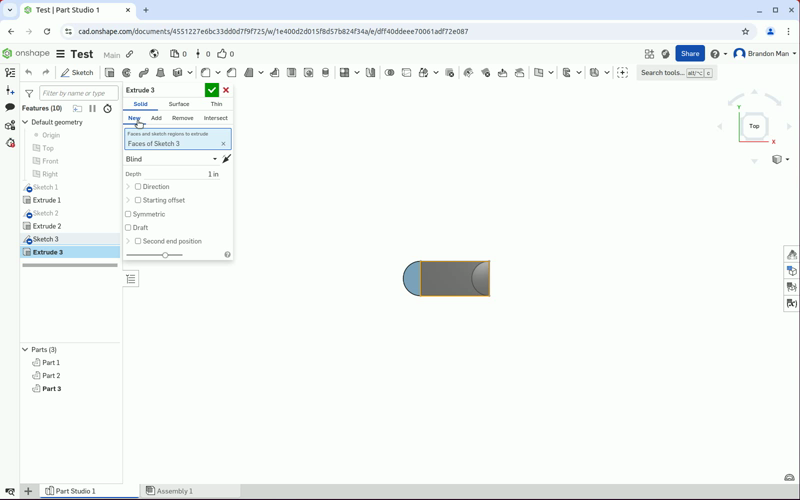
key(tab, 4)
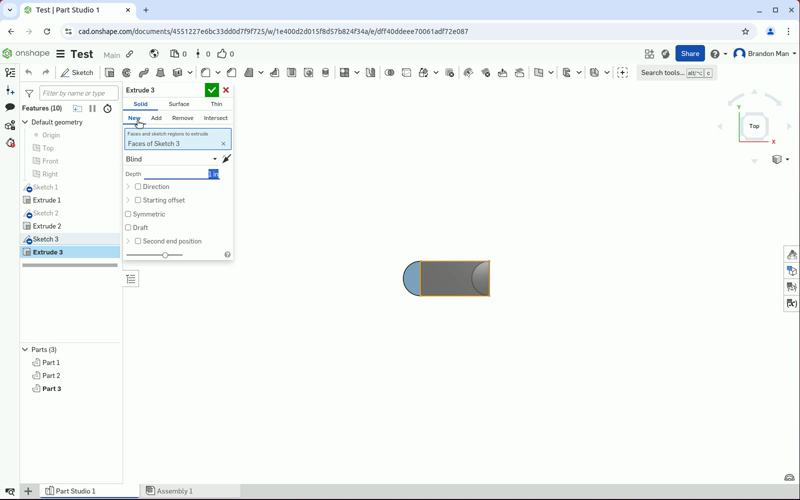
text(20.942)
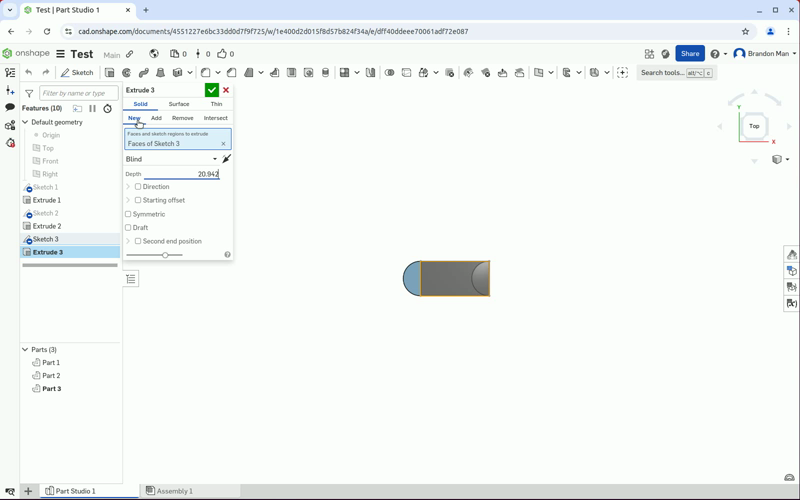
key(enter)
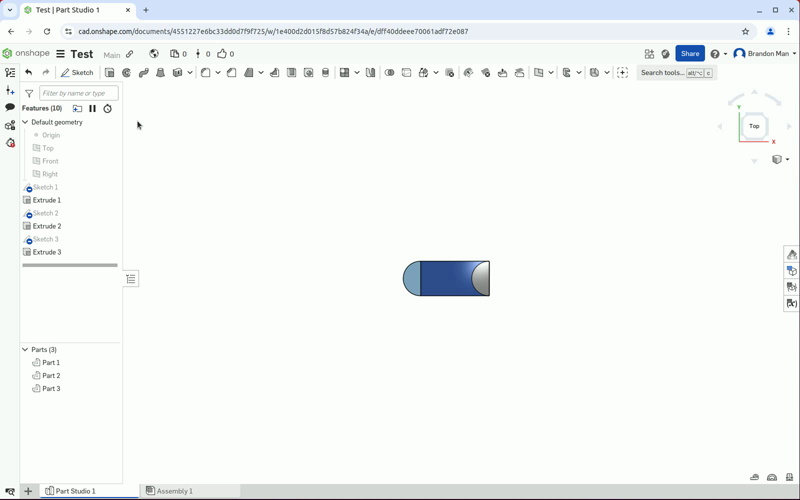
key(shift+h)
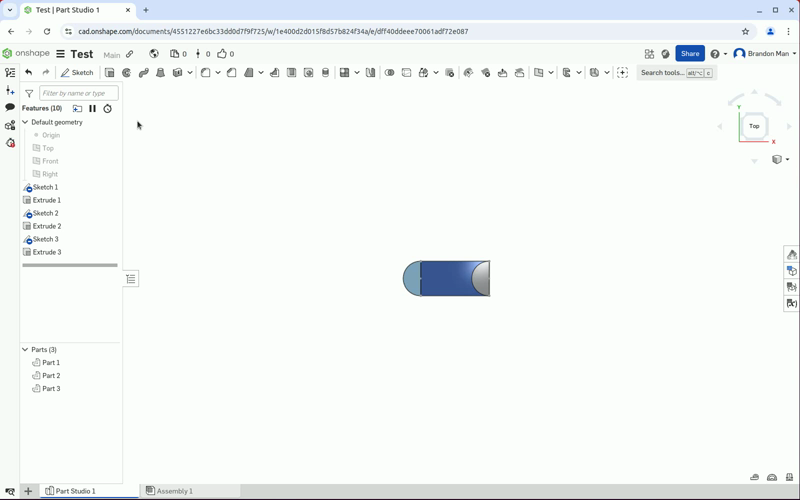
key(shift+h)
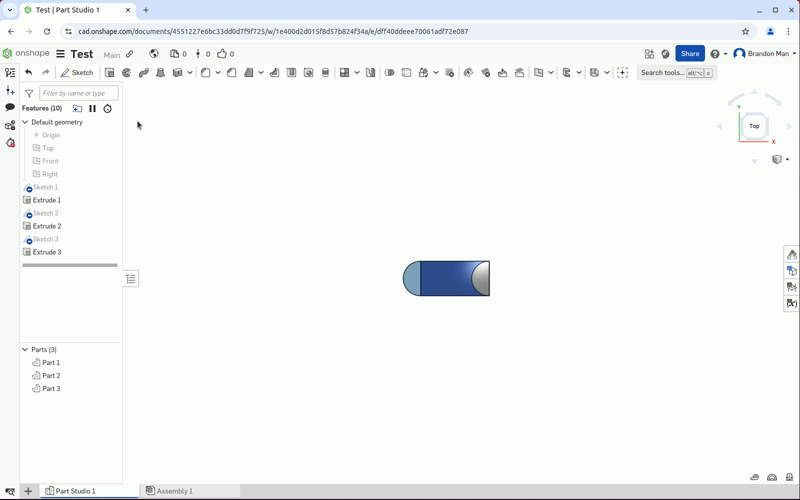
mouse_move(73, 189)
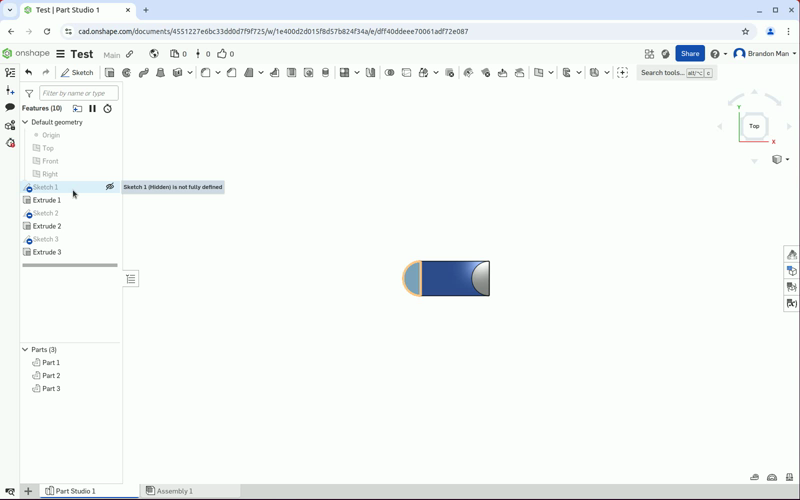
click(73, 189)
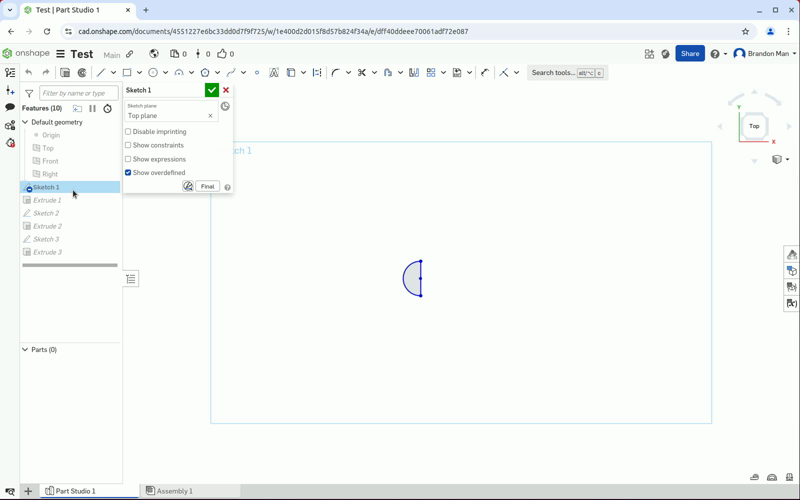
mouse_move(229, 92)
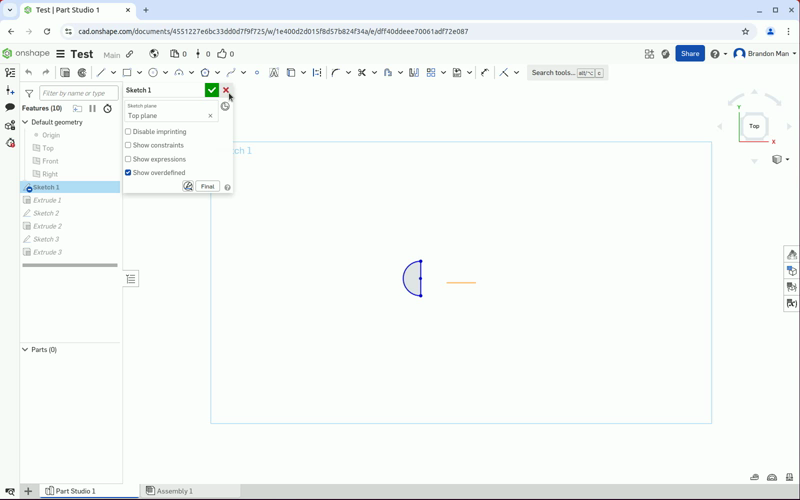
click(229, 92)
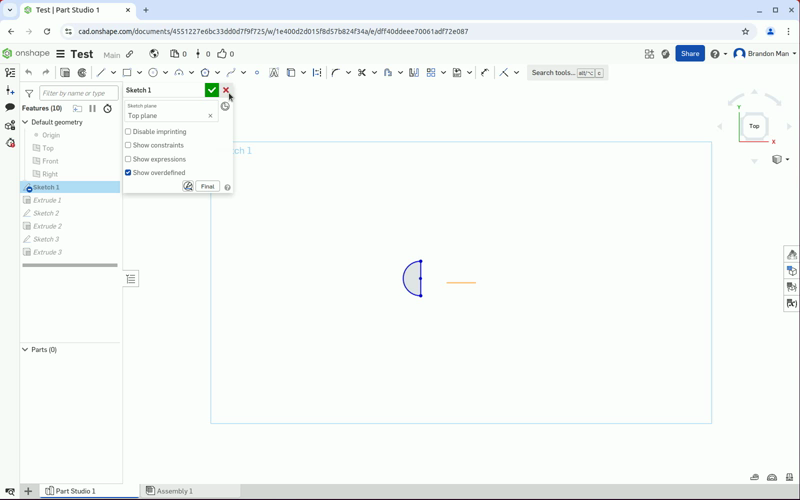
key(shift+s)
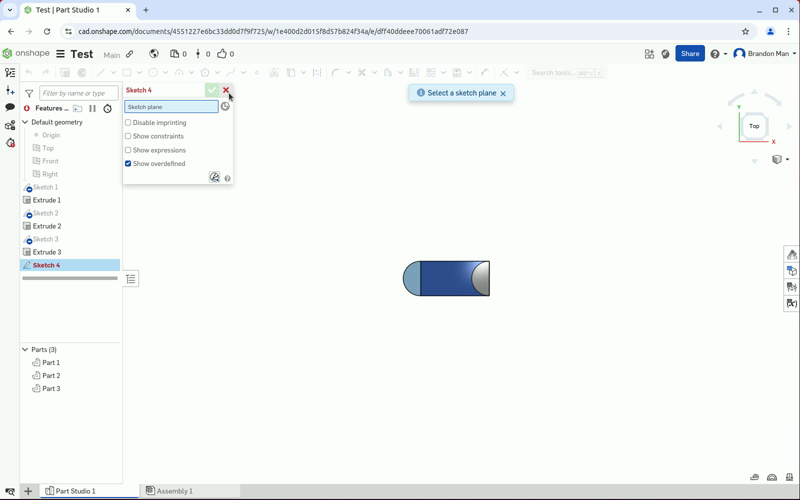
mouse_move(73, 150)
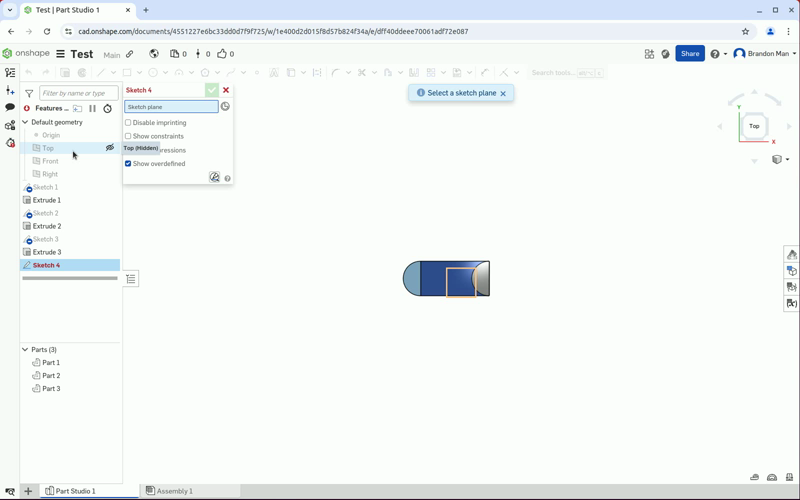
click(73, 150)
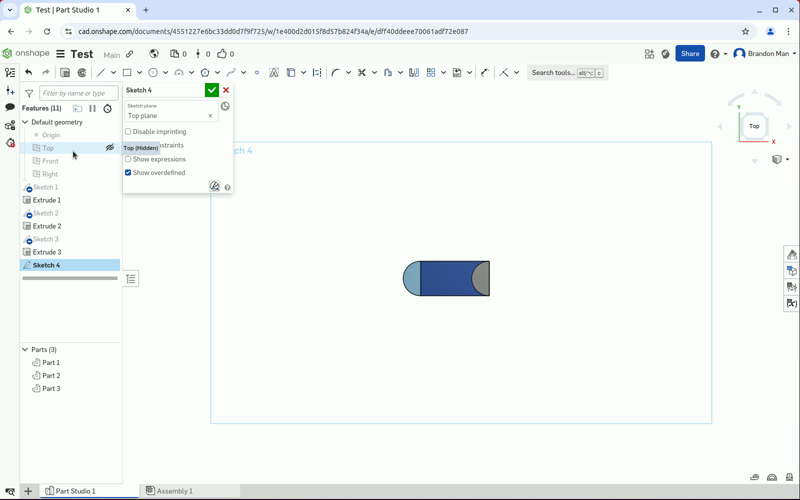
mouse_move(73, 352)
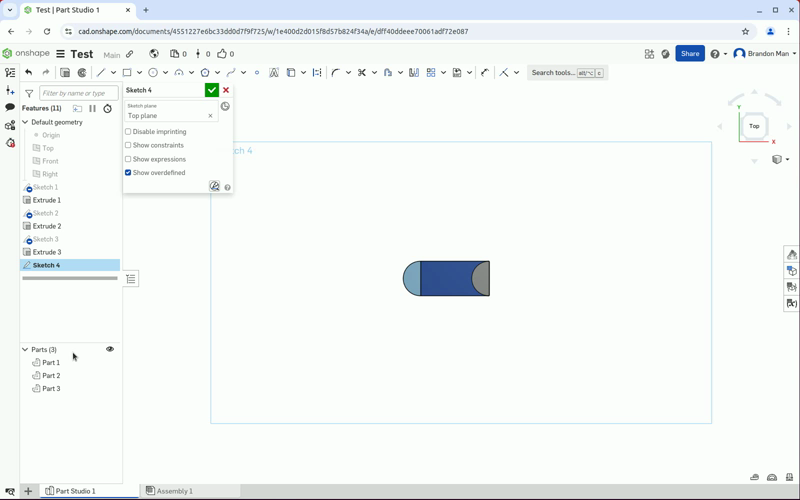
key(y)
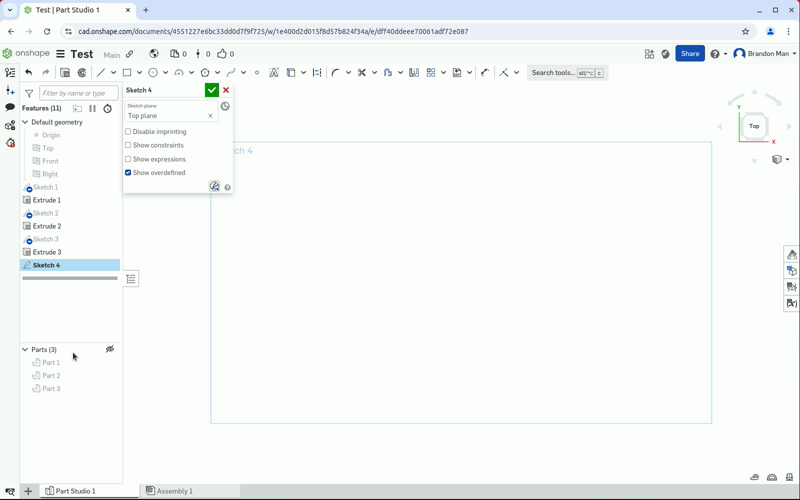
key(l)
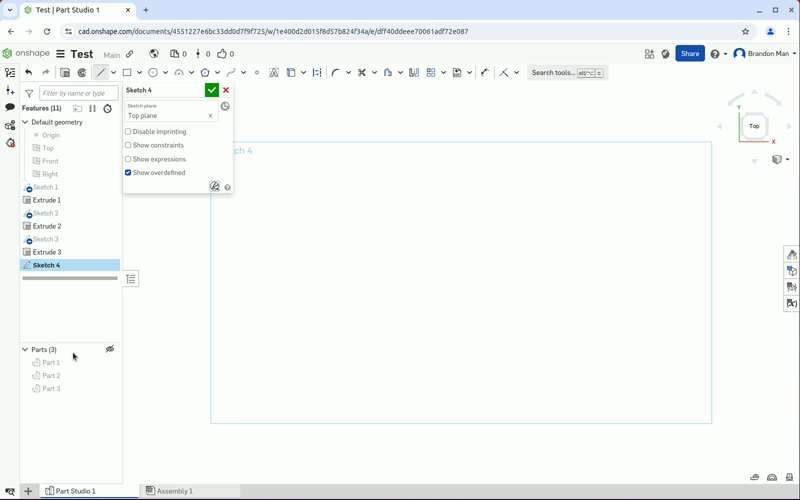
key_down(shift)
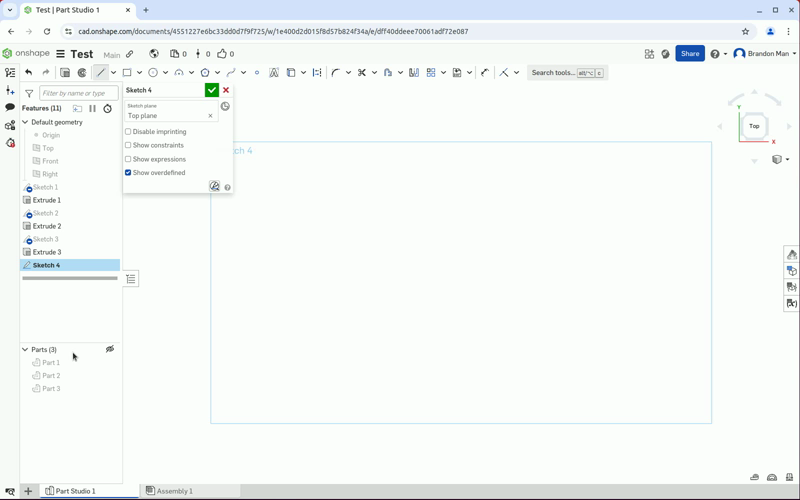
mouse_move(420, 295)
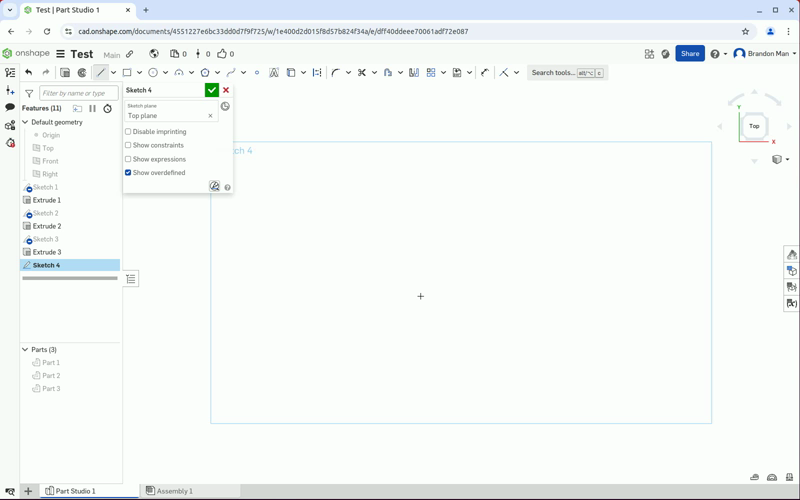
click(420, 295)
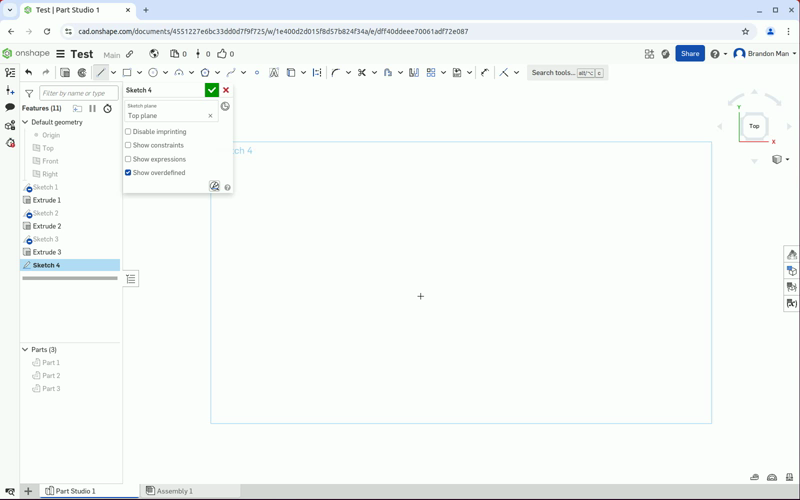
key_up(shift)
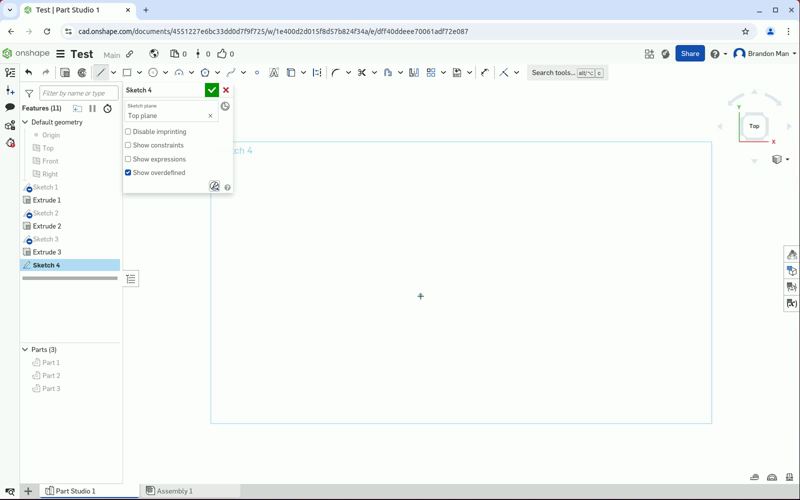
key_down(shift)
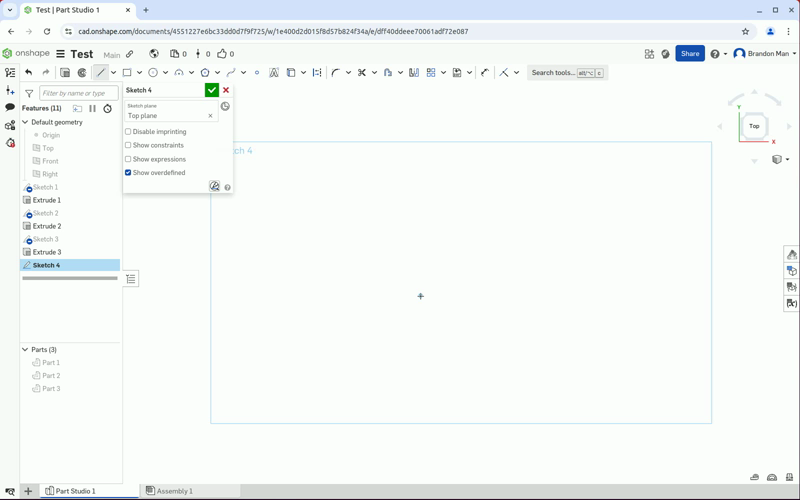
mouse_move(489, 295)
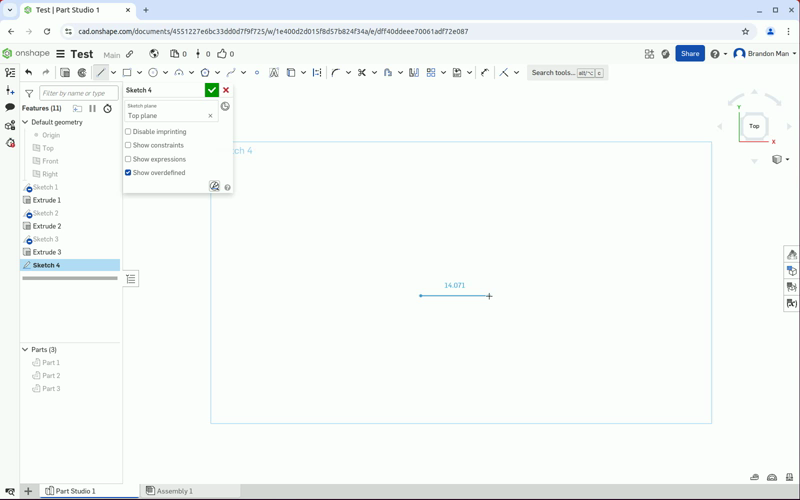
click(489, 295)
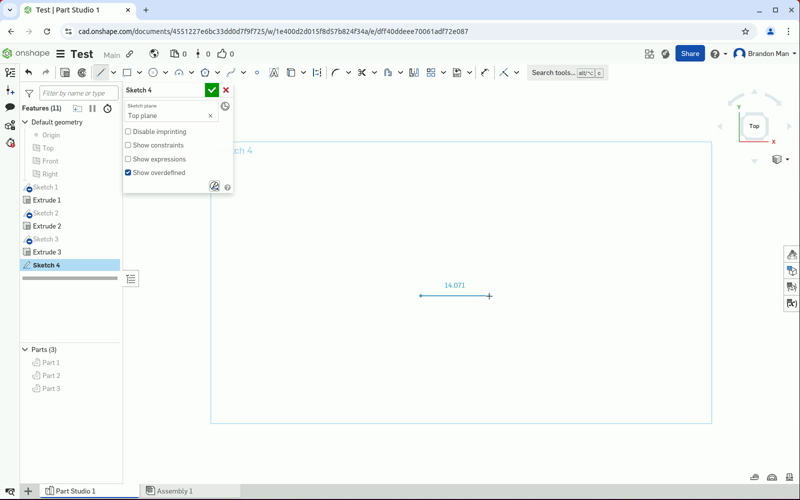
key_up(shift)
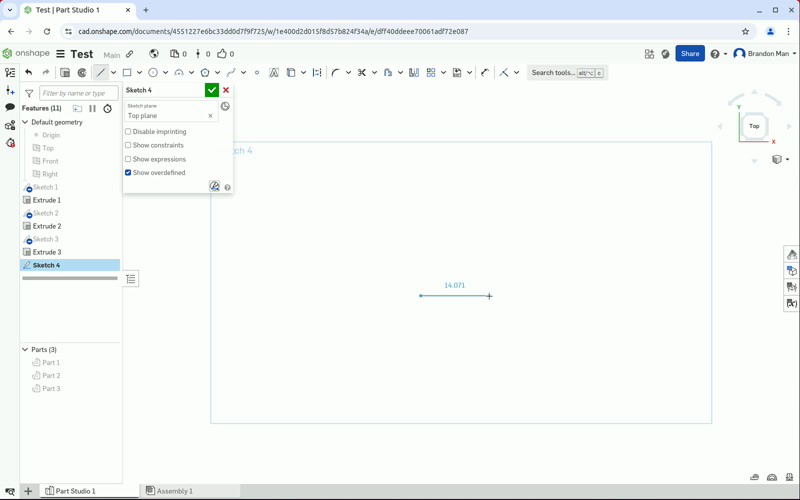
key_down(shift)
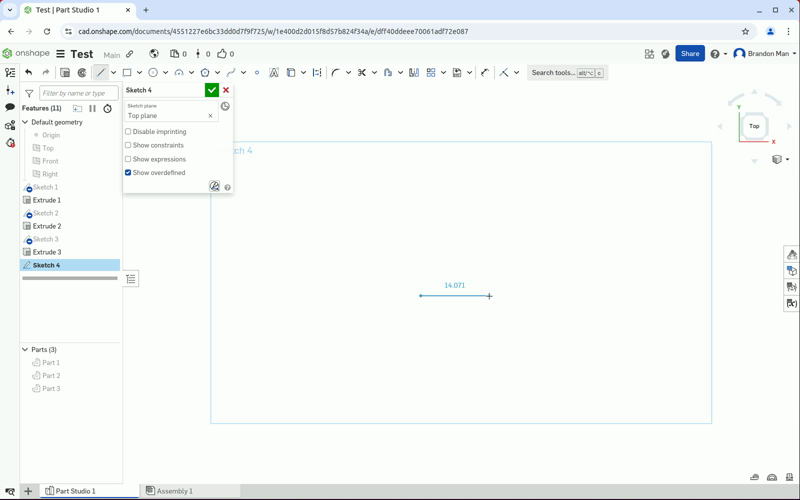
mouse_move(519, 295)
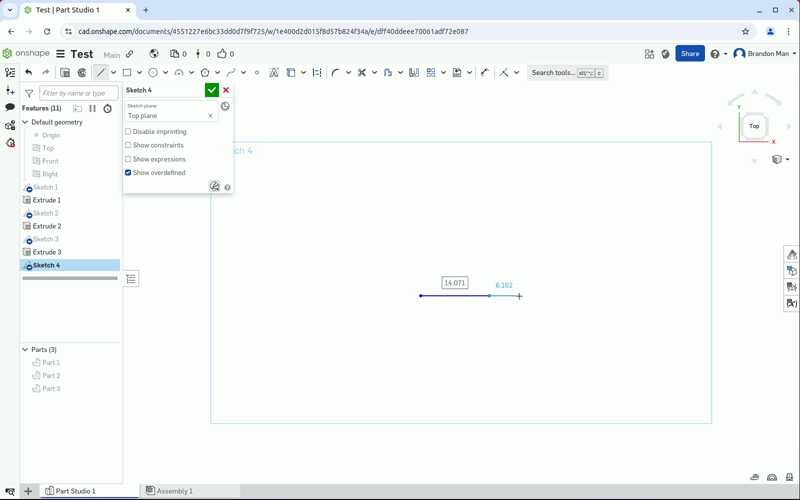
mouse_move(489, 261)
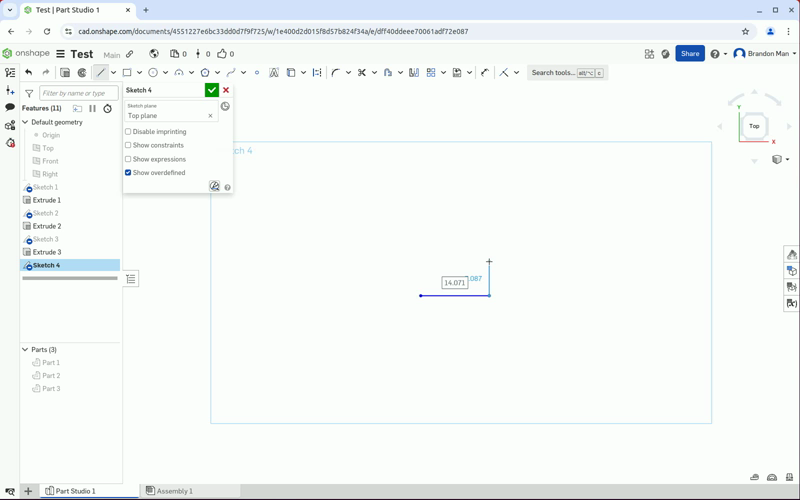
click(489, 261)
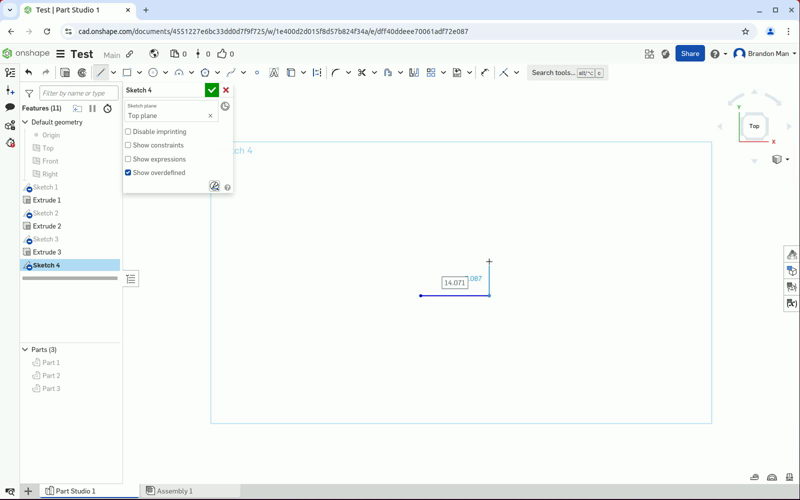
key_up(shift)
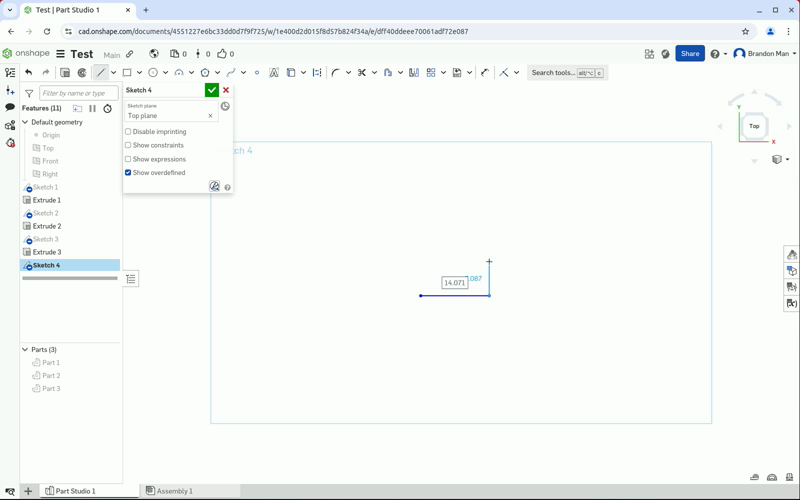
key_down(shift)
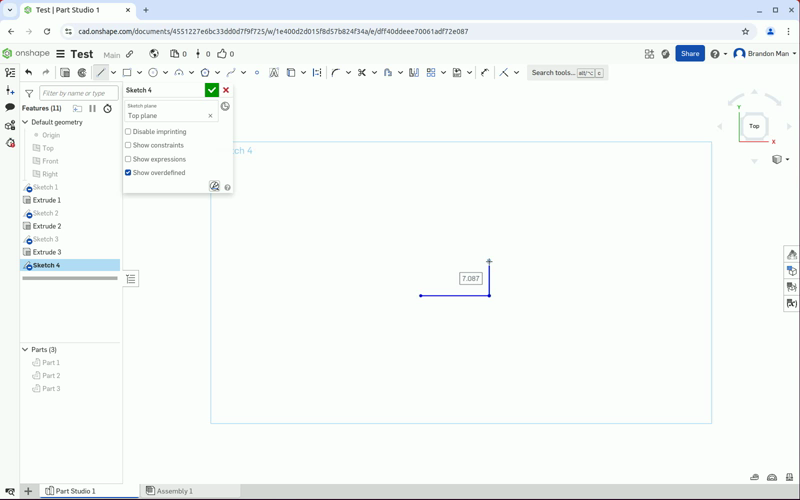
mouse_move(420, 261)
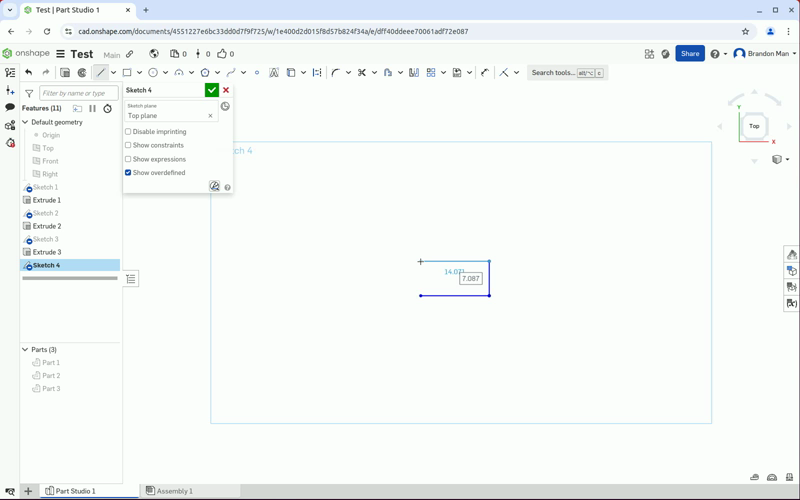
click(420, 261)
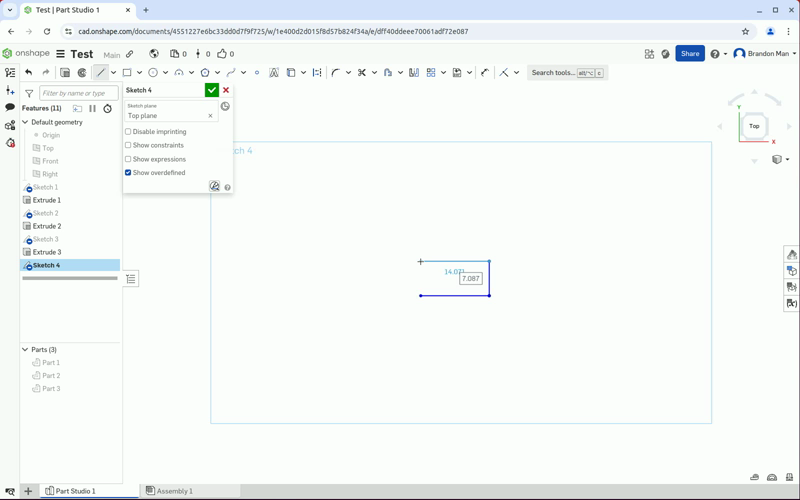
key_up(shift)
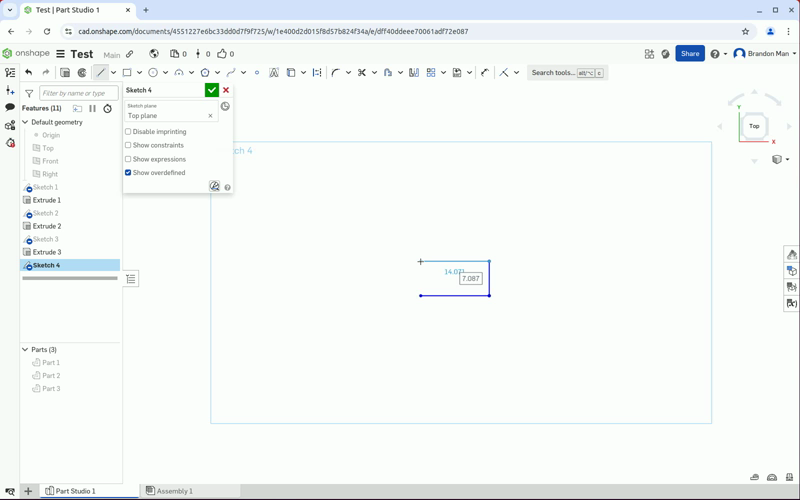
mouse_move(450, 261)
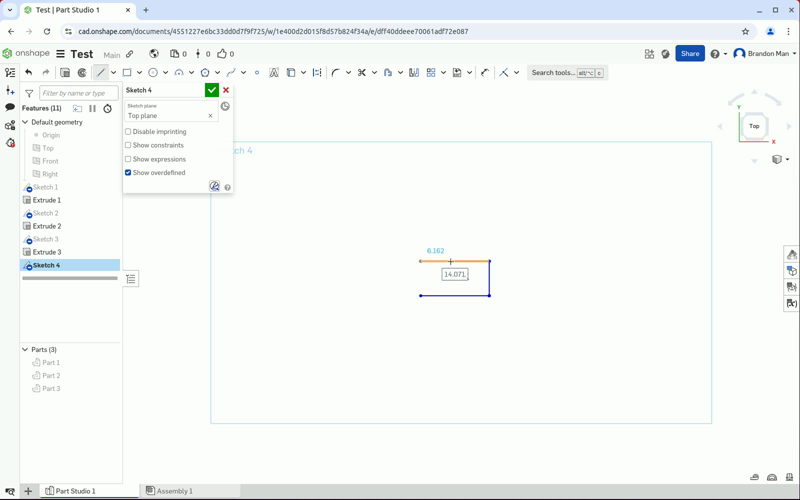
key_down(shift)
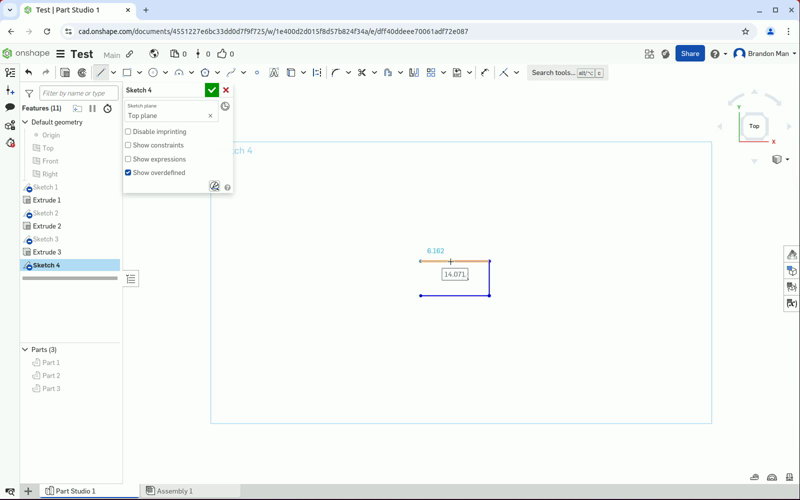
mouse_move(420, 295)
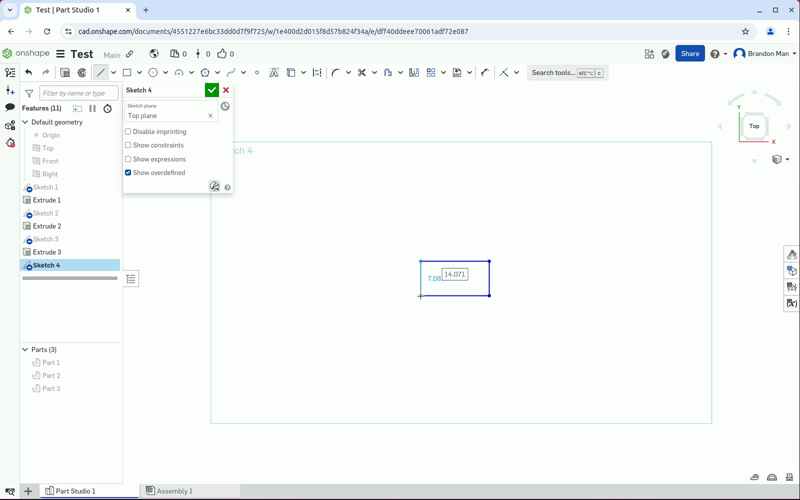
key_up(shift)
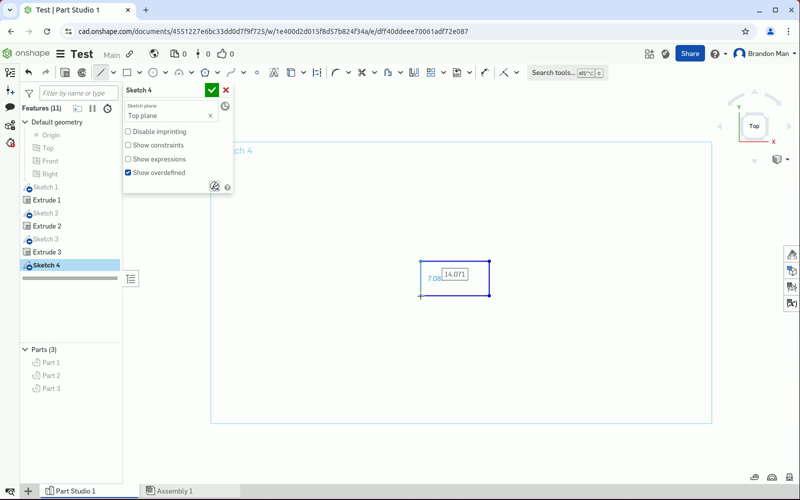
click(420, 295)
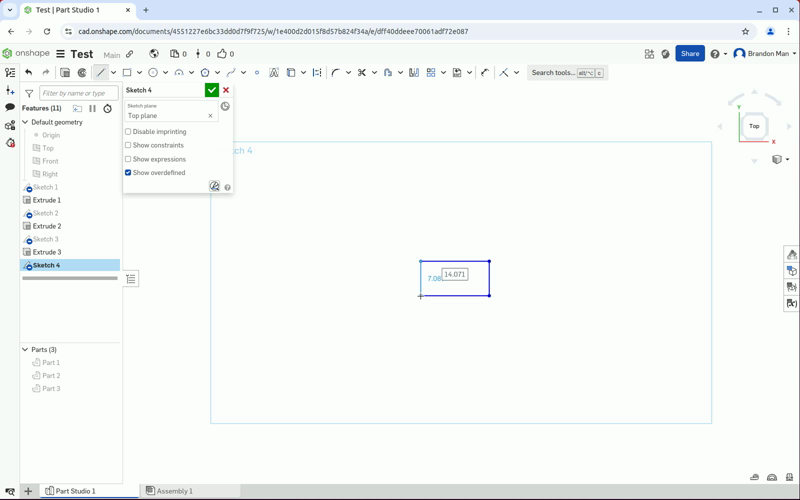
key(esc)
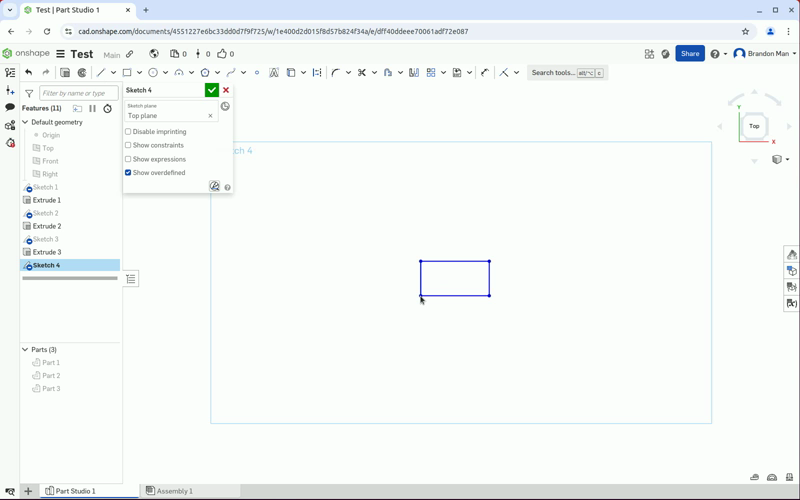
mouse_move(448, 268)
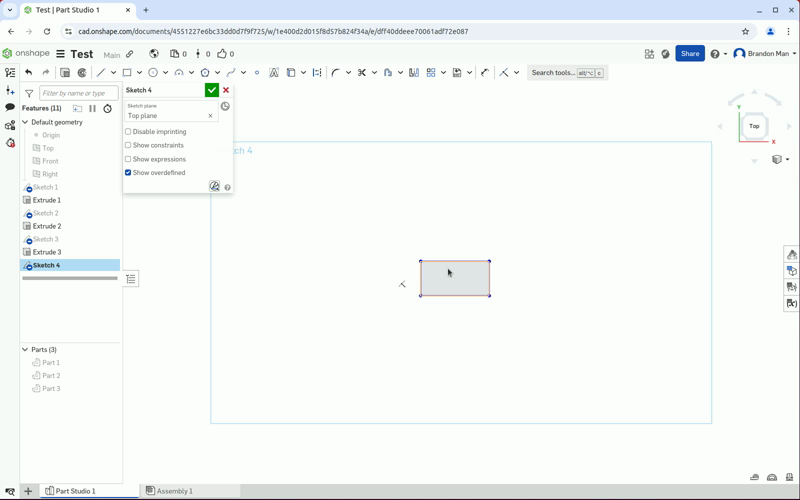
click(448, 268)
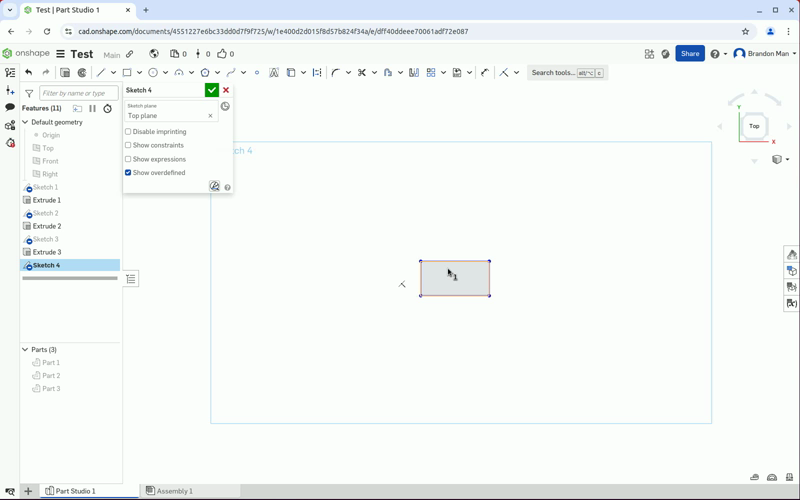
mouse_move(73, 352)
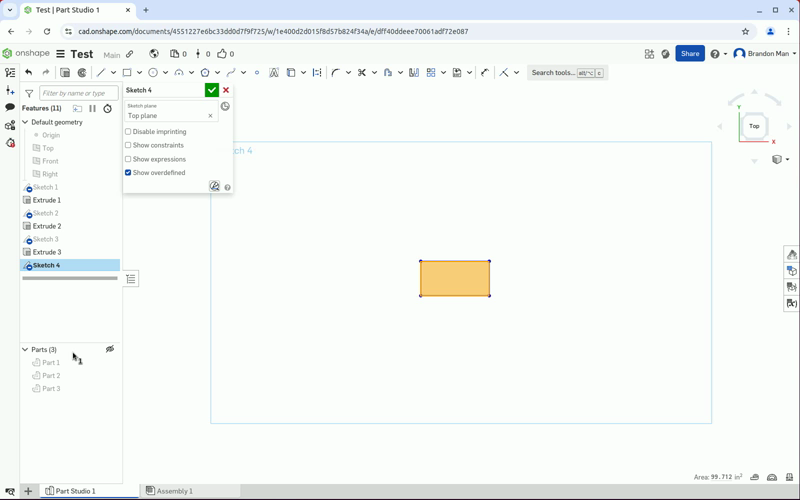
key(shift+y)
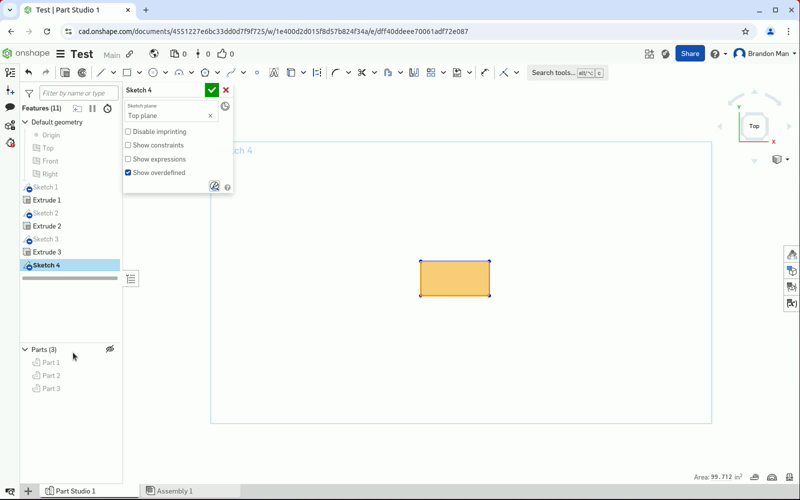
key(shift+e)
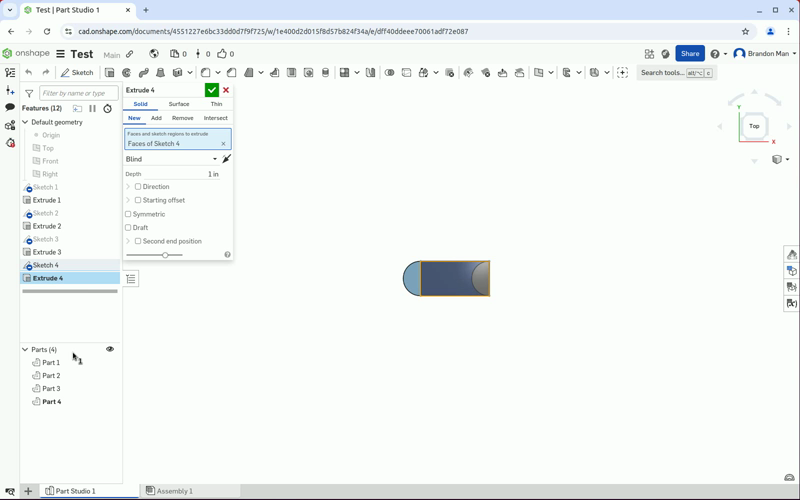
mouse_move(143, 106)
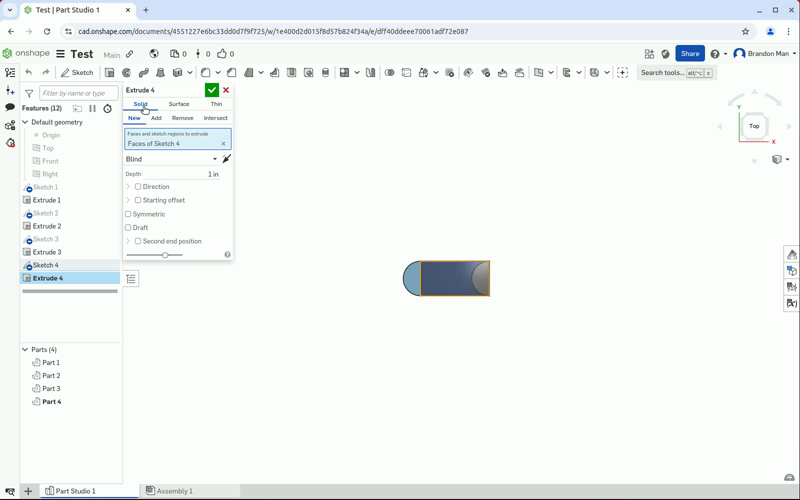
click(143, 106)
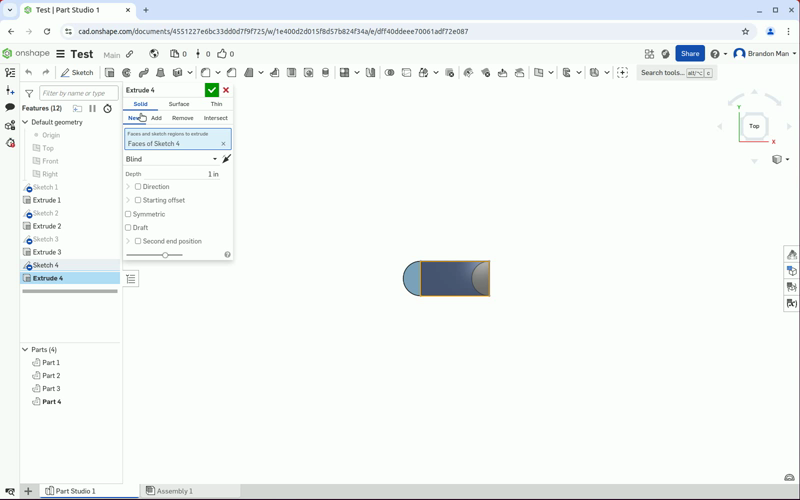
mouse_move(137, 120)
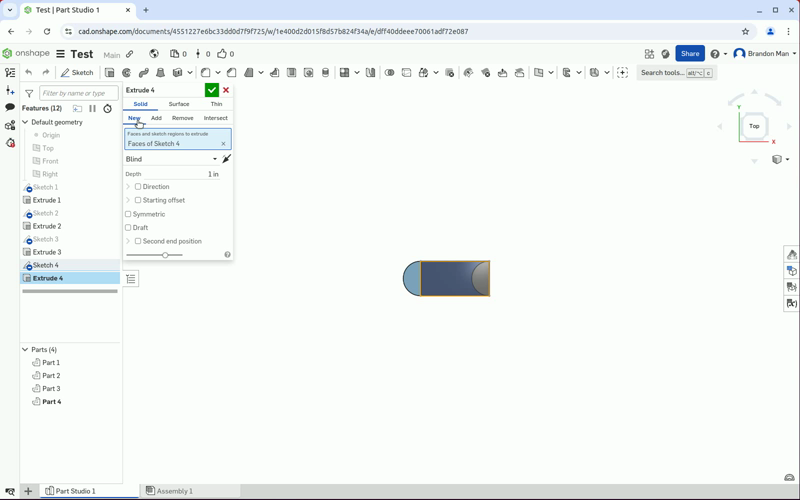
click(137, 120)
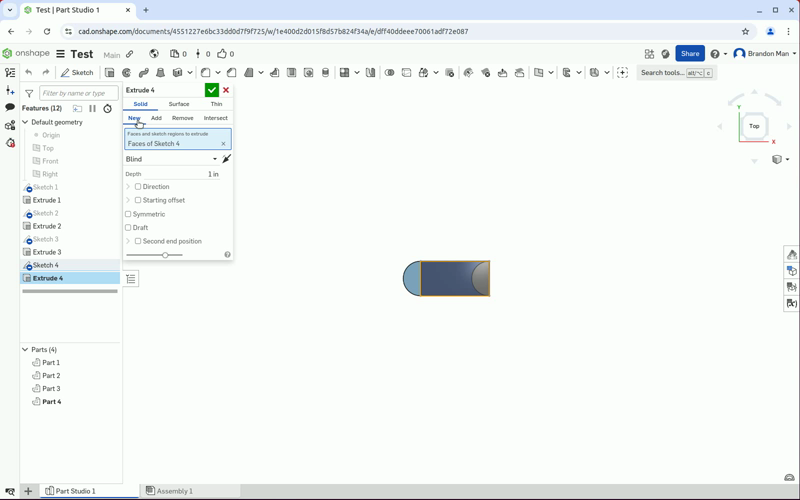
key(tab, 4)
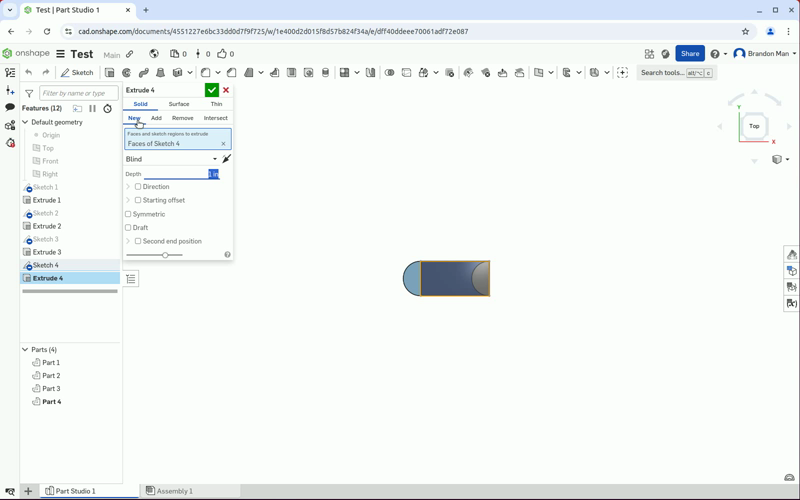
text(20.942)
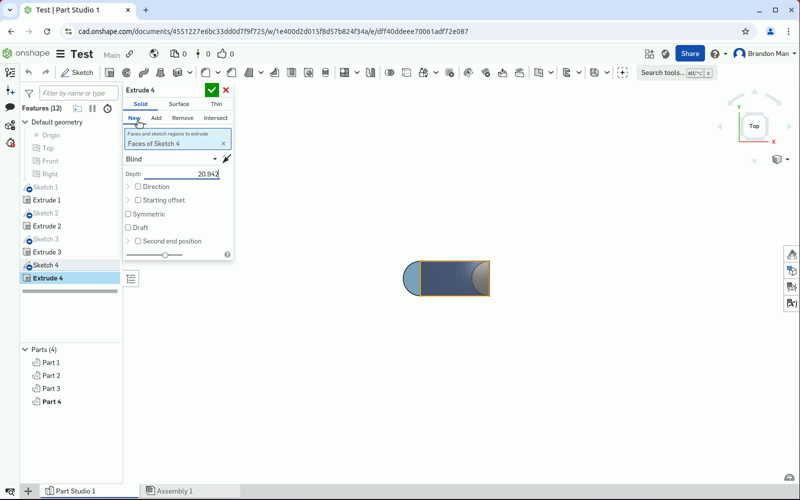
key(enter)
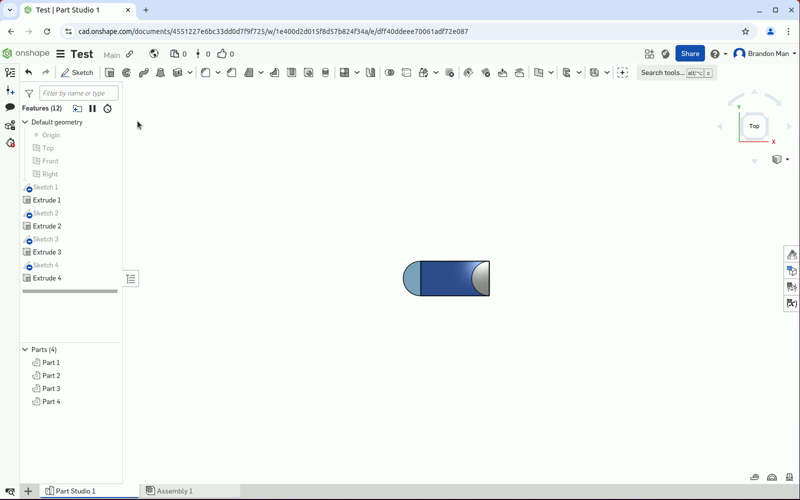
key(shift+h)
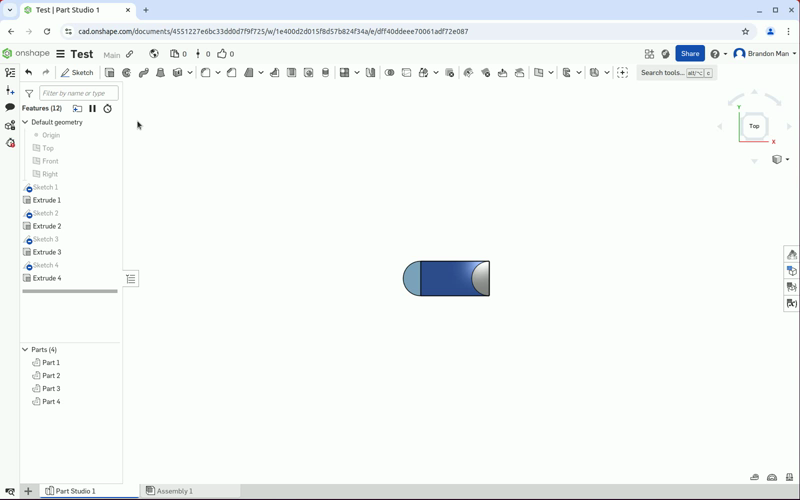
key(shift+h)
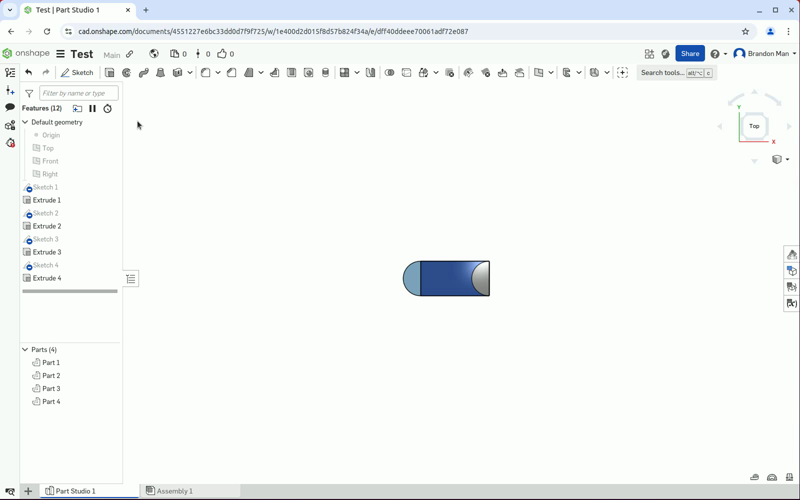
mouse_move(73, 189)
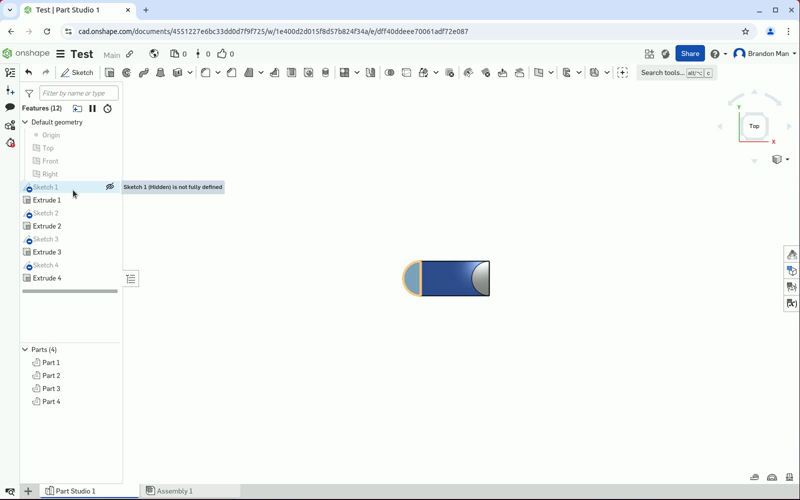
click(73, 189)
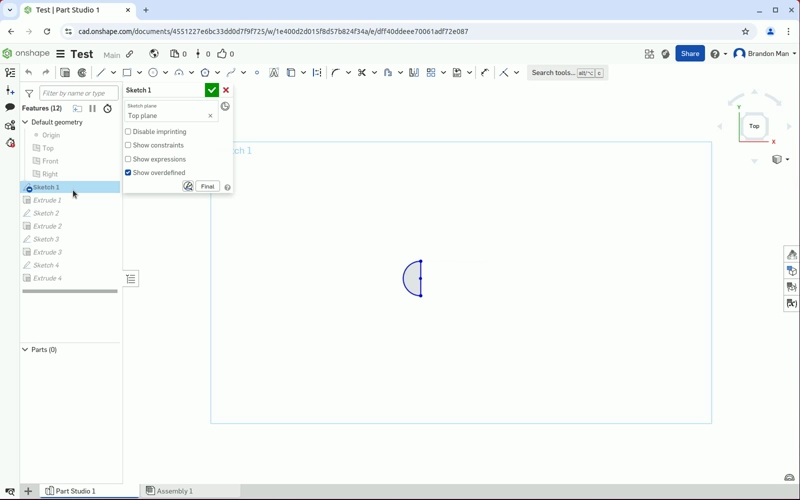
mouse_move(229, 92)
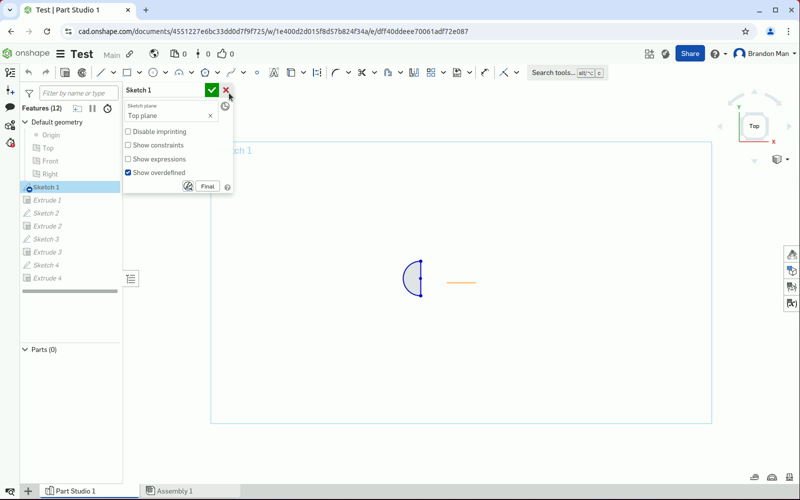
click(229, 92)
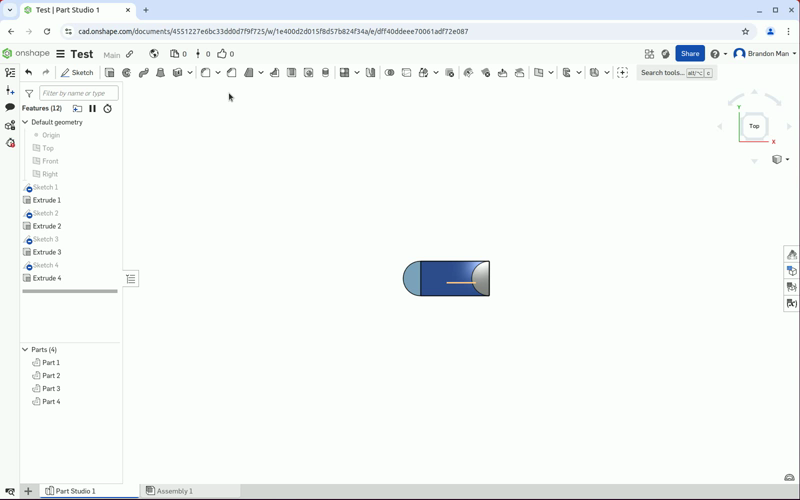
mouse_move(541, 75)
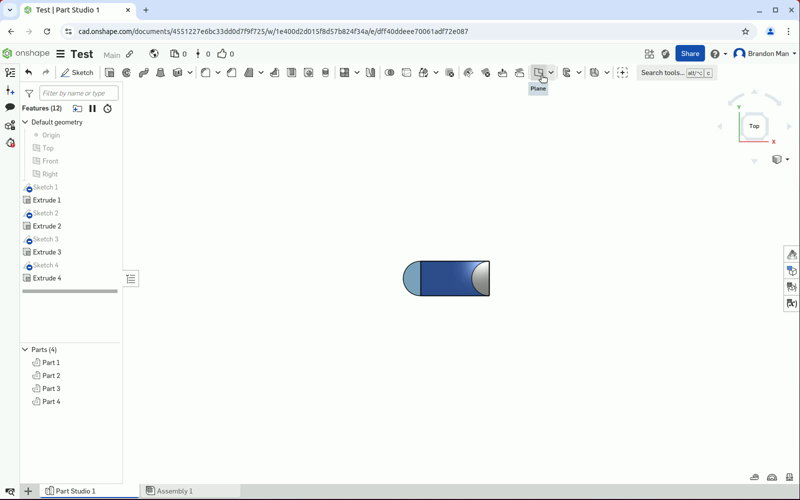
click(541, 75)
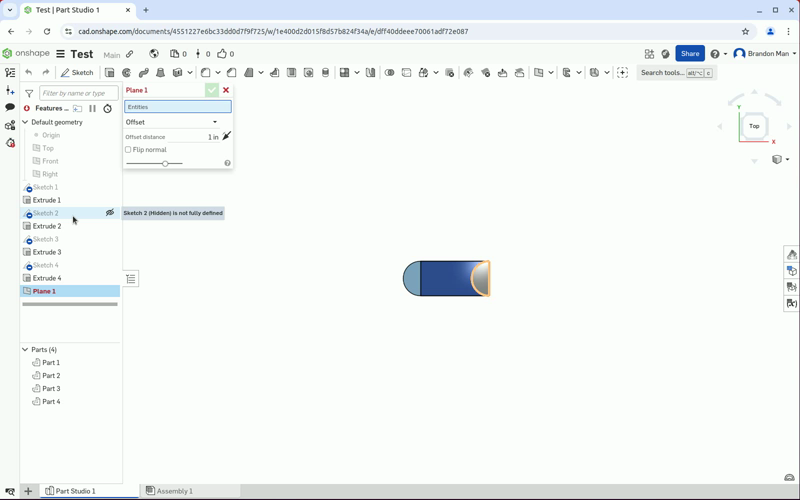
scroll(3)
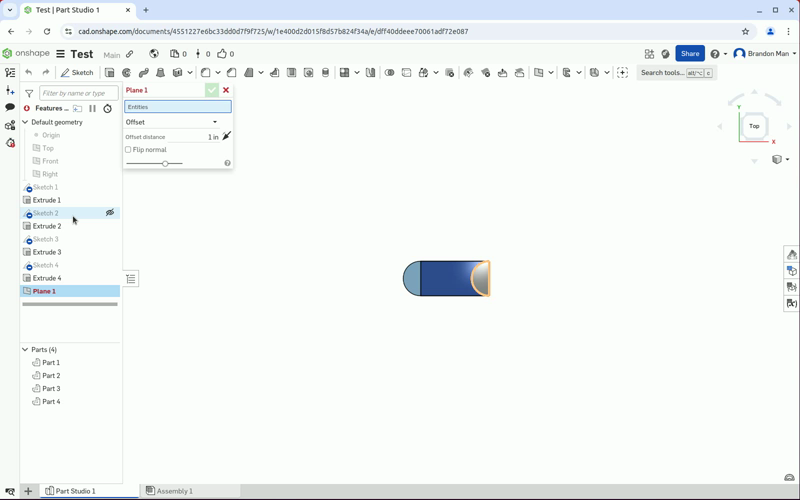
mouse_move(73, 150)
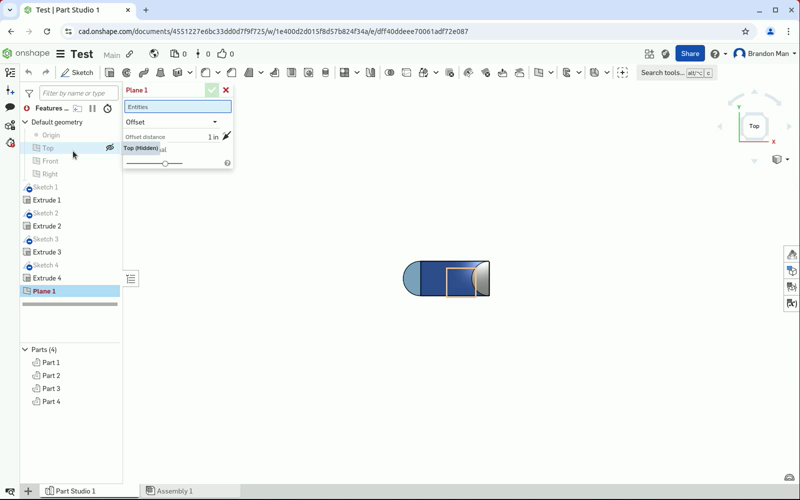
click(73, 150)
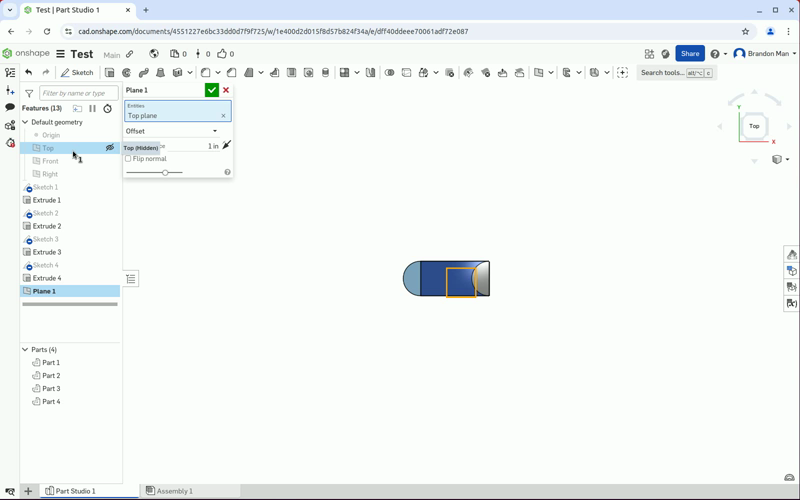
key(tab, 2)
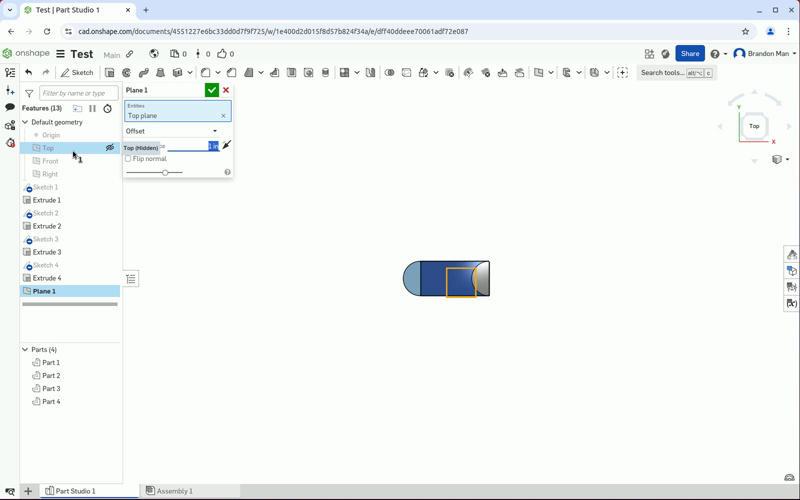
text(20.951)
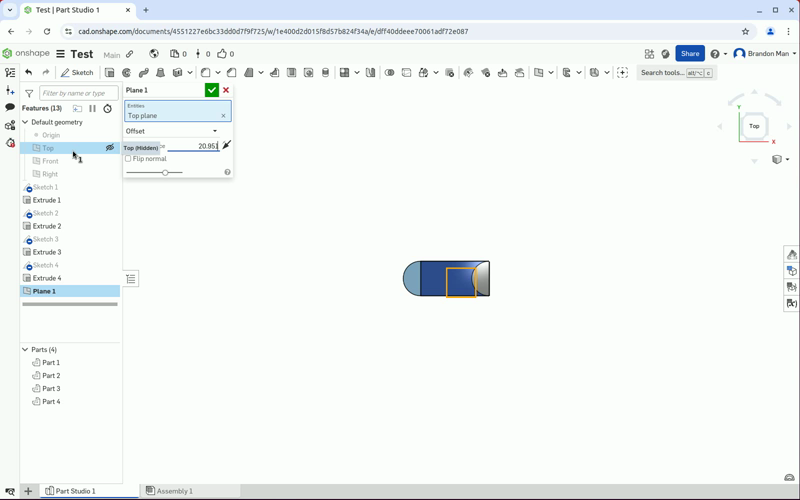
key(enter, 2)
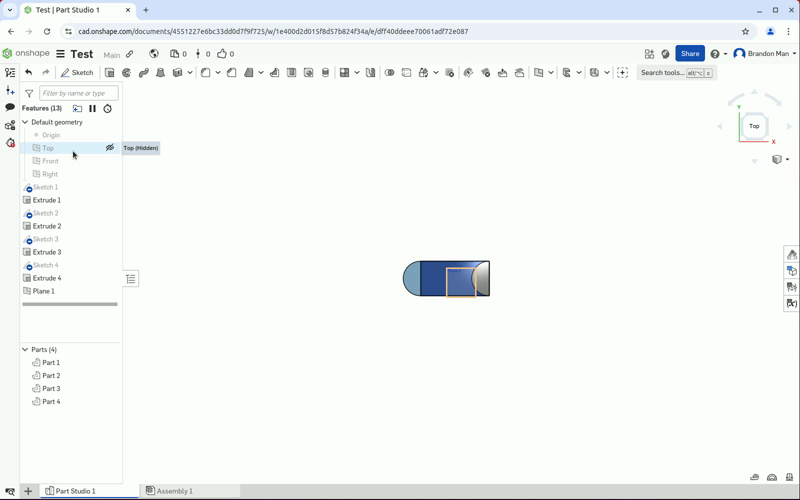
key(shift+s)
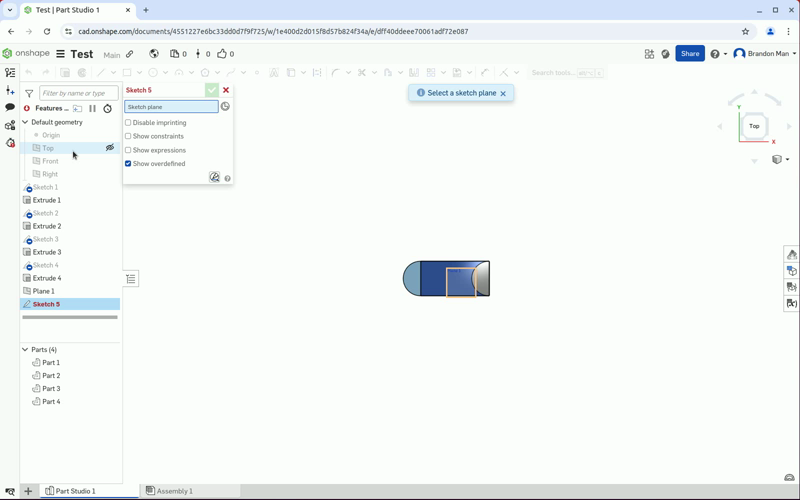
mouse_move(73, 293)
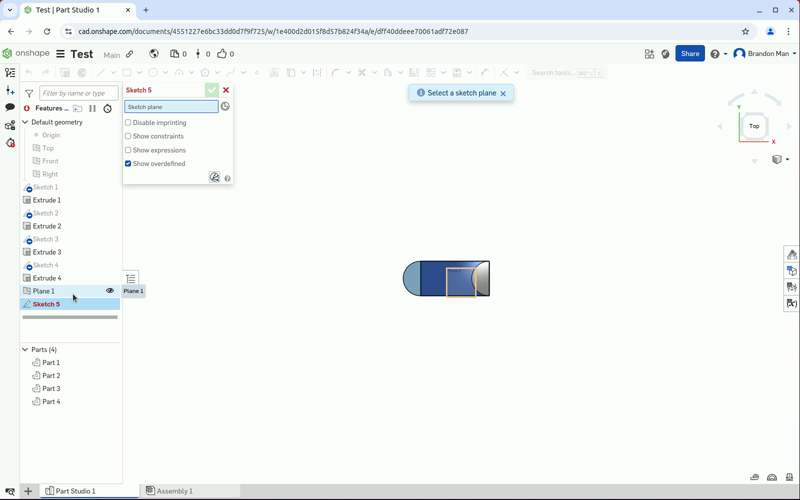
click(73, 293)
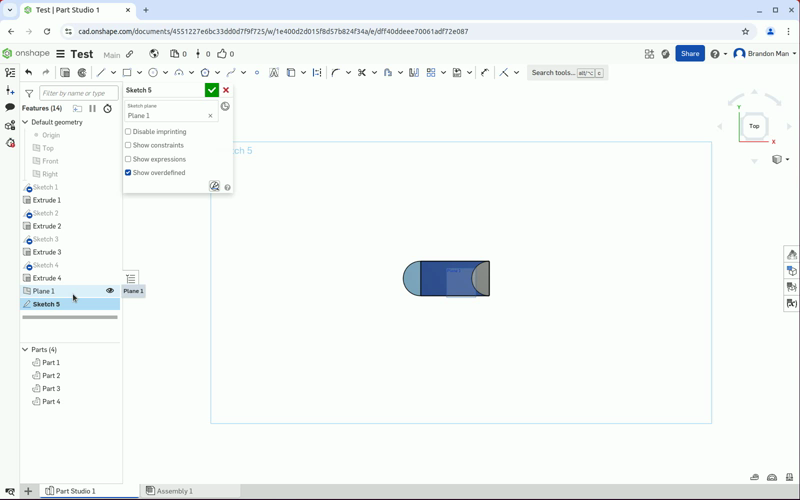
mouse_move(73, 352)
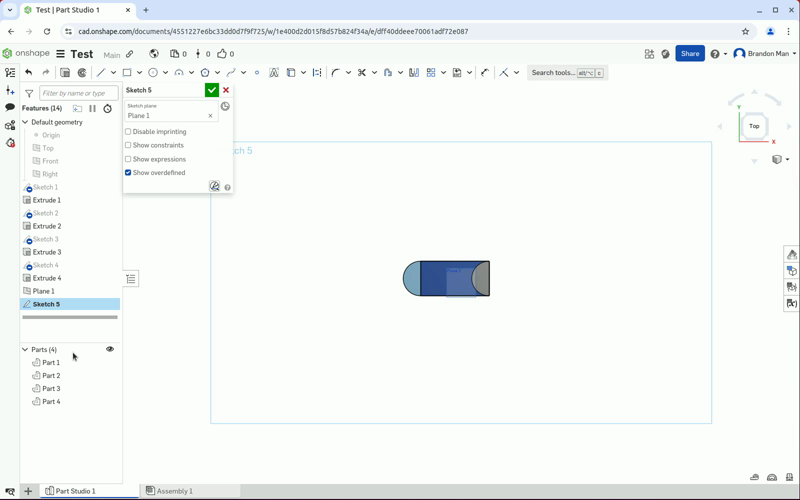
key(y)
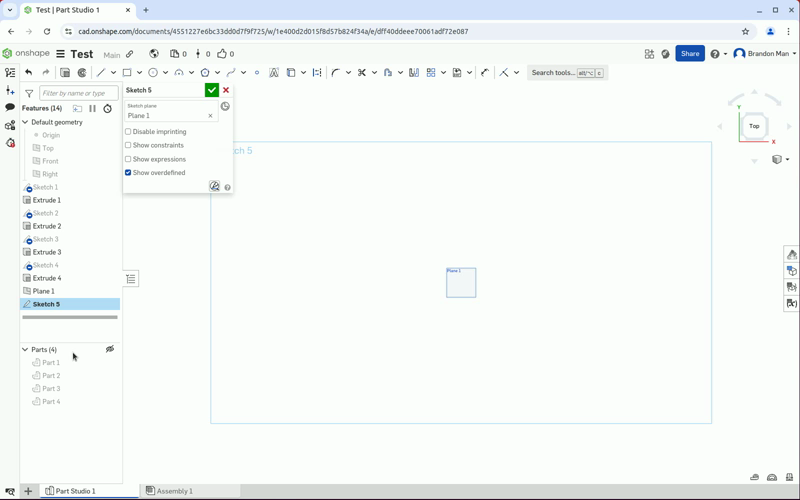
key(l)
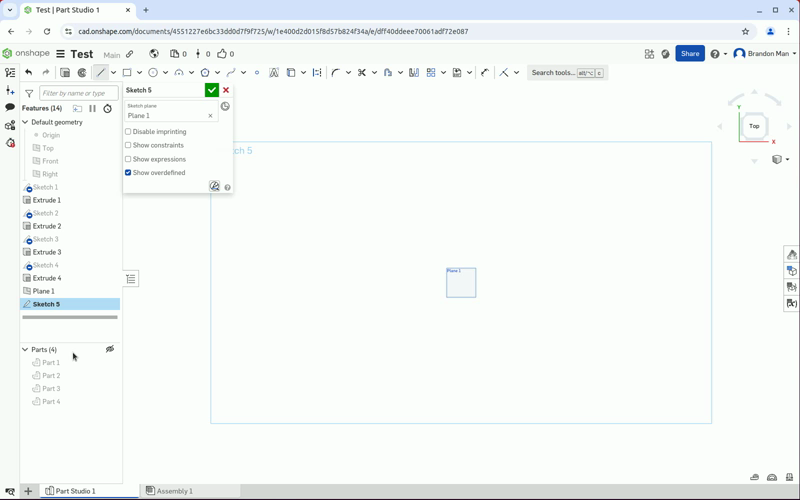
key_down(shift)
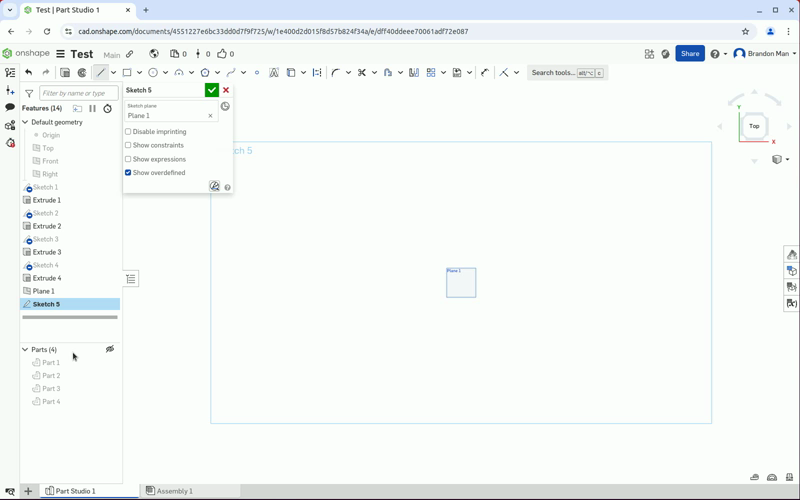
mouse_move(489, 293)
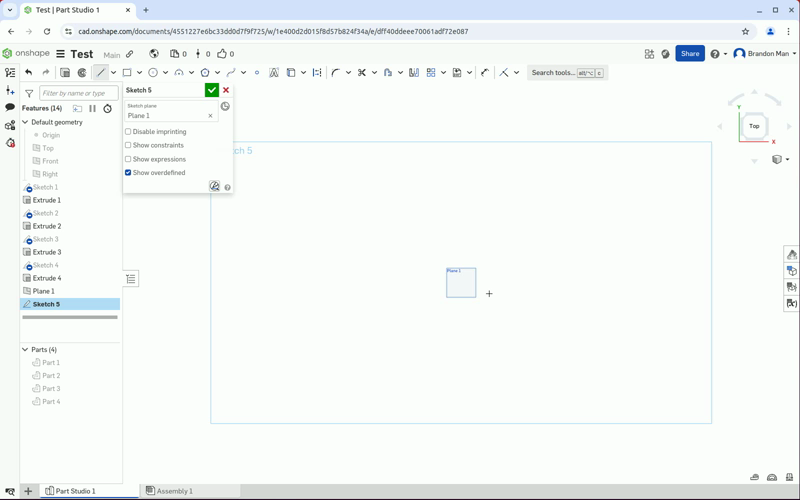
click(489, 293)
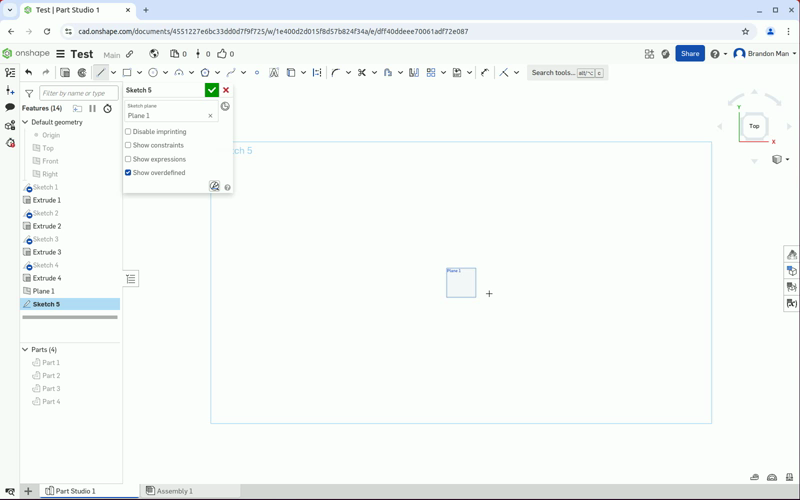
key_up(shift)
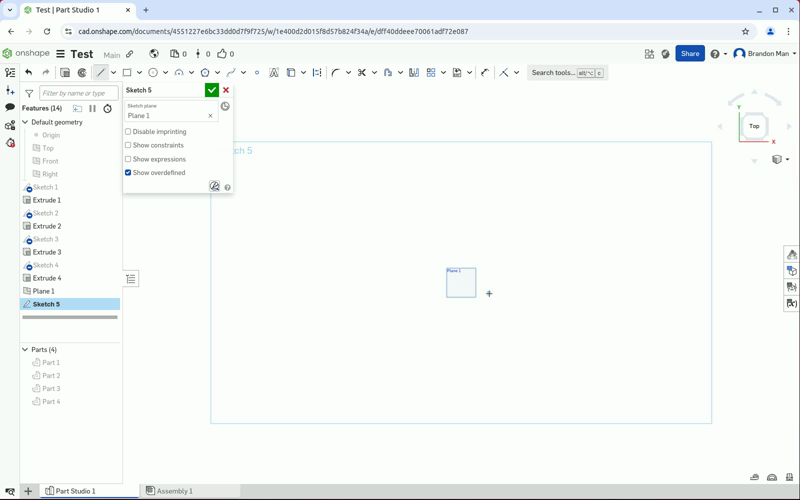
key_down(shift)
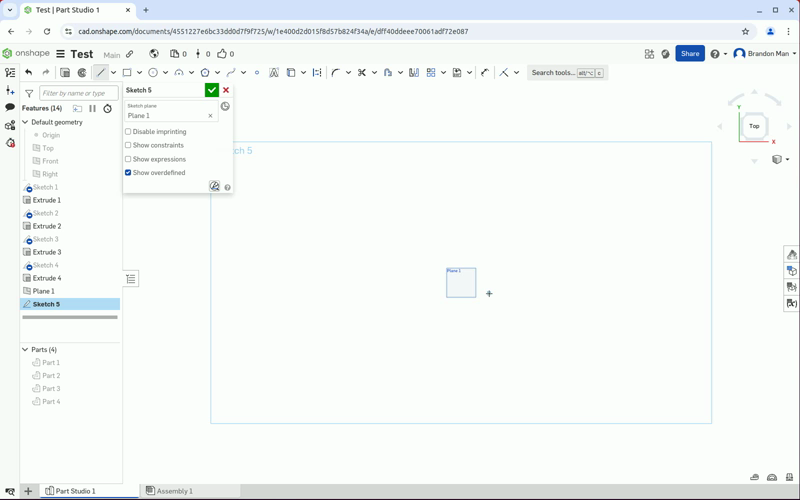
mouse_move(519, 293)
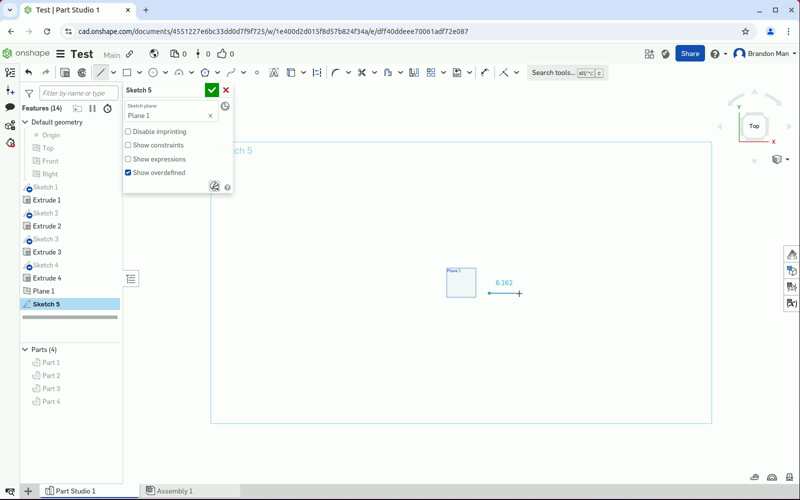
mouse_move(489, 263)
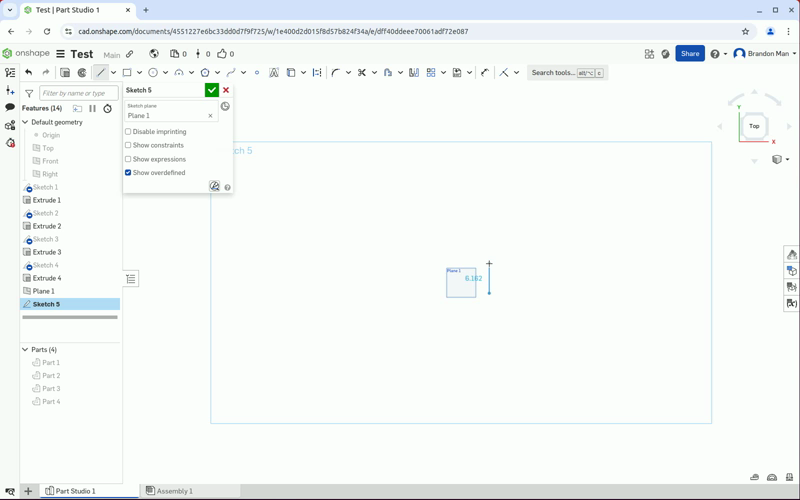
click(489, 263)
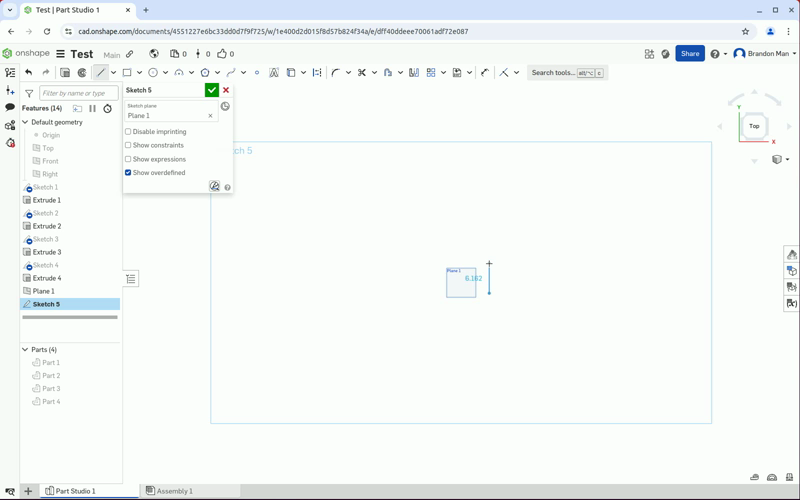
key_up(shift)
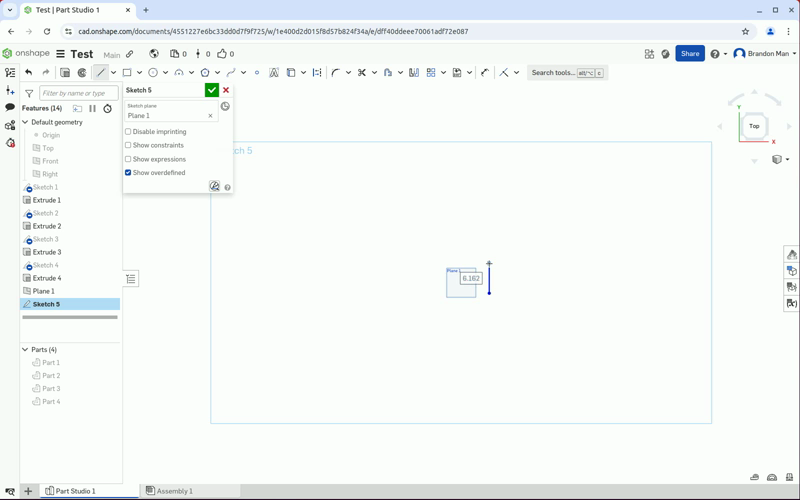
key(esc)
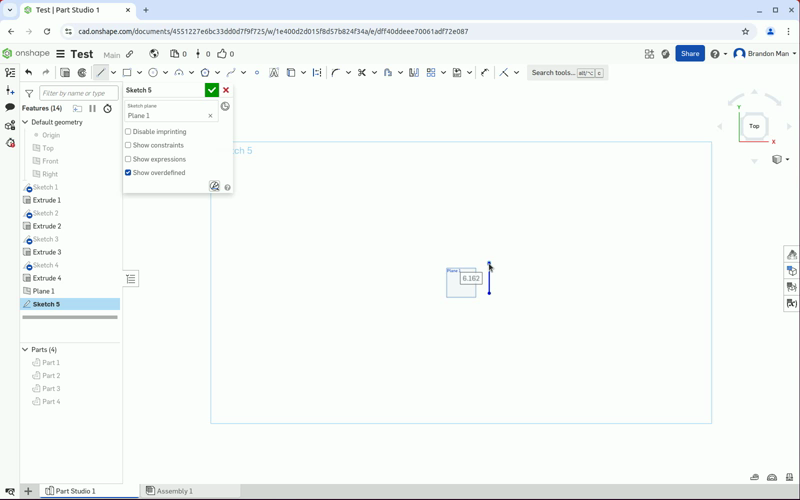
key(a)
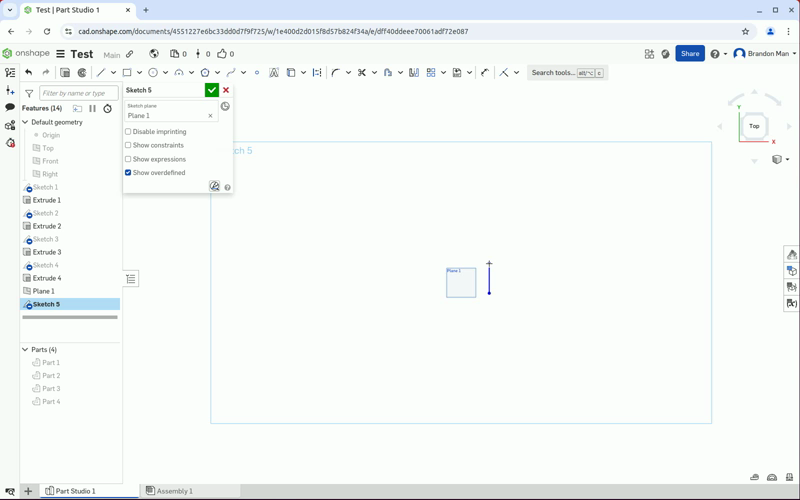
mouse_move(489, 263)
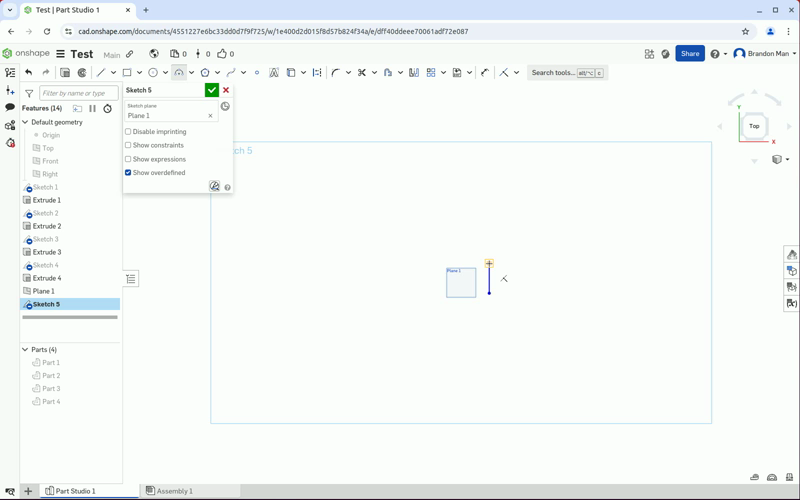
click(489, 263)
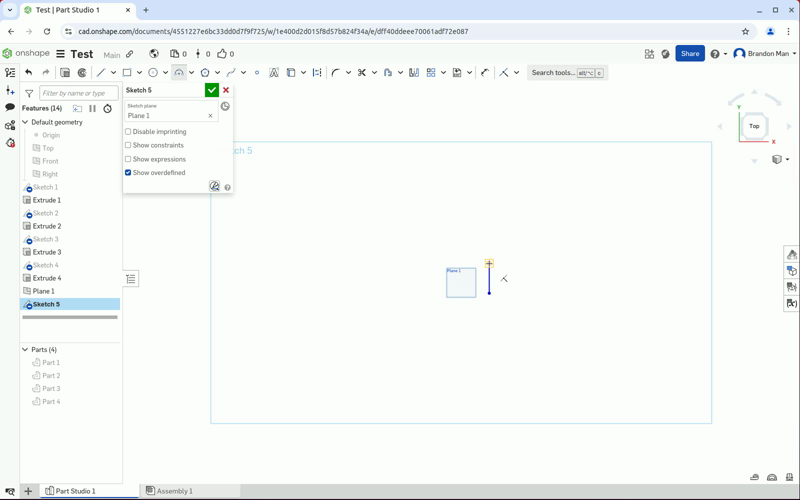
mouse_move(489, 293)
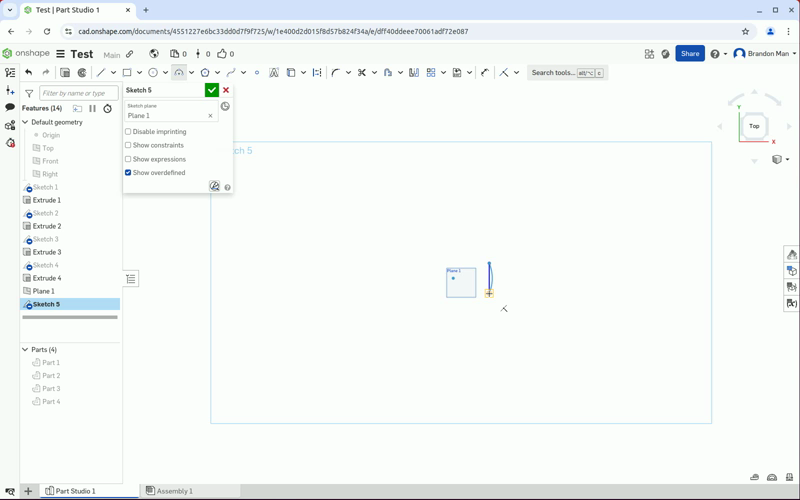
click(489, 293)
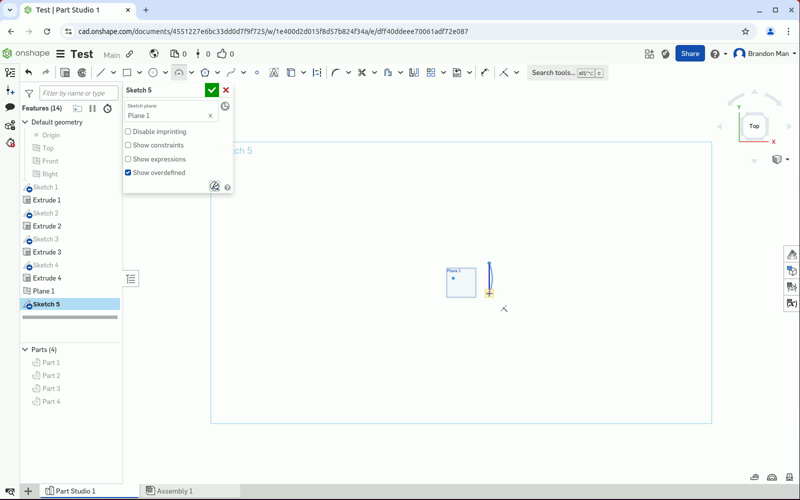
key_down(shift)
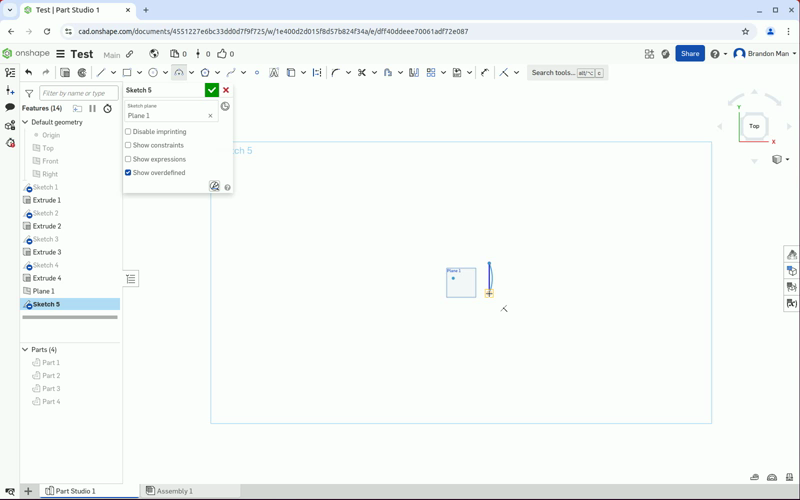
mouse_move(474, 278)
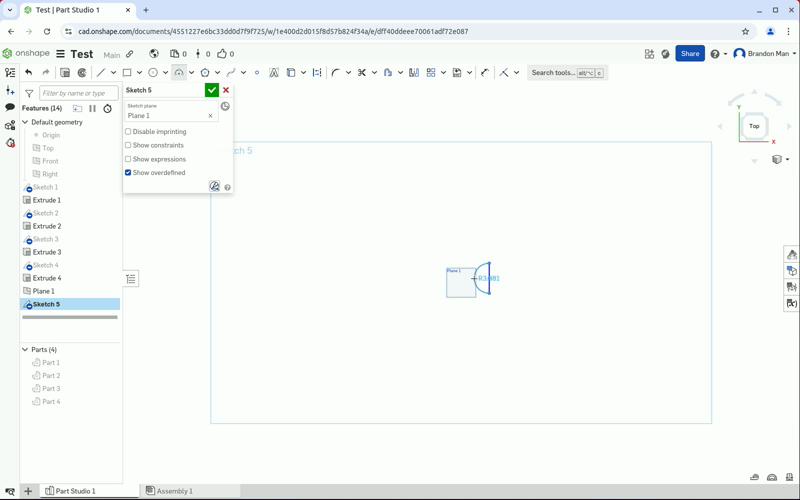
click(474, 278)
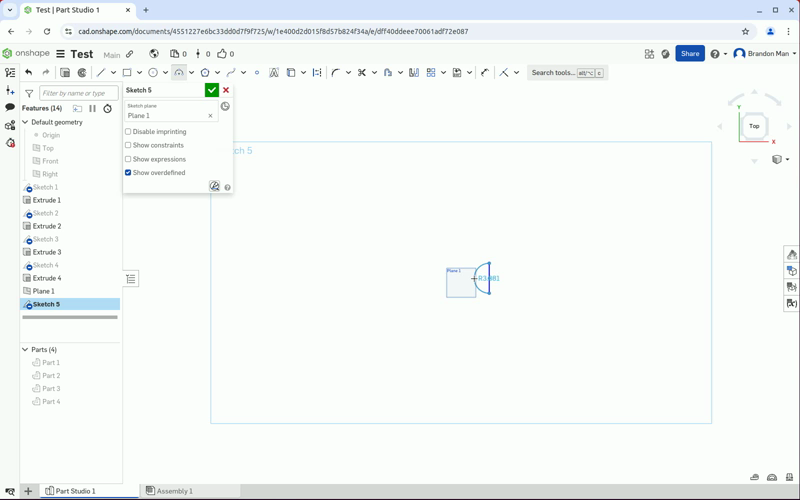
key_up(shift)
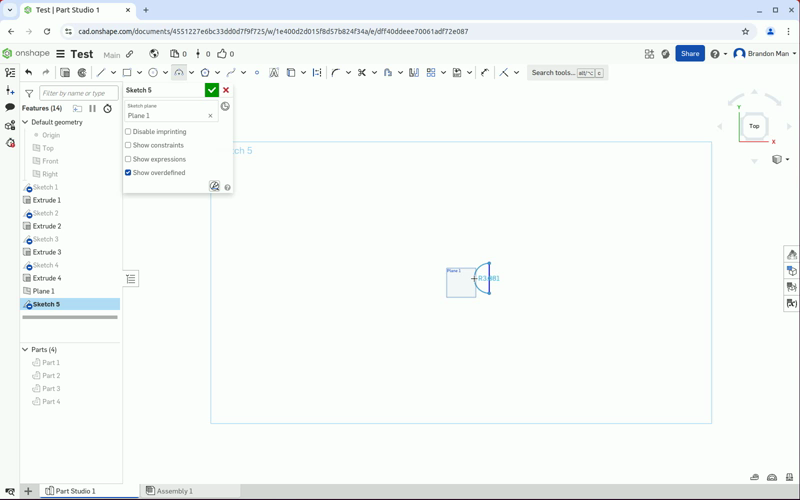
key(esc)
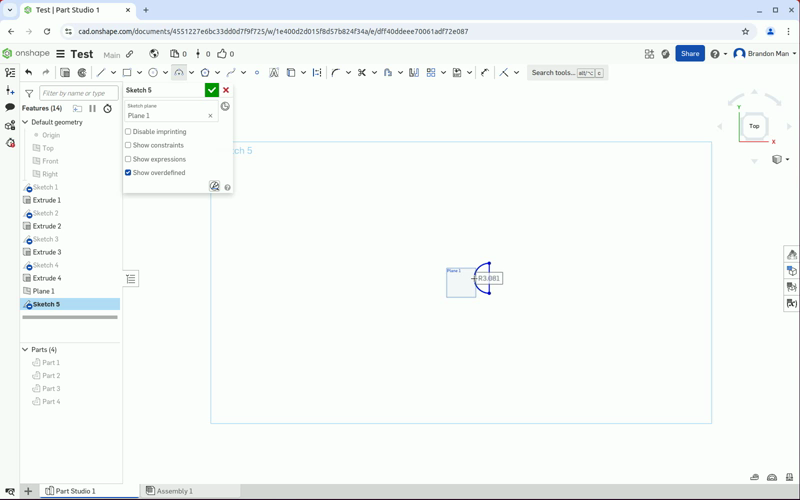
mouse_move(474, 277)
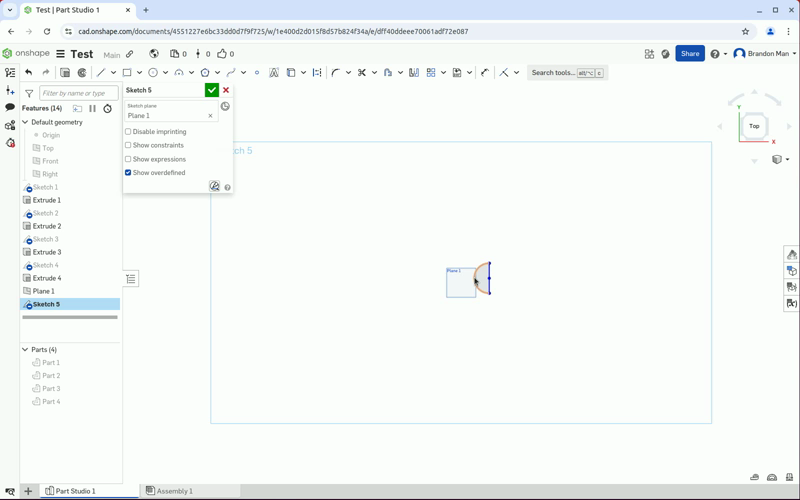
scroll(6)
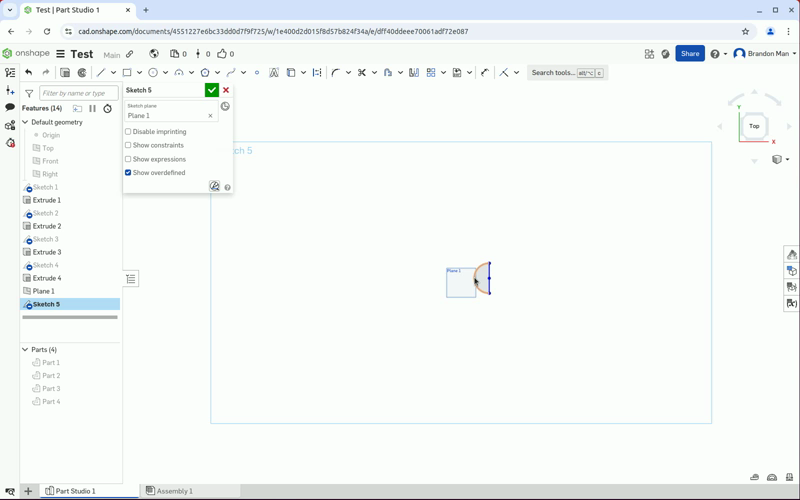
scroll(6)
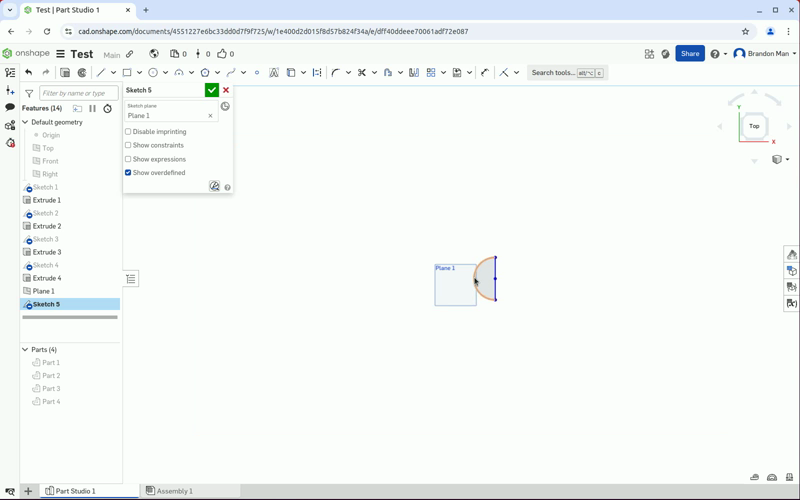
scroll(6)
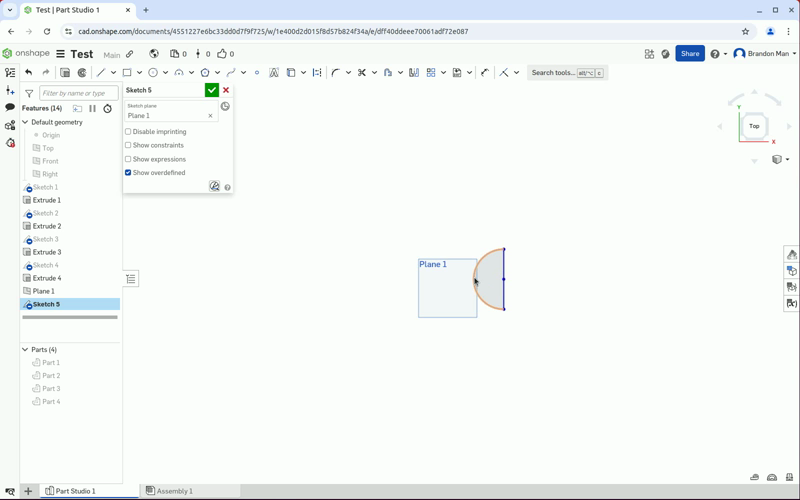
scroll(6)
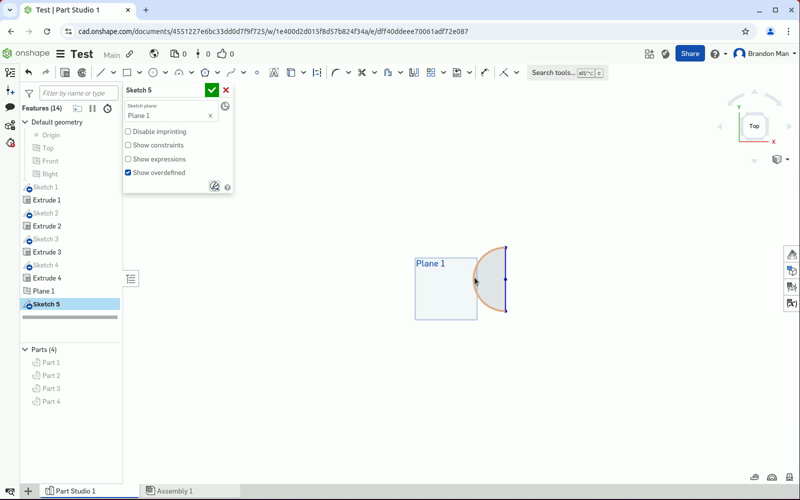
scroll(6)
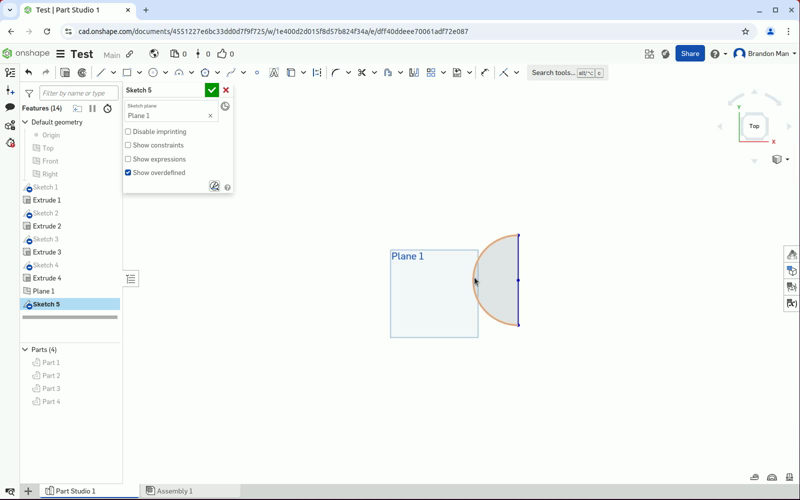
scroll(6)
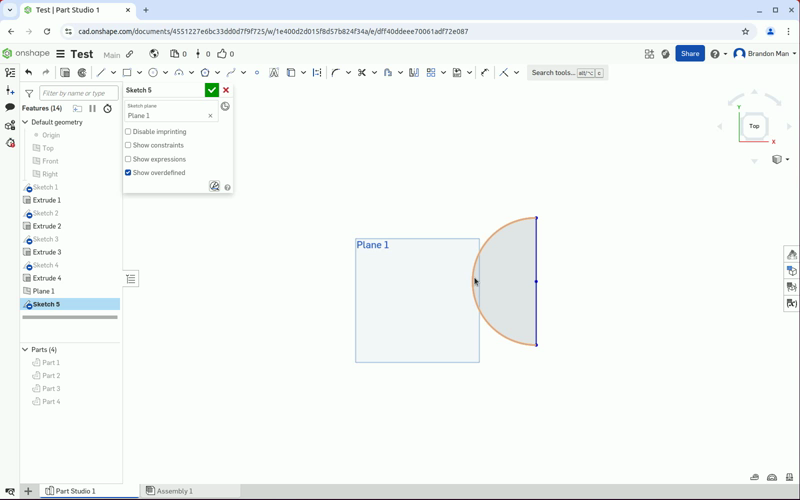
scroll(6)
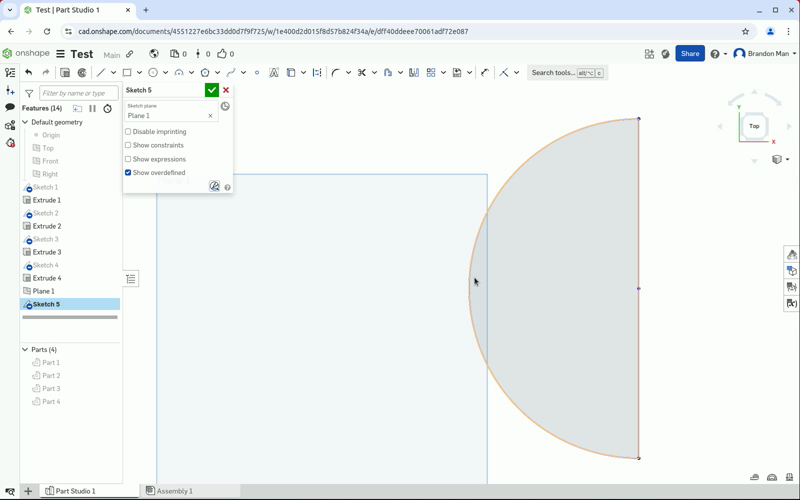
click(474, 277)
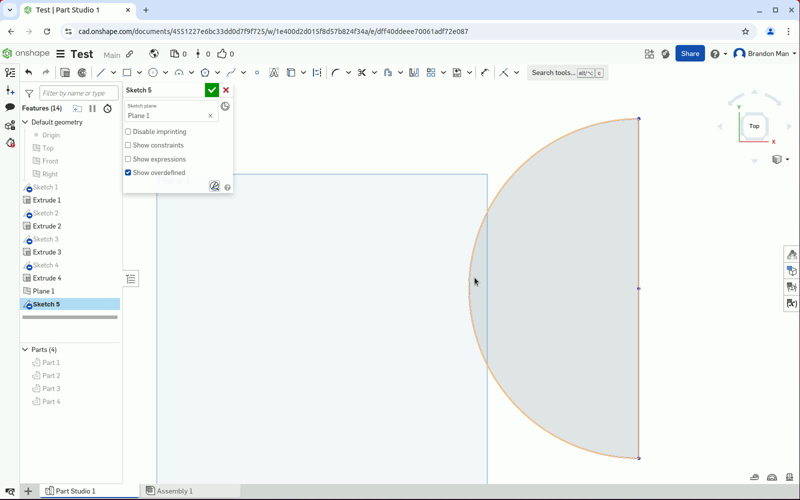
scroll(-6)
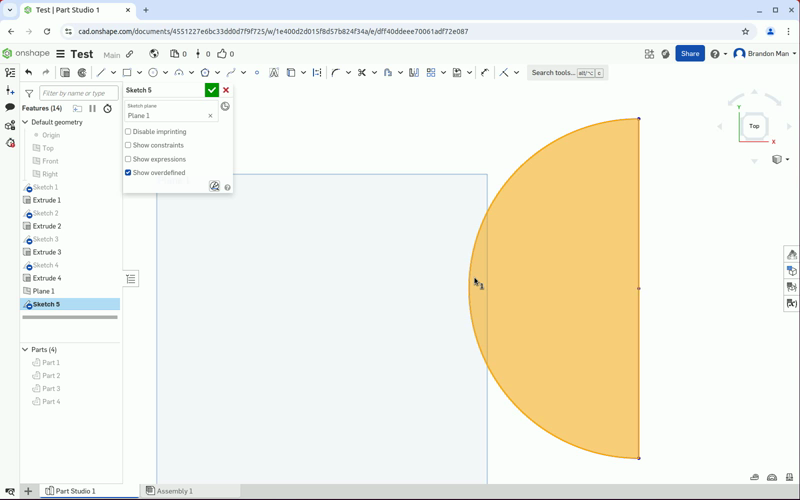
scroll(-6)
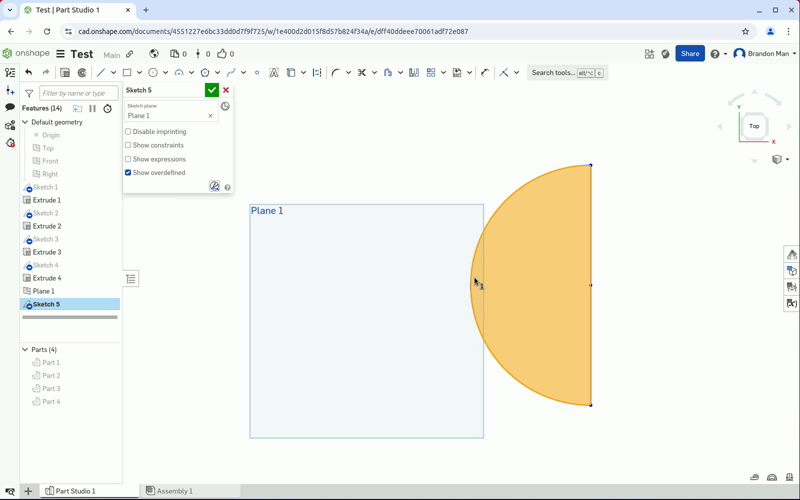
scroll(-6)
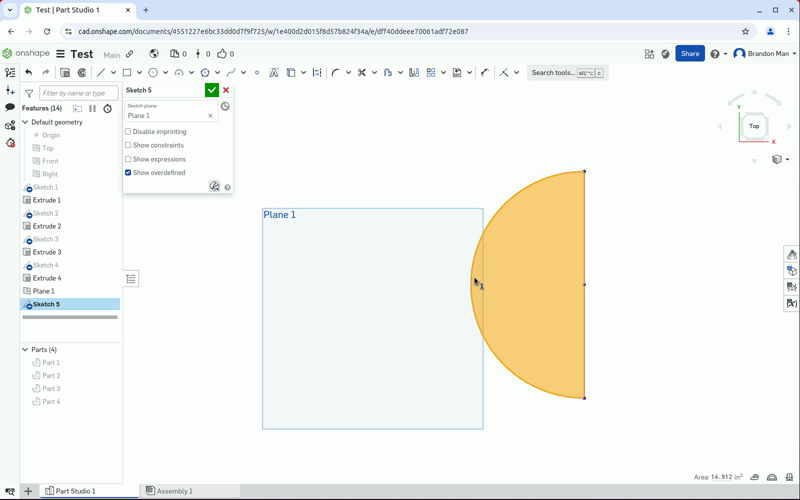
scroll(-6)
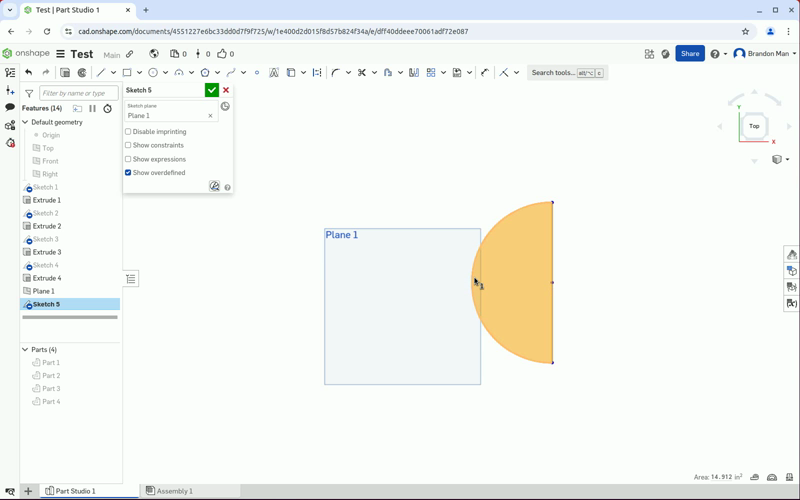
scroll(-6)
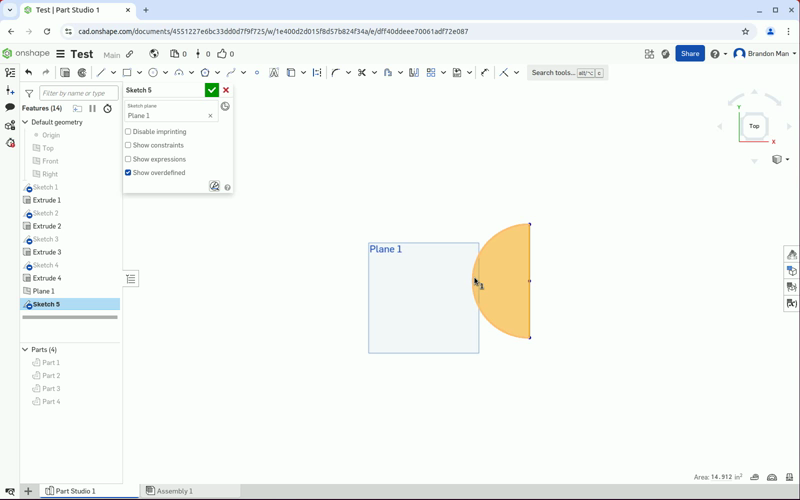
scroll(-6)
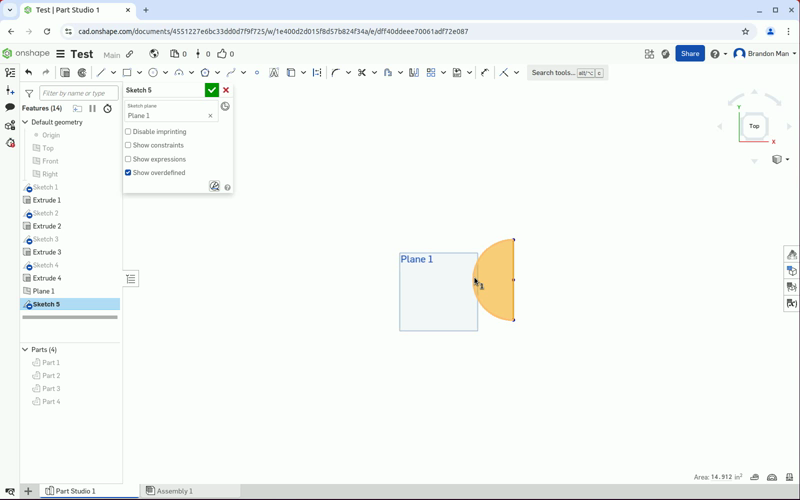
scroll(-6)
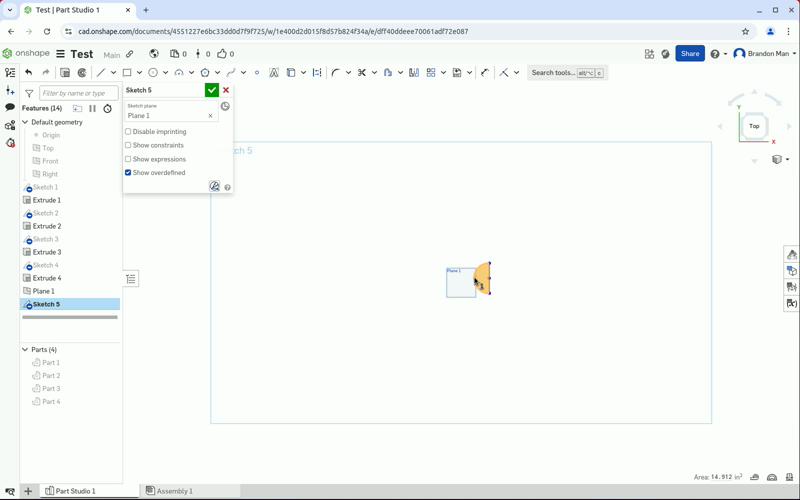
mouse_move(73, 352)
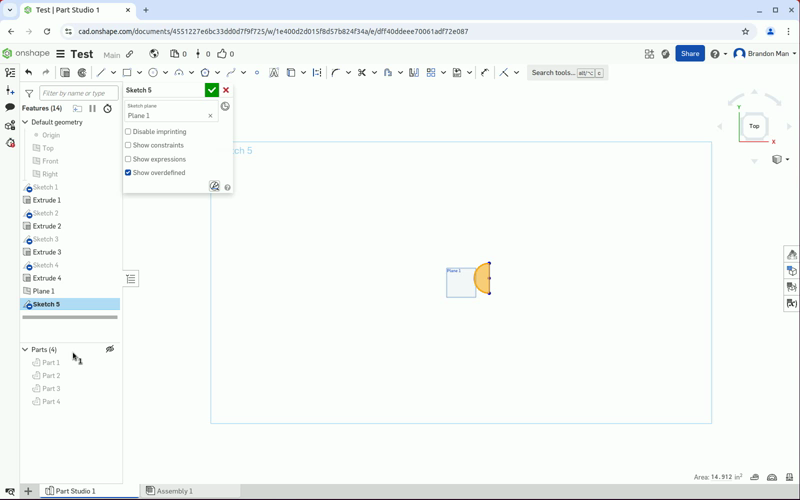
key(shift+y)
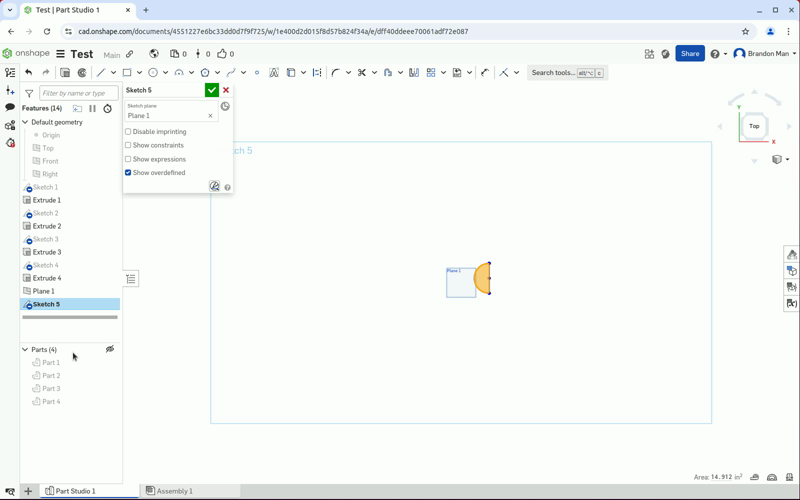
key(shift+e)
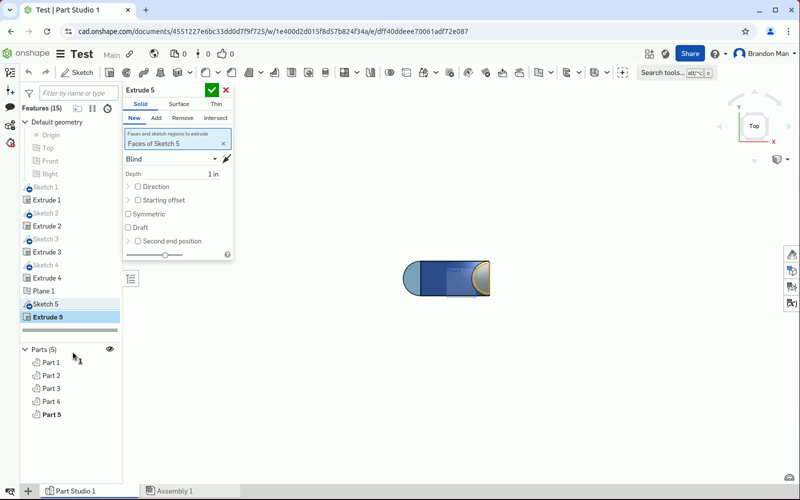
mouse_move(143, 106)
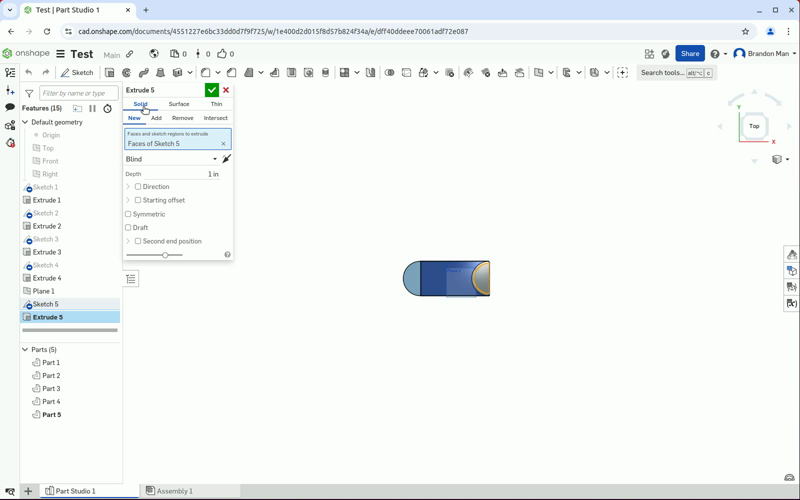
click(143, 106)
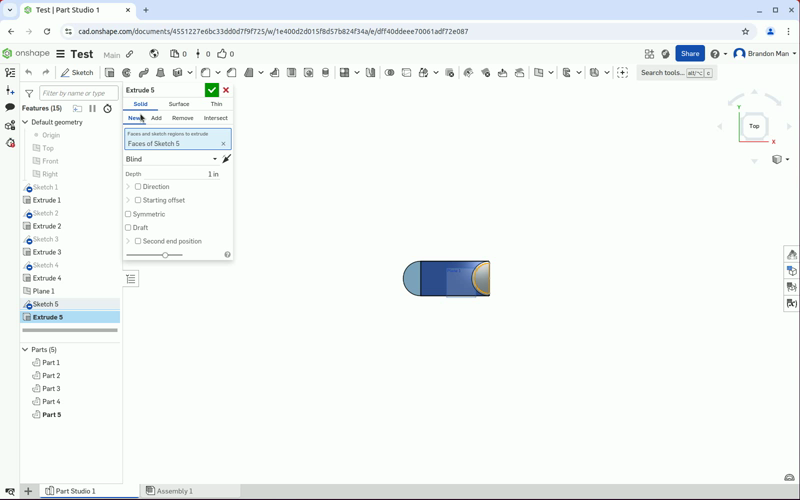
mouse_move(137, 120)
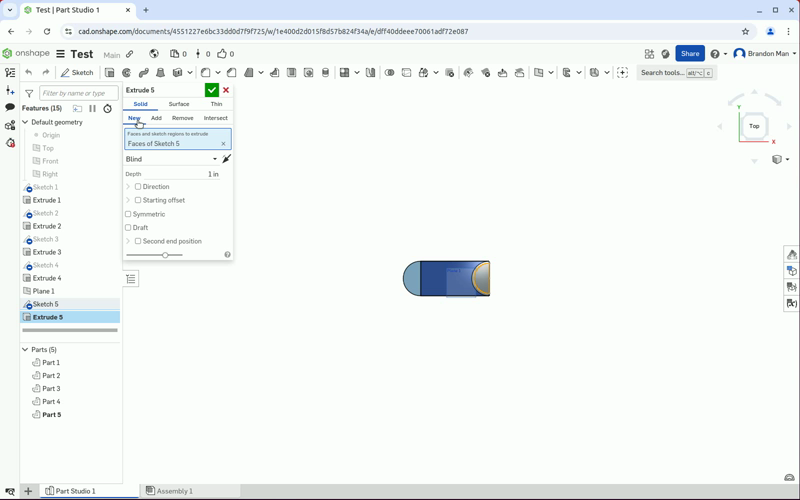
click(137, 120)
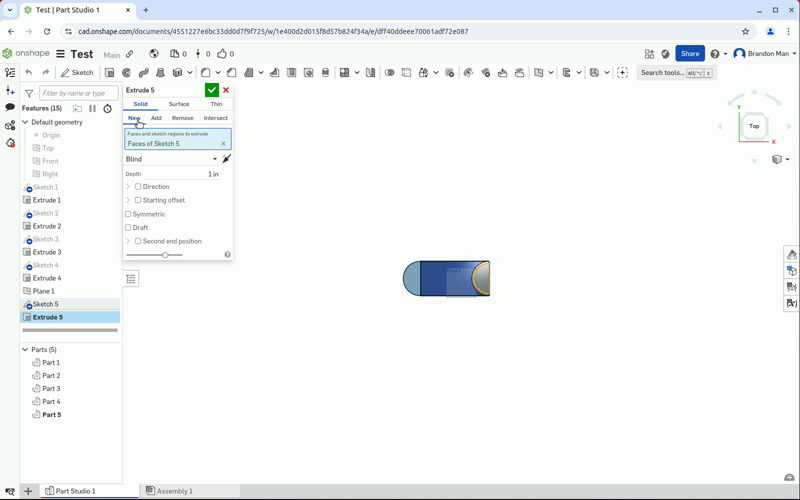
key(tab, 4)
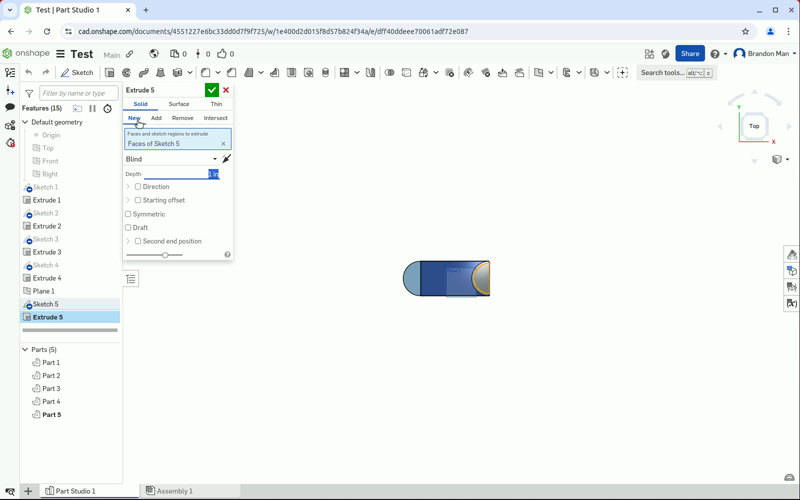
text(2.166)
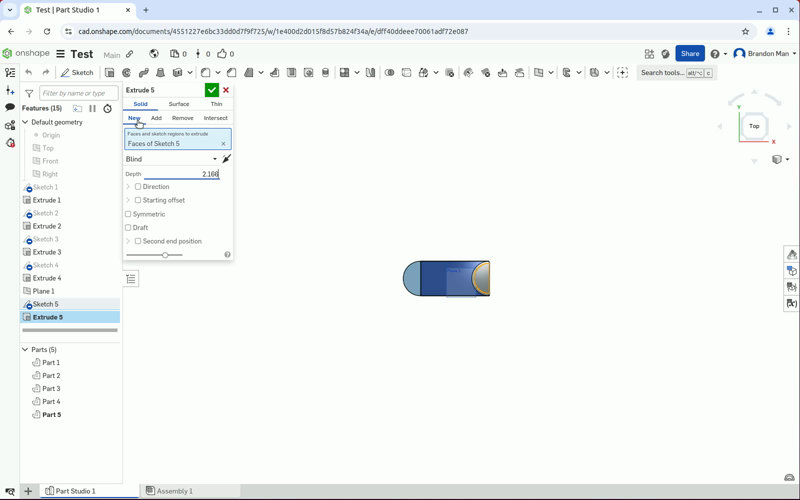
key(enter)
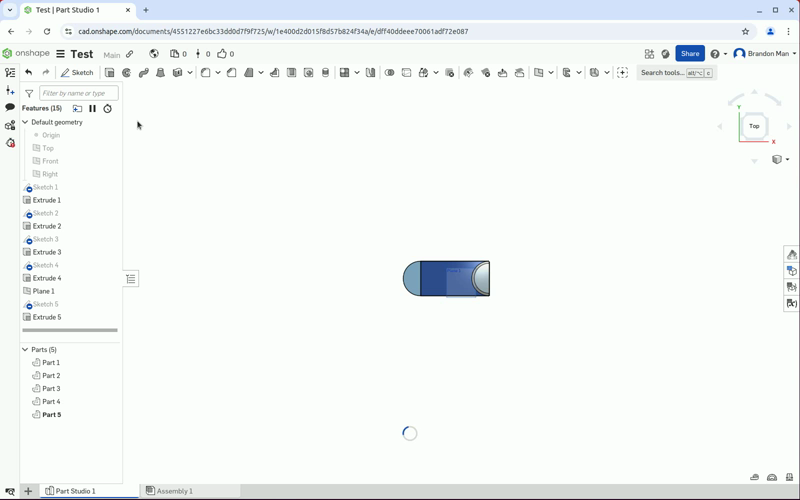
key(shift+h)
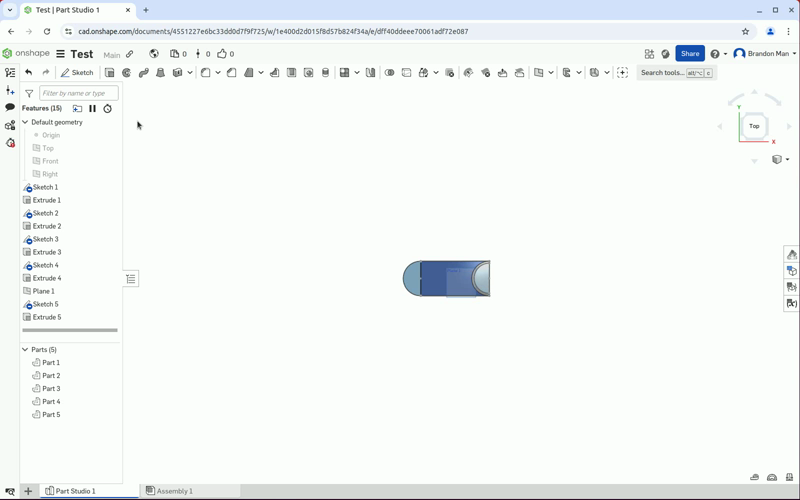
key(shift+h)
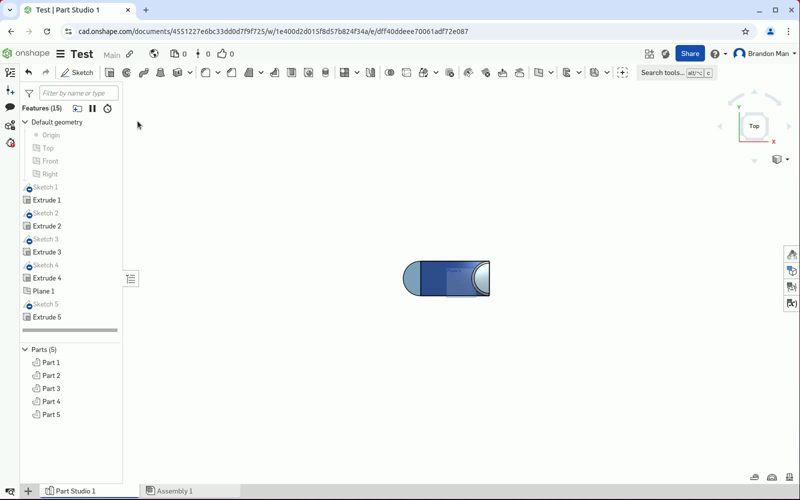
mouse_move(73, 189)
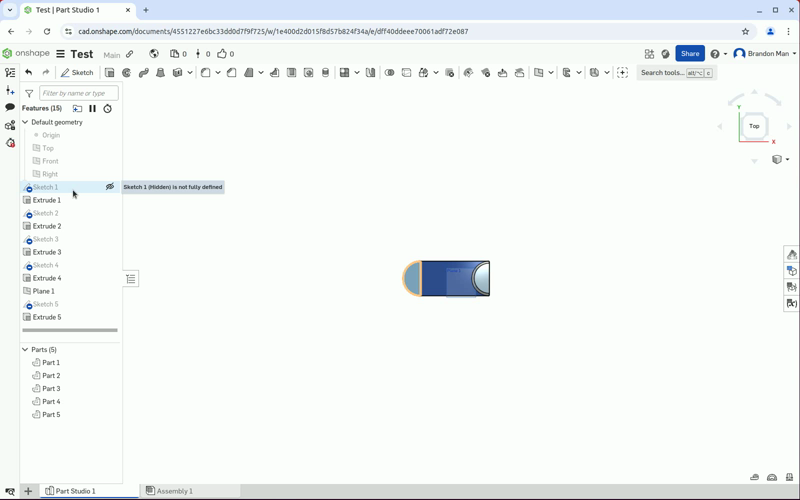
click(73, 189)
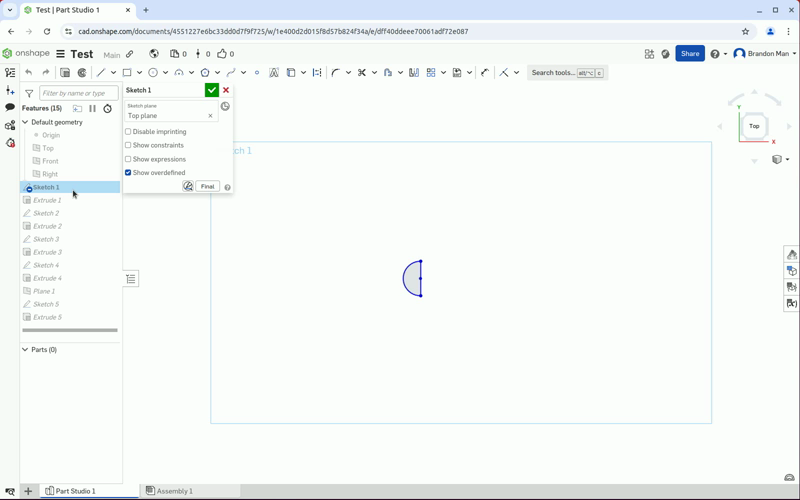
mouse_move(229, 92)
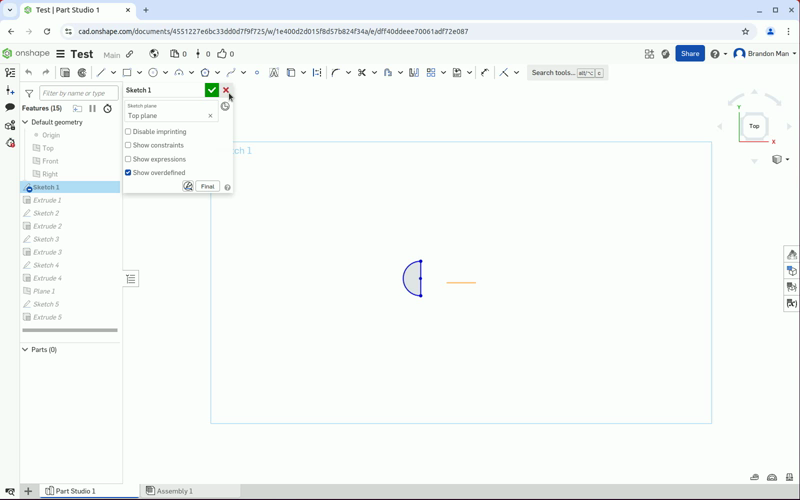
click(229, 92)
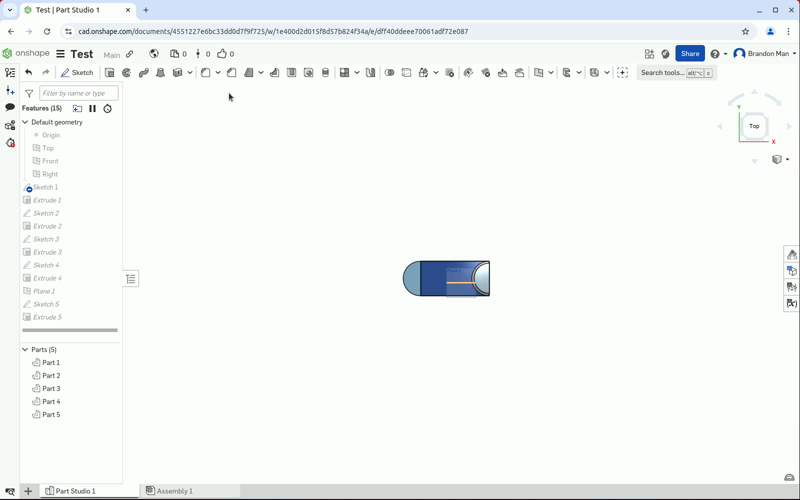
key(shift+s)
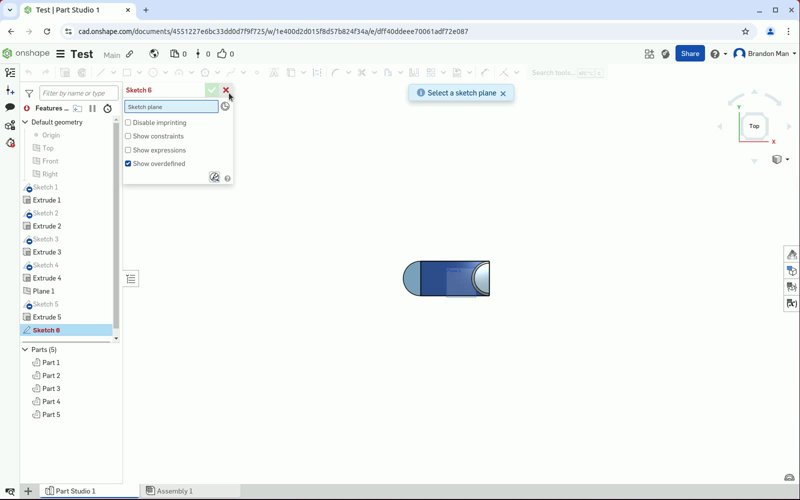
mouse_move(69, 293)
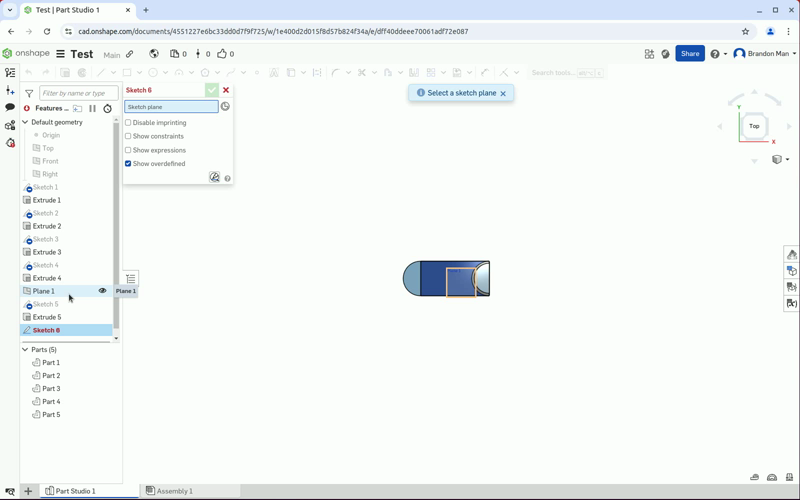
click(69, 293)
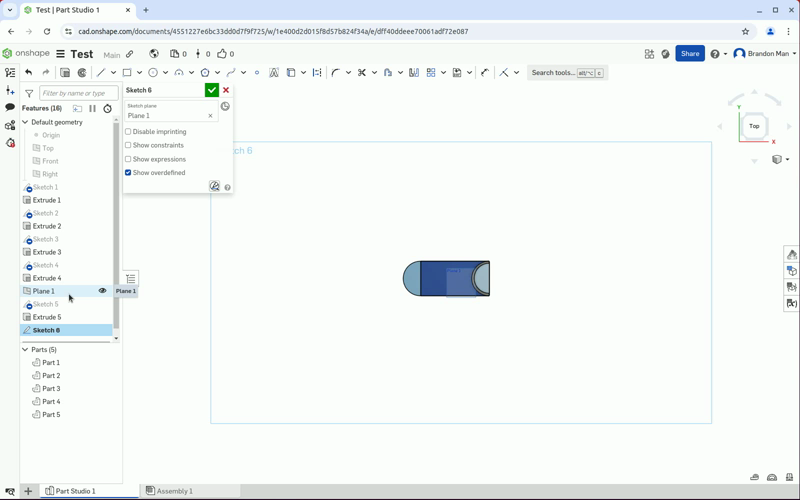
mouse_move(73, 352)
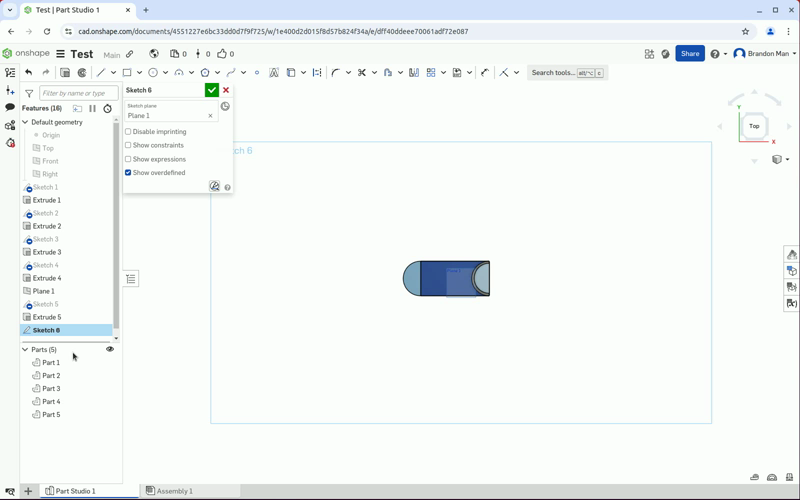
key(y)
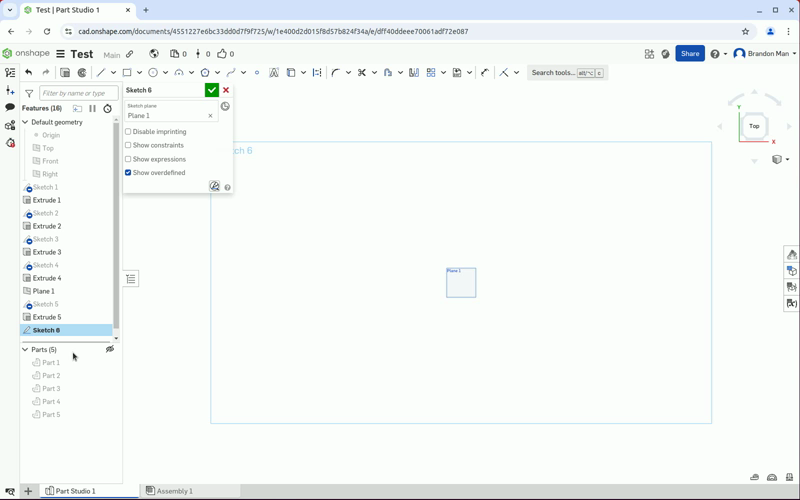
key(l)
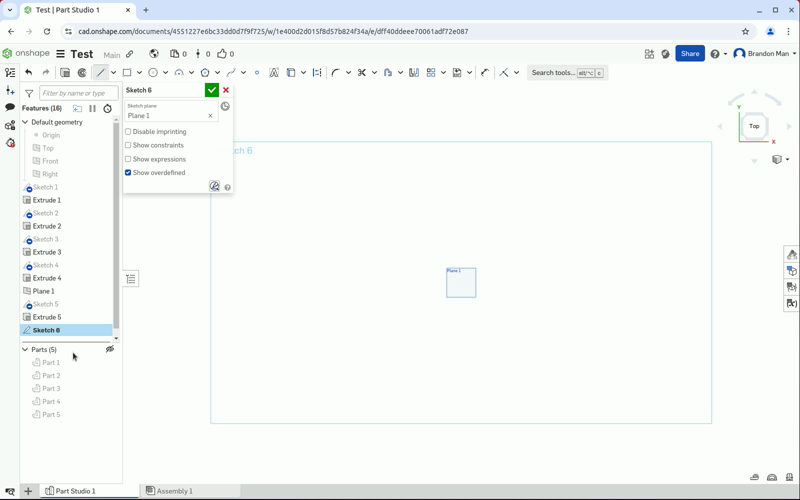
key_down(shift)
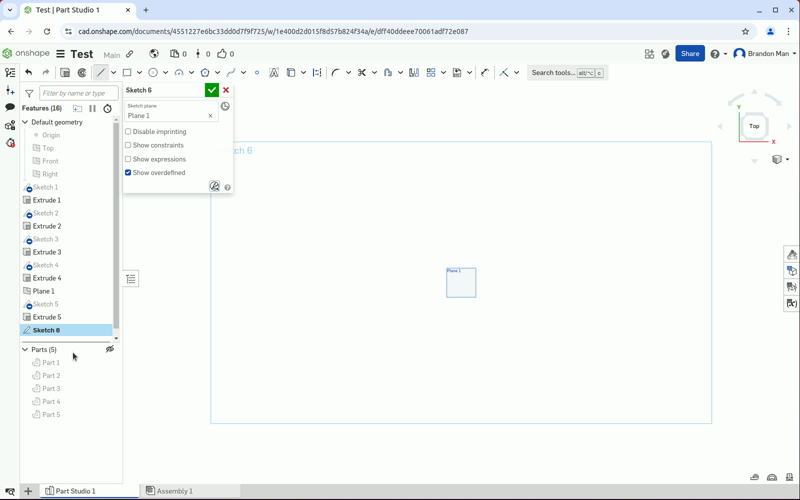
mouse_move(420, 293)
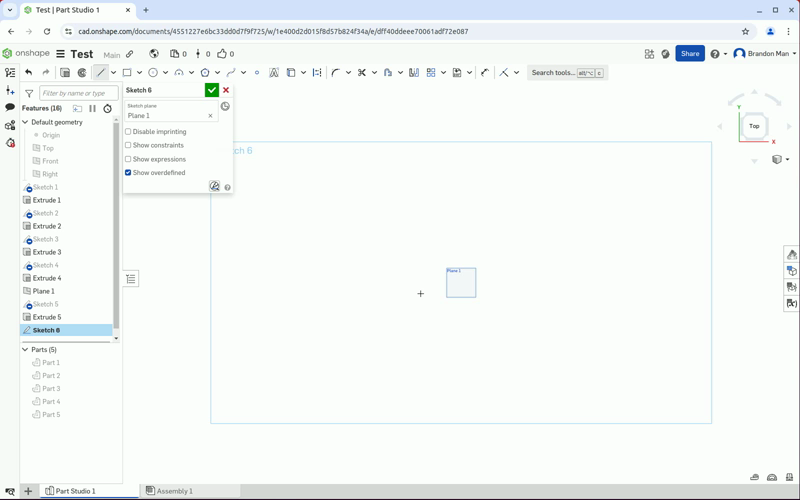
click(420, 293)
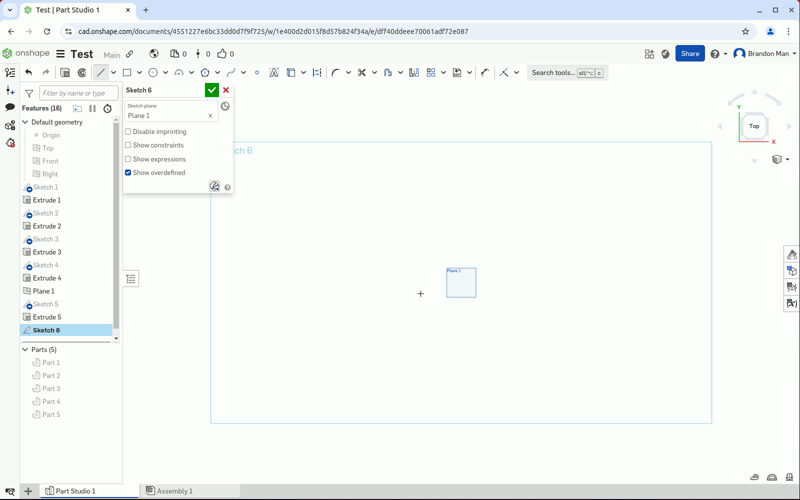
key_up(shift)
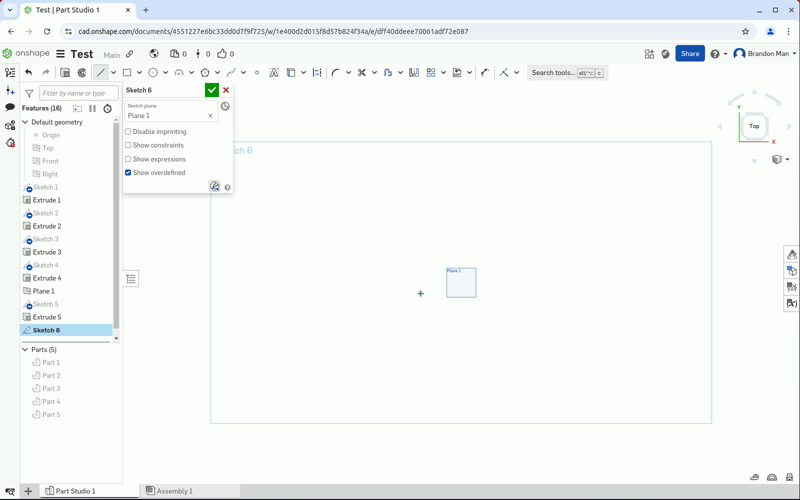
key_down(shift)
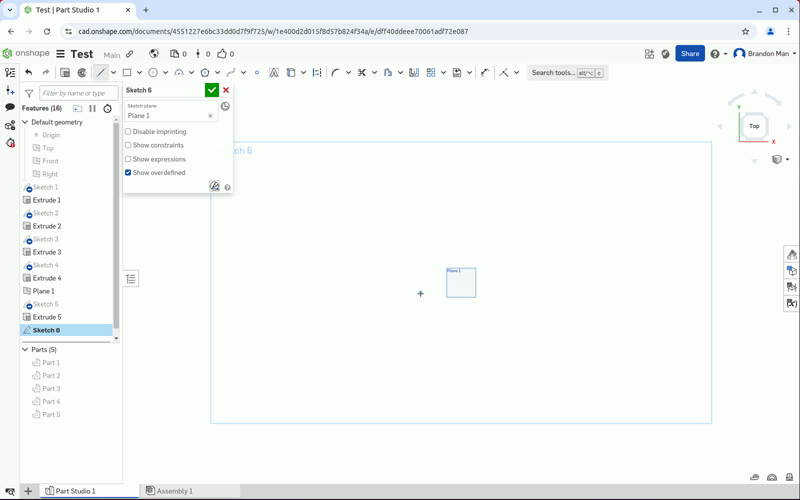
mouse_move(489, 293)
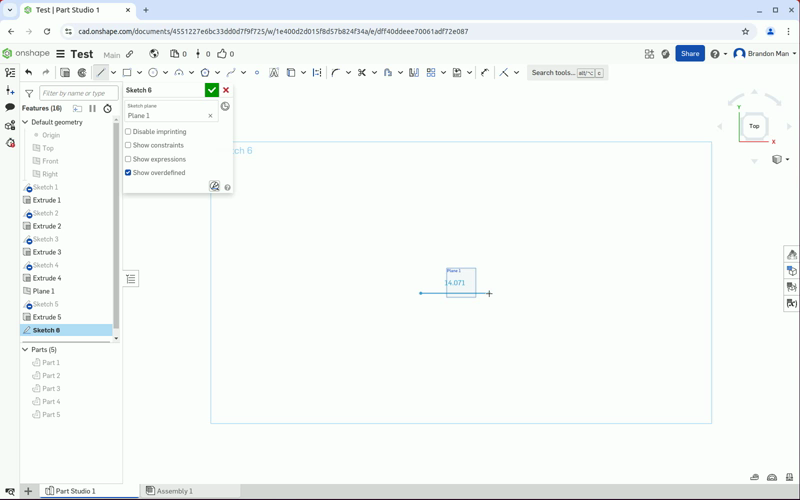
click(489, 293)
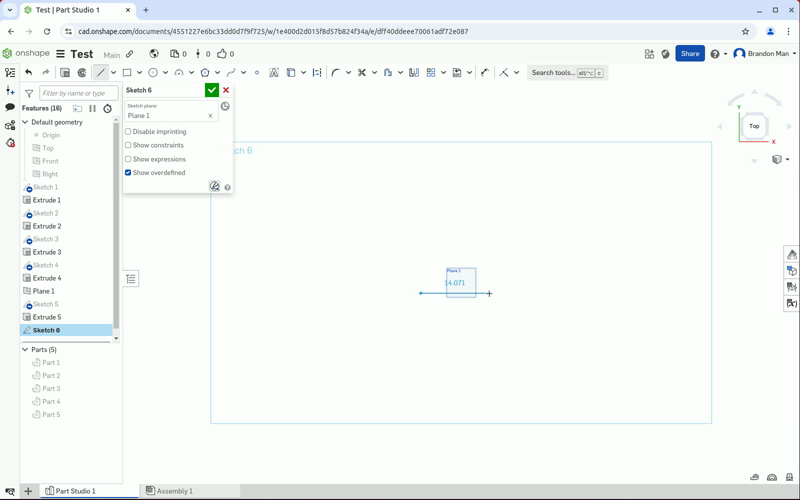
key_up(shift)
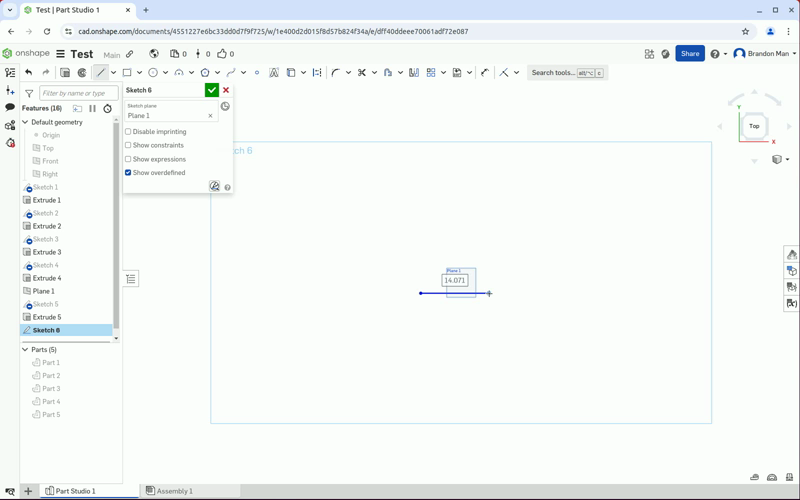
key_down(shift)
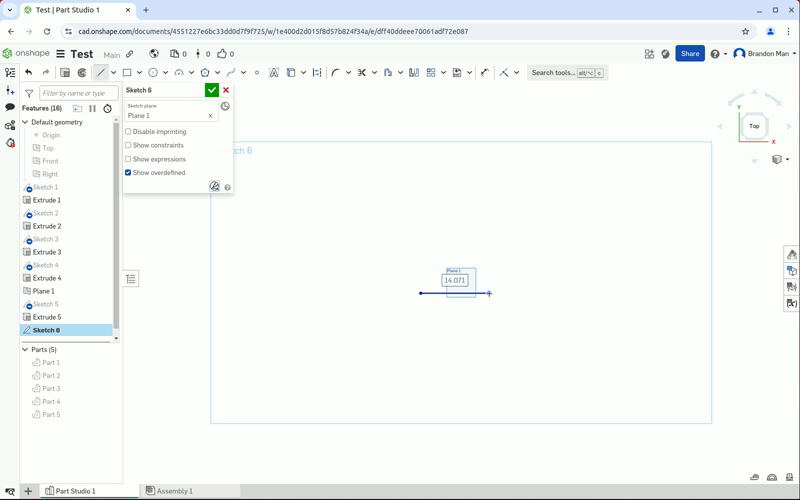
mouse_move(519, 293)
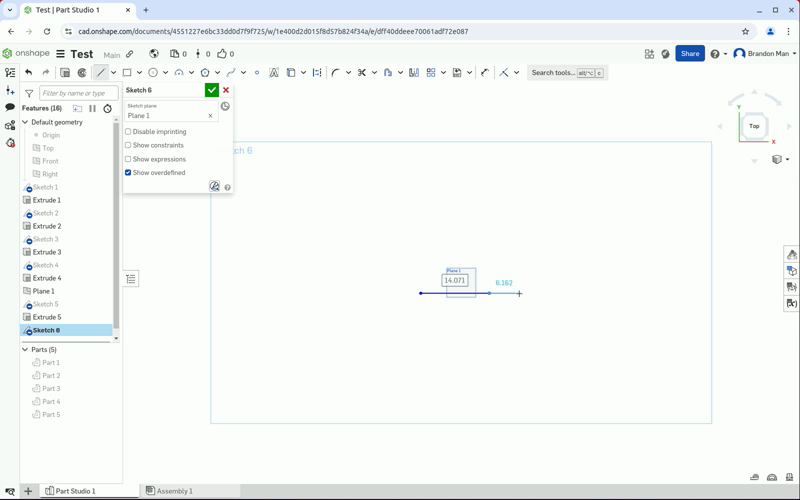
mouse_move(489, 264)
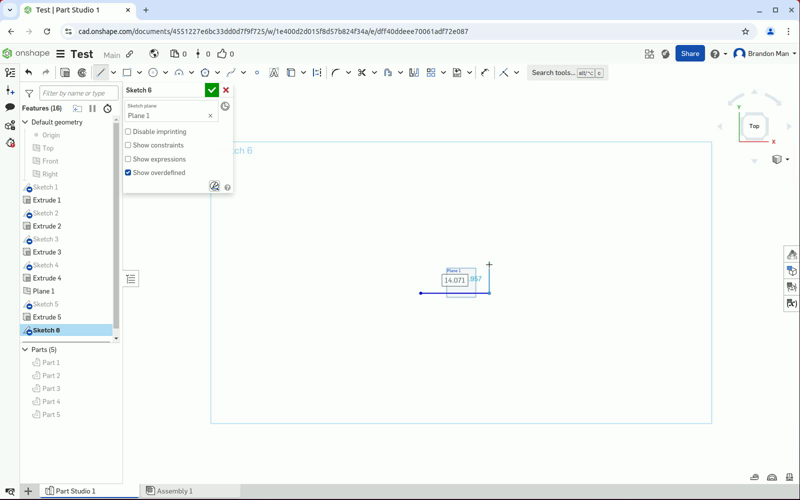
click(489, 264)
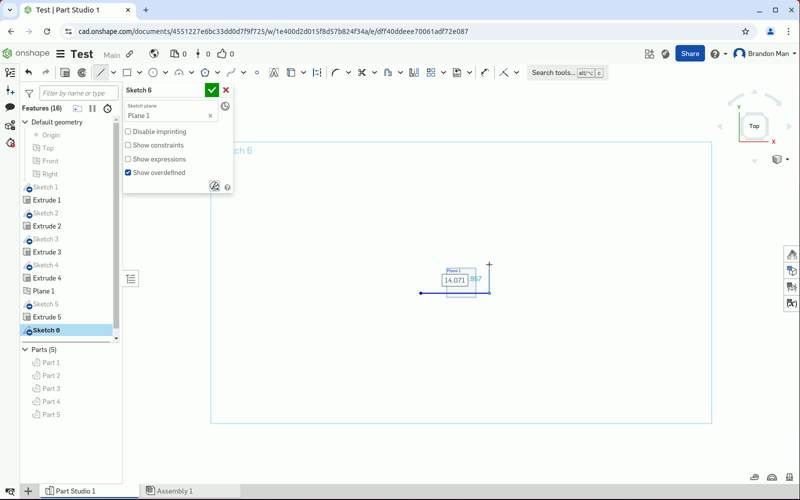
key_up(shift)
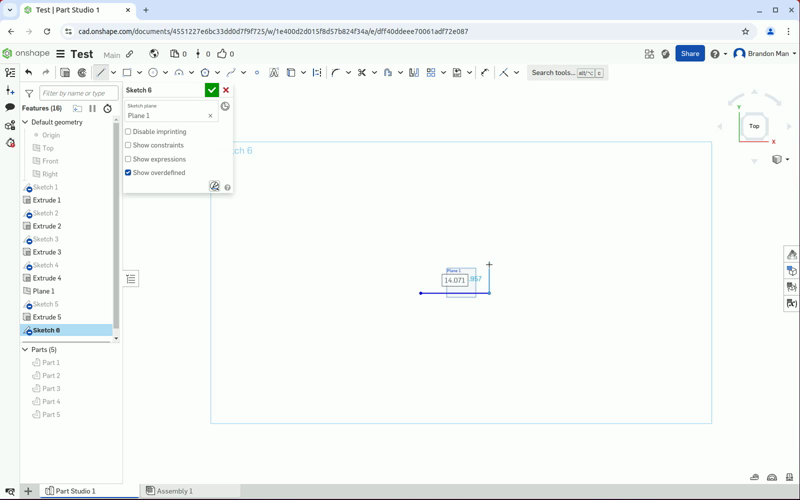
key_down(shift)
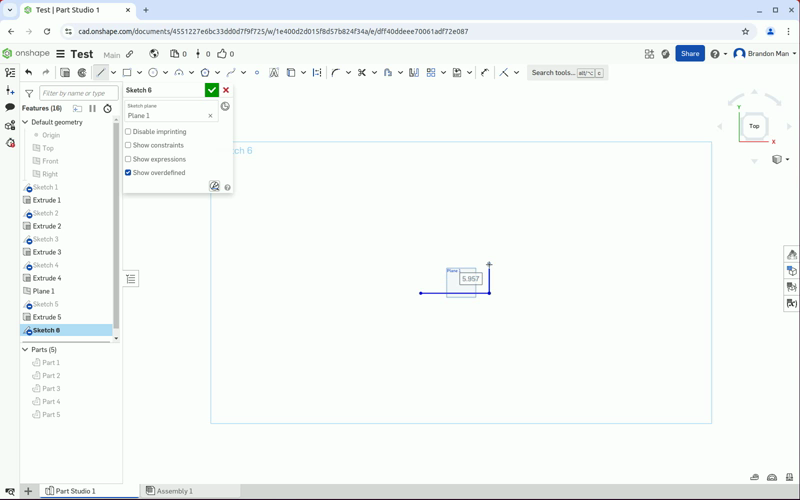
mouse_move(420, 264)
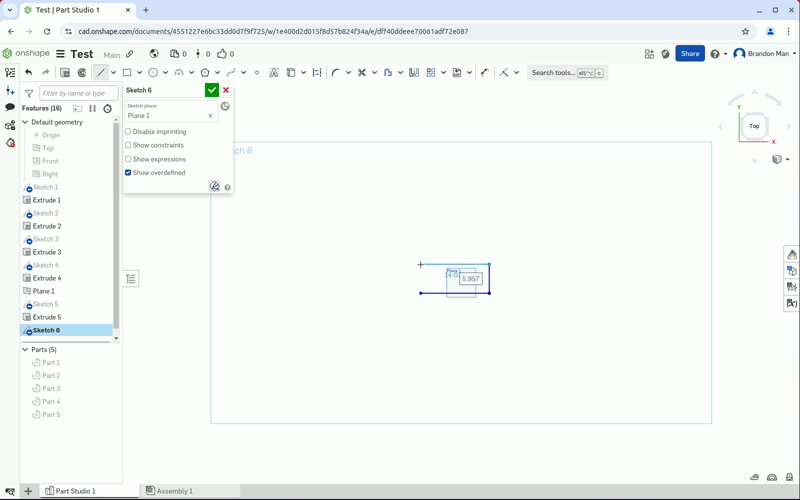
click(420, 264)
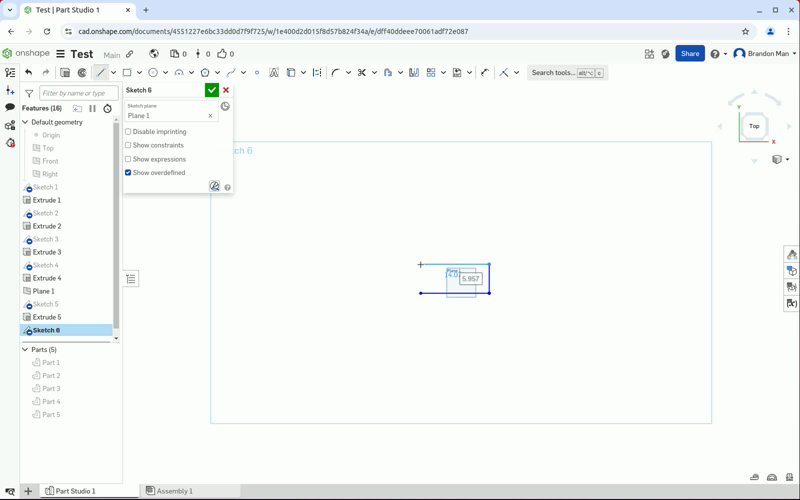
key_up(shift)
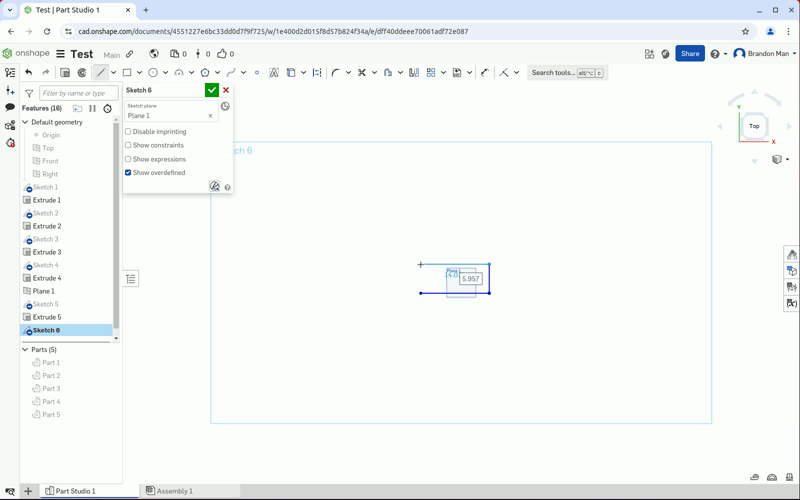
mouse_move(450, 264)
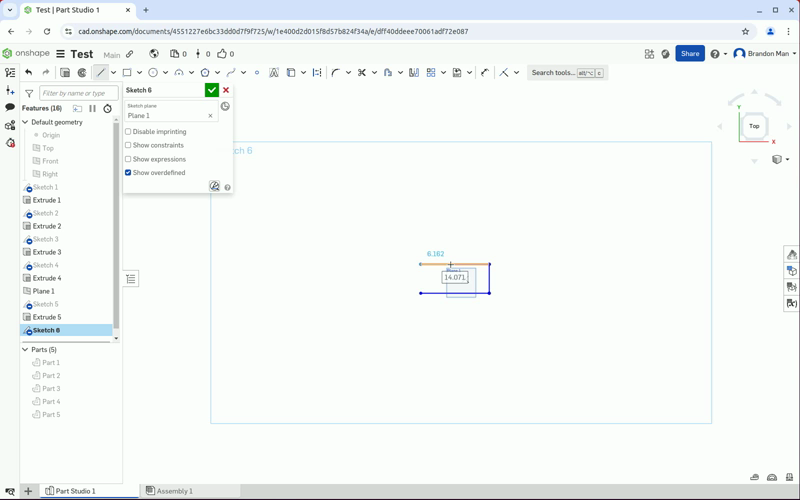
key_down(shift)
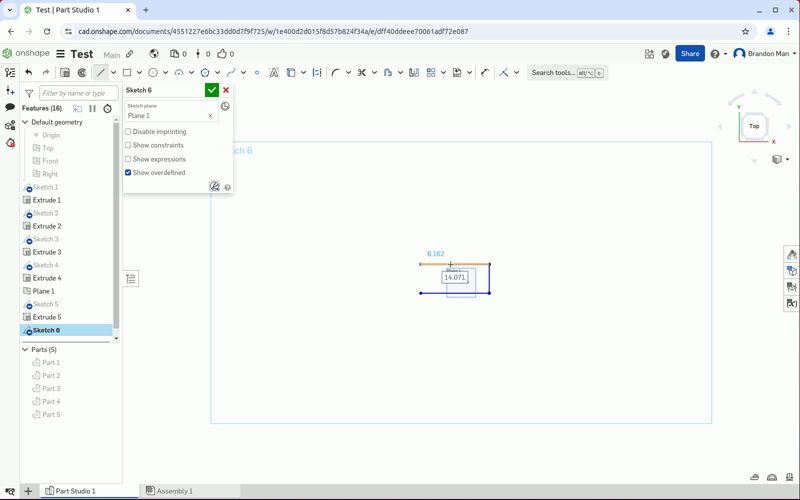
mouse_move(420, 293)
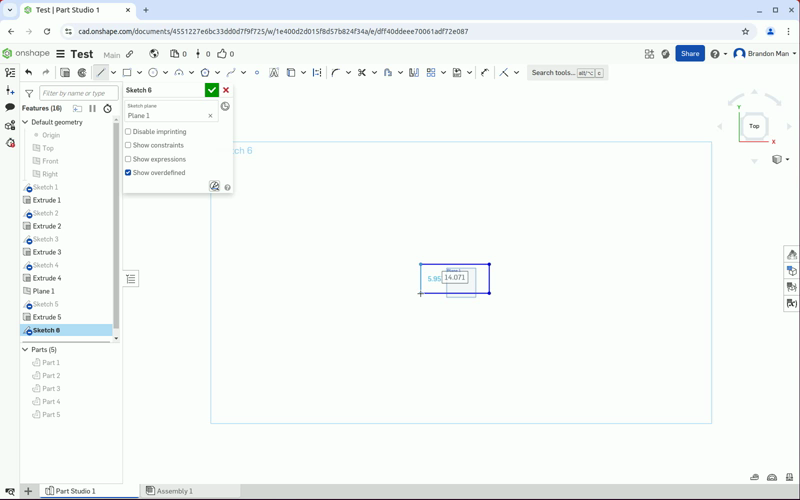
key_up(shift)
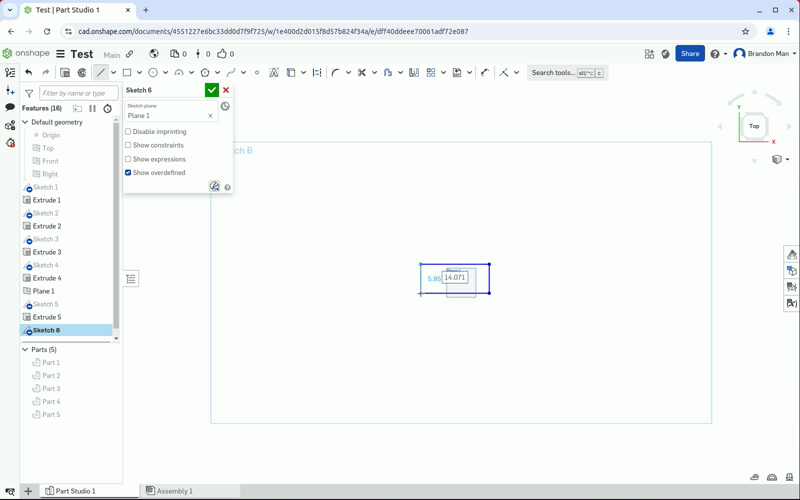
click(420, 293)
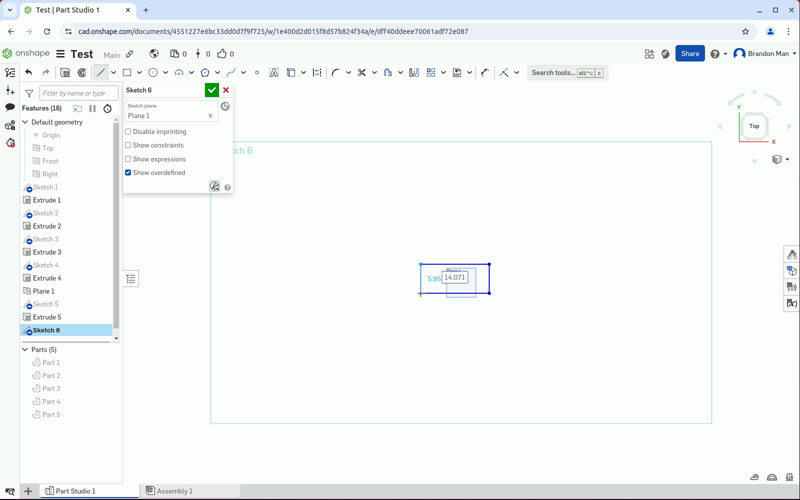
key(esc)
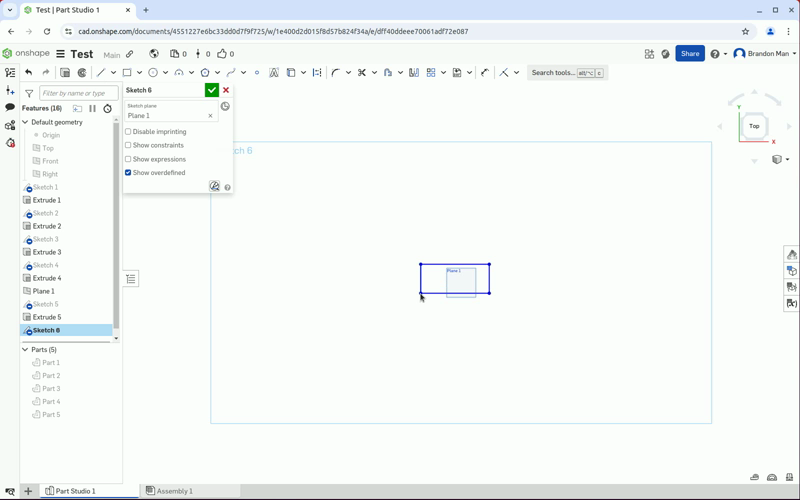
mouse_move(445, 266)
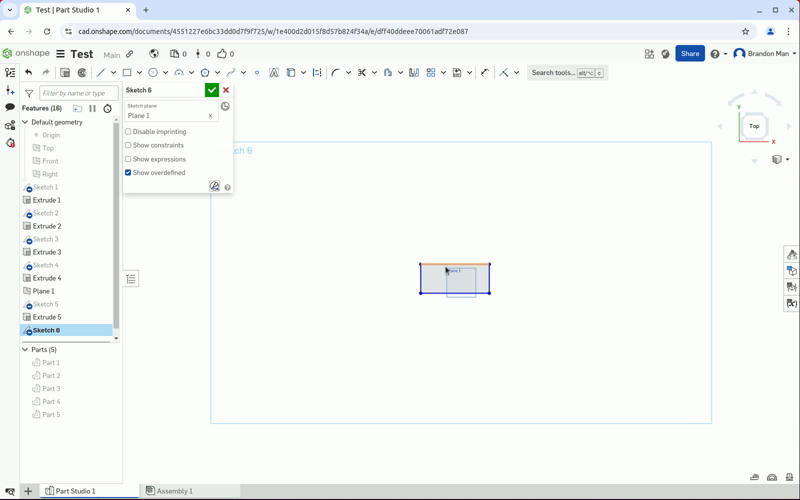
click(445, 266)
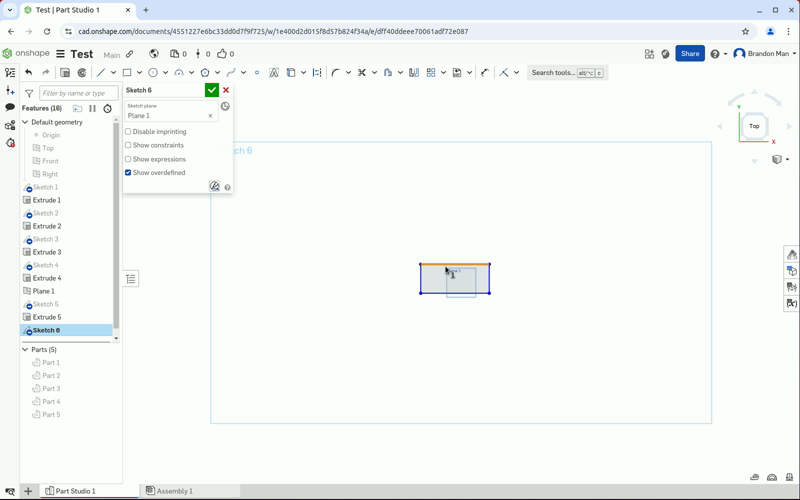
mouse_move(73, 352)
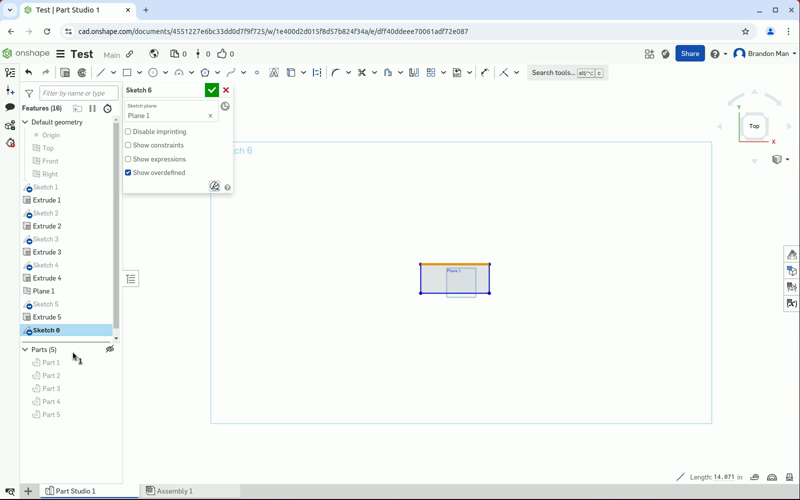
key(shift+y)
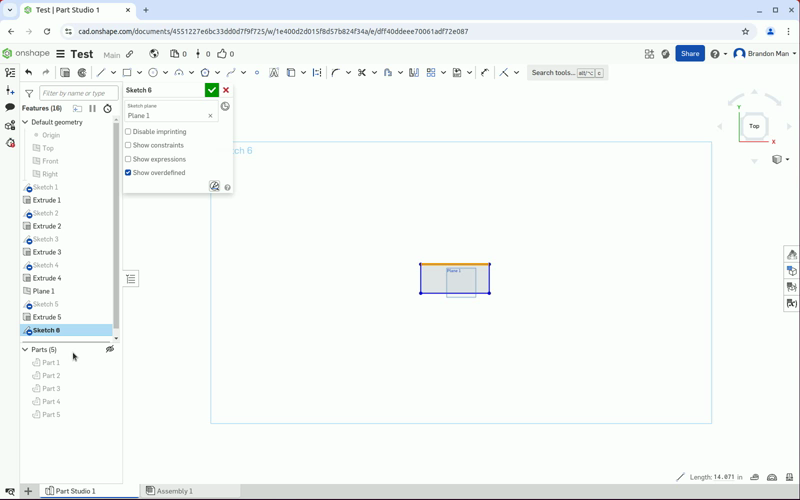
key(shift+e)
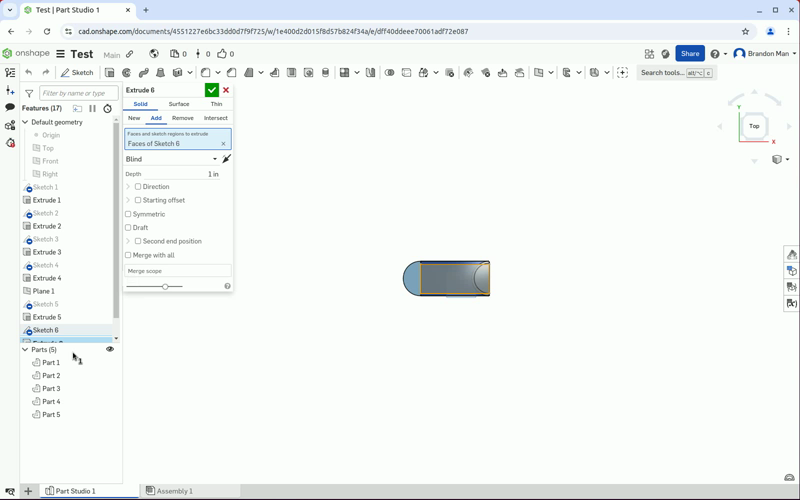
mouse_move(143, 106)
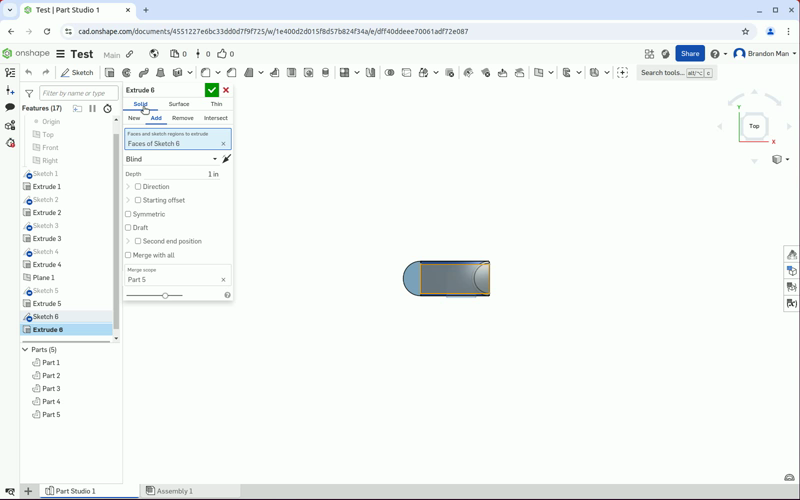
click(143, 106)
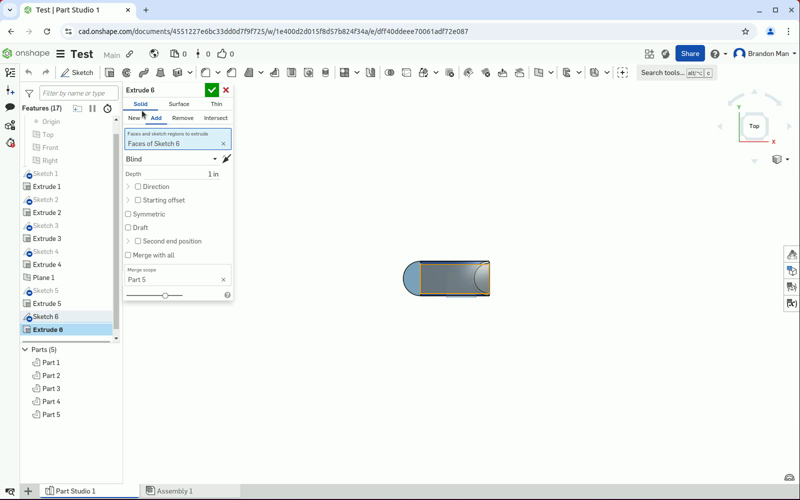
mouse_move(137, 120)
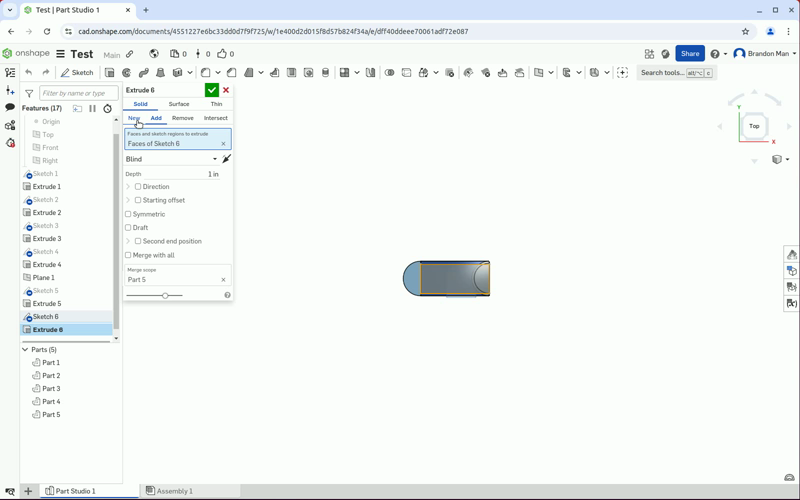
click(137, 120)
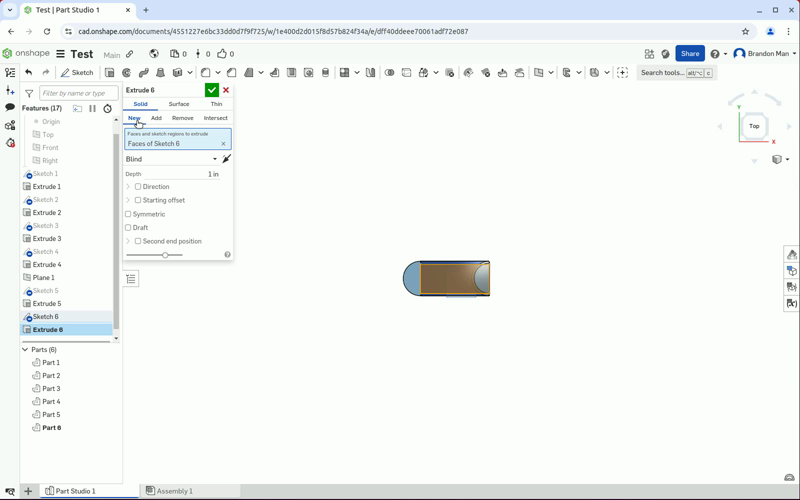
key(tab, 4)
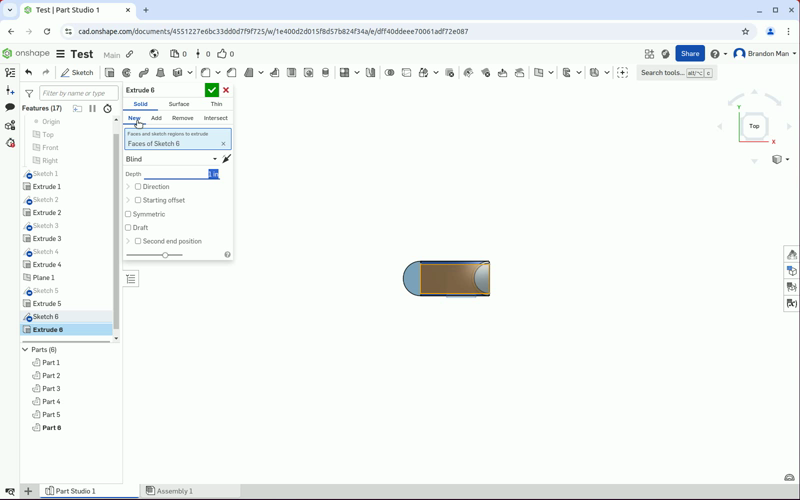
text(2.166)
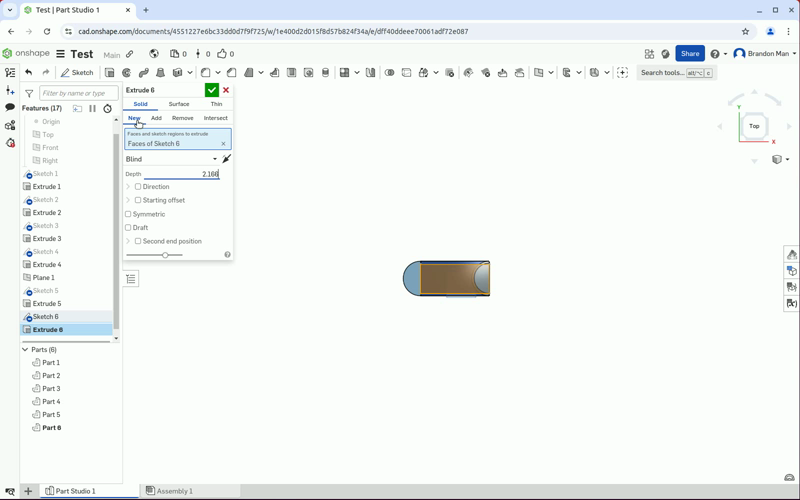
key(enter)
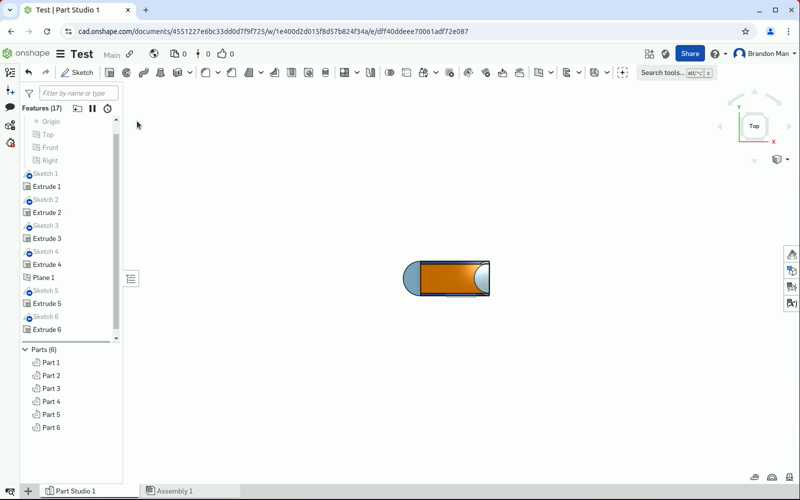
key(shift+h)
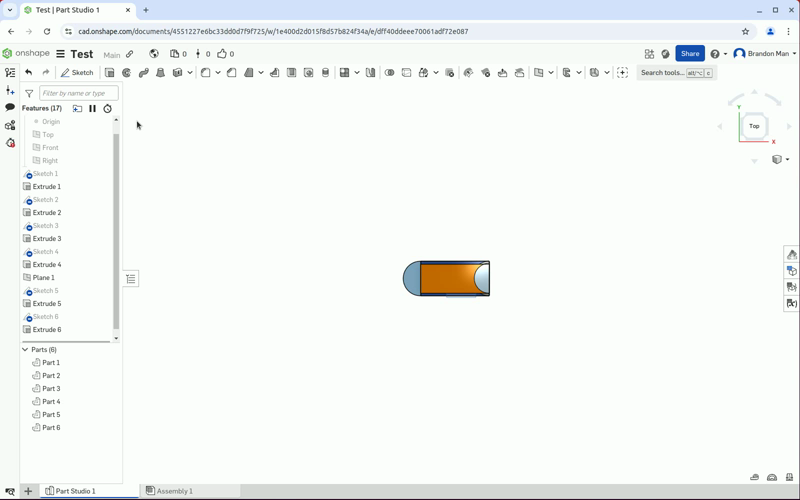
key(shift+h)
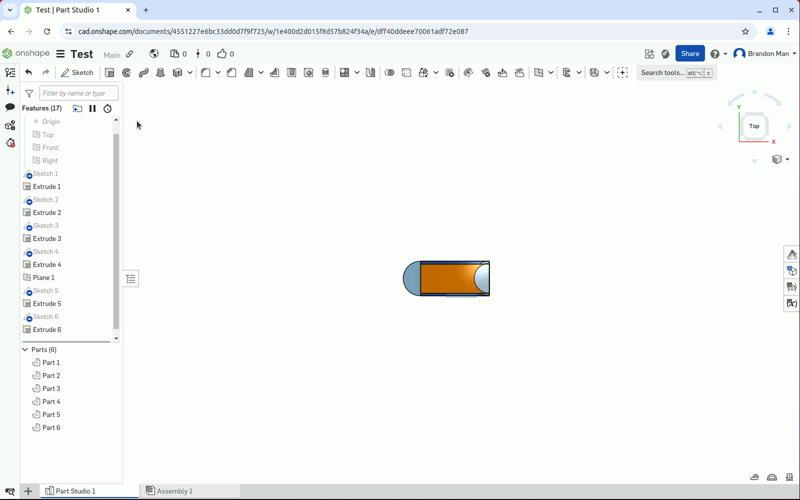
mouse_move(69, 176)
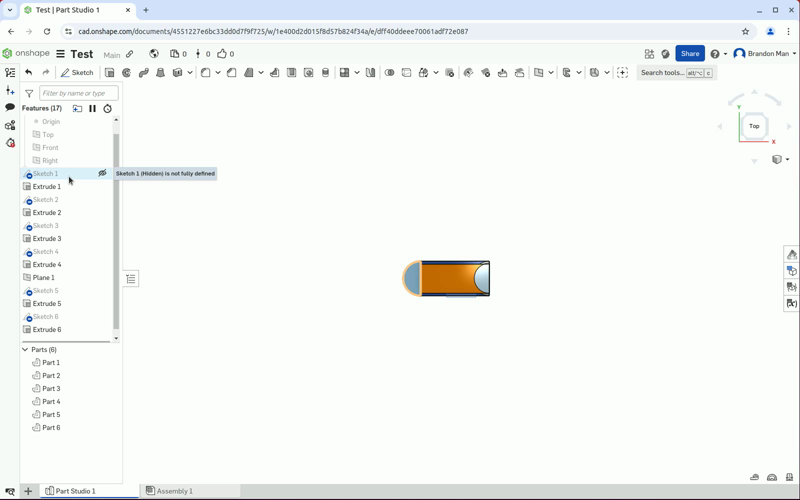
click(69, 176)
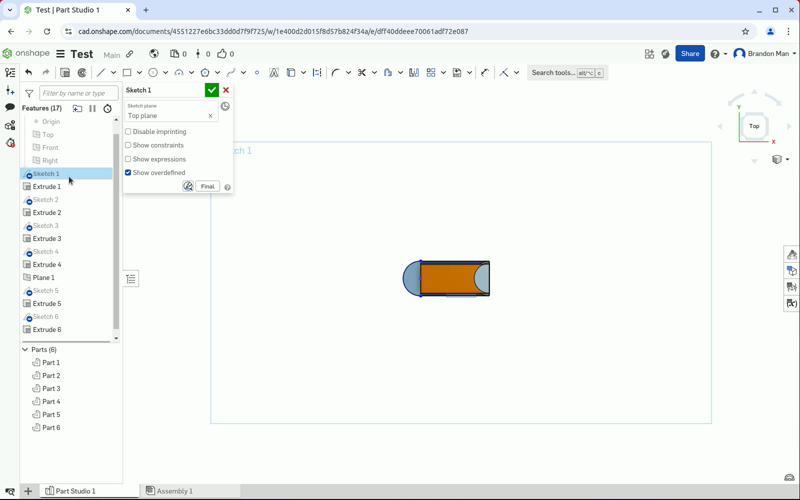
mouse_move(229, 92)
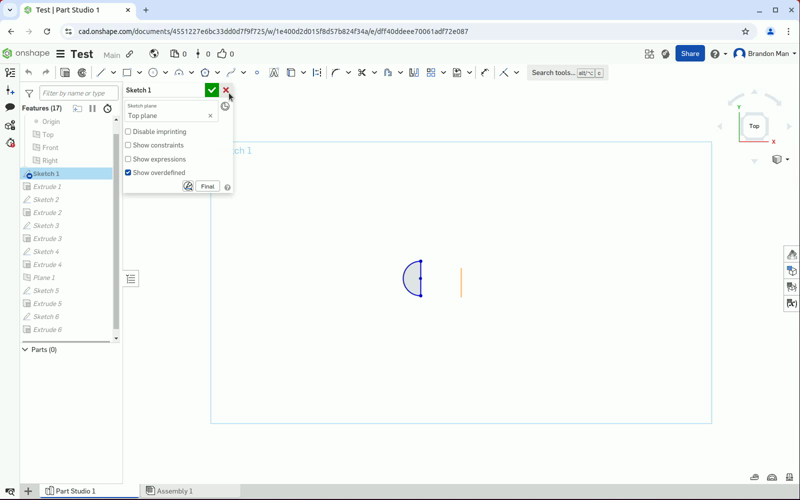
click(229, 92)
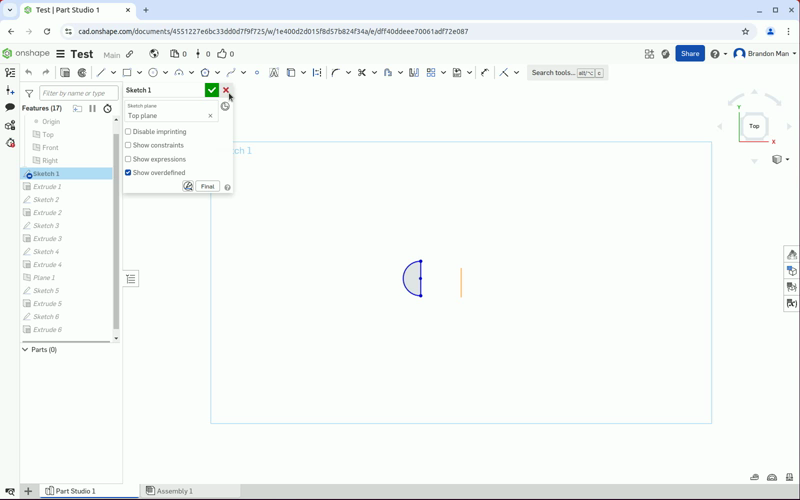
key(shift+s)
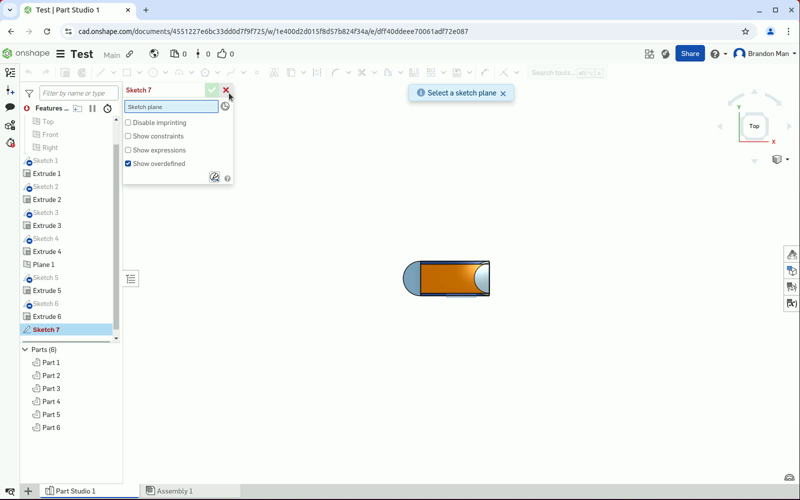
mouse_move(69, 267)
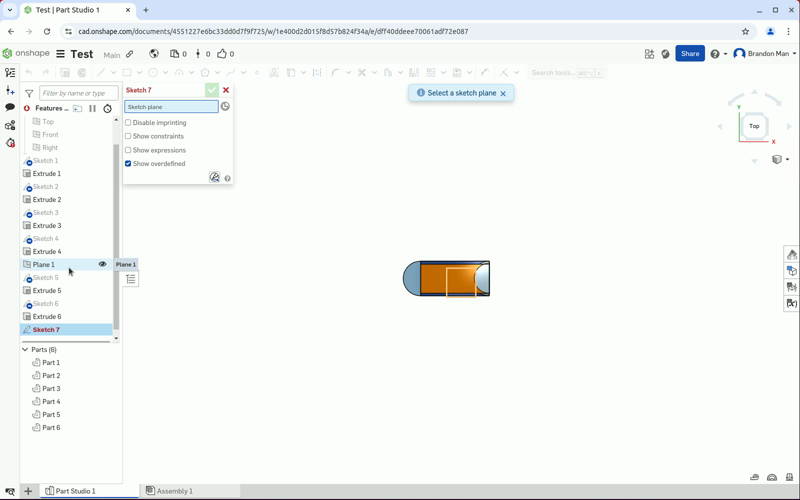
click(69, 267)
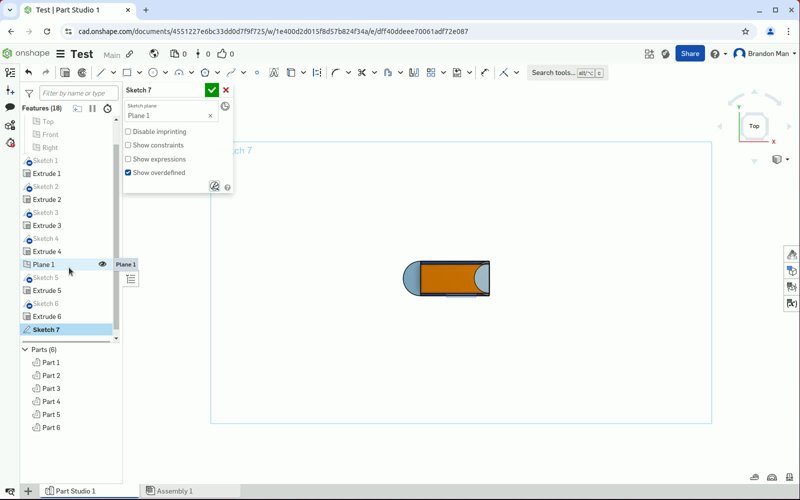
mouse_move(73, 352)
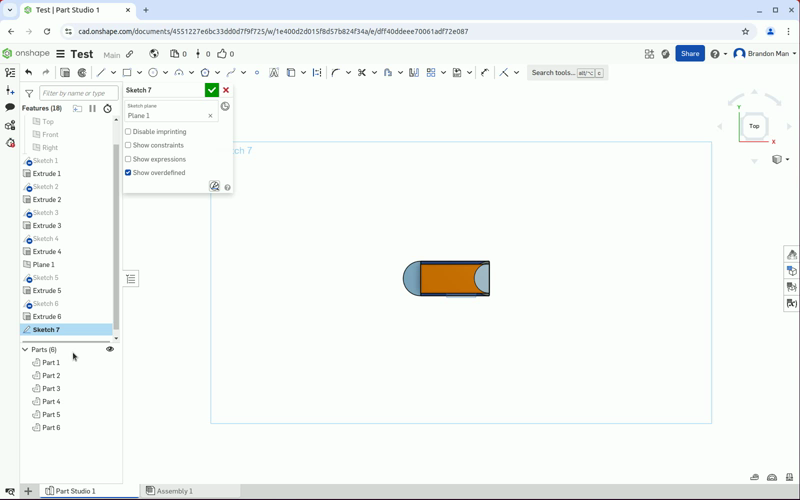
key(y)
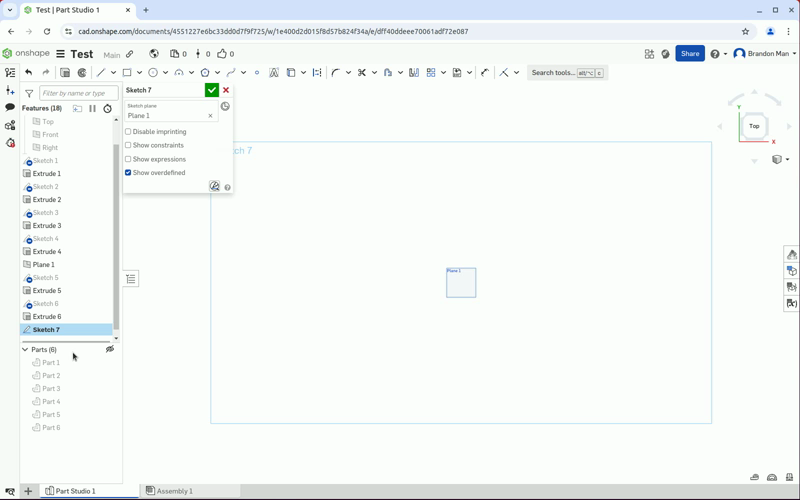
key(l)
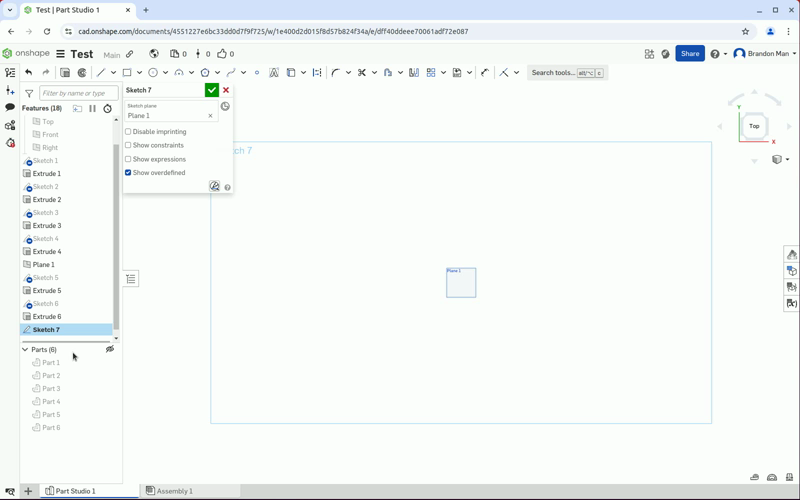
key_down(shift)
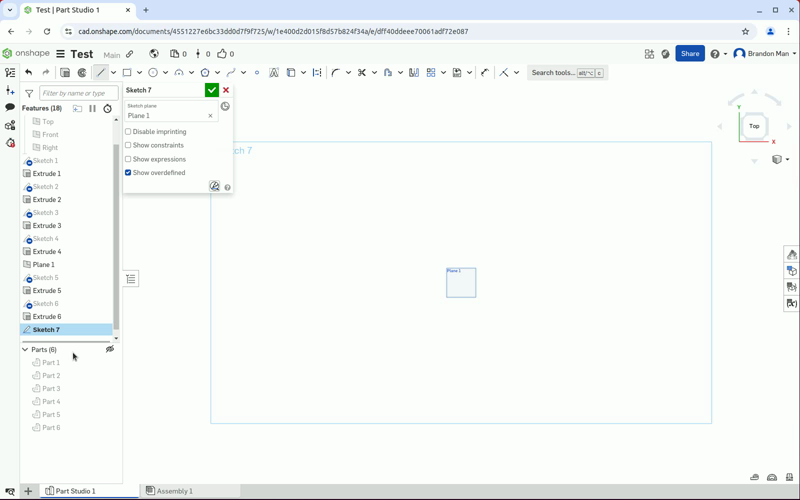
mouse_move(420, 293)
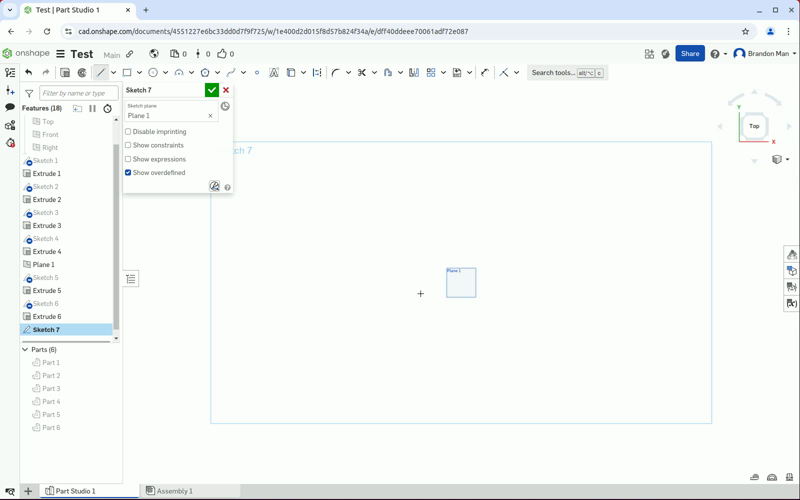
click(420, 293)
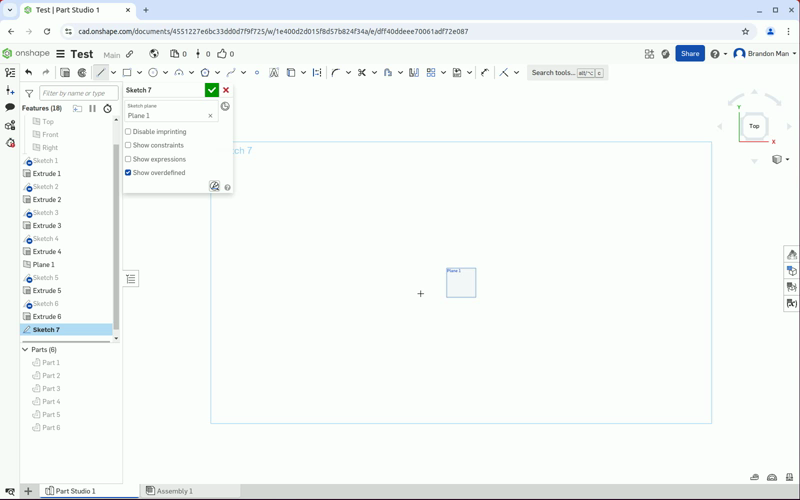
key_up(shift)
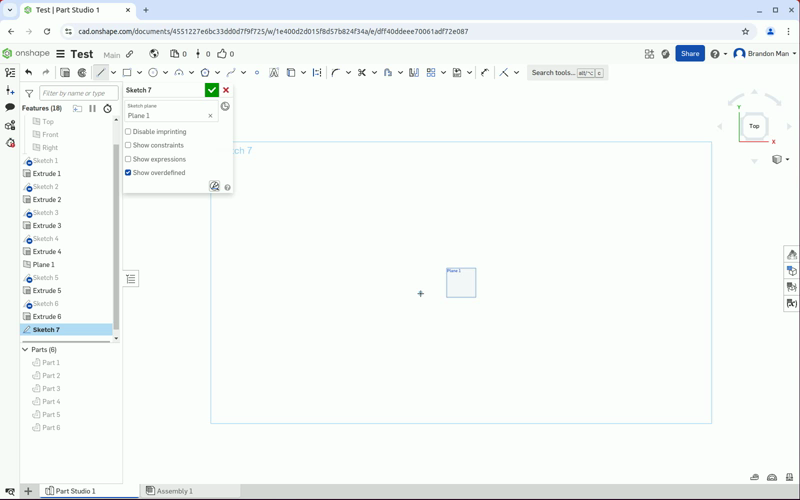
key_down(shift)
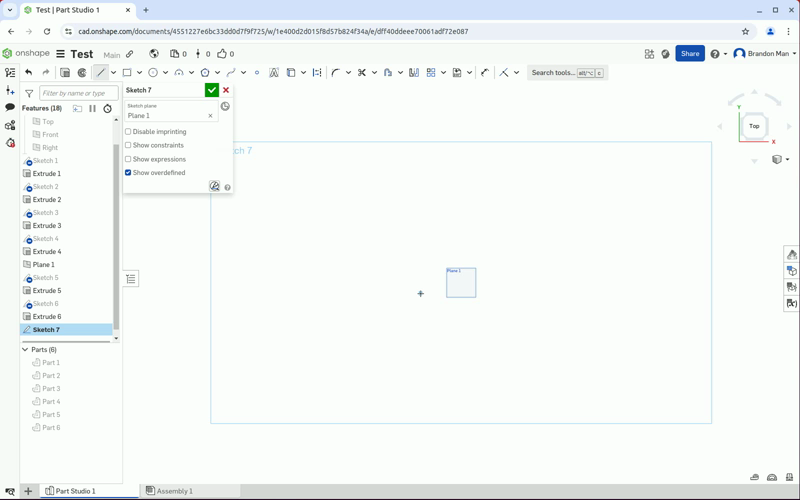
mouse_move(450, 293)
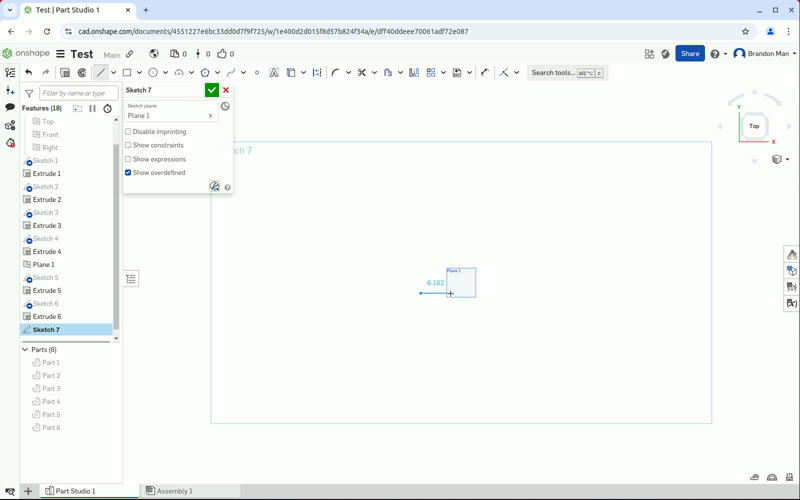
mouse_move(420, 263)
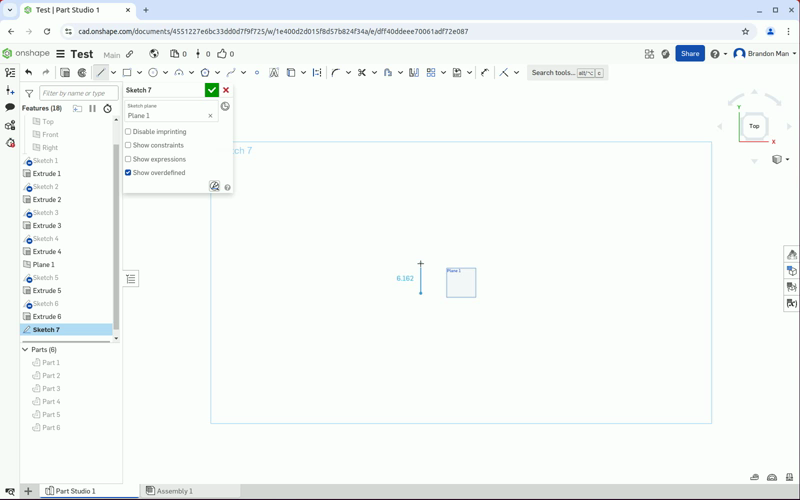
click(420, 263)
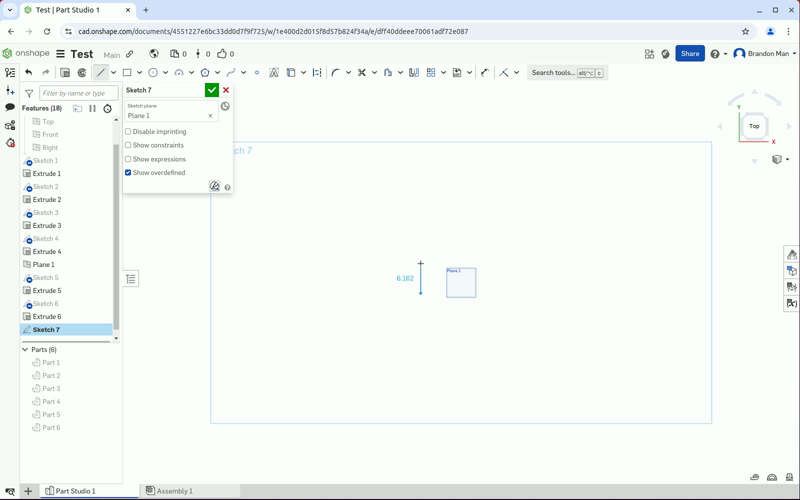
key_up(shift)
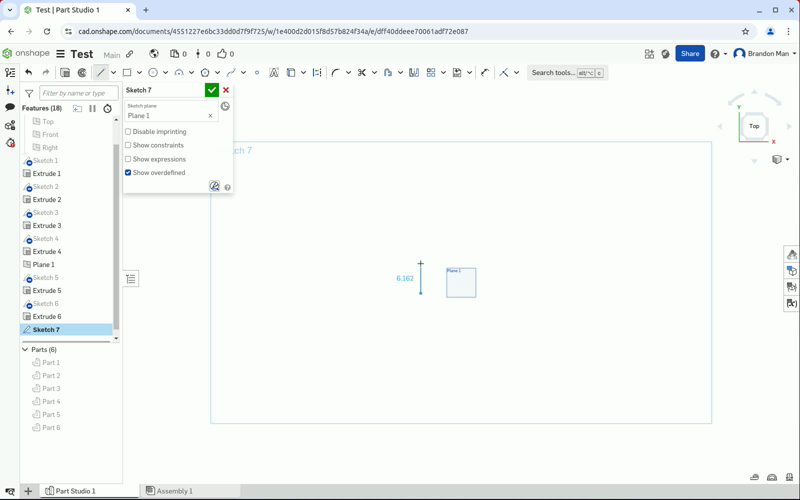
key(esc)
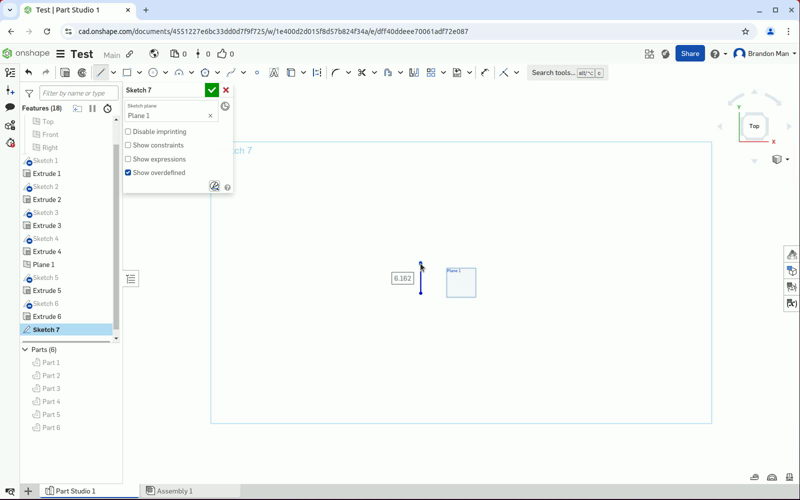
key(a)
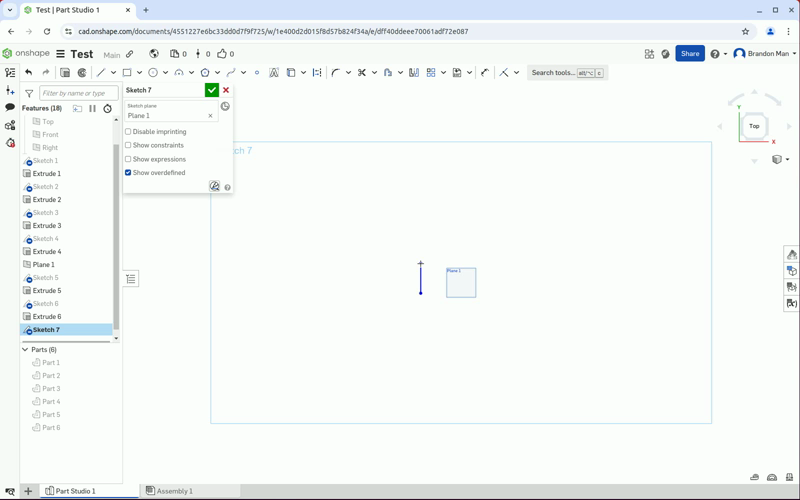
mouse_move(420, 263)
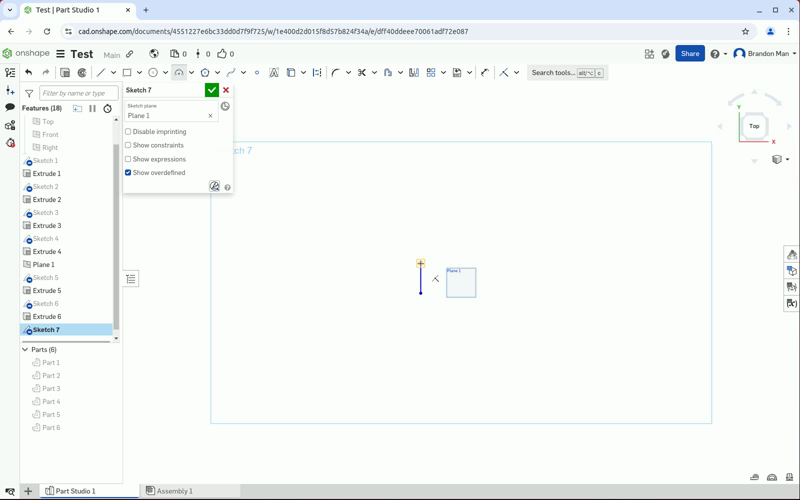
click(420, 263)
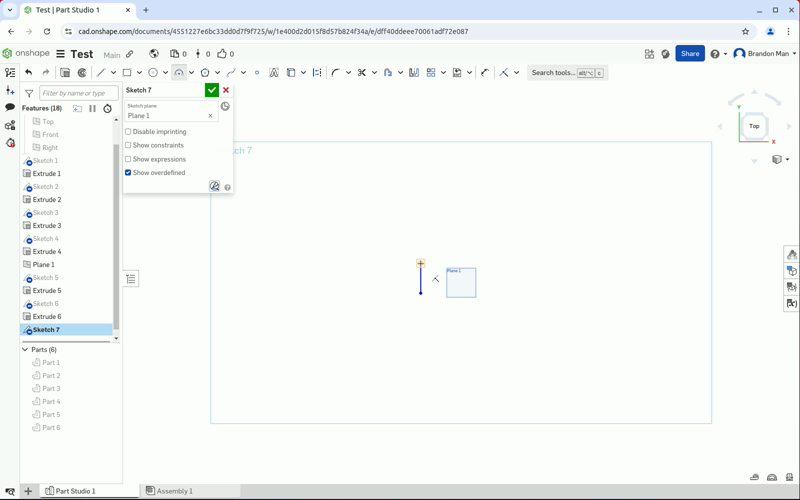
mouse_move(420, 293)
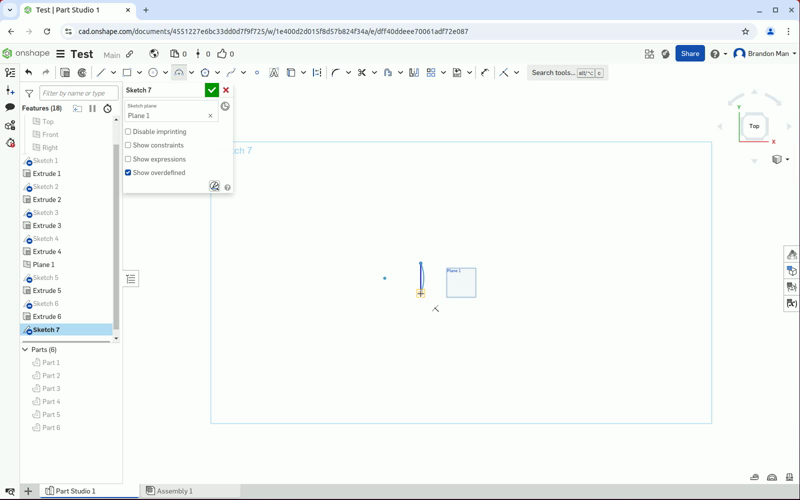
click(420, 293)
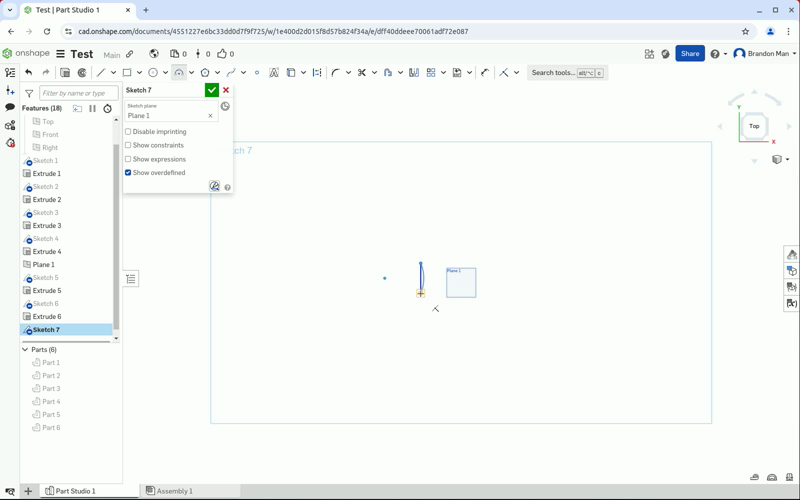
key_down(shift)
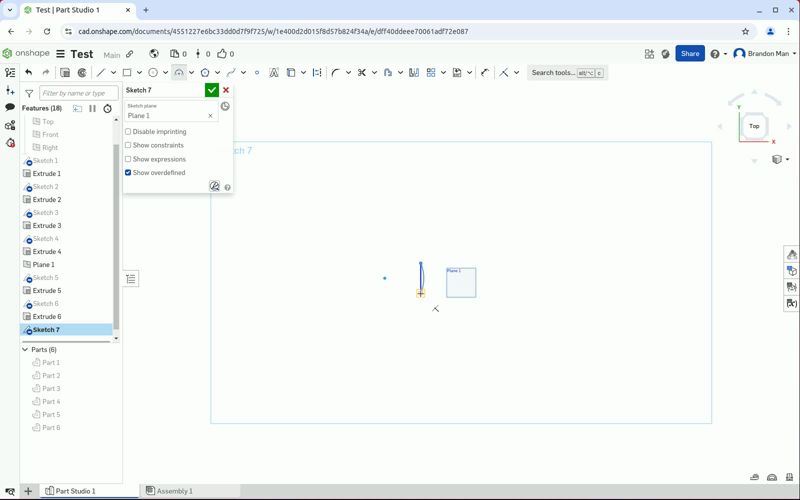
mouse_move(405, 278)
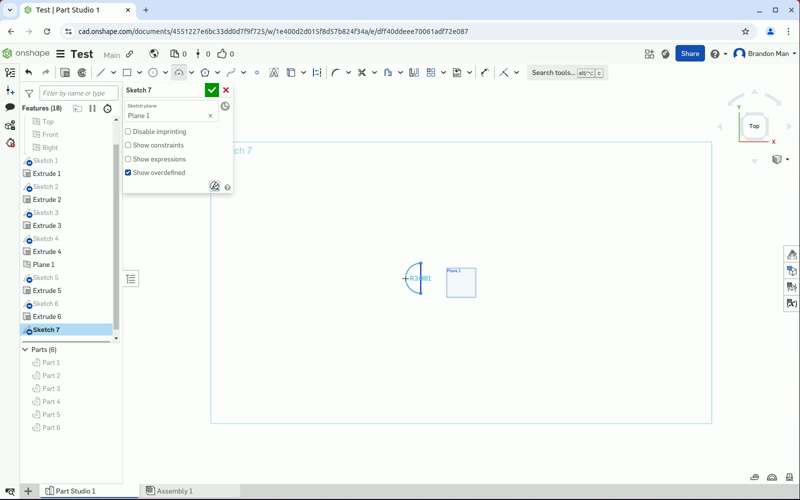
click(405, 278)
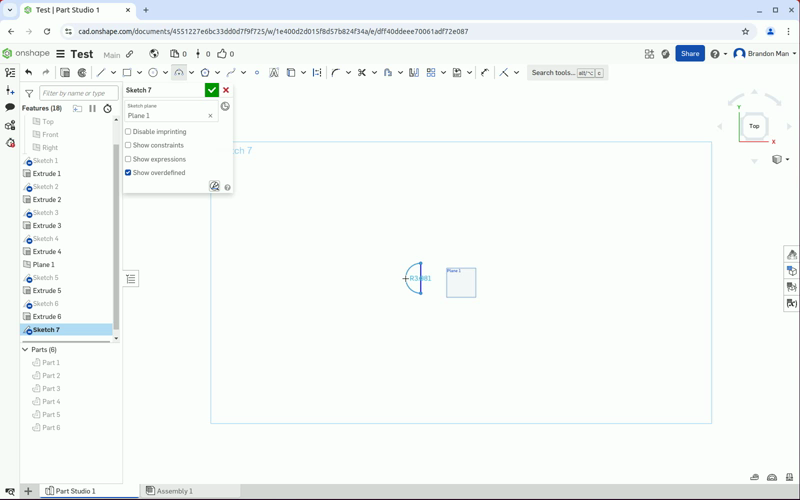
key_up(shift)
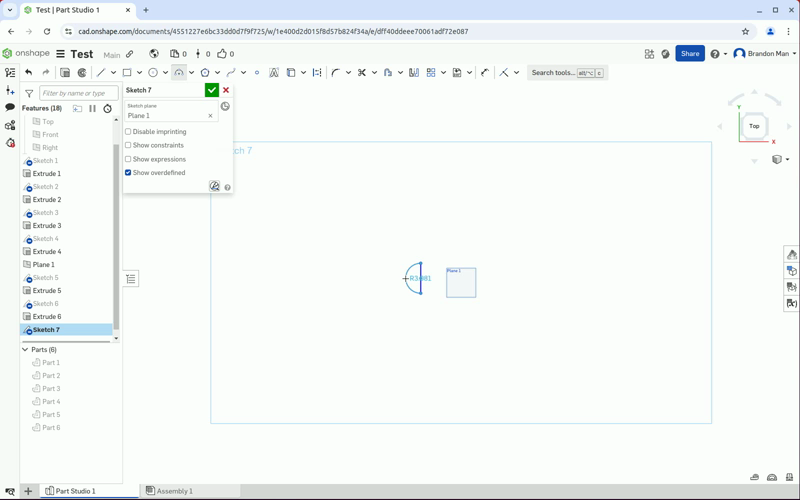
key(esc)
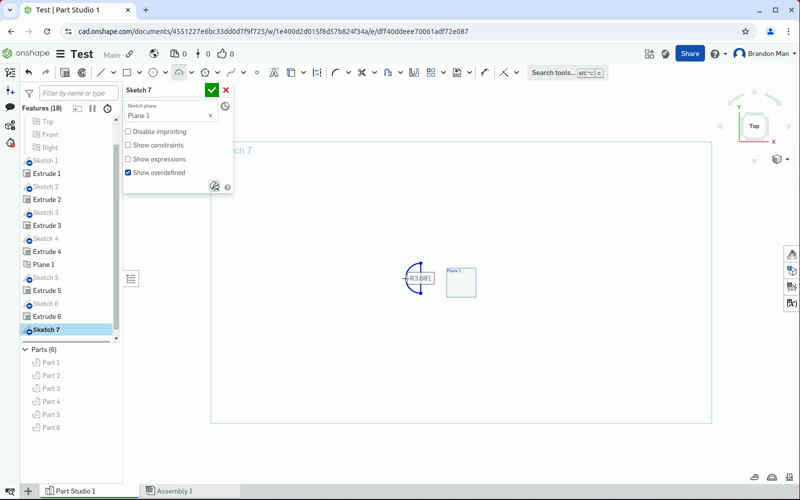
mouse_move(415, 268)
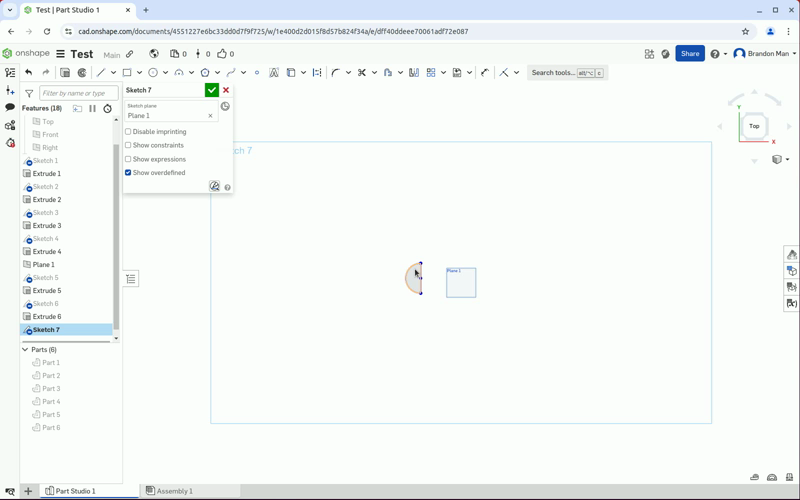
scroll(6)
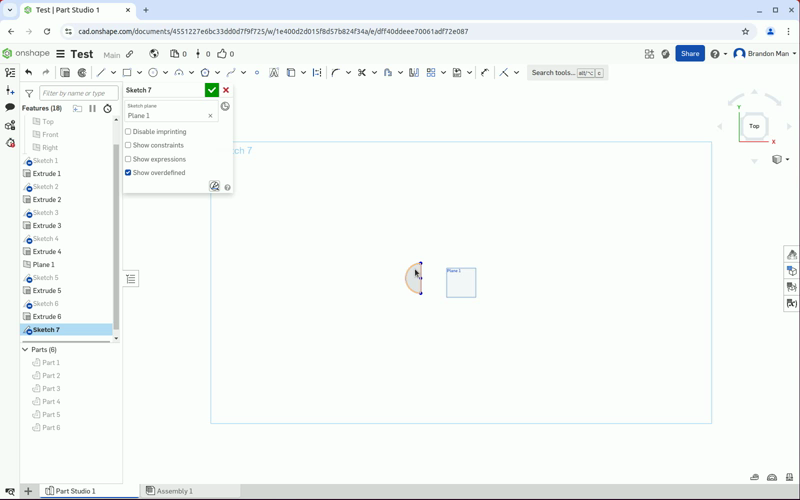
scroll(6)
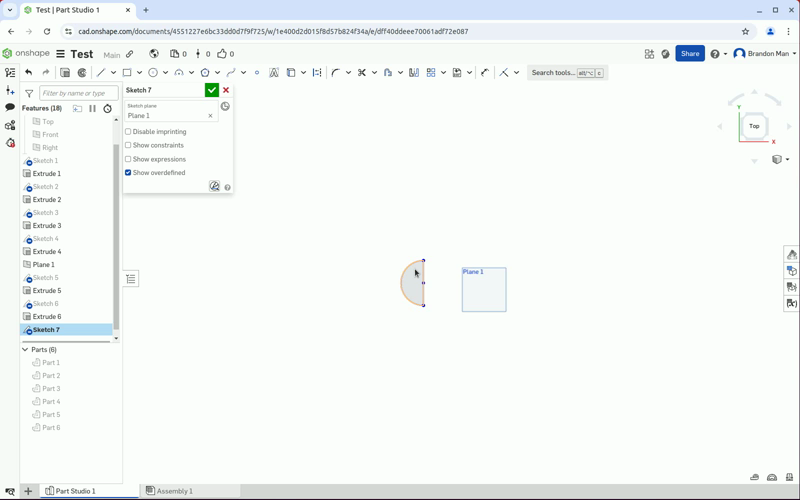
scroll(6)
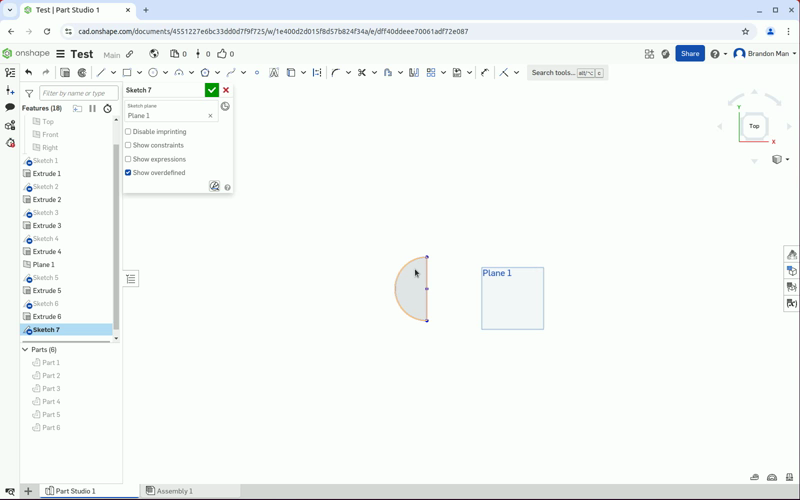
scroll(6)
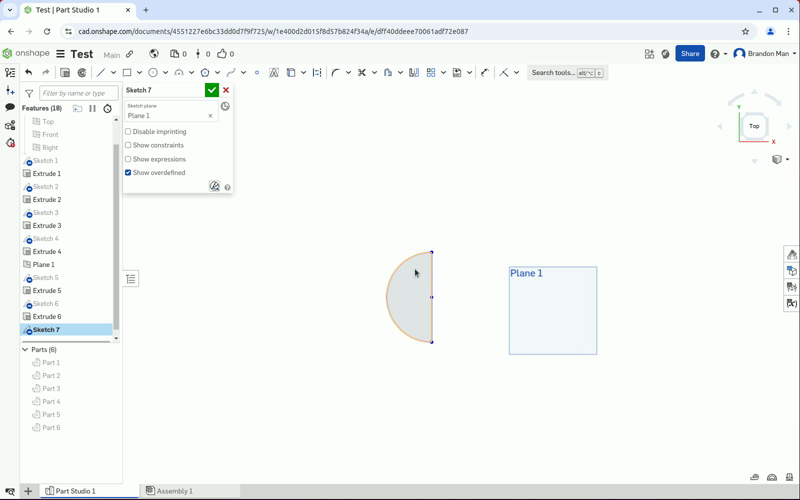
scroll(6)
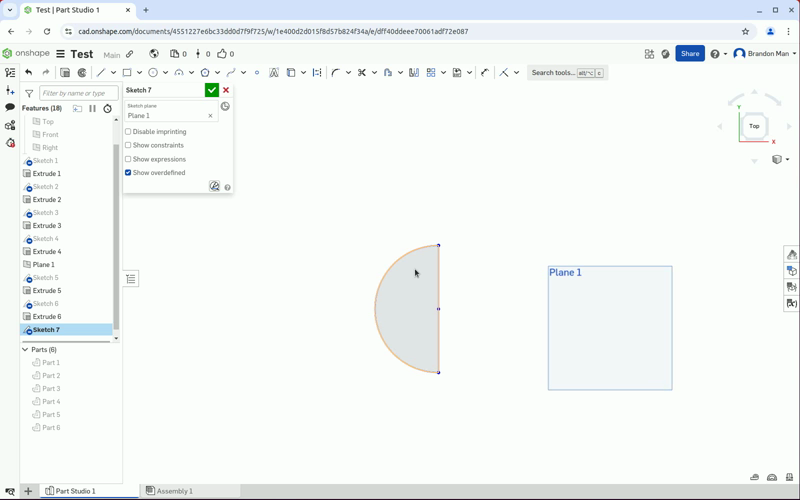
scroll(6)
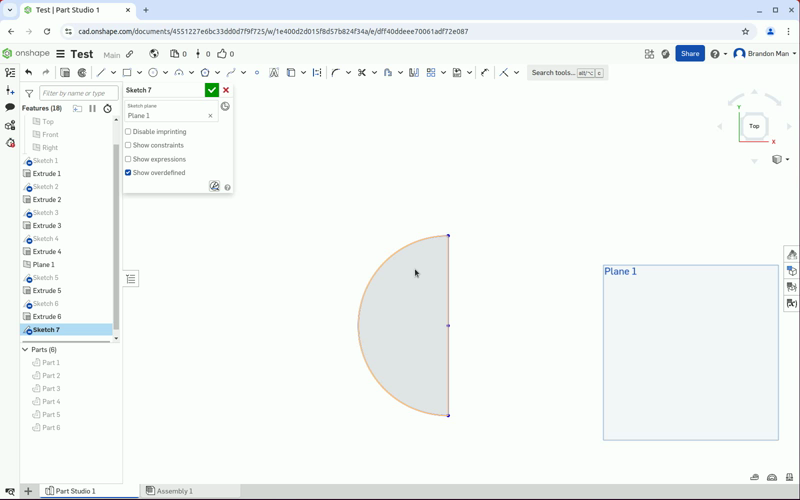
scroll(6)
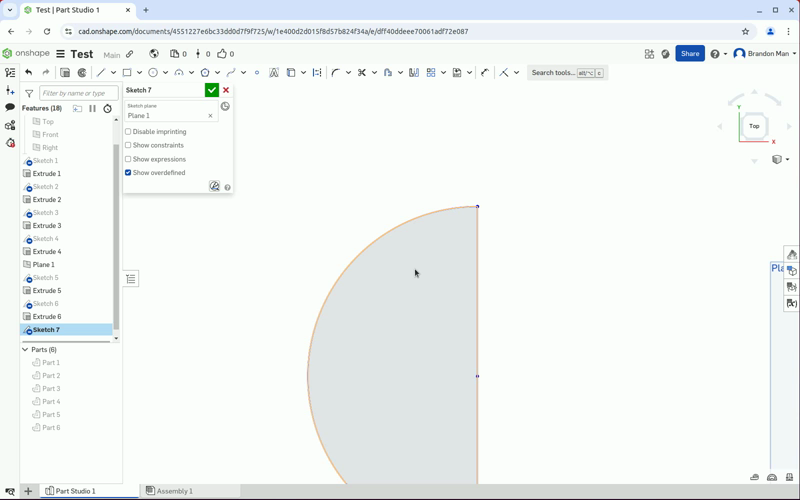
click(415, 268)
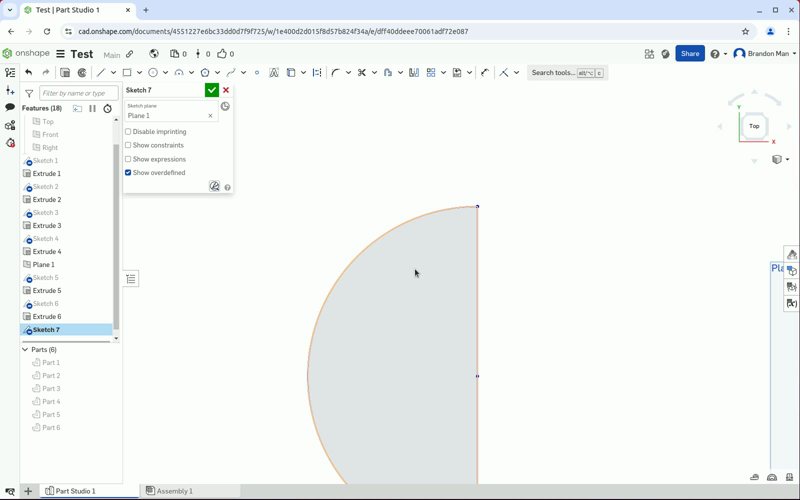
scroll(-6)
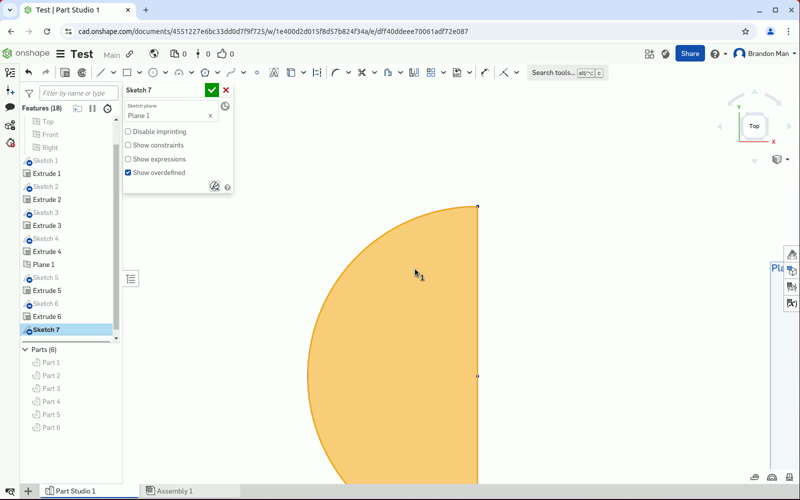
scroll(-6)
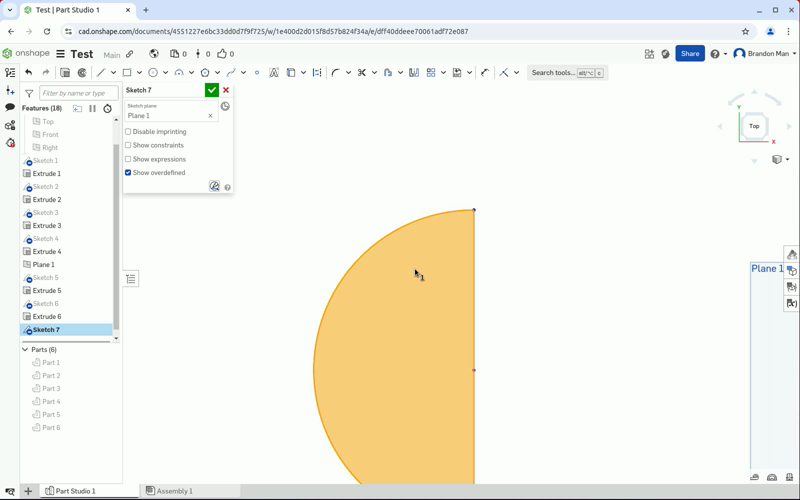
scroll(-6)
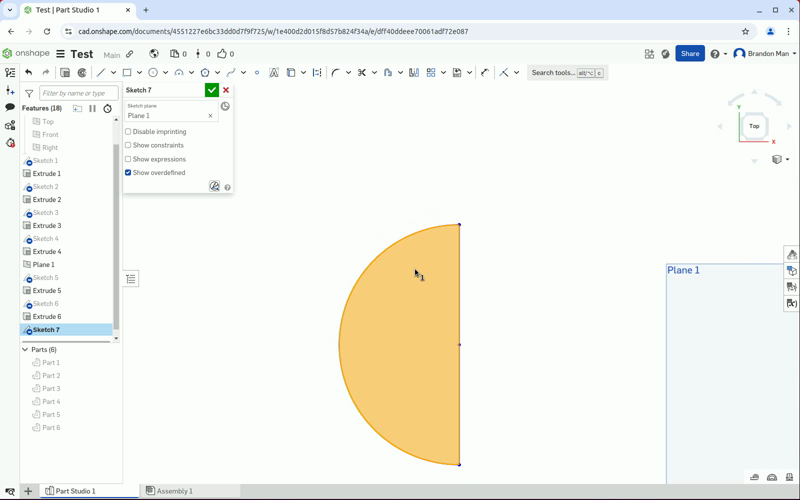
scroll(-6)
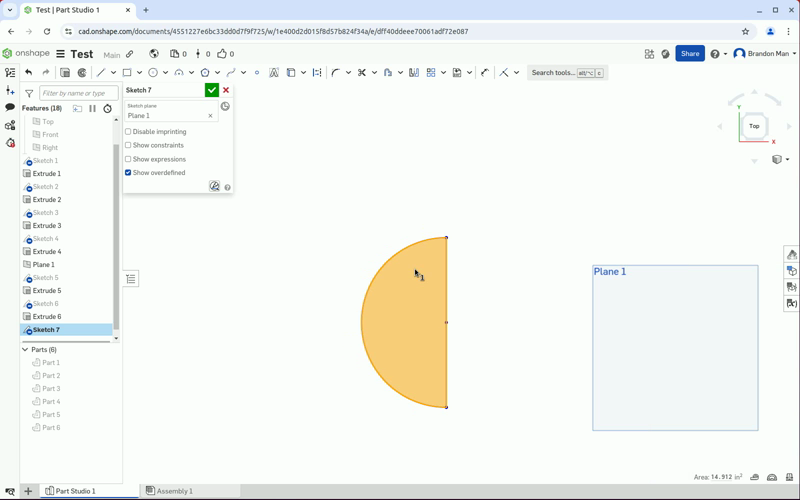
scroll(-6)
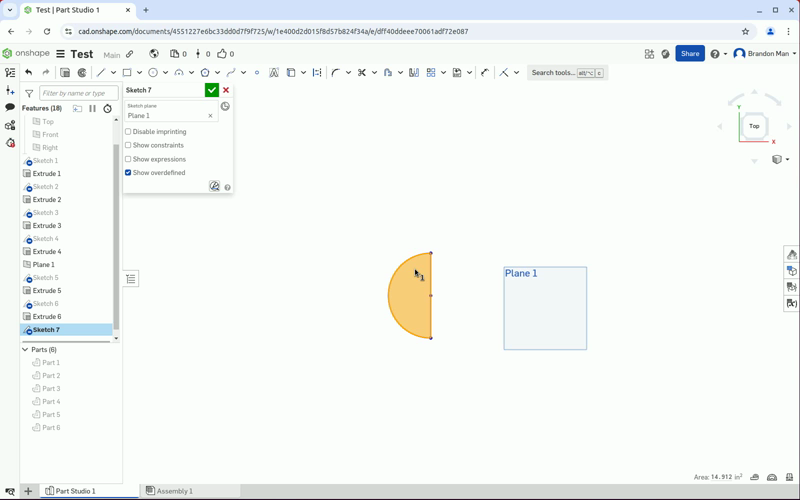
scroll(-6)
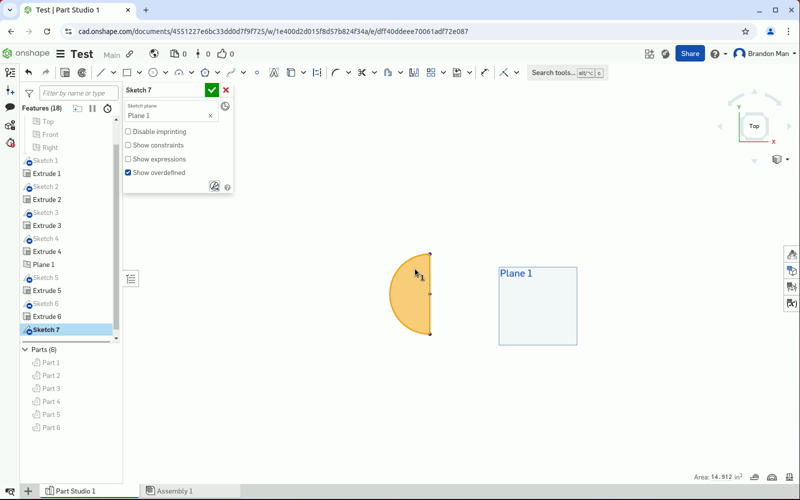
scroll(-6)
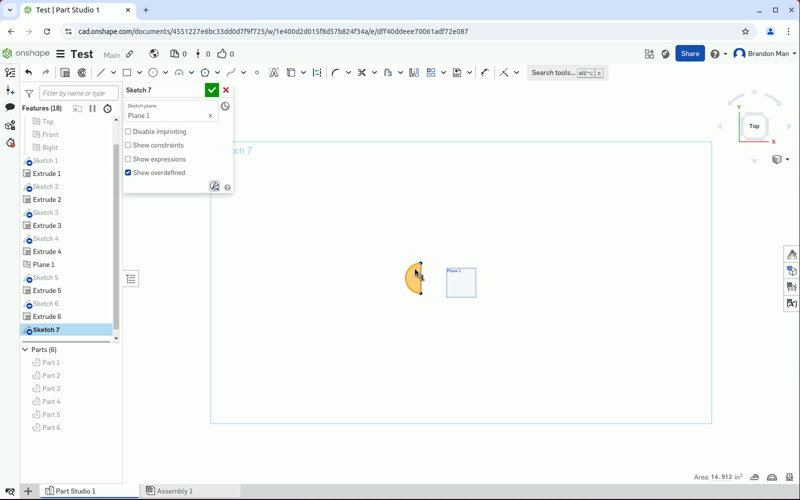
mouse_move(73, 352)
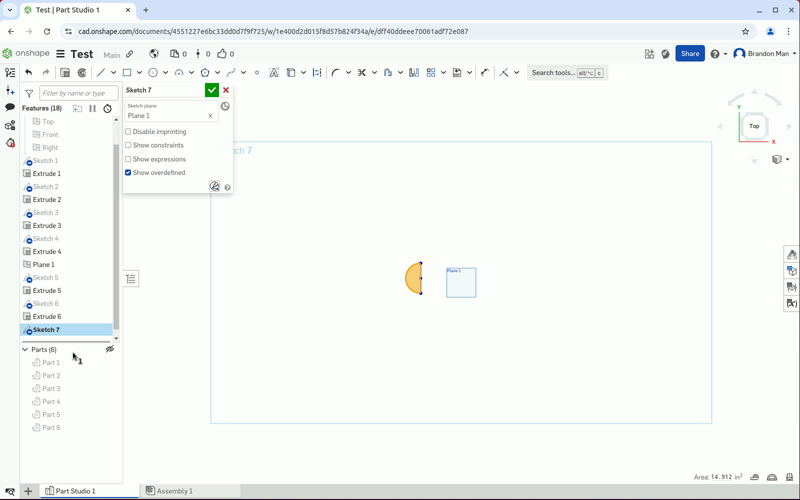
key(shift+y)
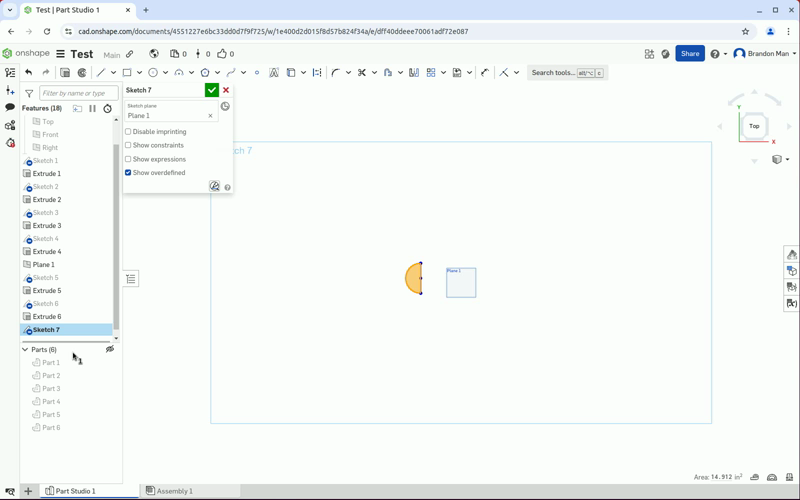
key(shift+e)
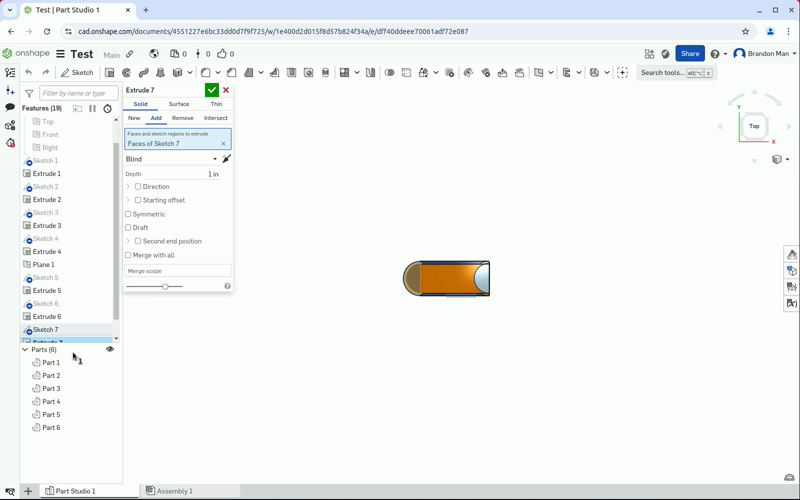
mouse_move(143, 106)
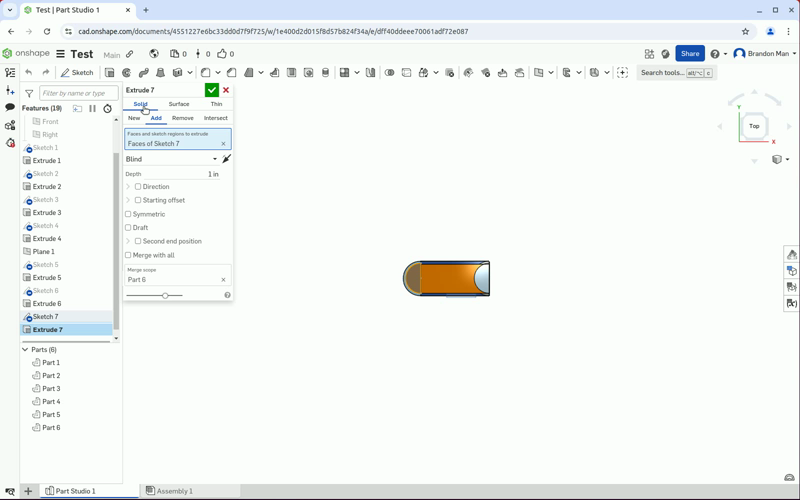
click(143, 106)
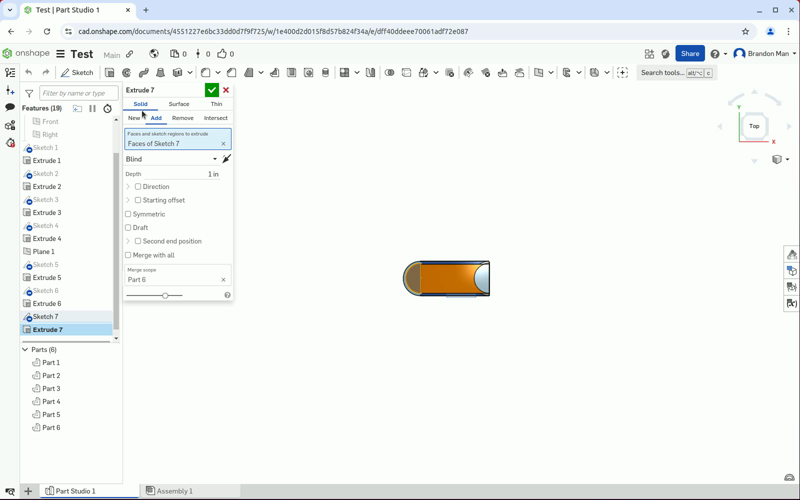
mouse_move(137, 120)
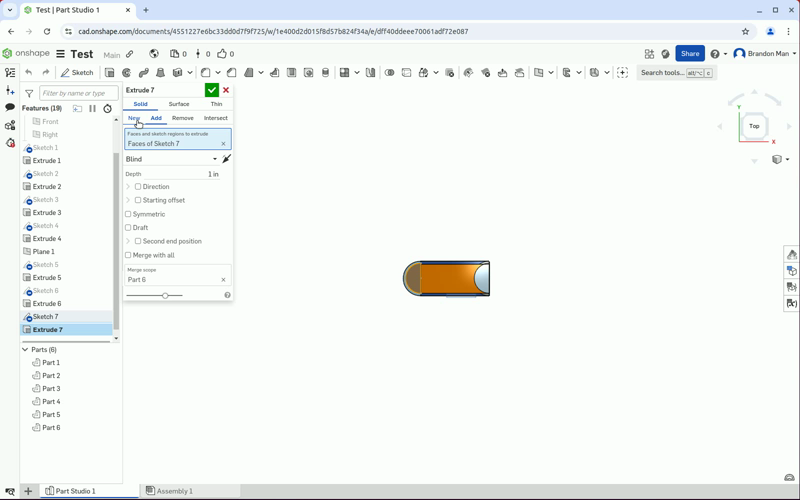
click(137, 120)
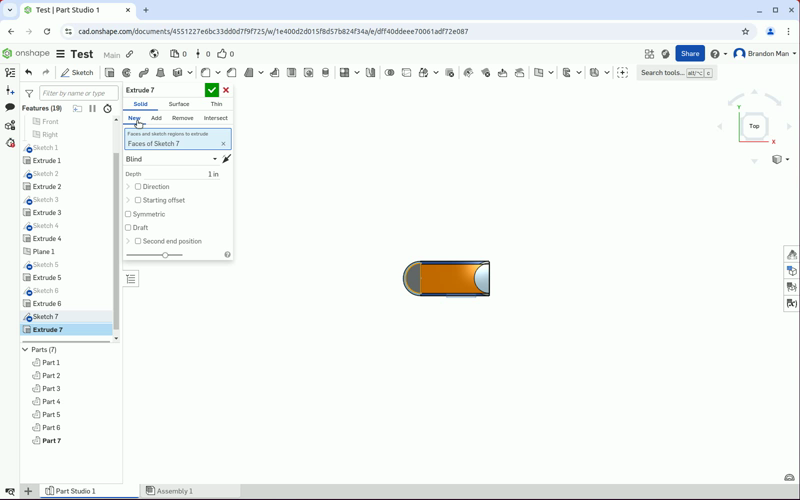
key(tab, 4)
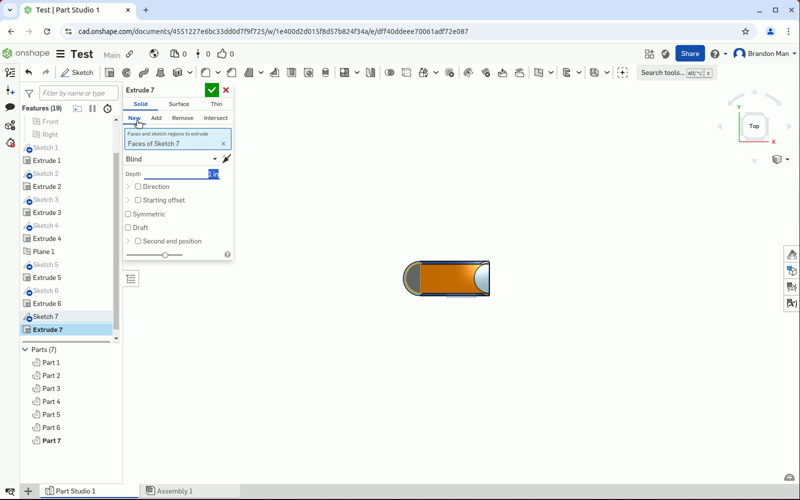
text(2.166)
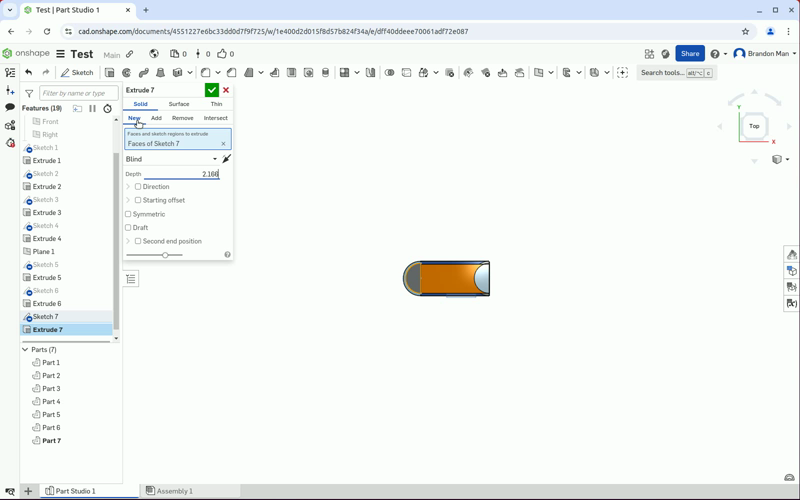
key(enter)
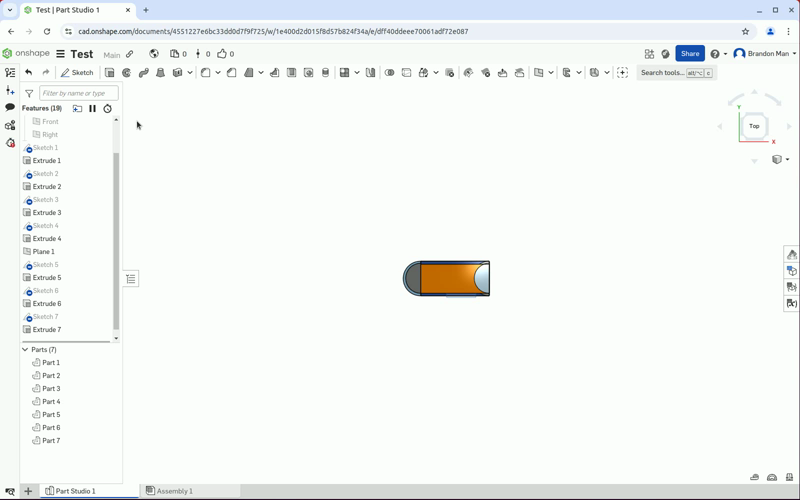
key(shift+h)
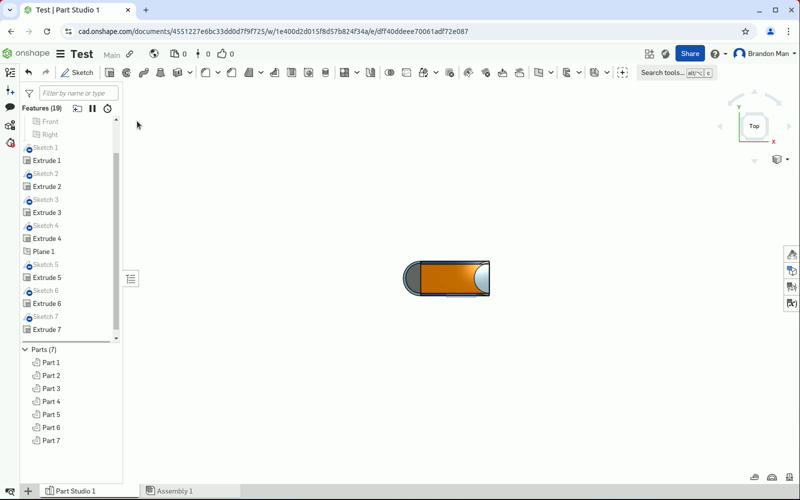
key(shift+h)
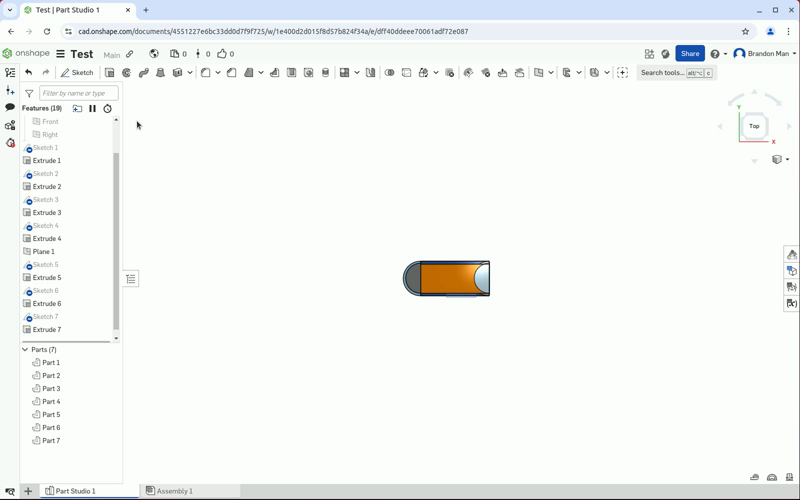
mouse_move(69, 150)
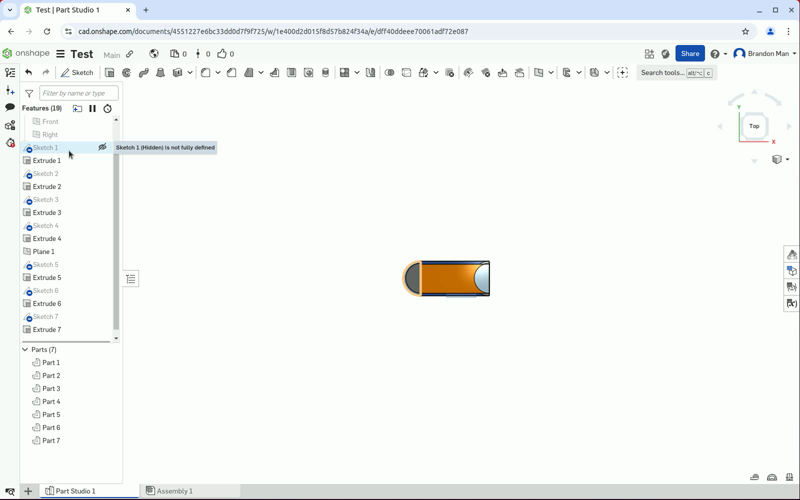
click(69, 150)
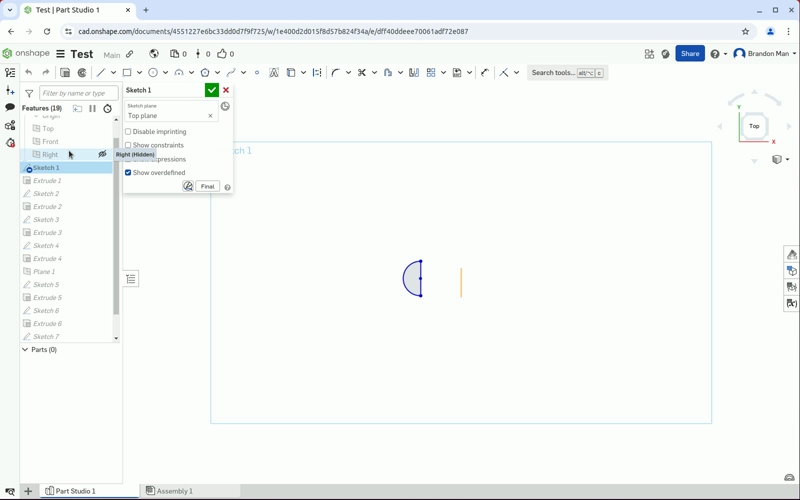
mouse_move(229, 92)
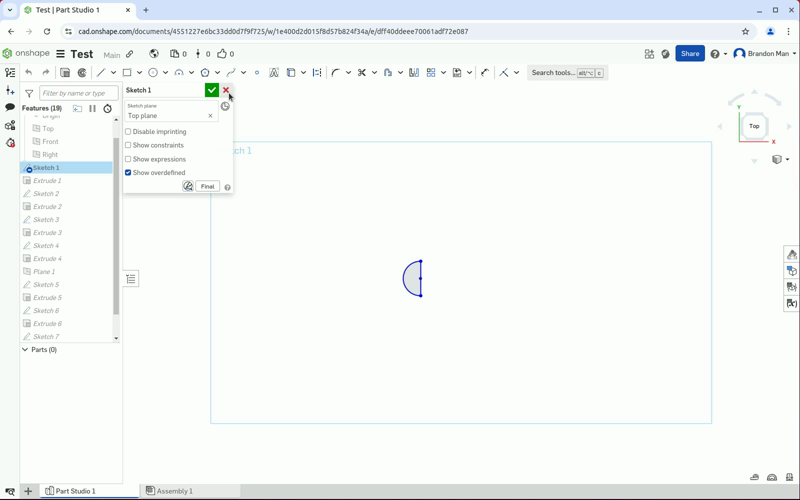
click(229, 92)
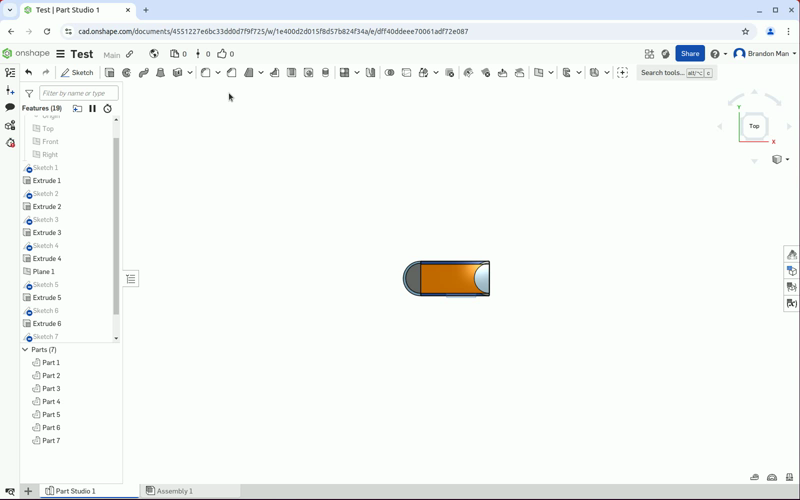
mouse_move(541, 75)
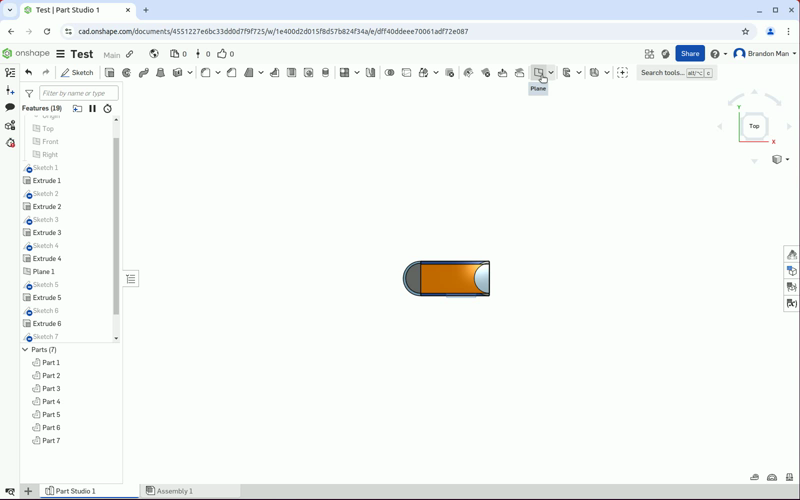
click(541, 75)
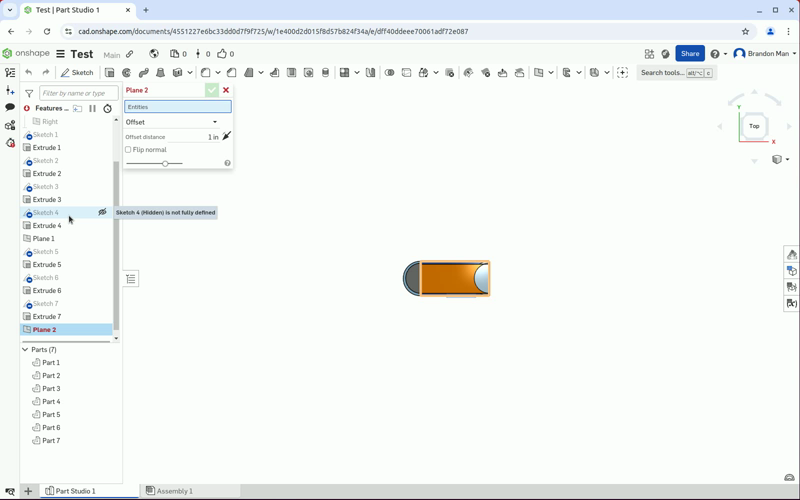
scroll(3)
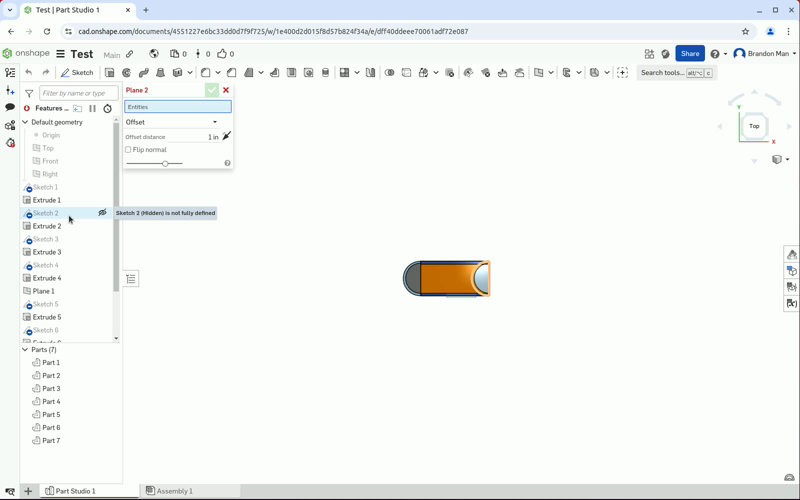
mouse_move(69, 150)
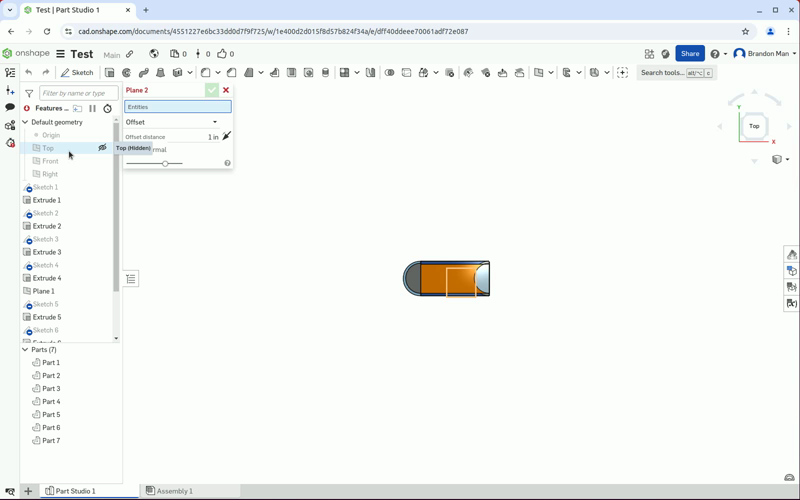
click(69, 150)
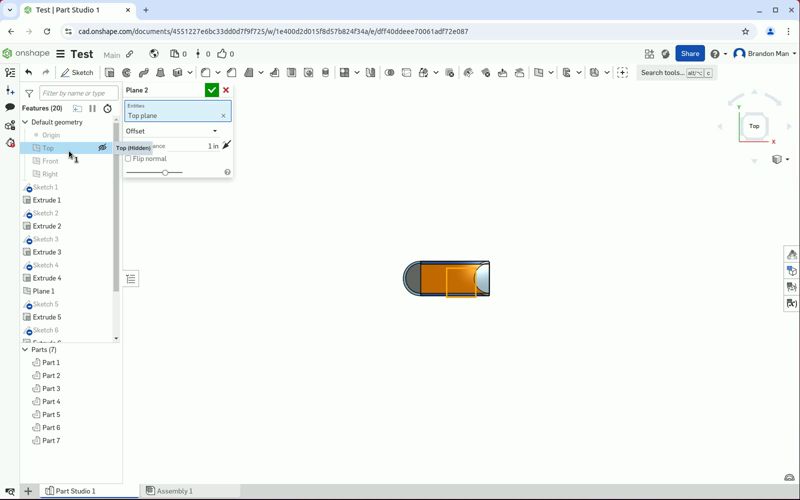
key(tab, 2)
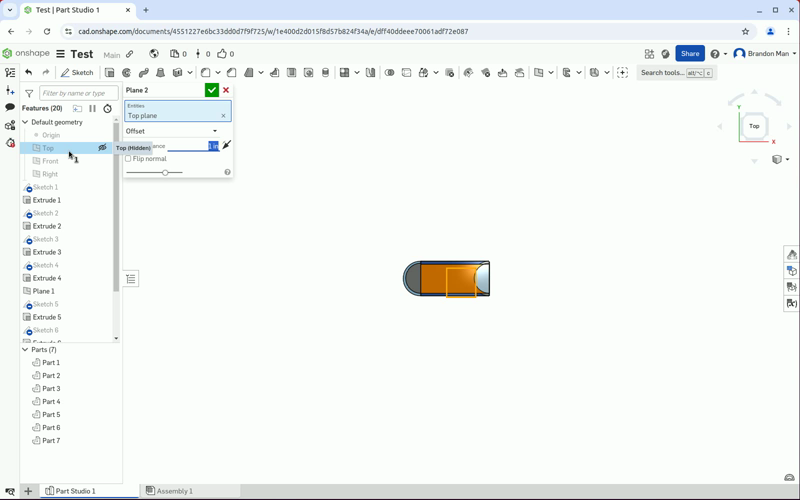
text(23.108)
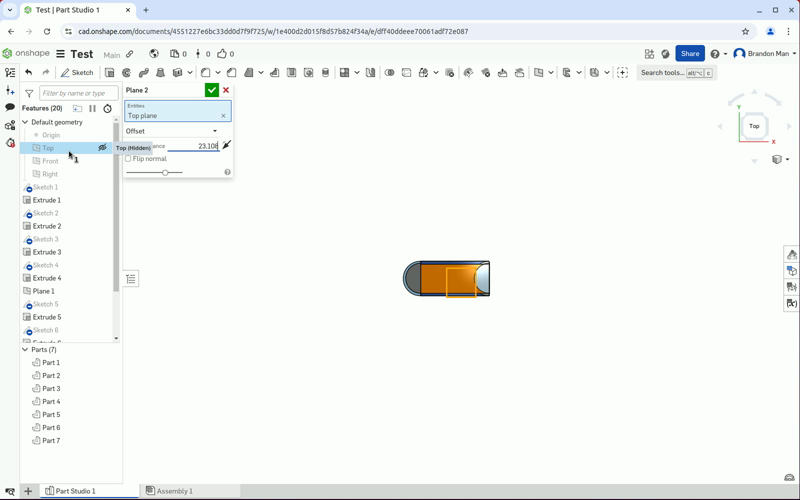
key(enter, 2)
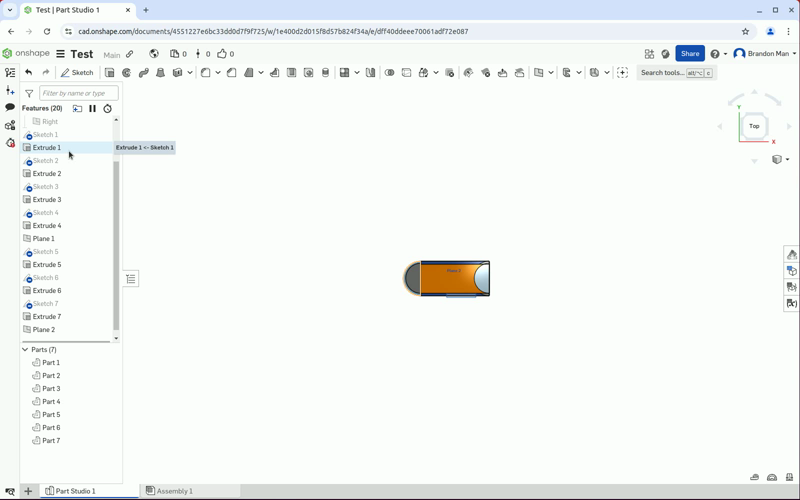
key(shift+s)
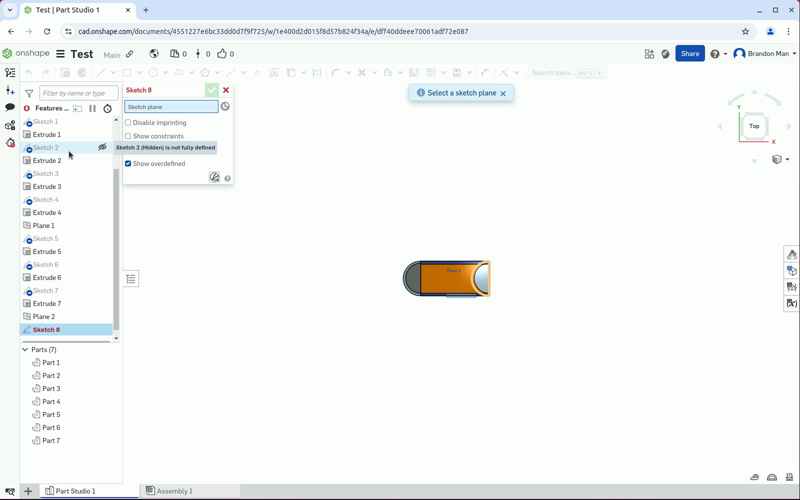
mouse_move(69, 319)
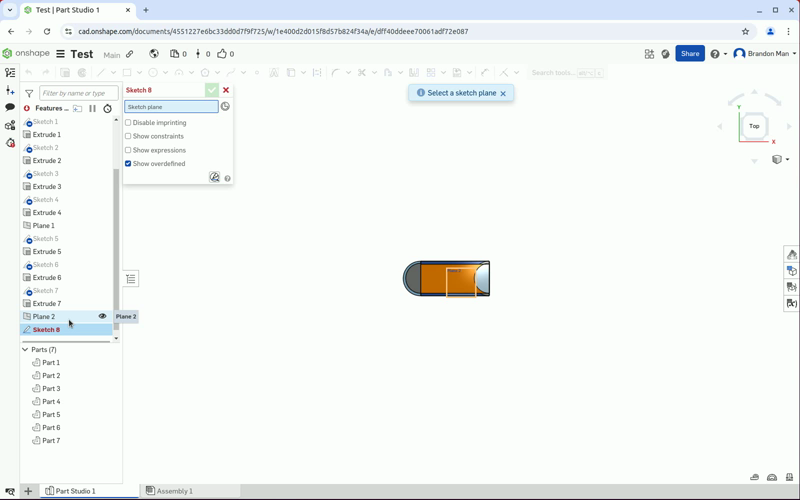
click(69, 319)
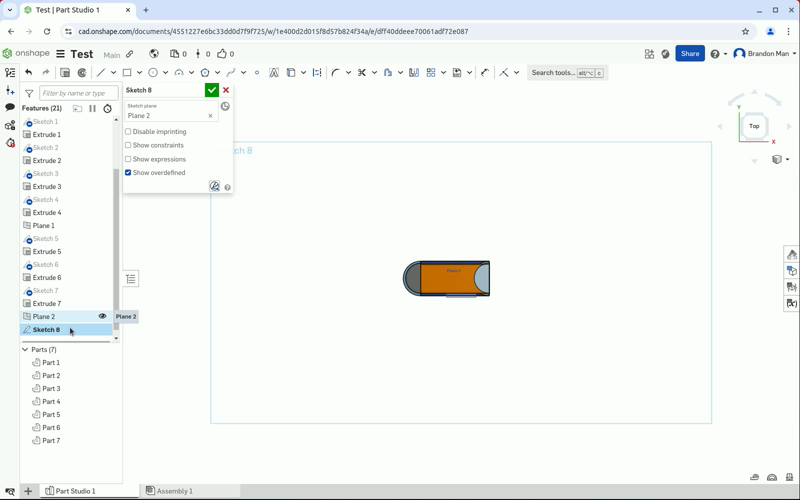
mouse_move(73, 352)
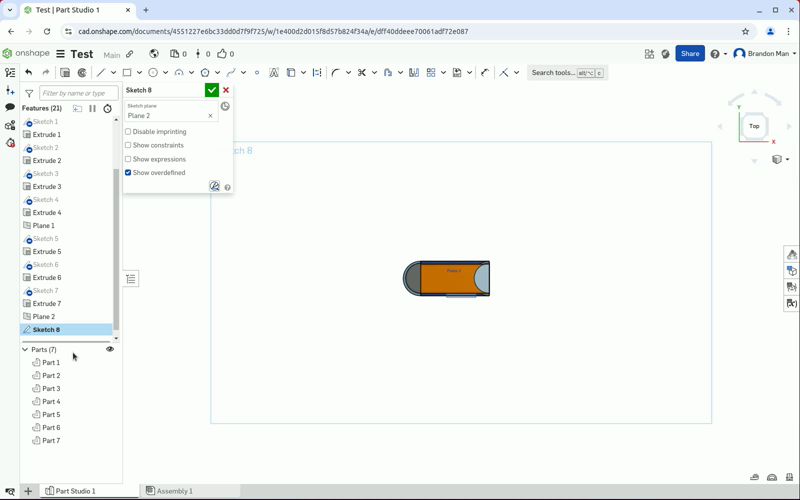
key(y)
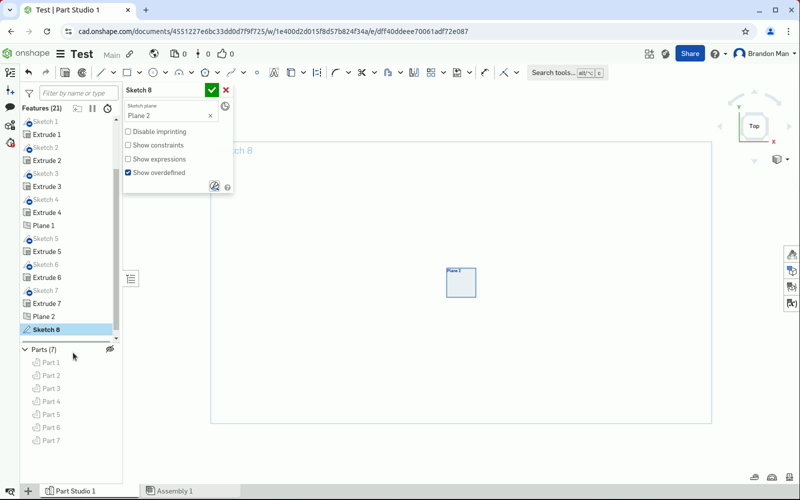
key(l)
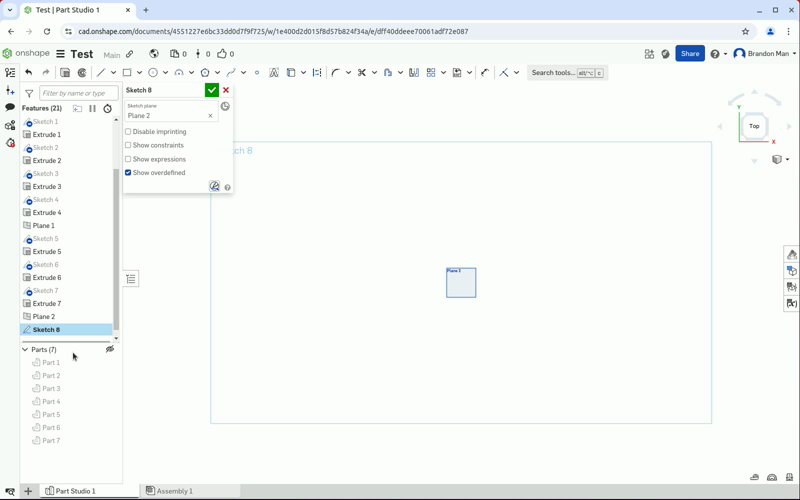
key_down(shift)
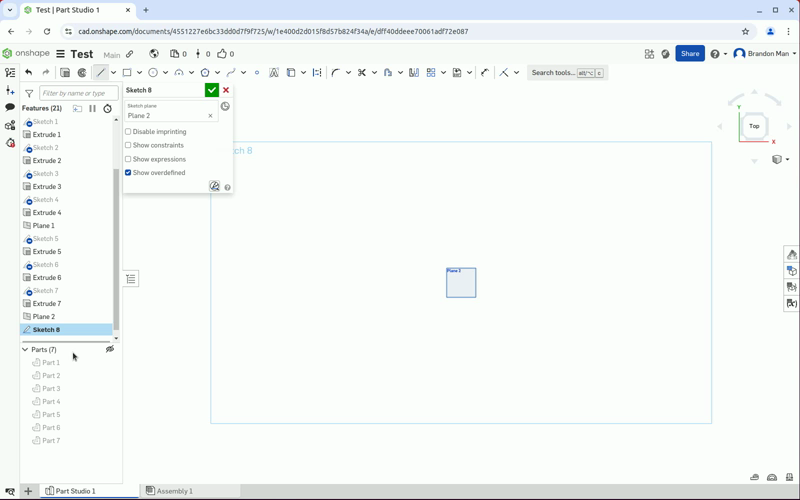
mouse_move(430, 288)
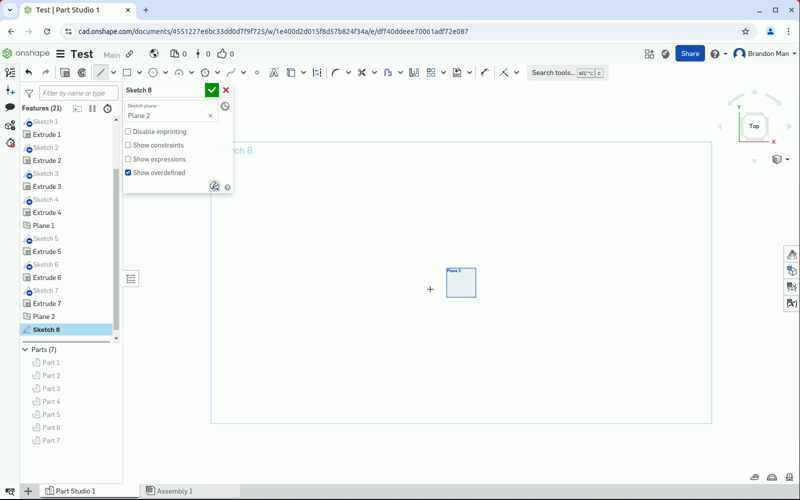
click(430, 288)
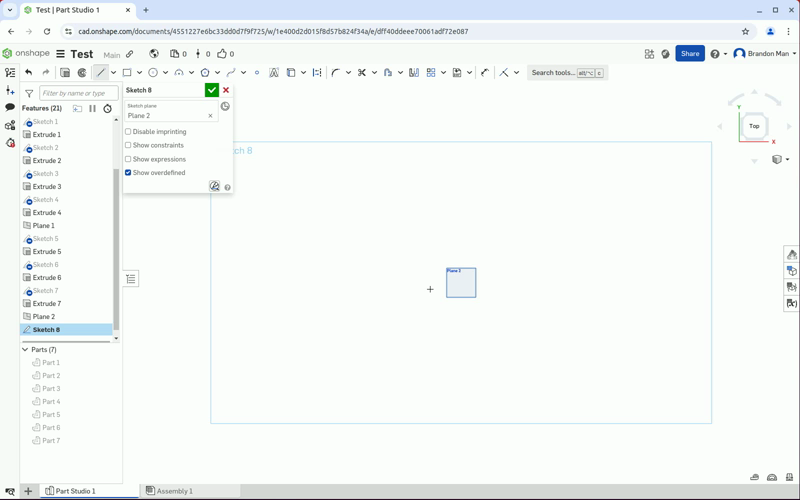
key_up(shift)
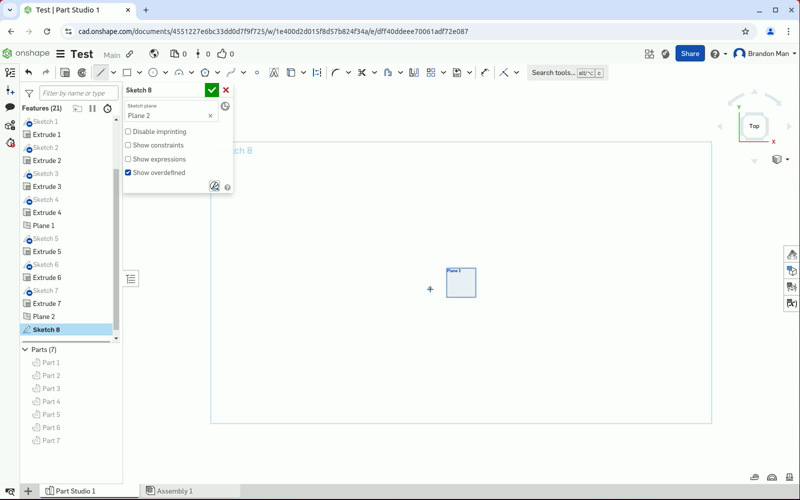
key_down(shift)
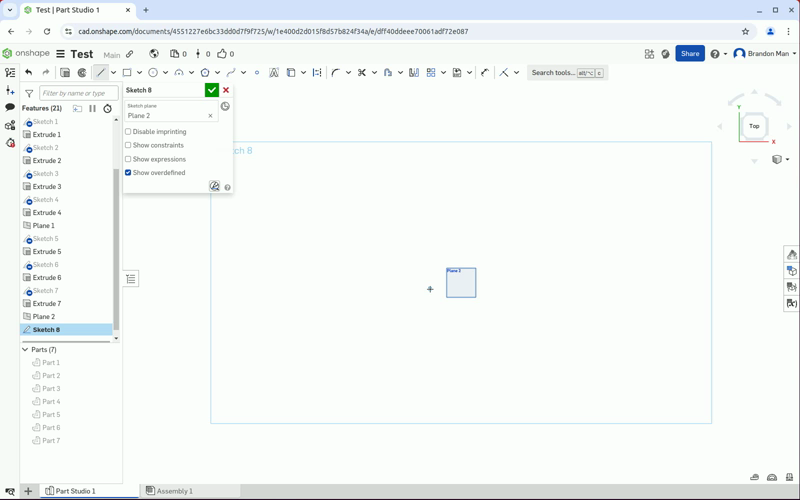
mouse_move(460, 288)
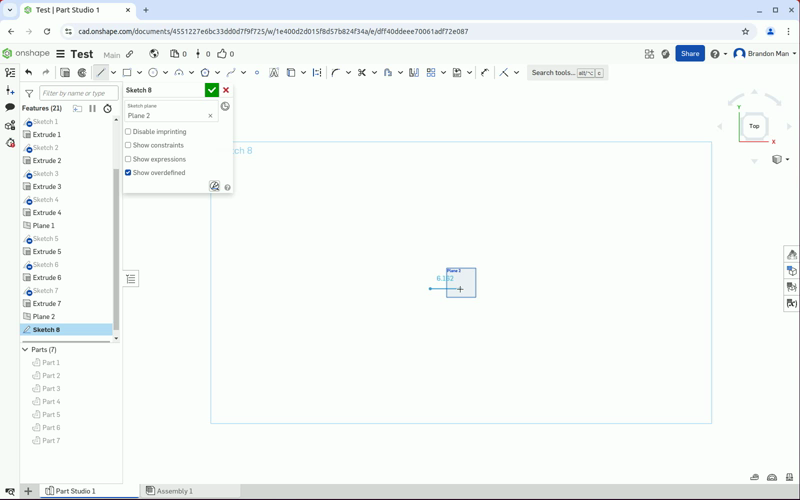
mouse_move(479, 288)
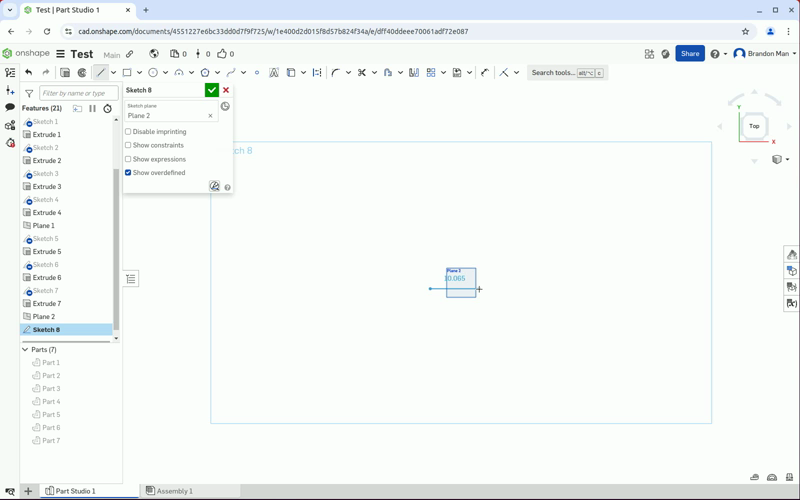
click(479, 288)
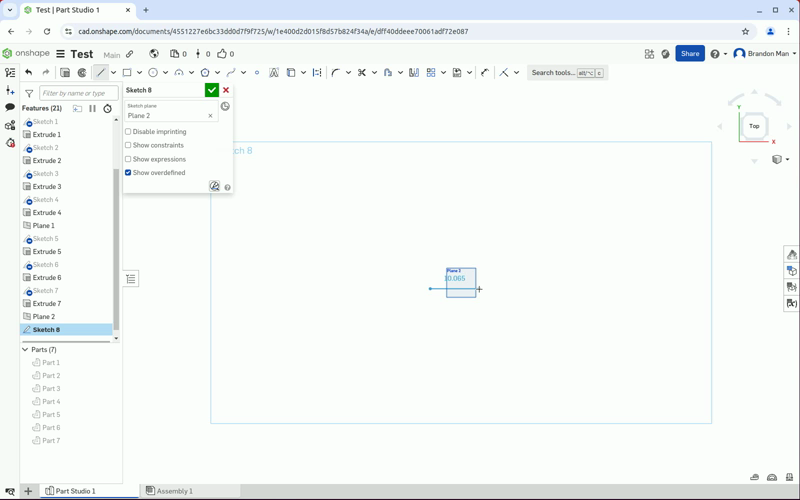
key_up(shift)
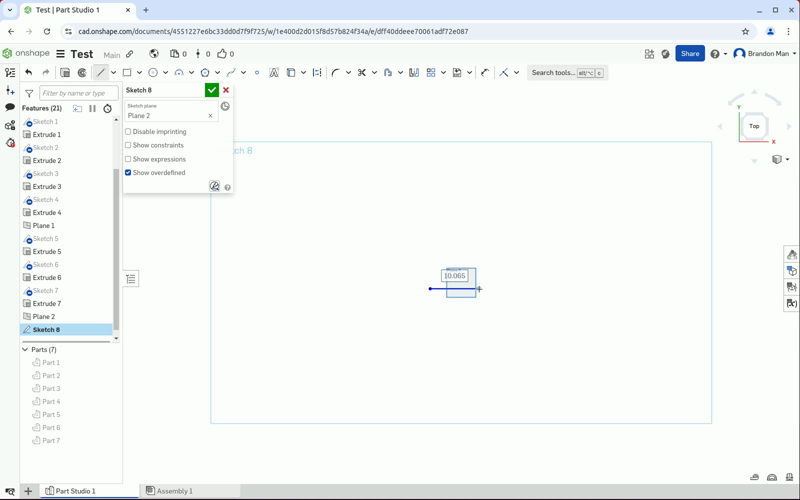
key_down(shift)
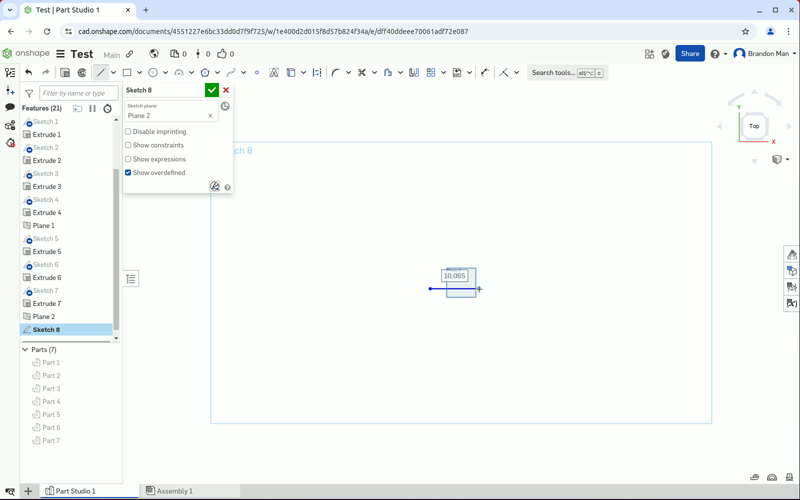
mouse_move(509, 288)
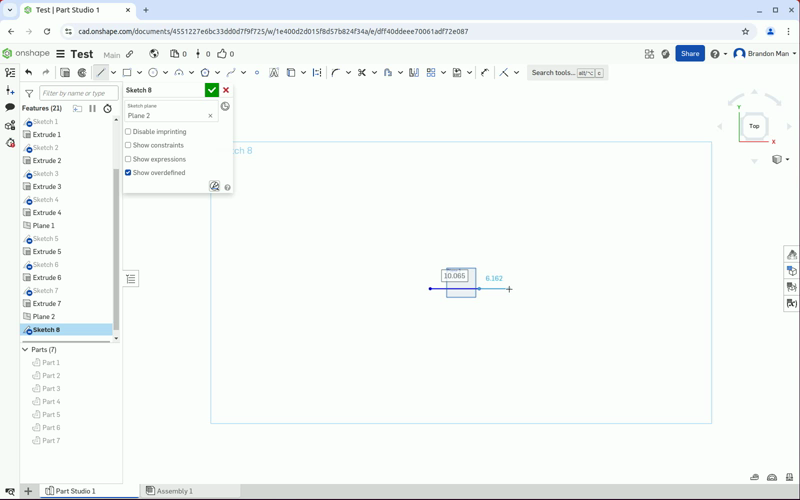
mouse_move(479, 269)
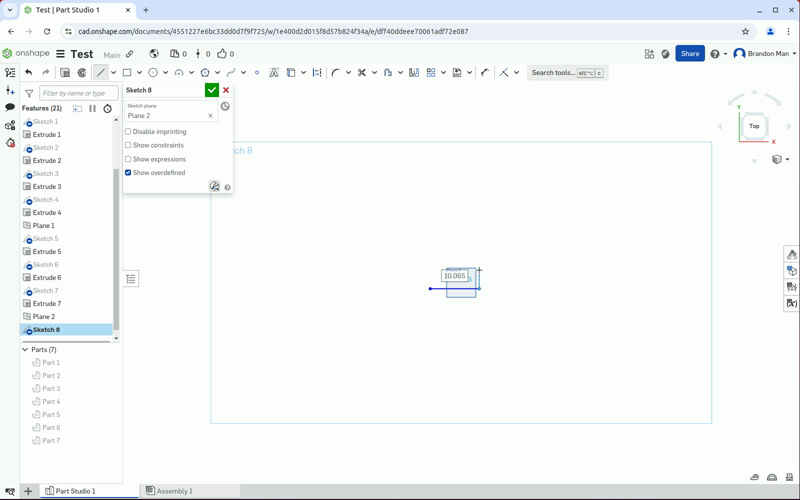
click(479, 269)
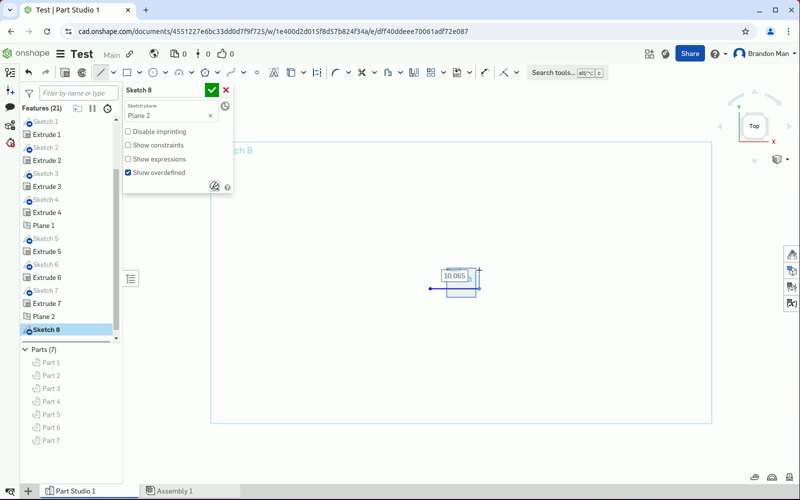
key_up(shift)
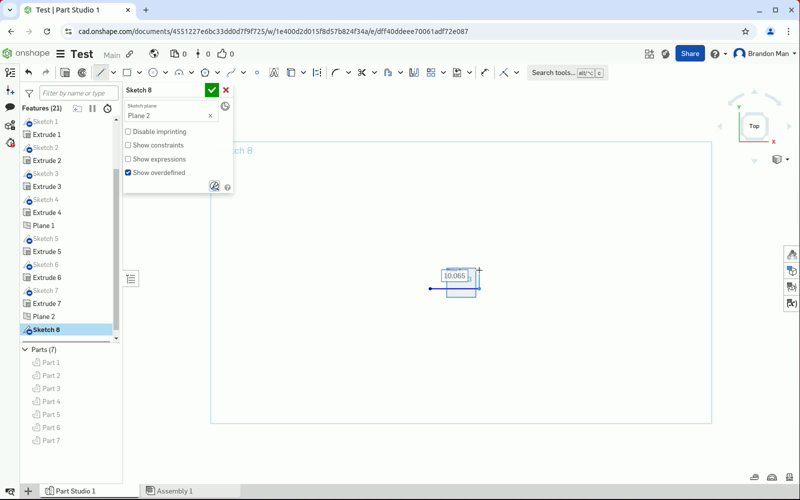
key_down(shift)
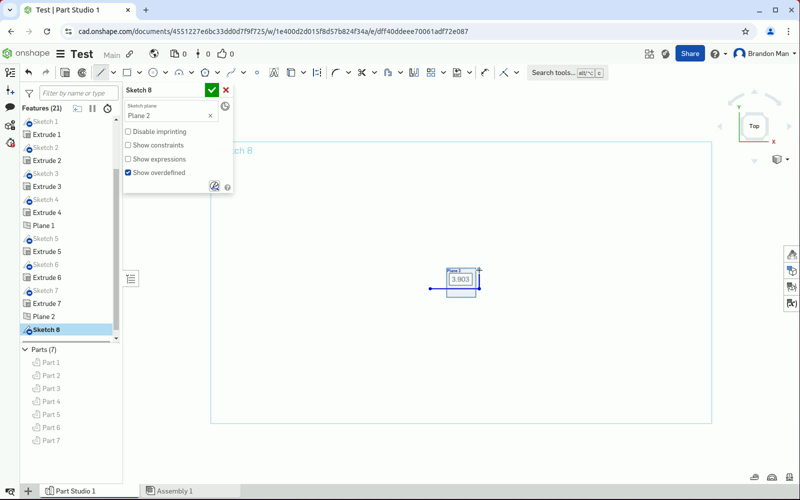
mouse_move(509, 269)
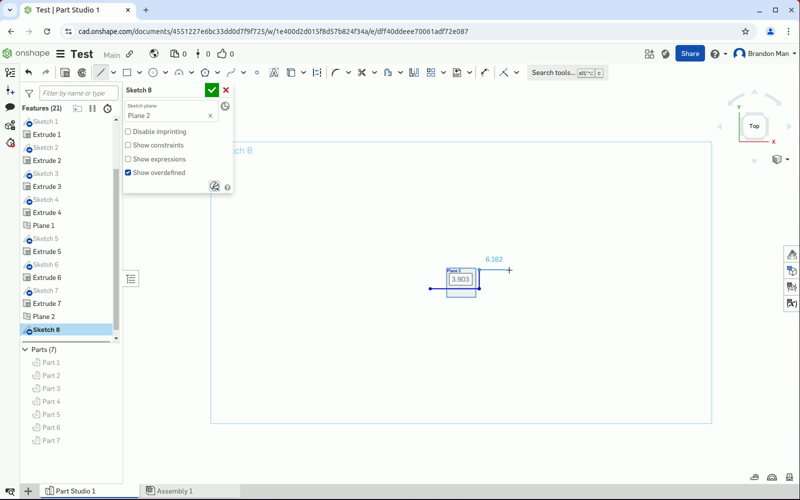
mouse_move(430, 269)
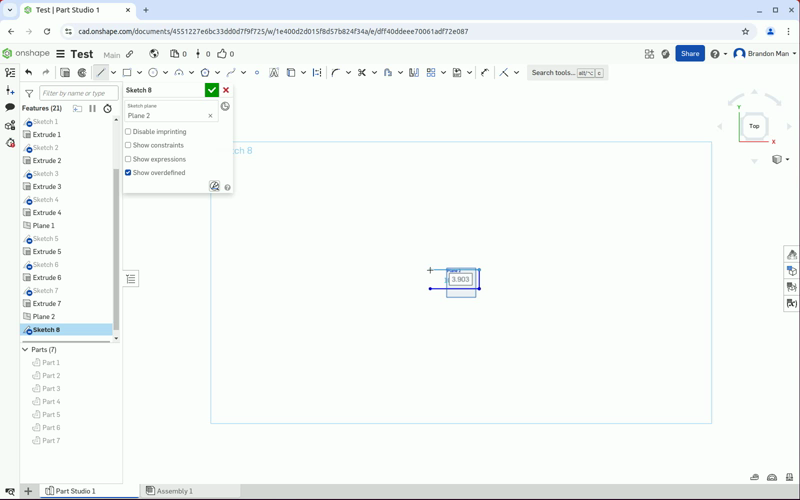
click(430, 269)
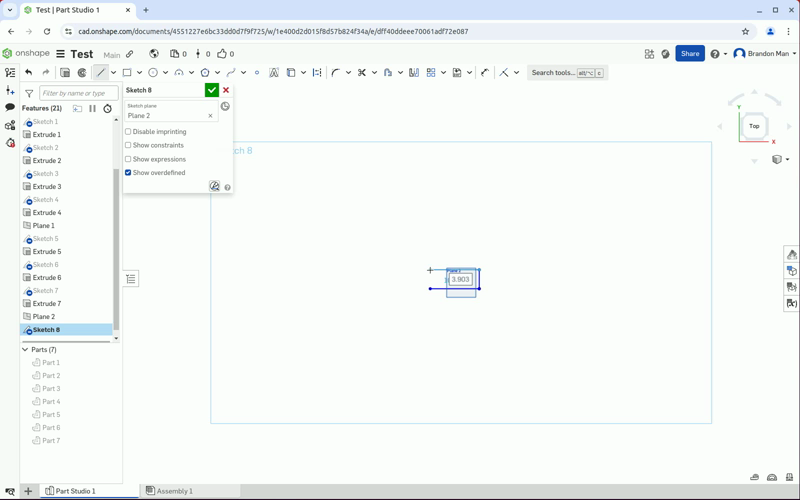
key_up(shift)
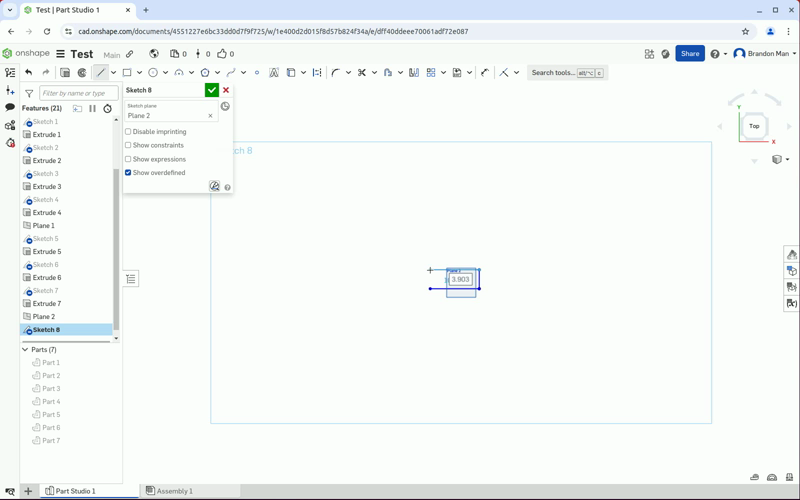
mouse_move(460, 269)
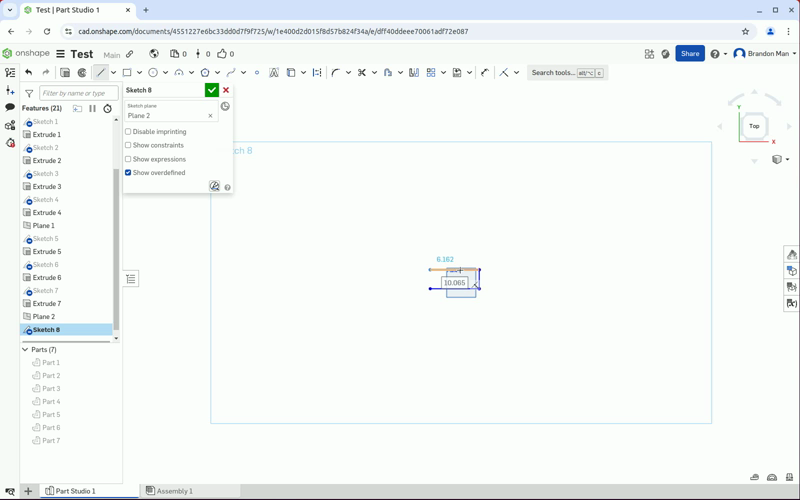
key_down(shift)
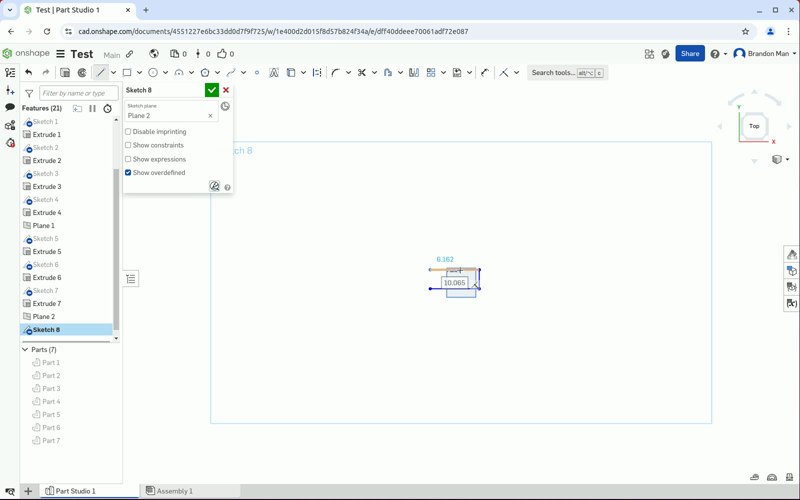
mouse_move(430, 288)
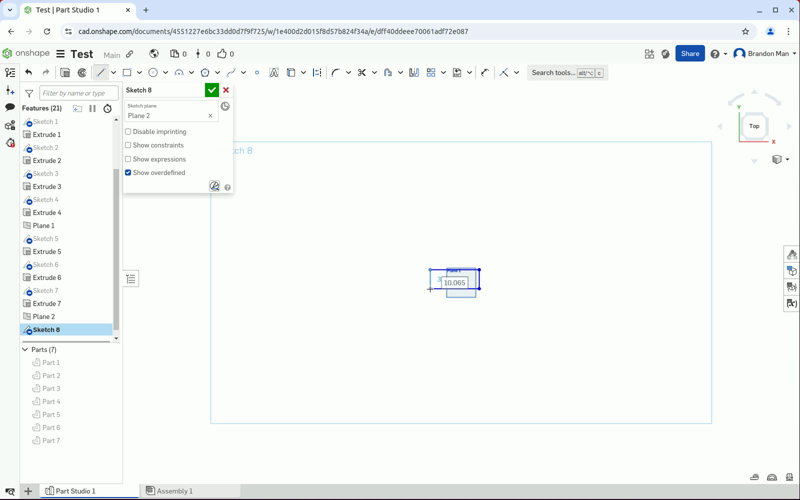
key_up(shift)
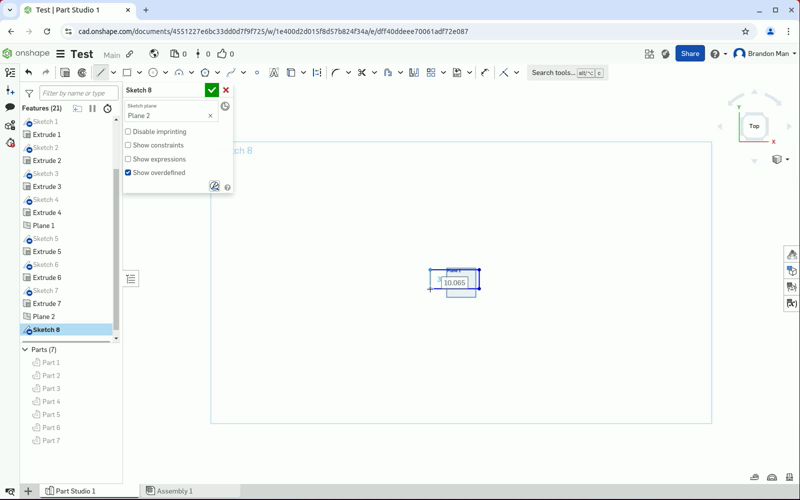
click(430, 288)
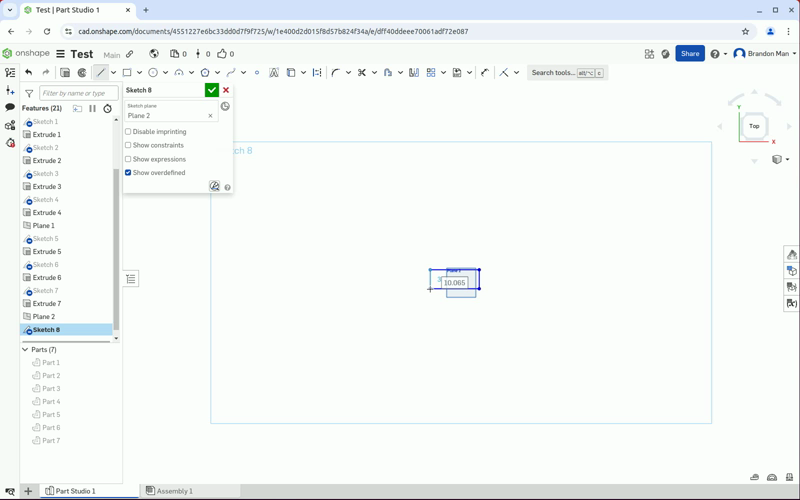
key(esc)
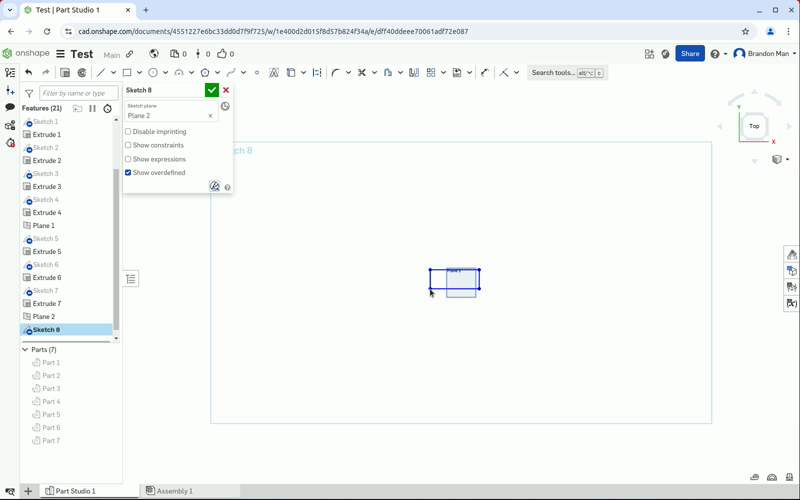
mouse_move(434, 274)
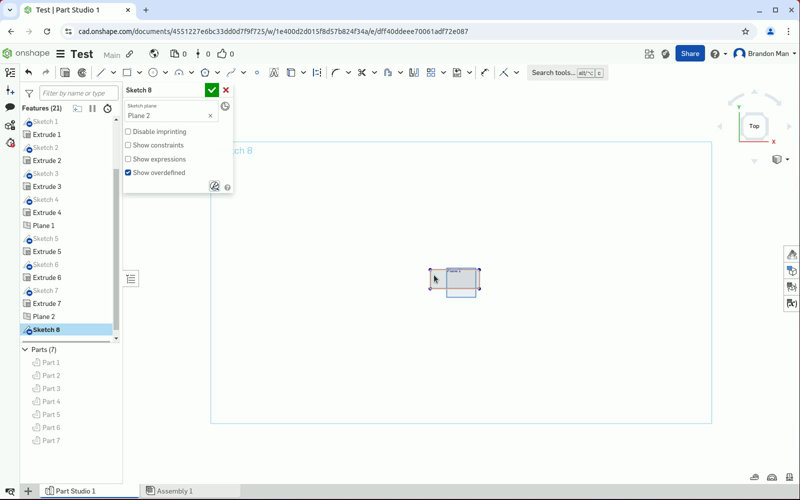
scroll(6)
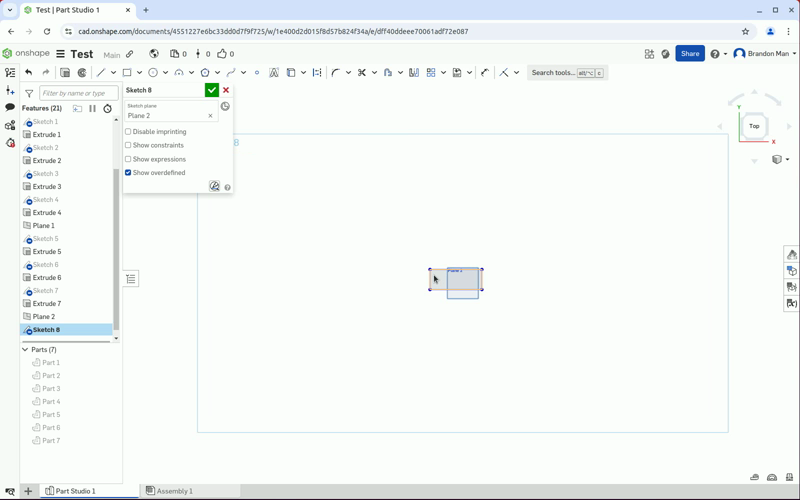
scroll(6)
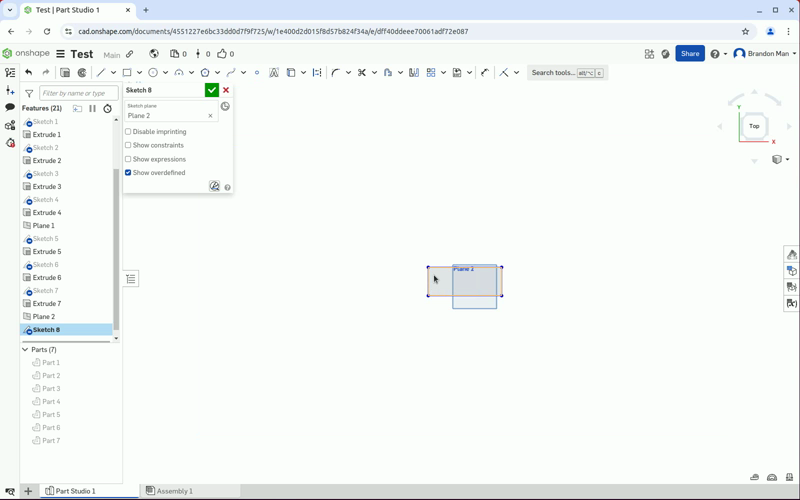
scroll(6)
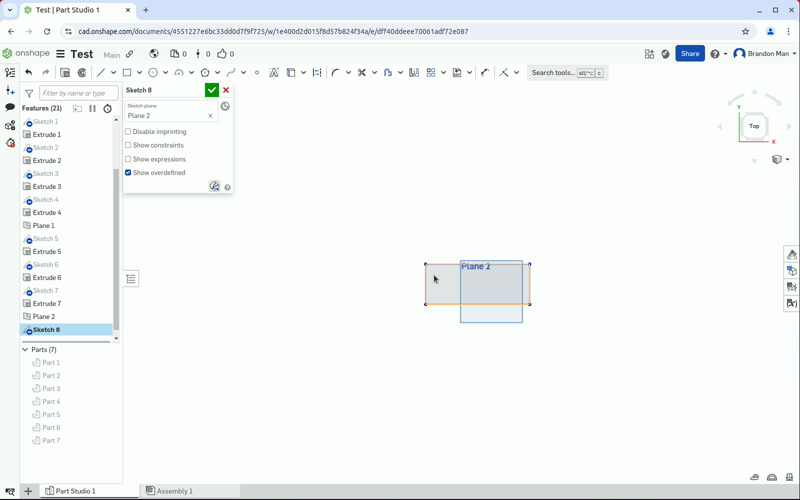
scroll(6)
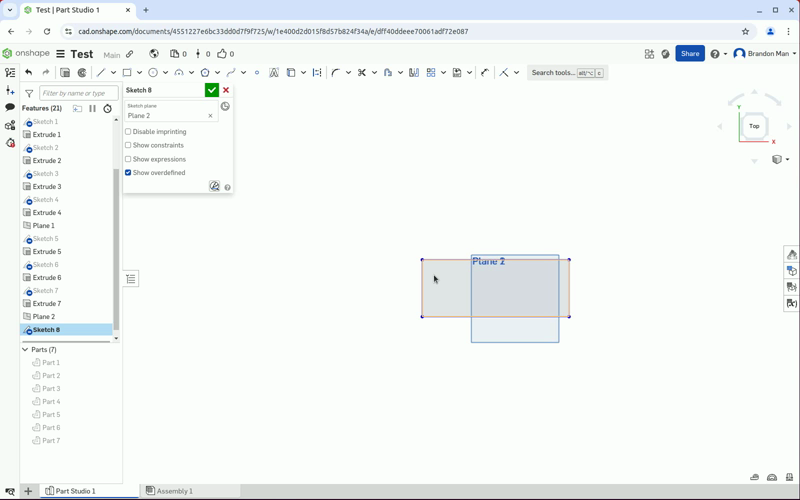
scroll(6)
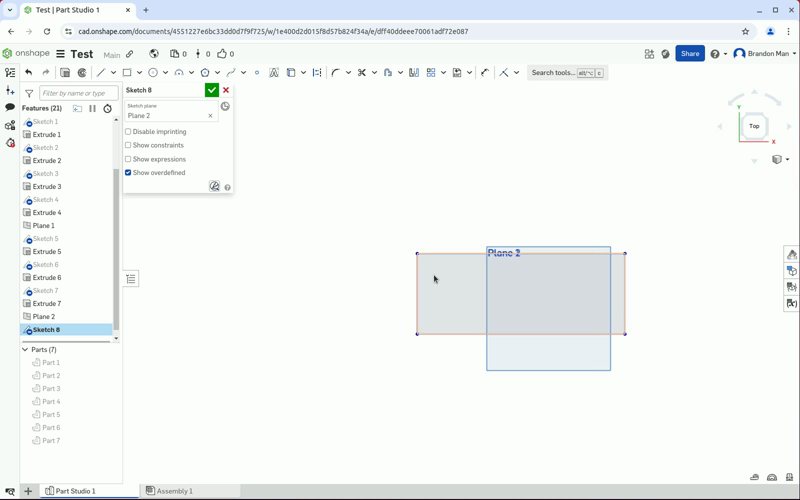
scroll(6)
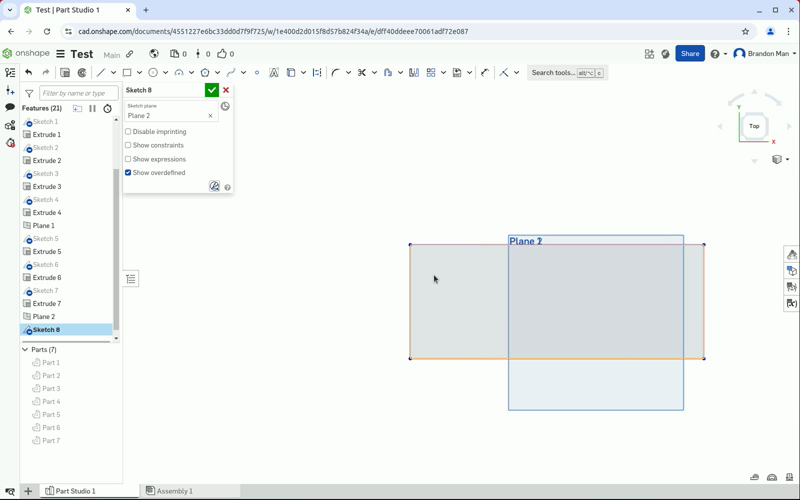
scroll(6)
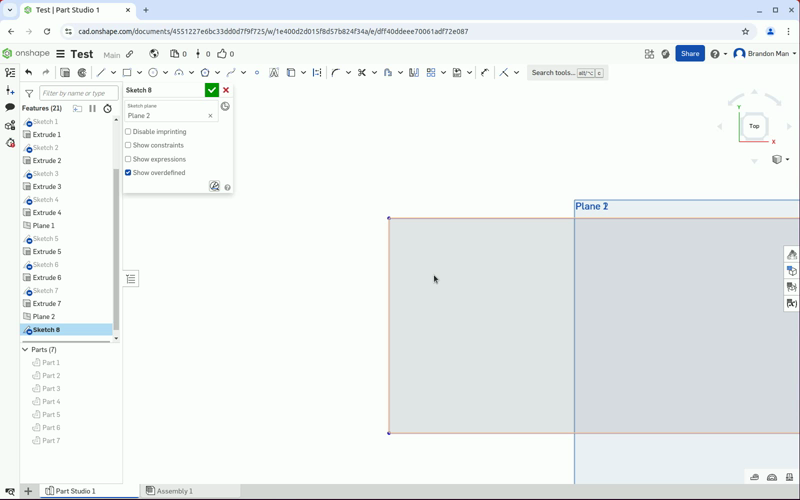
click(434, 274)
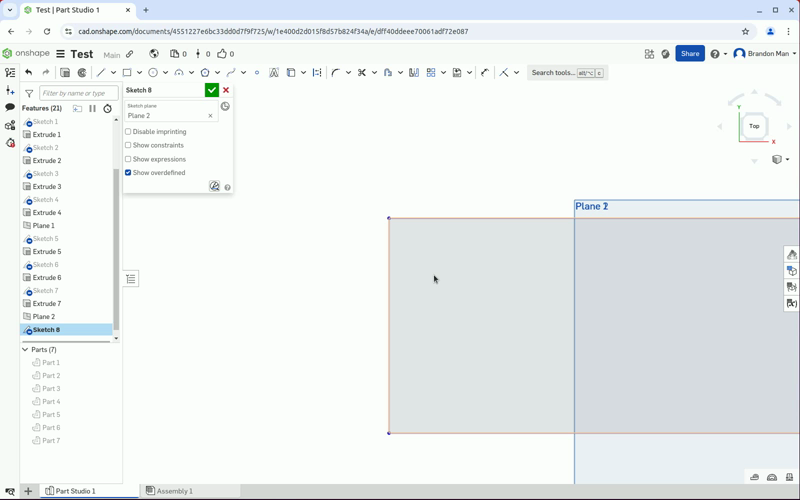
scroll(-6)
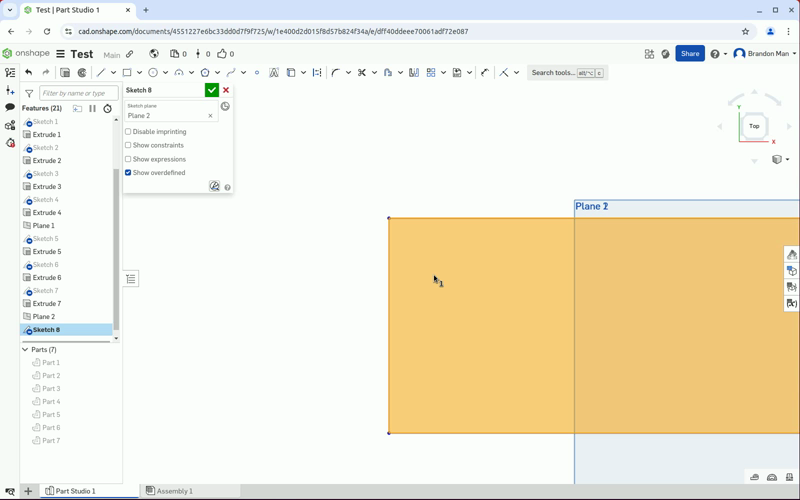
scroll(-6)
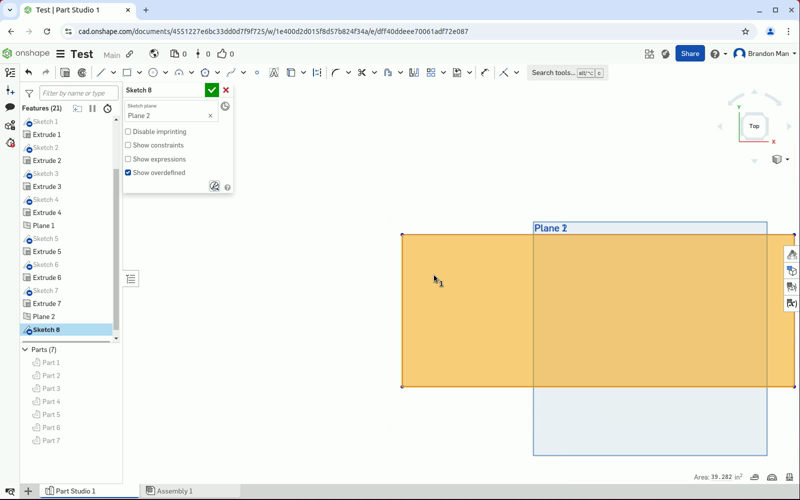
scroll(-6)
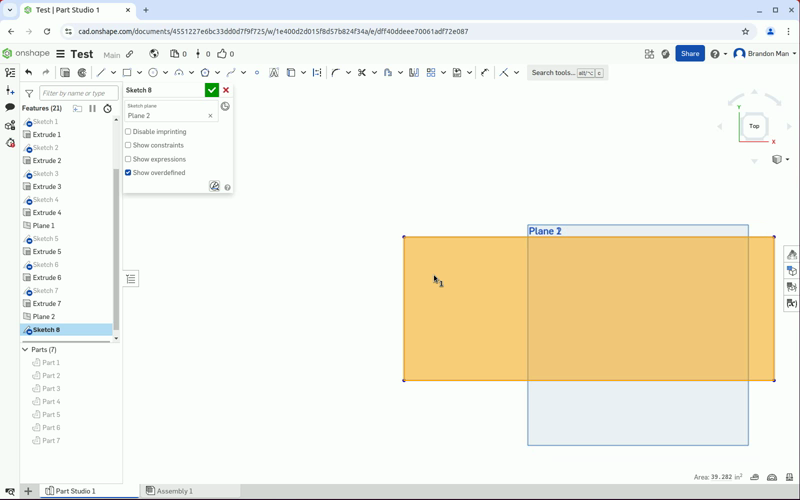
scroll(-6)
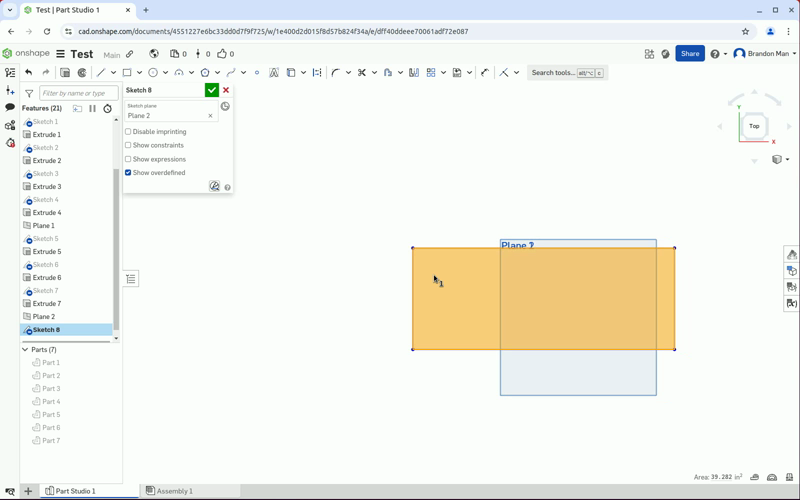
scroll(-6)
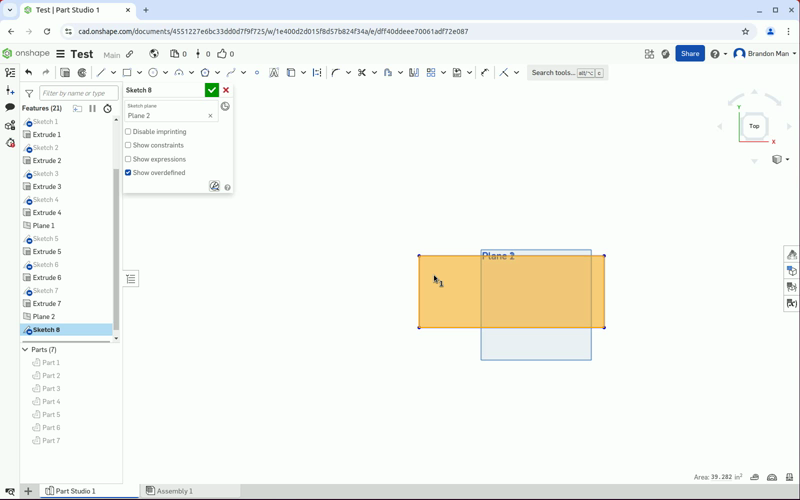
scroll(-6)
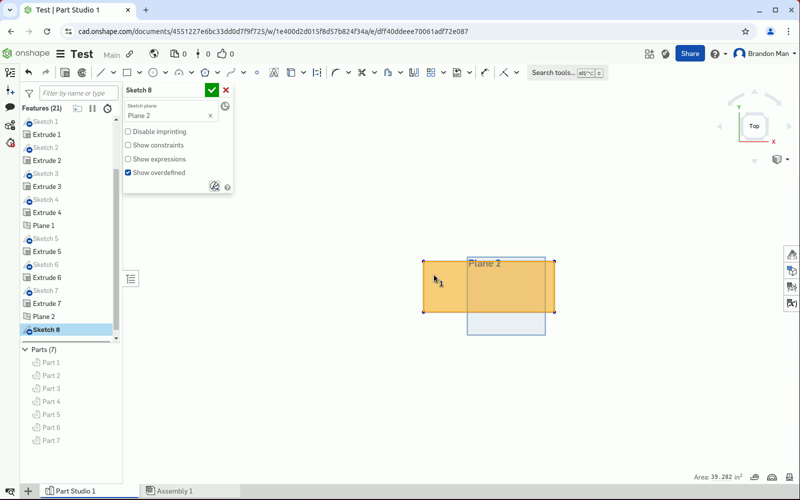
scroll(-6)
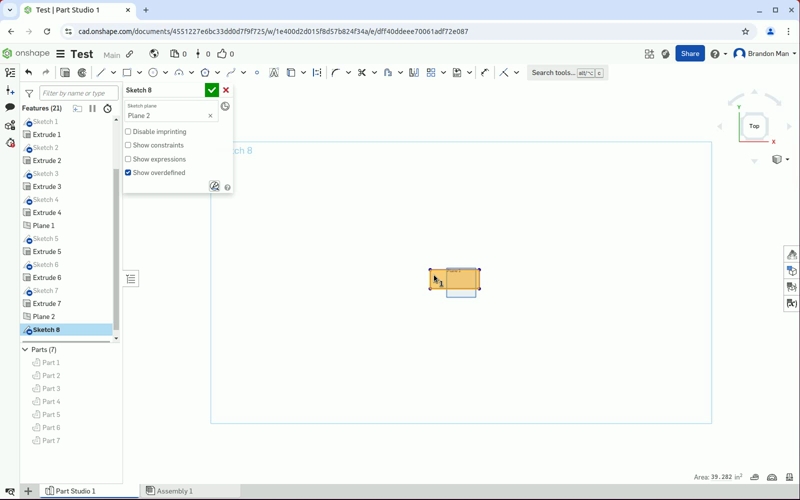
mouse_move(73, 352)
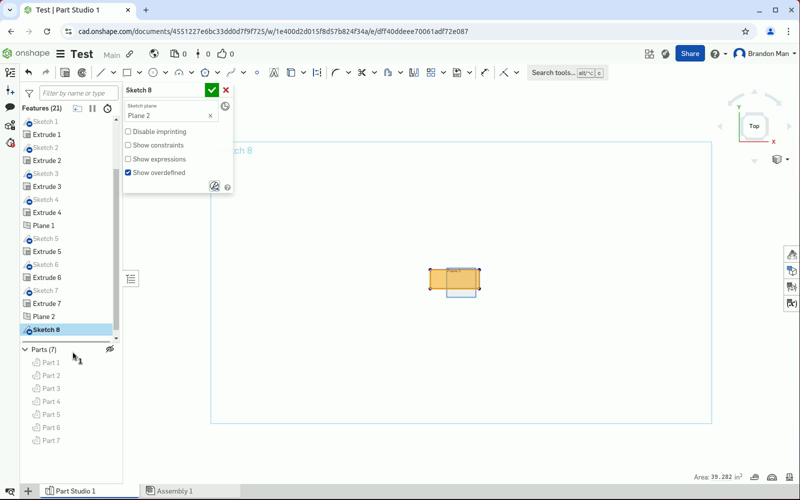
key(shift+y)
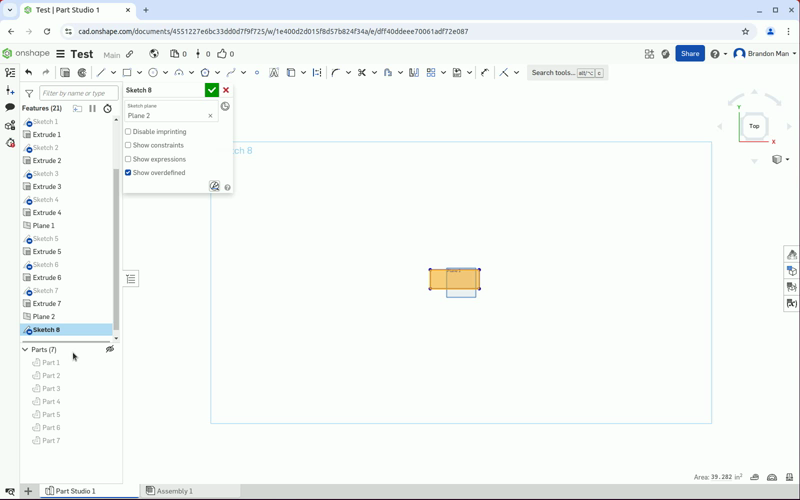
key(shift+e)
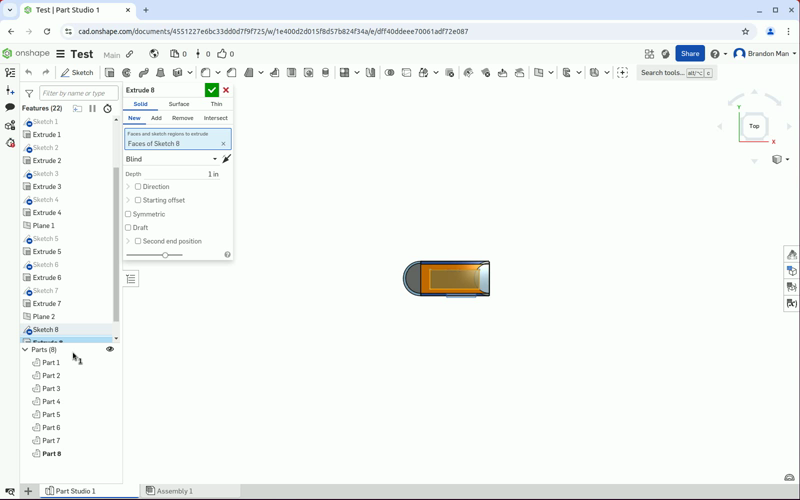
mouse_move(143, 106)
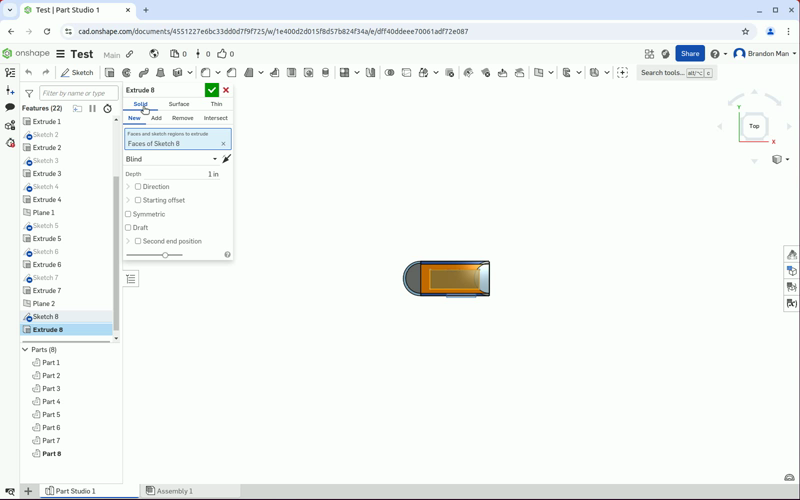
click(143, 106)
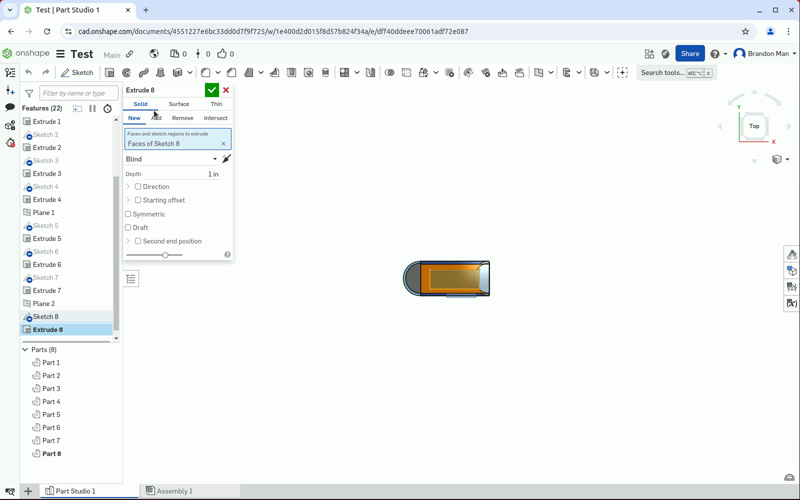
mouse_move(186, 120)
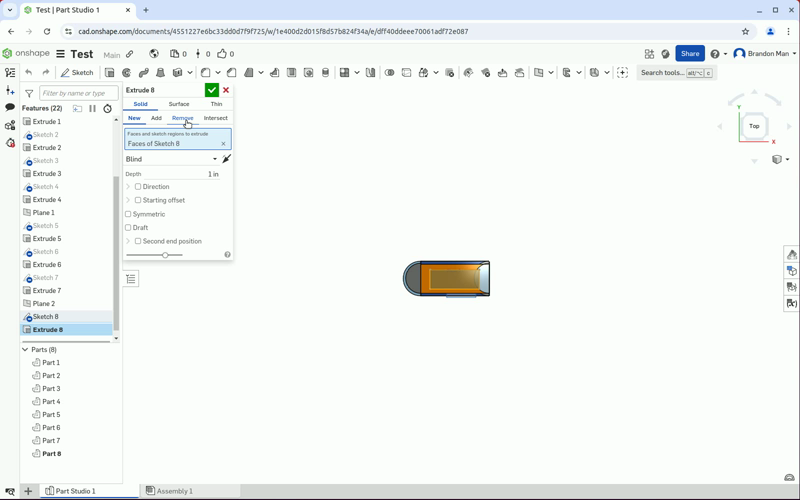
click(186, 120)
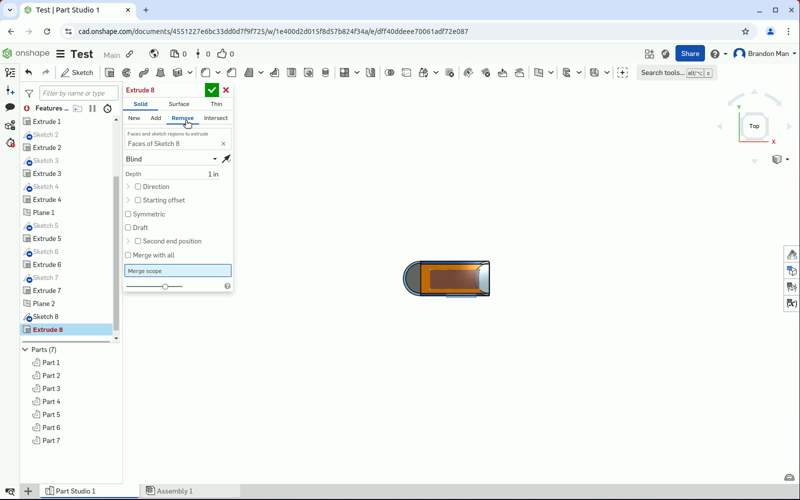
key(tab, 4)
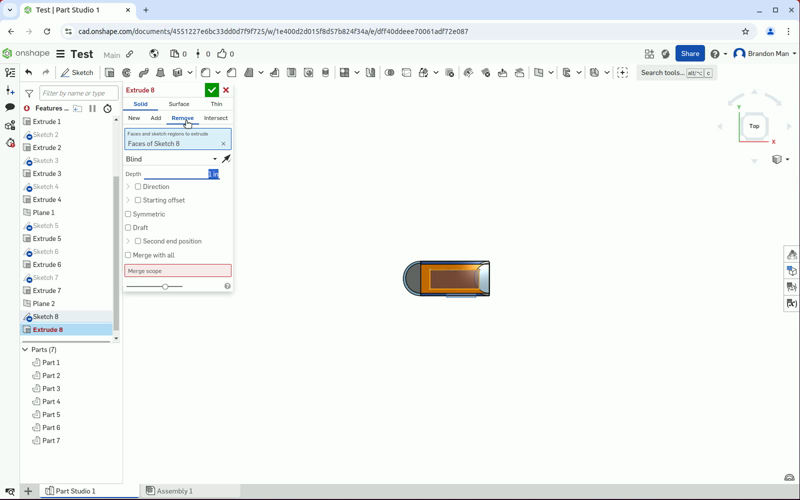
text(6.981)
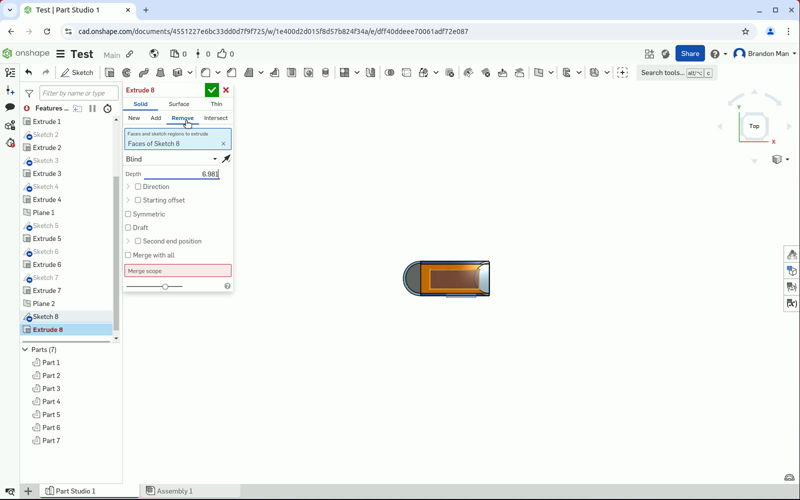
key(tab, 6)
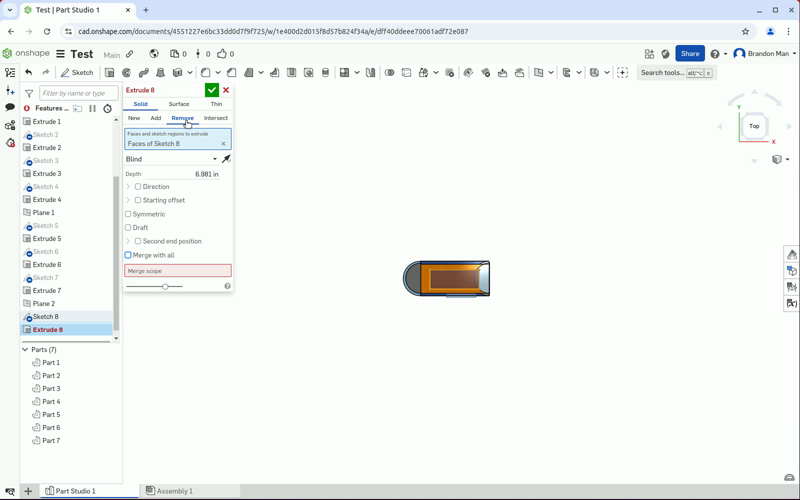
key(space)
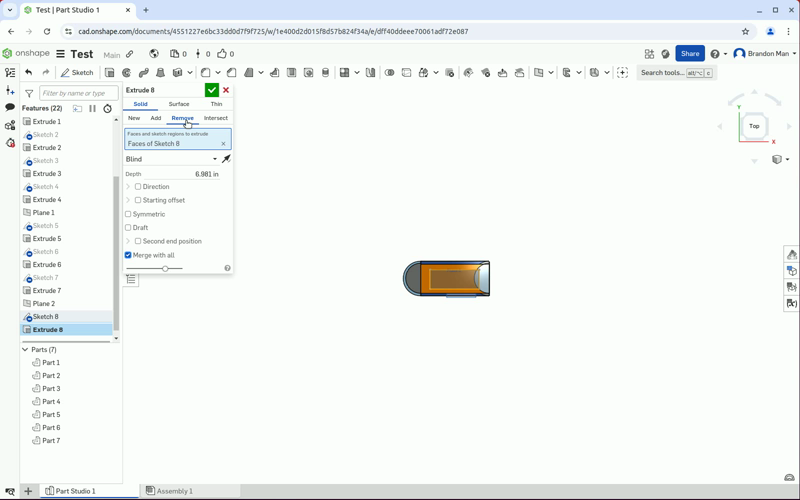
key(enter)
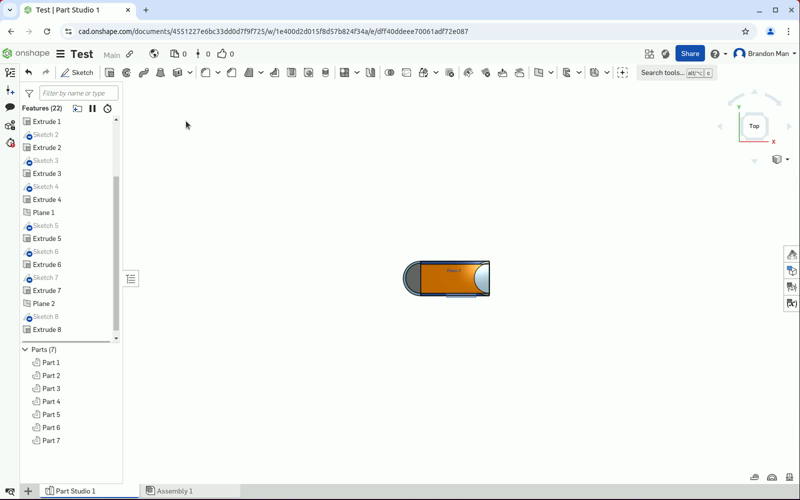
key(shift+h)
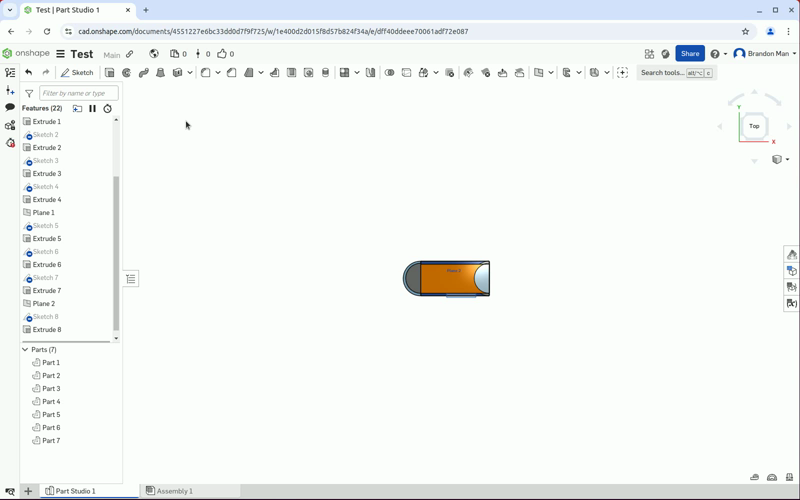
key(shift+h)
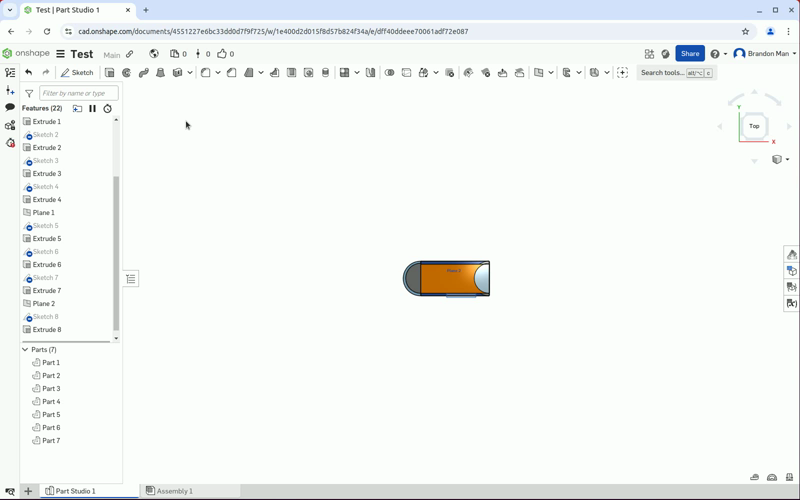
mouse_move(69, 111)
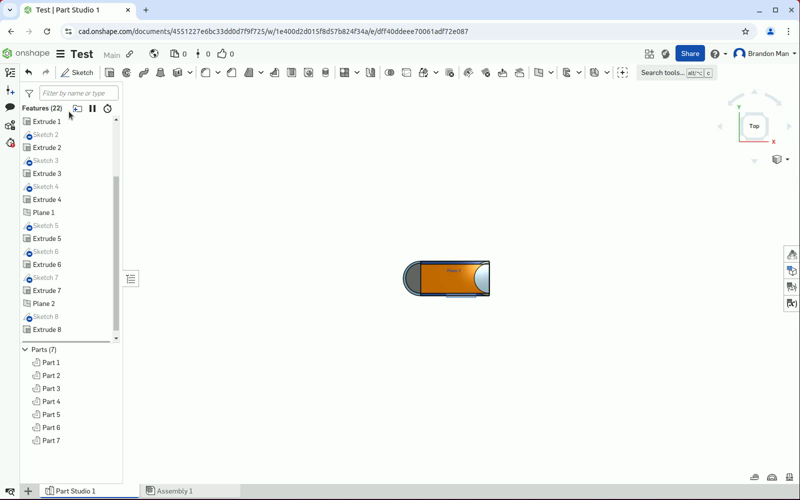
click(69, 111)
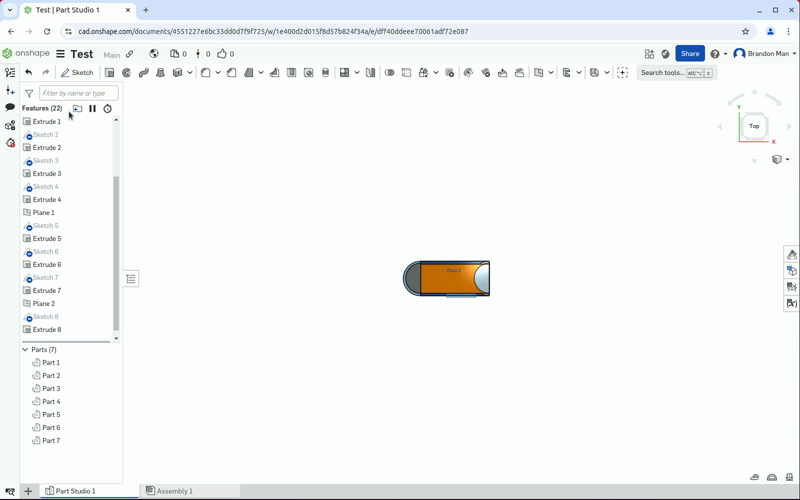
mouse_move(541, 75)
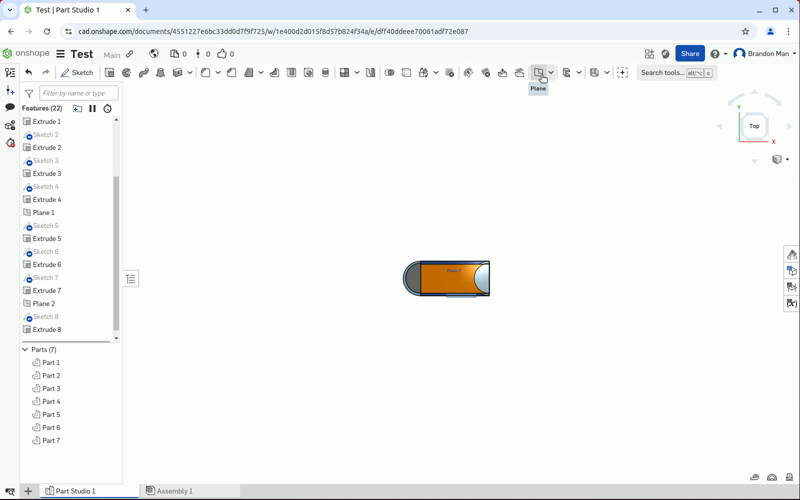
click(541, 75)
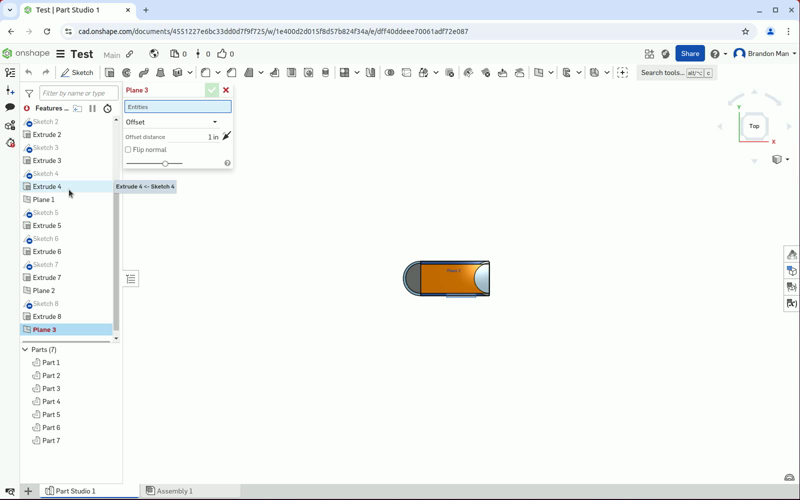
scroll(3)
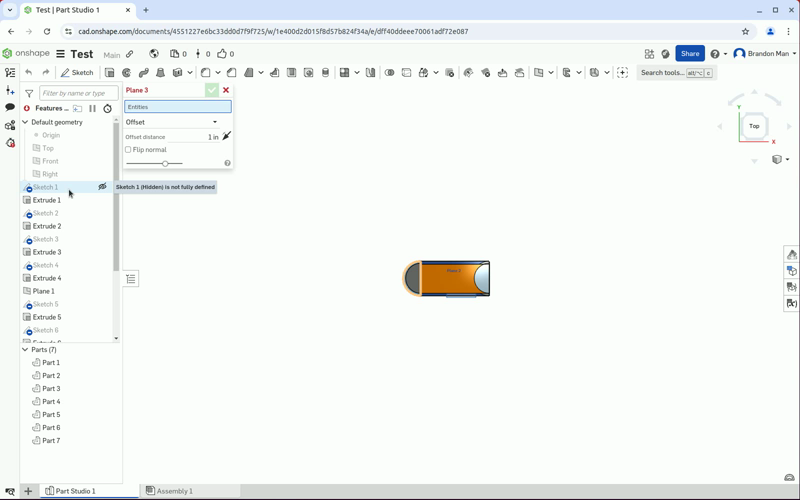
mouse_move(69, 150)
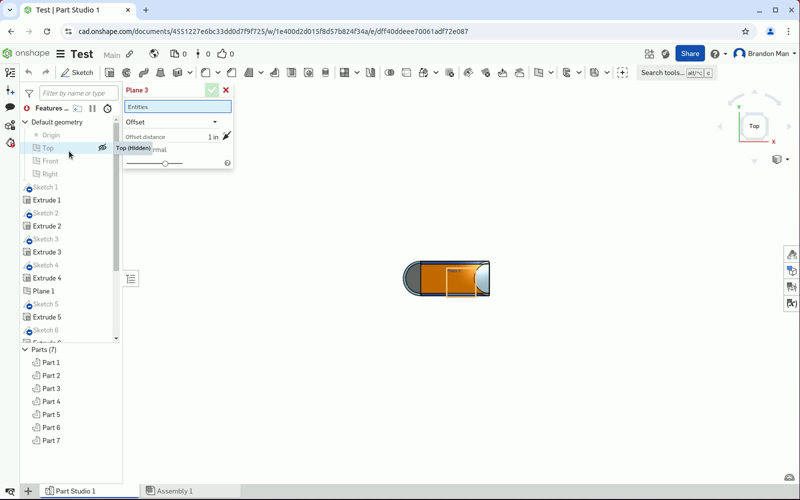
click(69, 150)
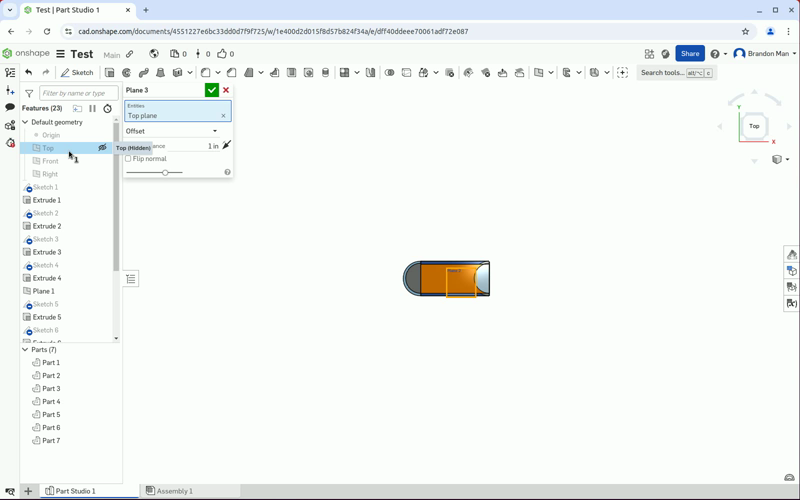
key(tab, 2)
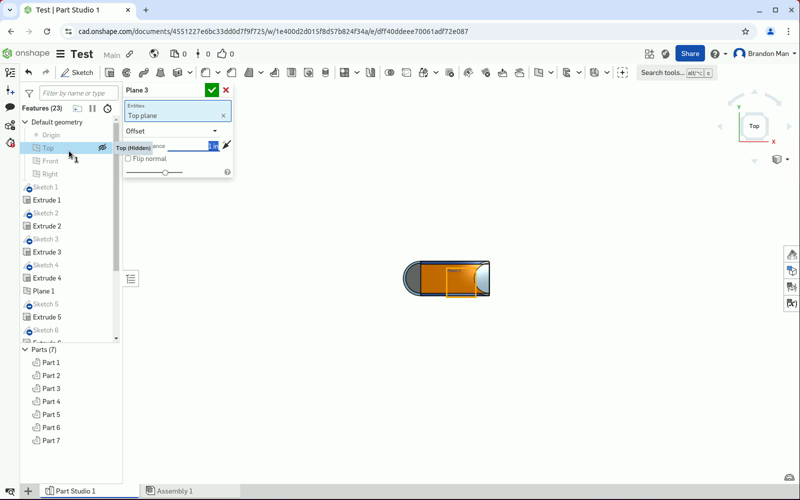
text(16.114)
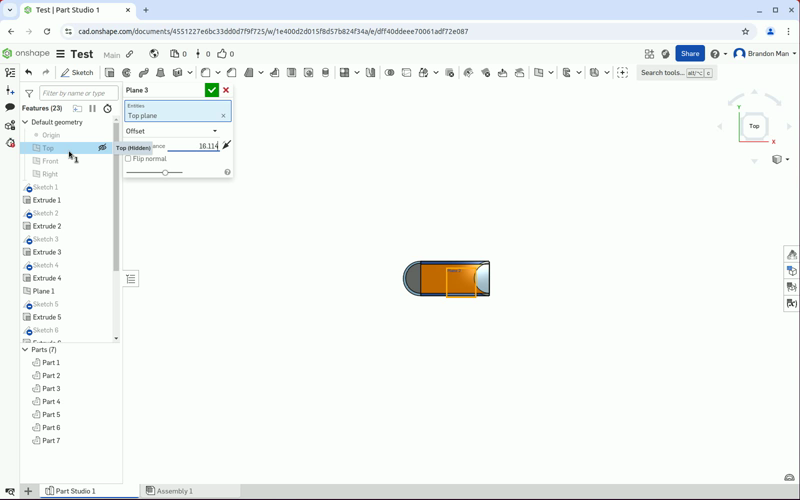
key(enter, 2)
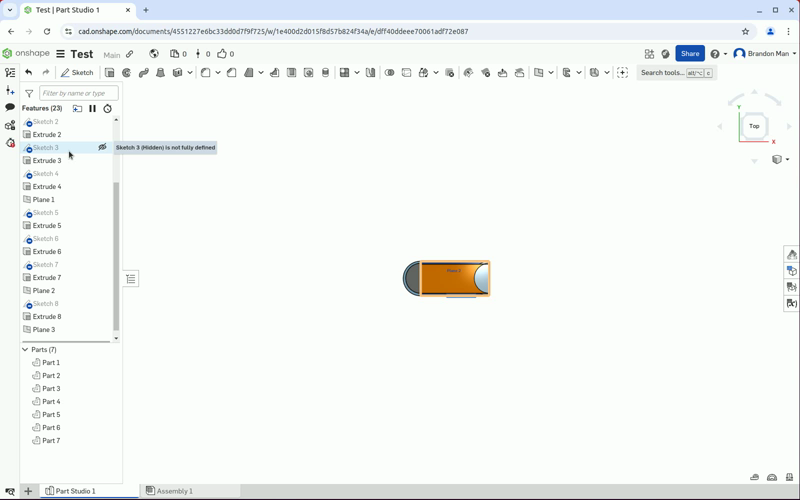
key(shift+s)
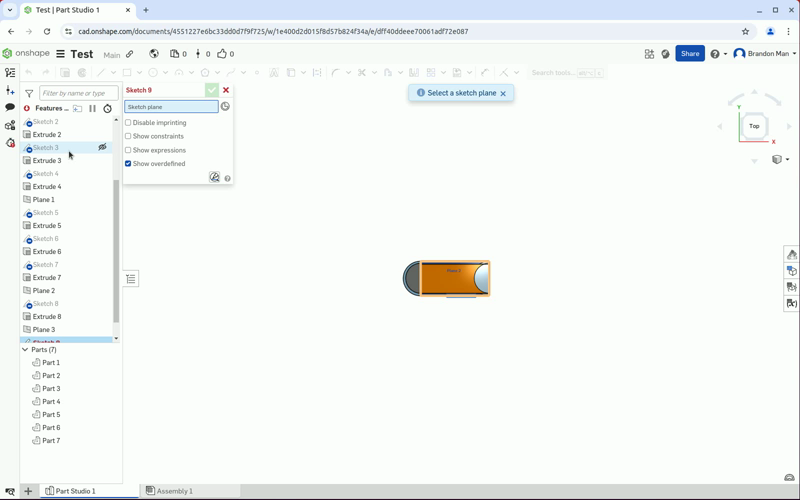
mouse_move(69, 319)
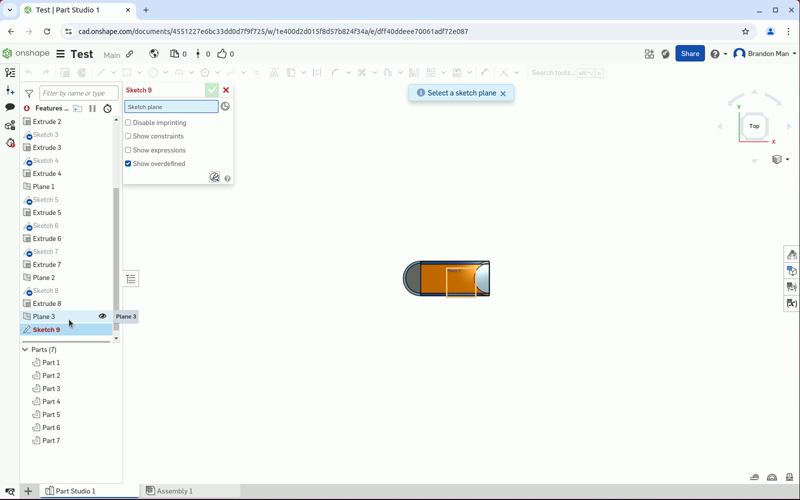
click(69, 319)
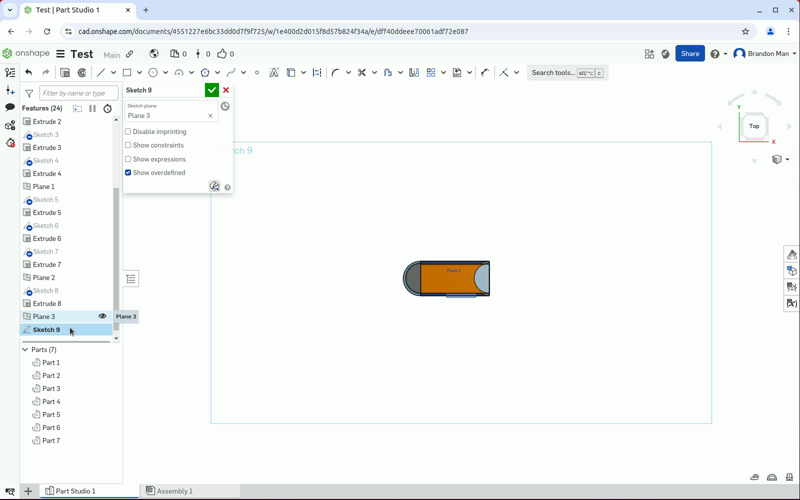
mouse_move(73, 352)
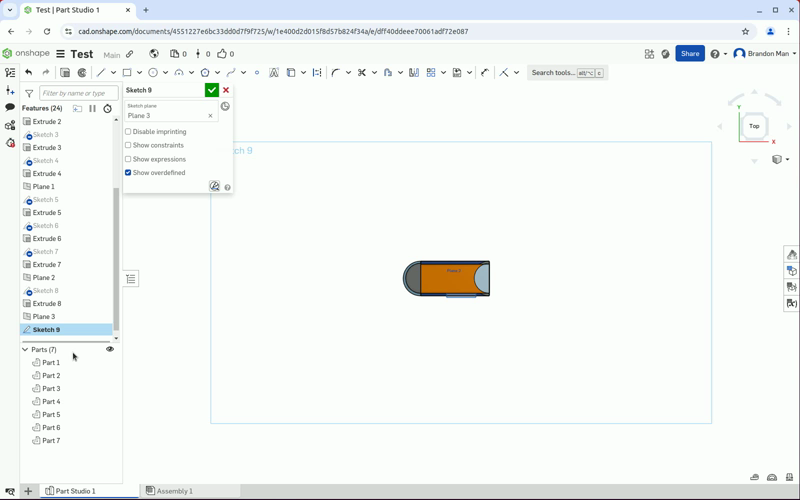
key(y)
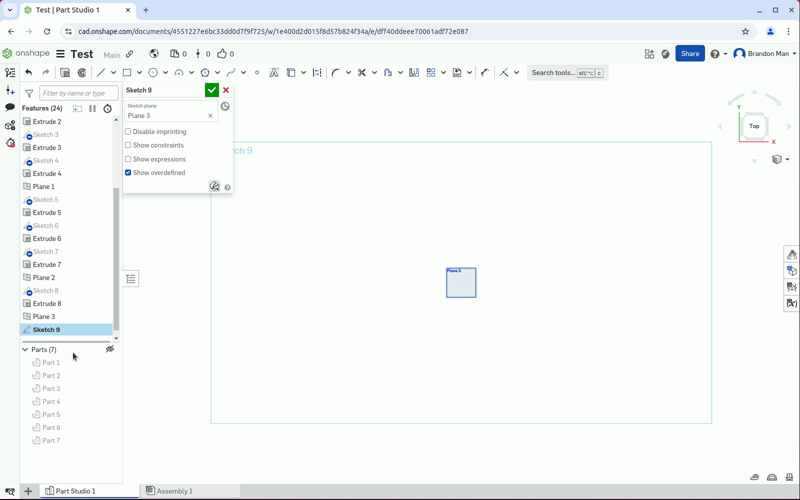
key(l)
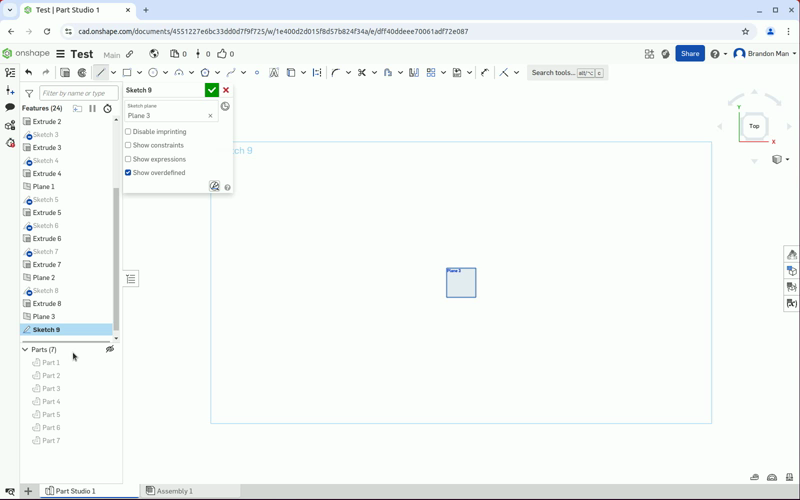
key_down(shift)
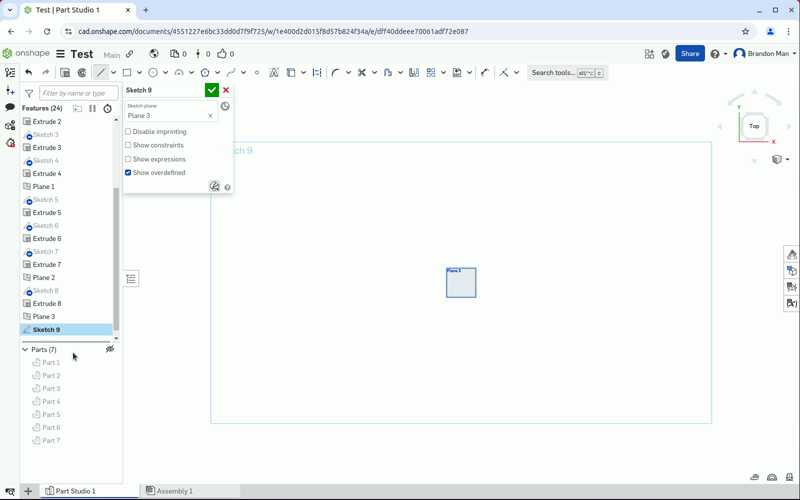
mouse_move(434, 278)
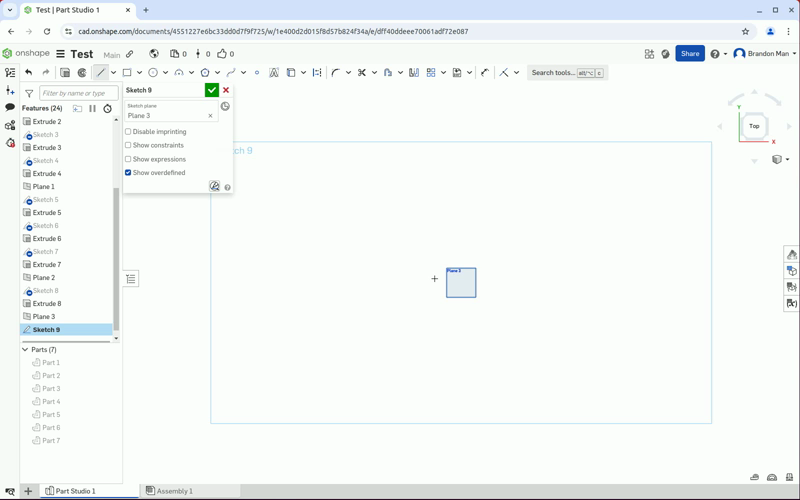
click(434, 278)
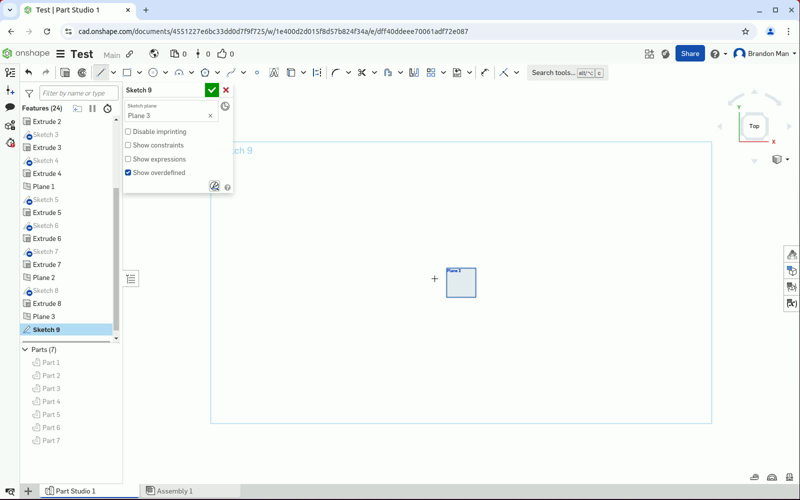
key_up(shift)
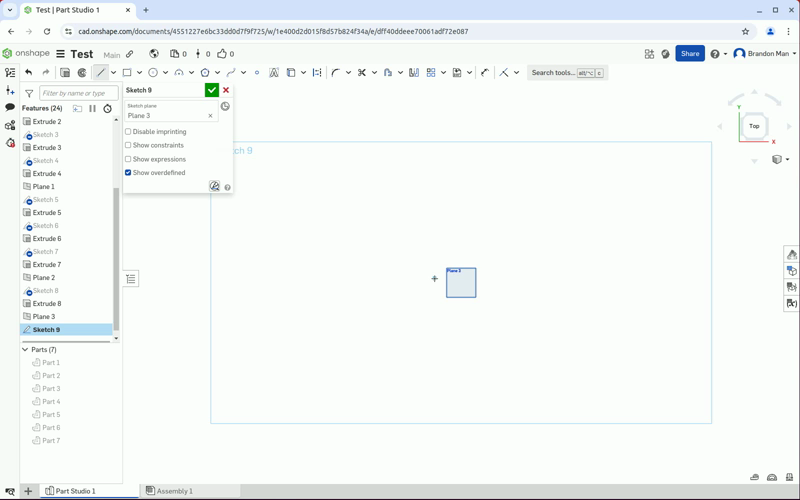
key_down(shift)
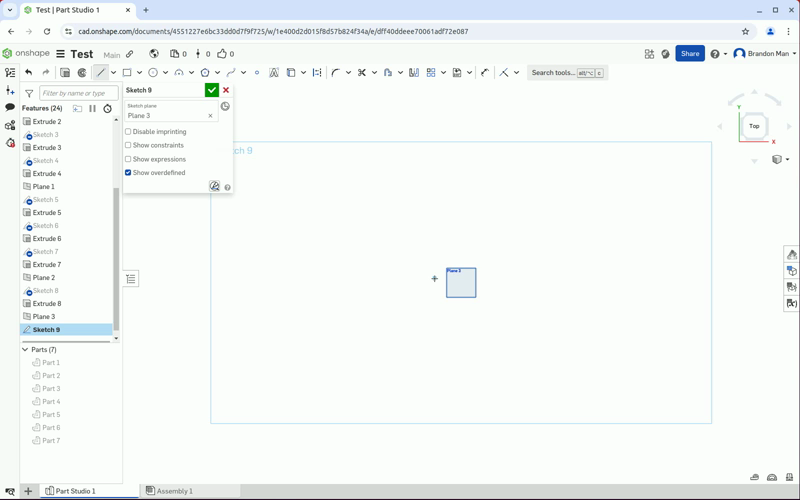
mouse_move(464, 278)
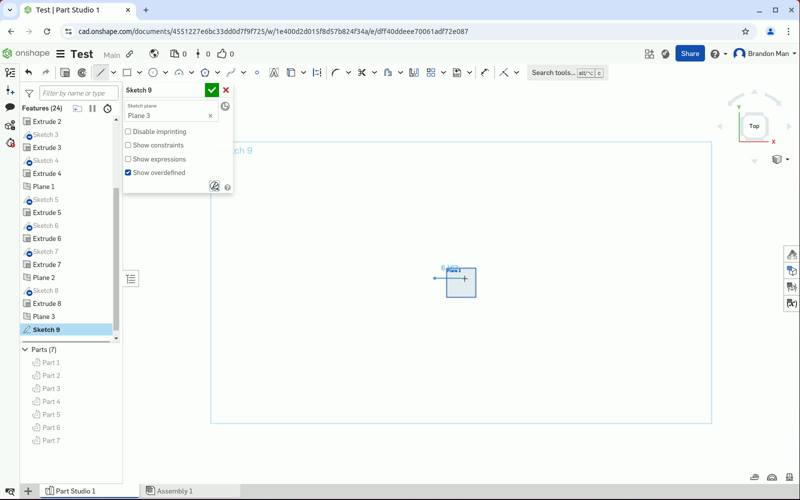
mouse_move(475, 278)
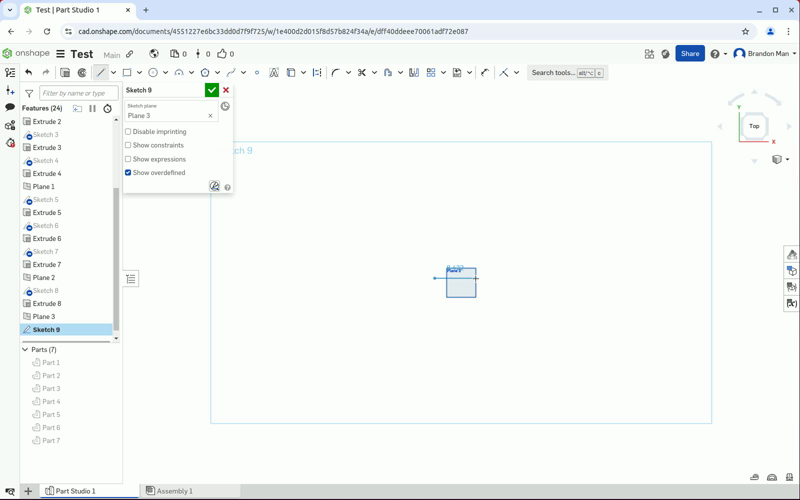
click(475, 278)
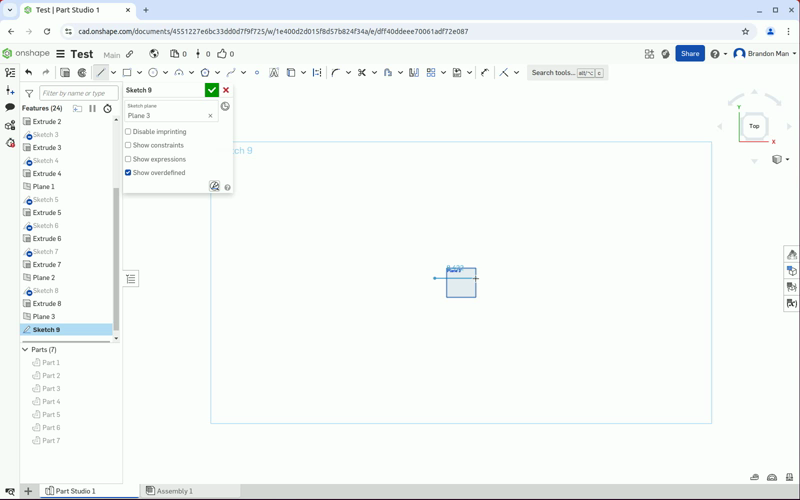
key_up(shift)
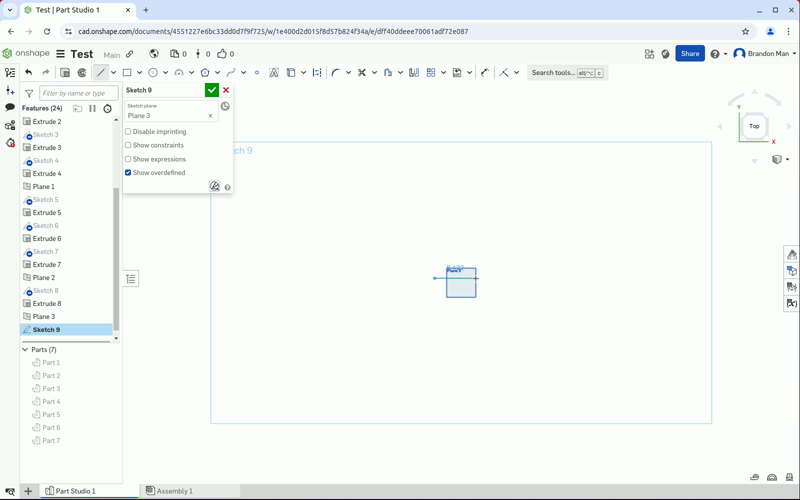
key_down(shift)
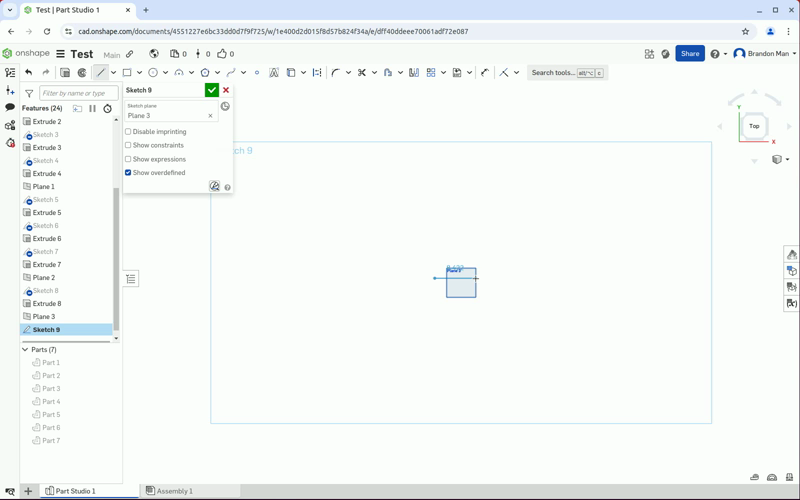
mouse_move(505, 278)
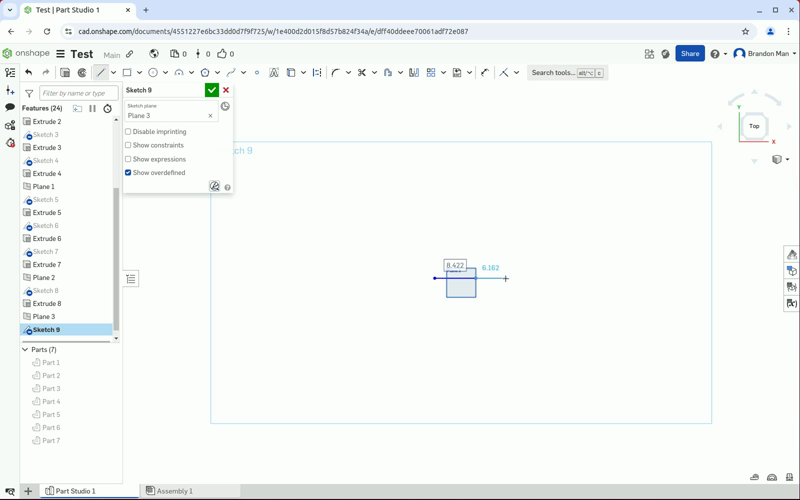
mouse_move(475, 272)
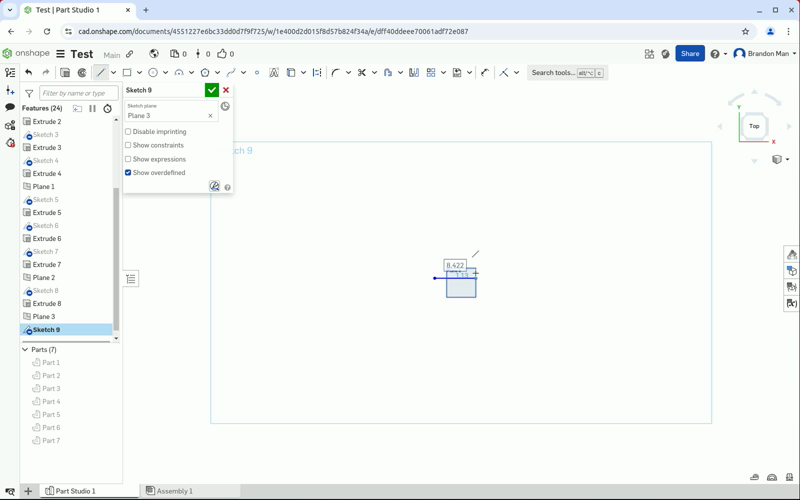
scroll(6)
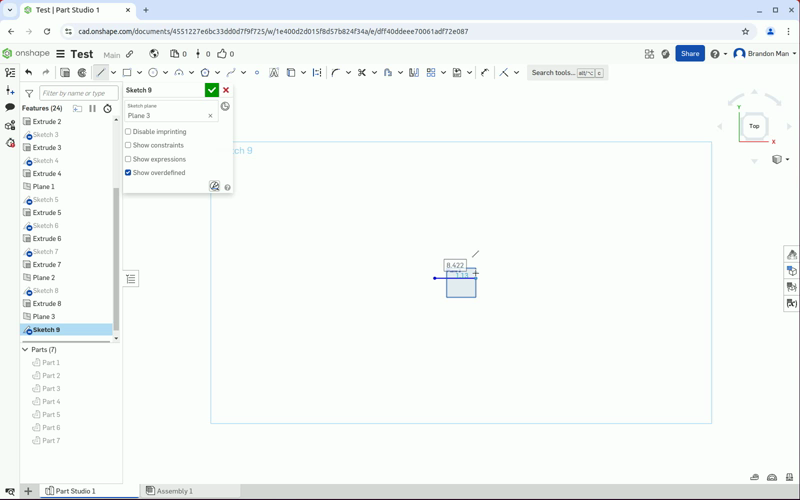
scroll(6)
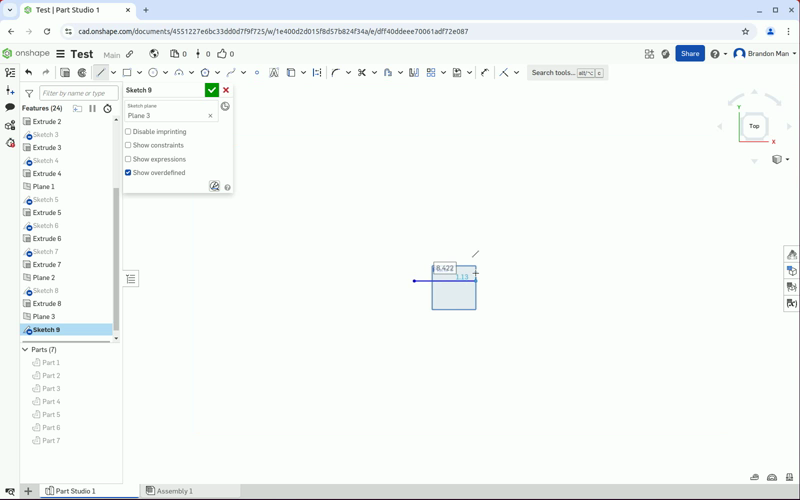
scroll(6)
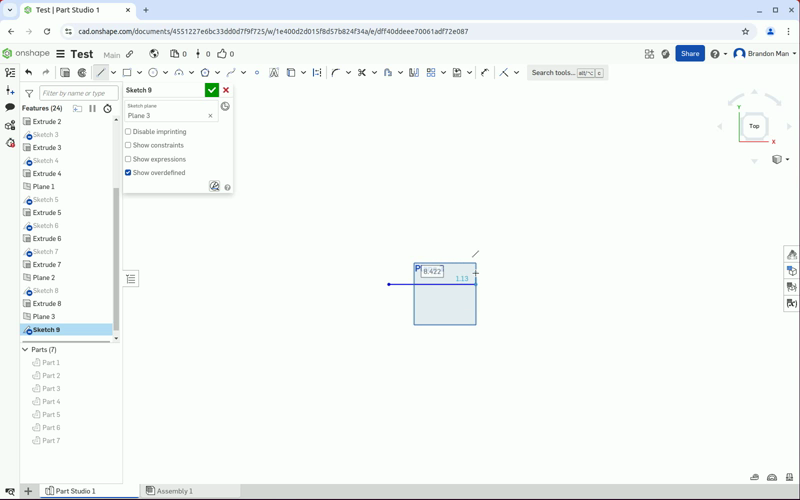
scroll(6)
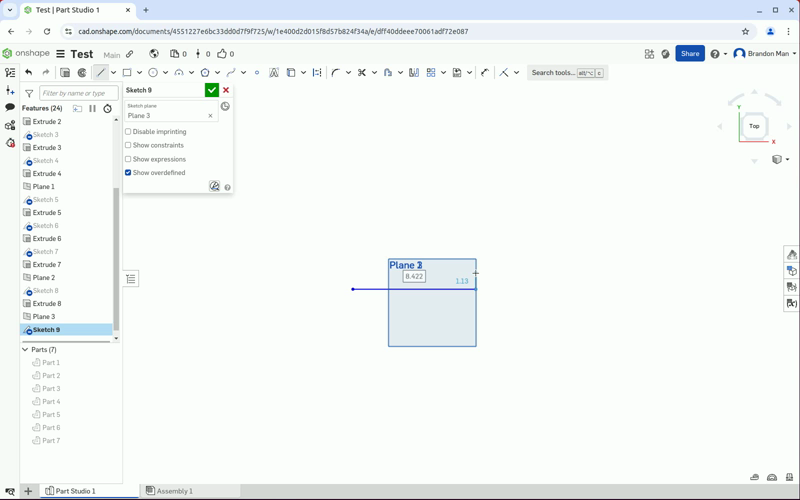
scroll(6)
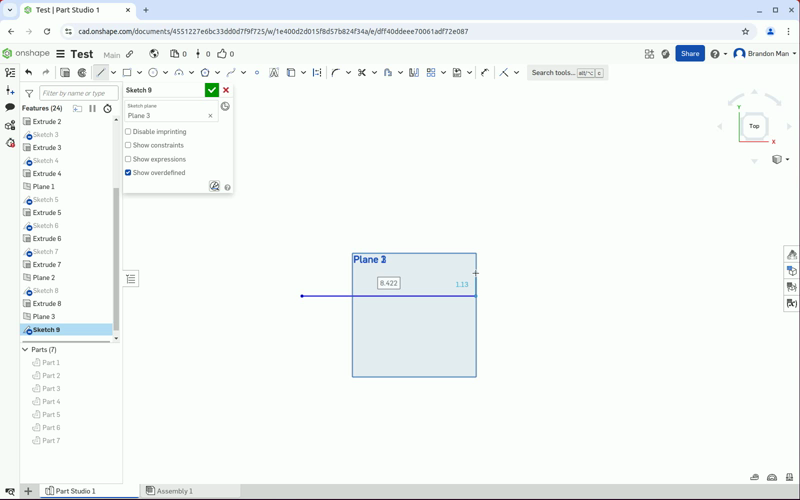
scroll(6)
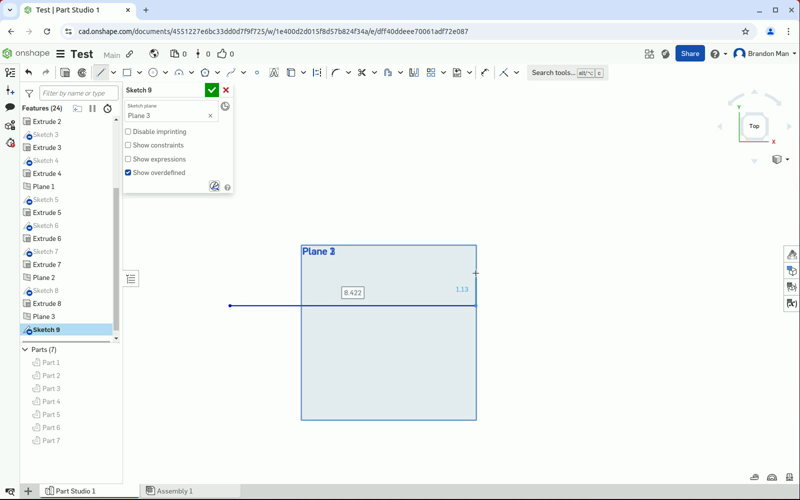
scroll(6)
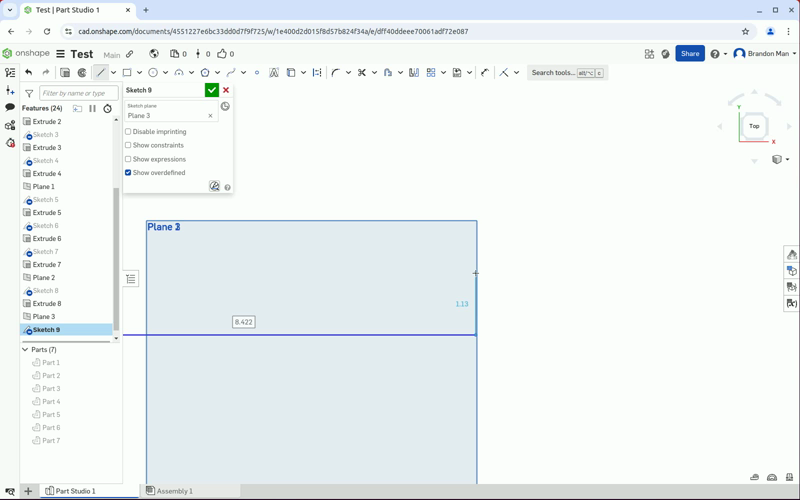
click(475, 272)
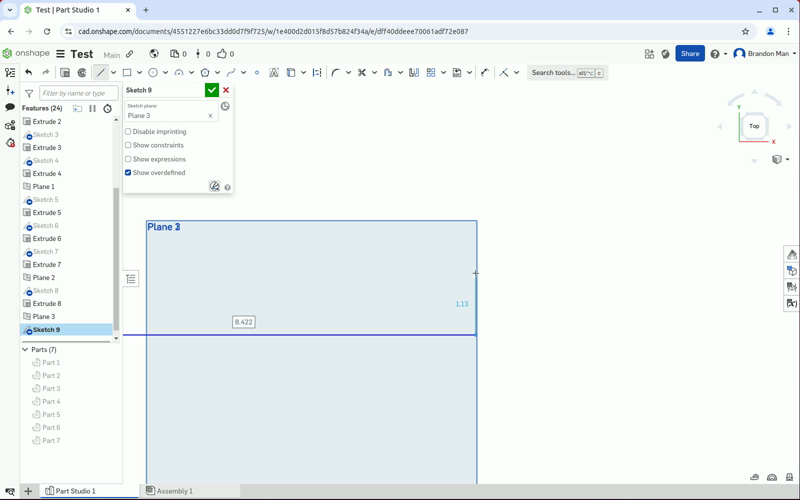
scroll(-6)
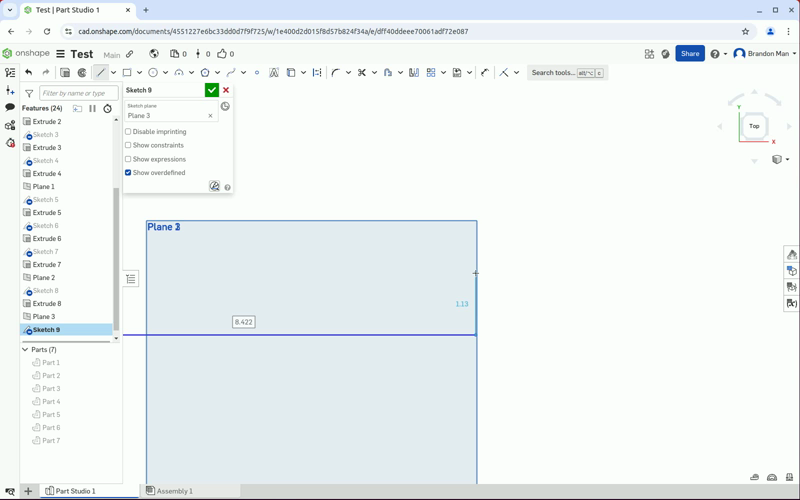
scroll(-6)
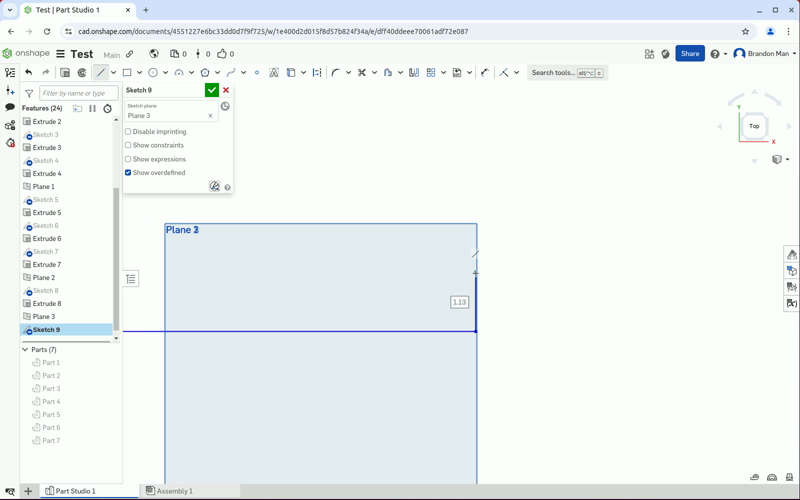
scroll(-6)
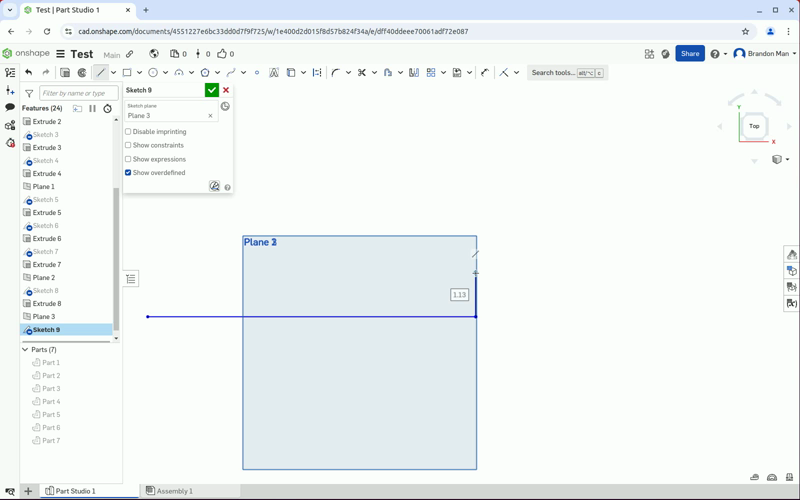
scroll(-6)
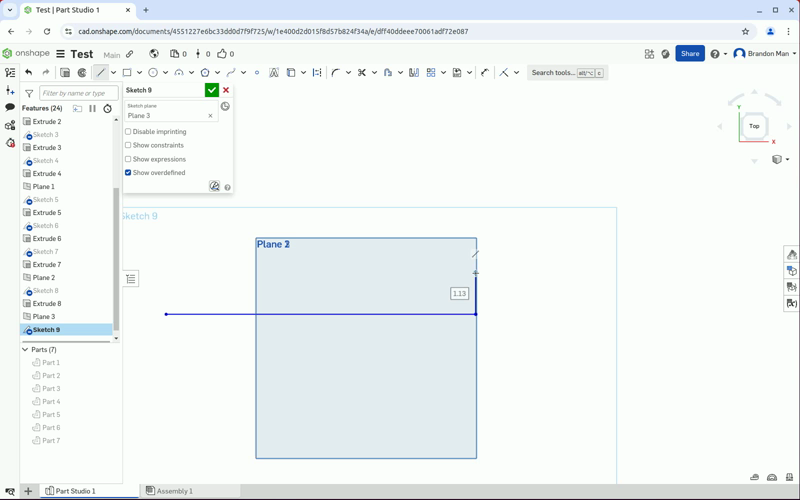
scroll(-6)
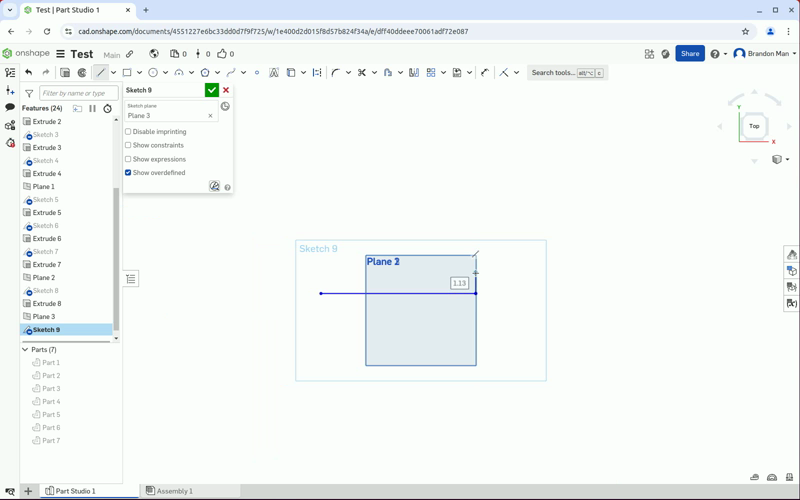
scroll(-6)
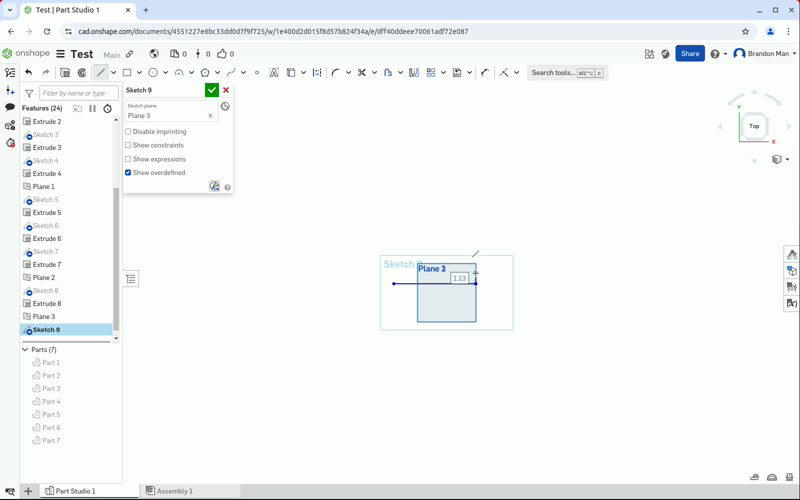
scroll(-6)
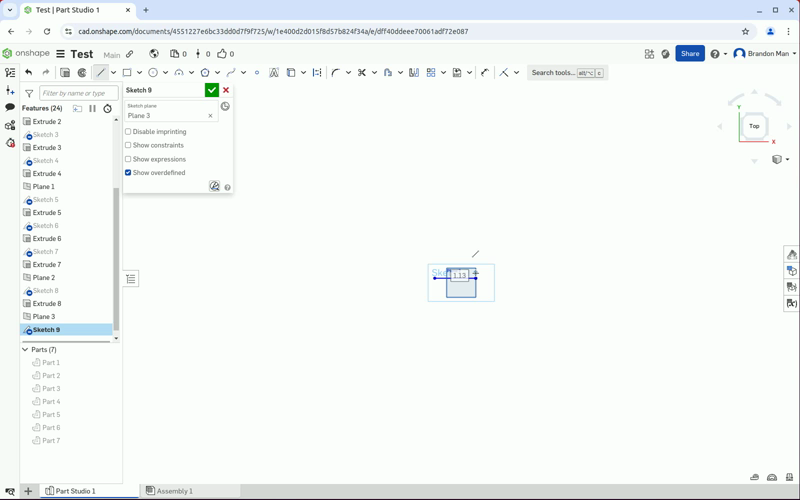
key_up(shift)
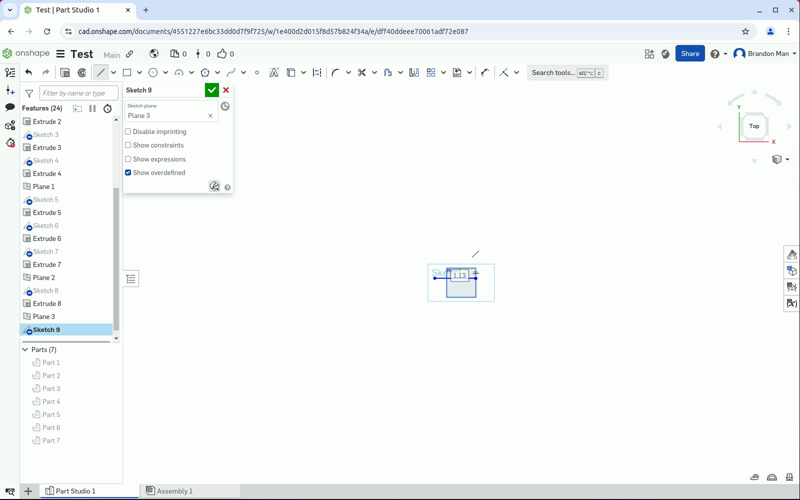
key_down(shift)
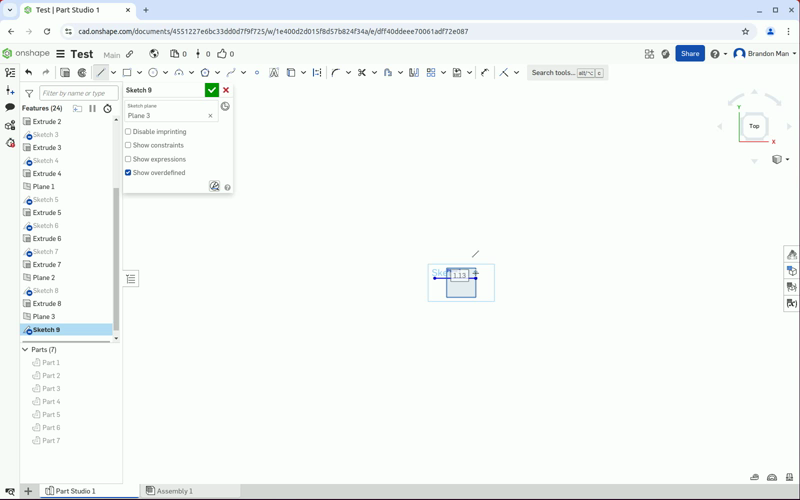
mouse_move(505, 272)
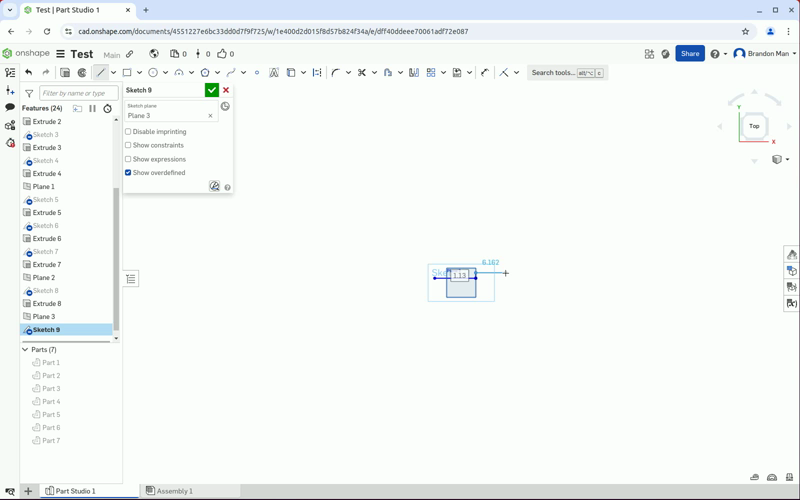
mouse_move(434, 272)
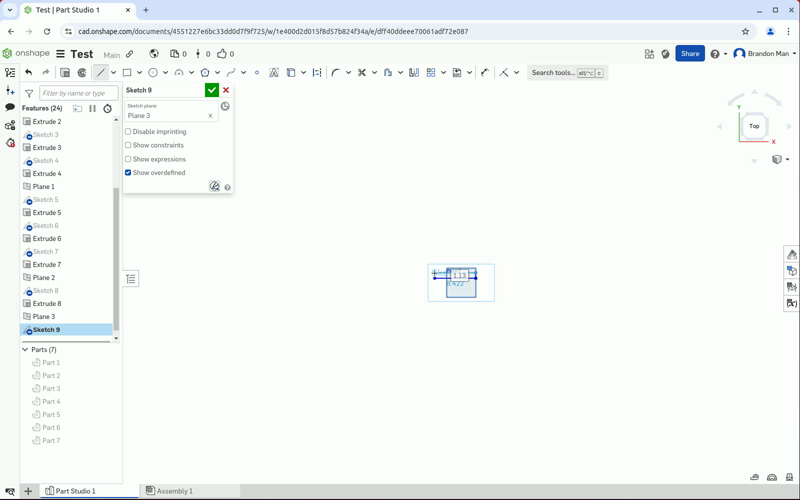
click(434, 272)
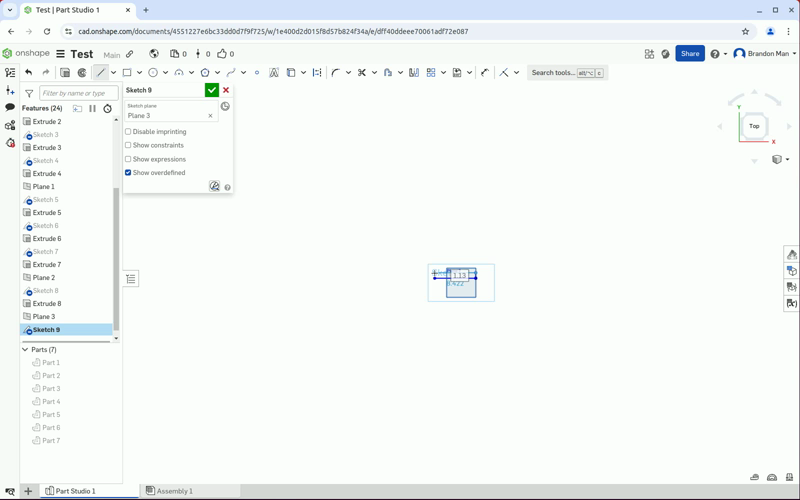
key_up(shift)
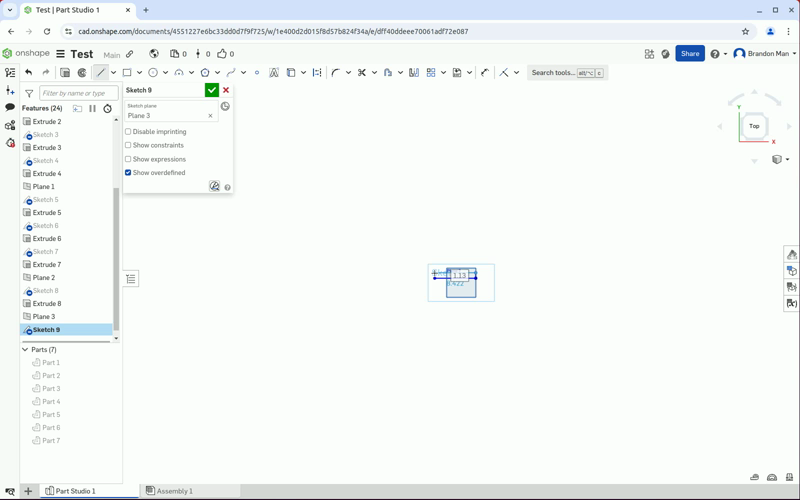
mouse_move(464, 272)
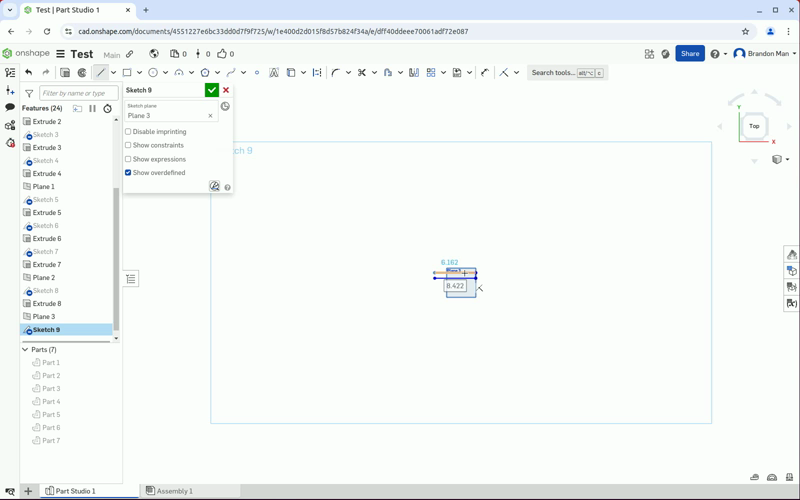
key_down(shift)
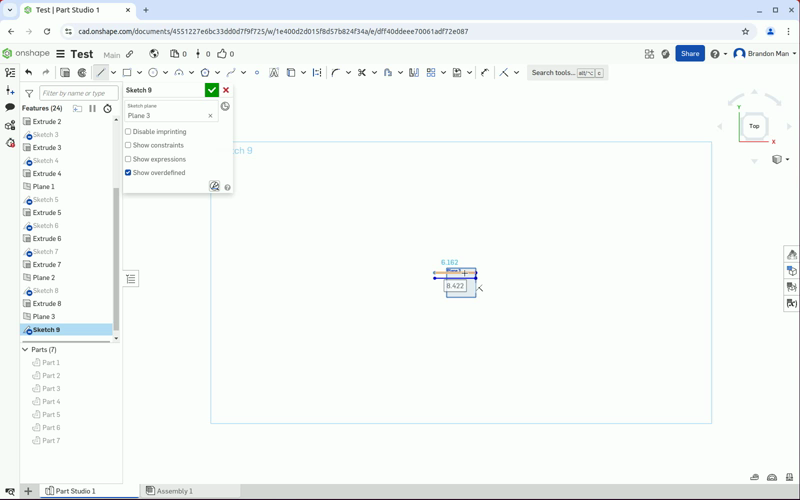
mouse_move(434, 278)
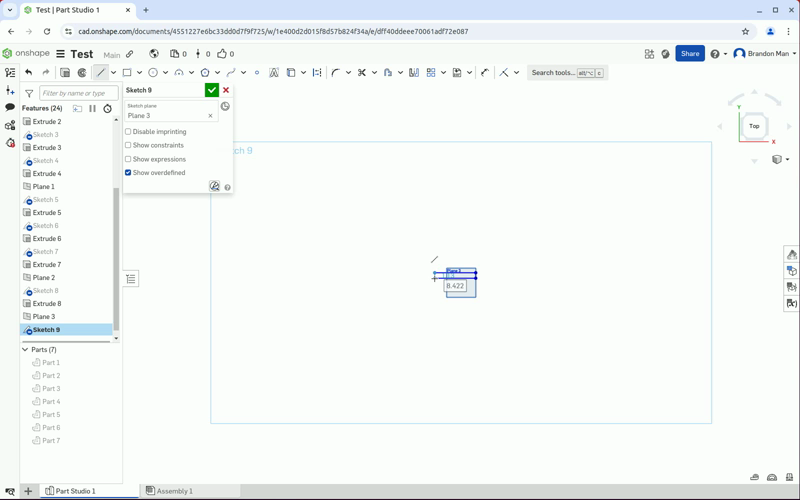
scroll(6)
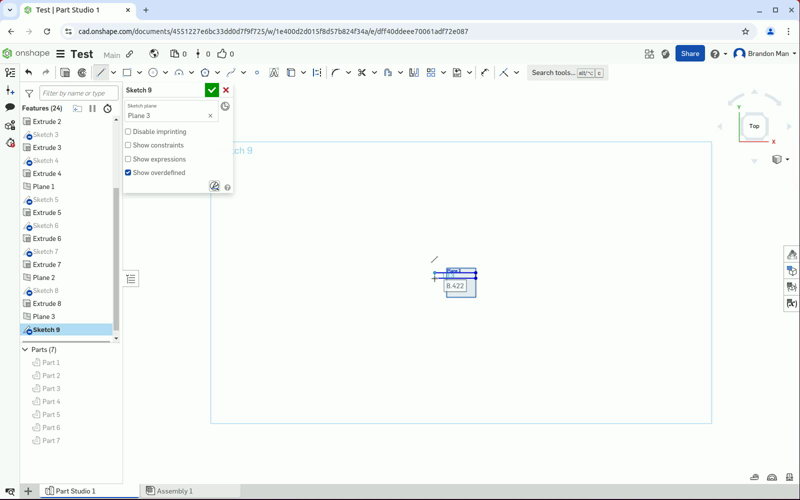
scroll(6)
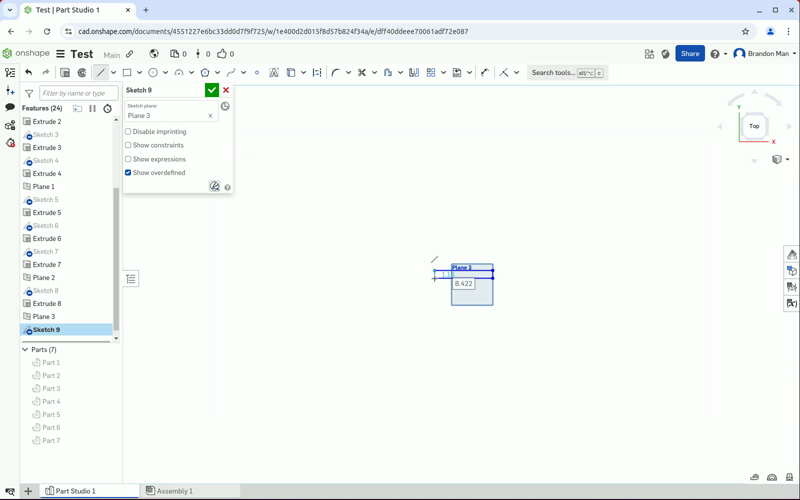
scroll(6)
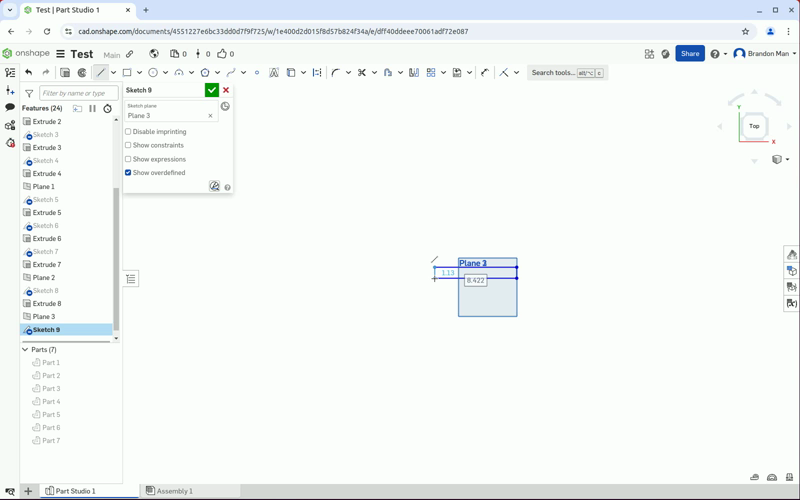
scroll(6)
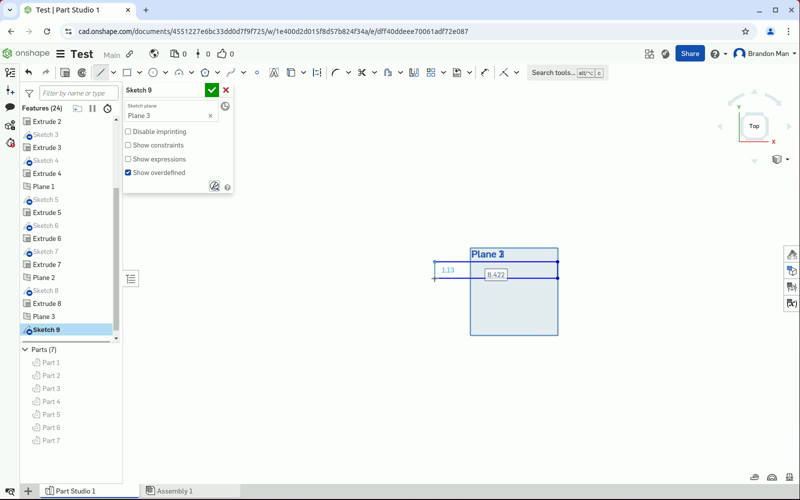
scroll(6)
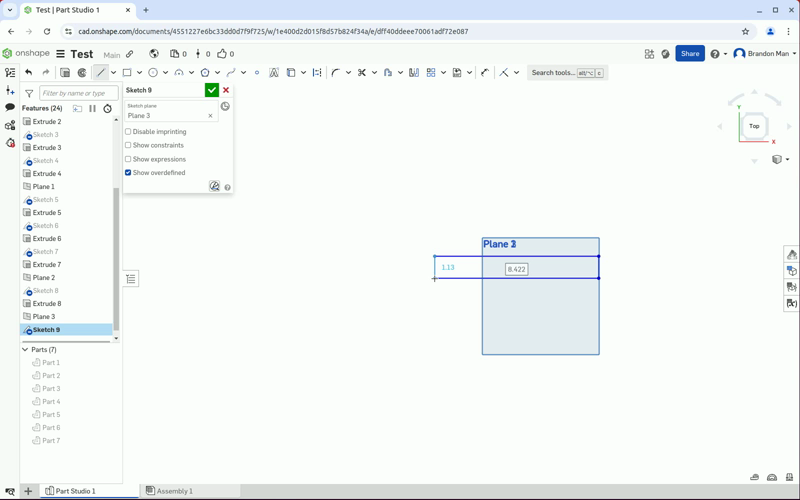
scroll(6)
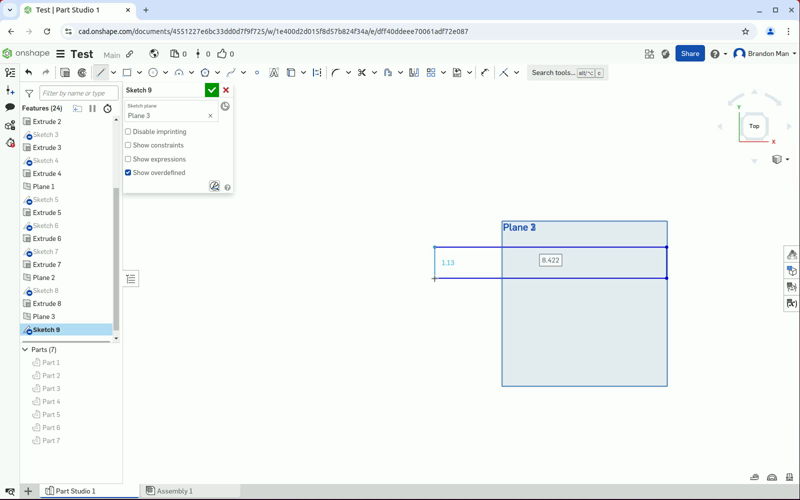
scroll(6)
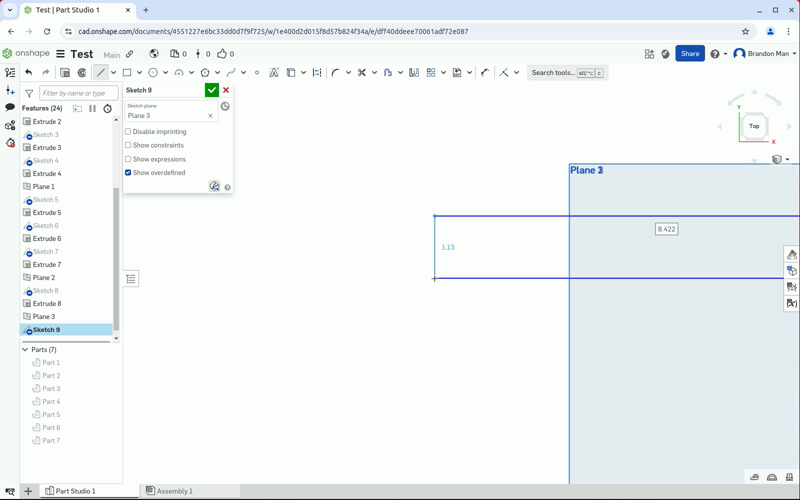
key_up(shift)
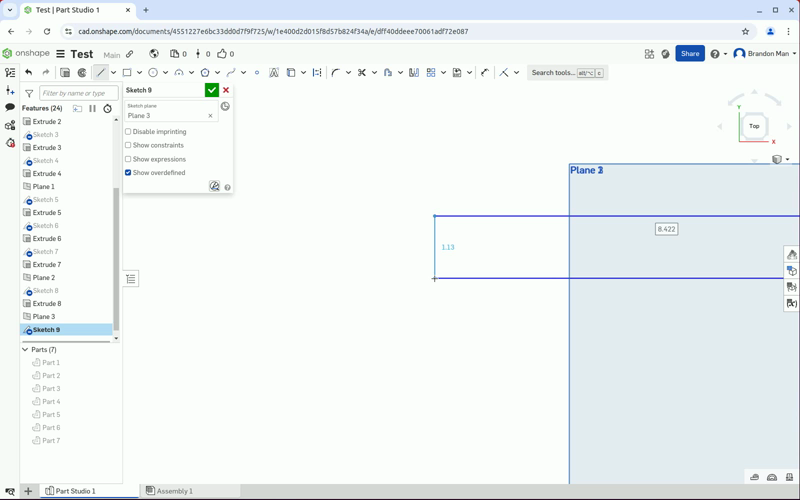
click(434, 278)
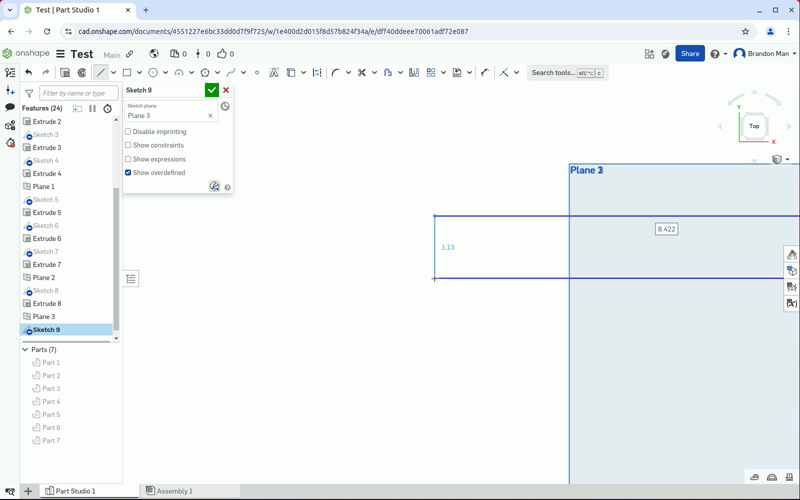
scroll(-6)
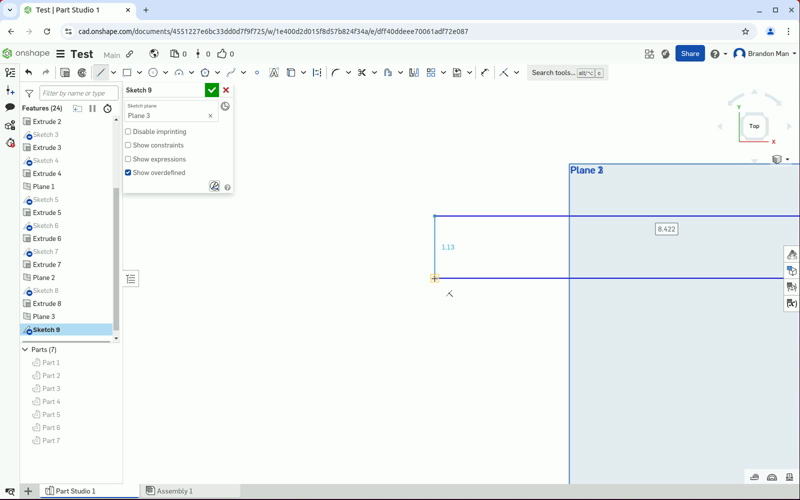
scroll(-6)
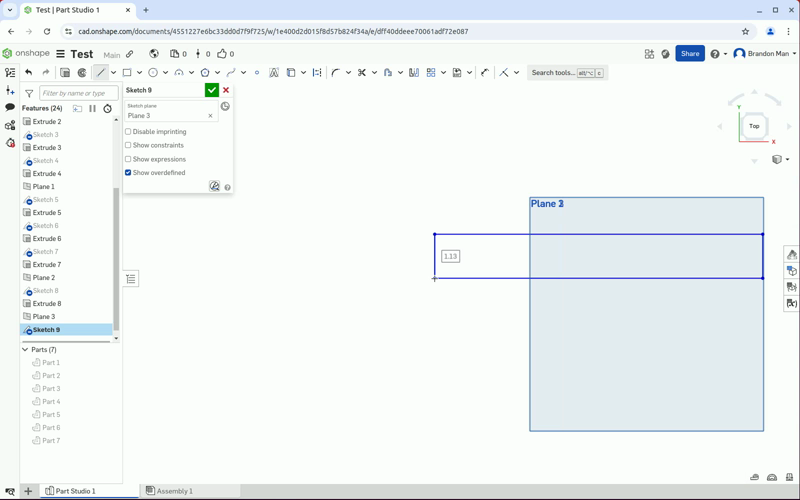
scroll(-6)
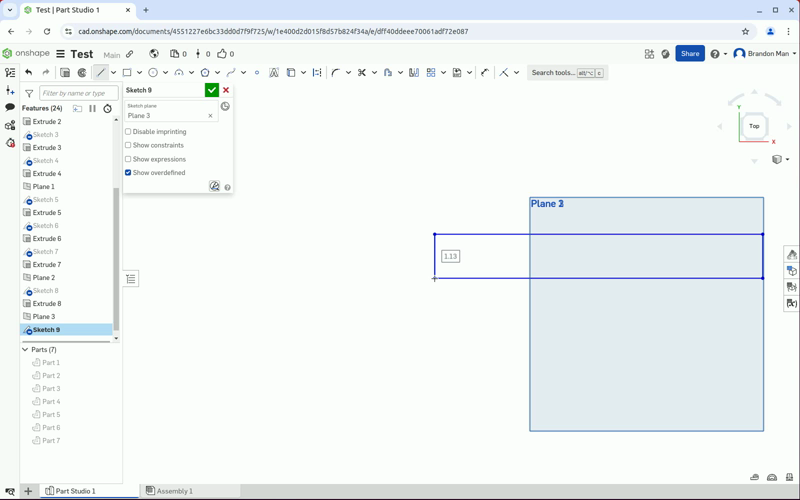
scroll(-6)
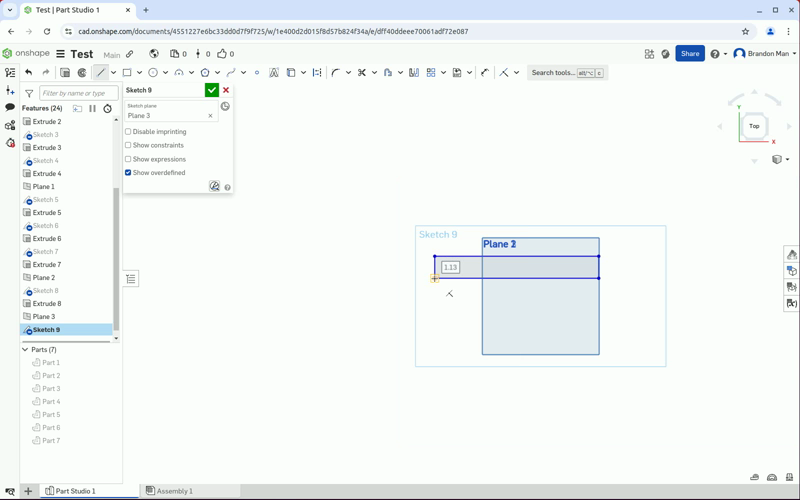
scroll(-6)
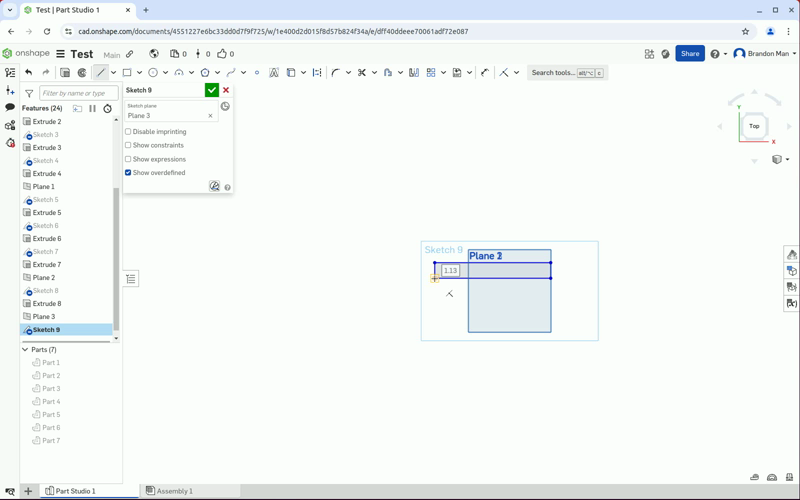
scroll(-6)
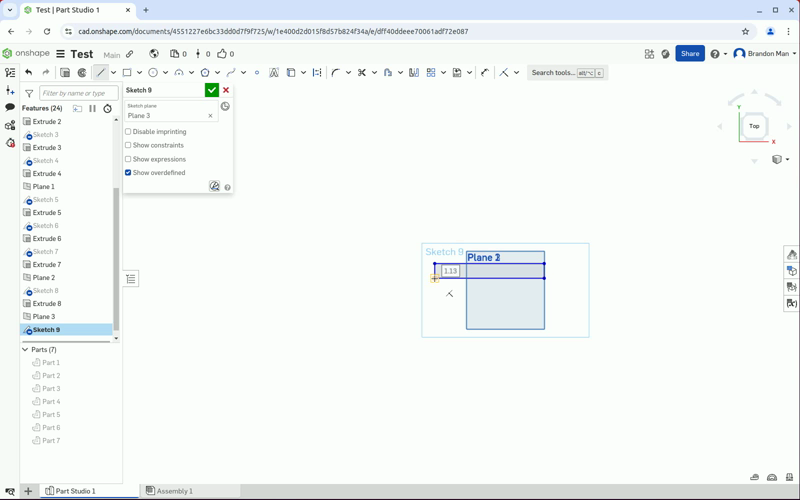
scroll(-6)
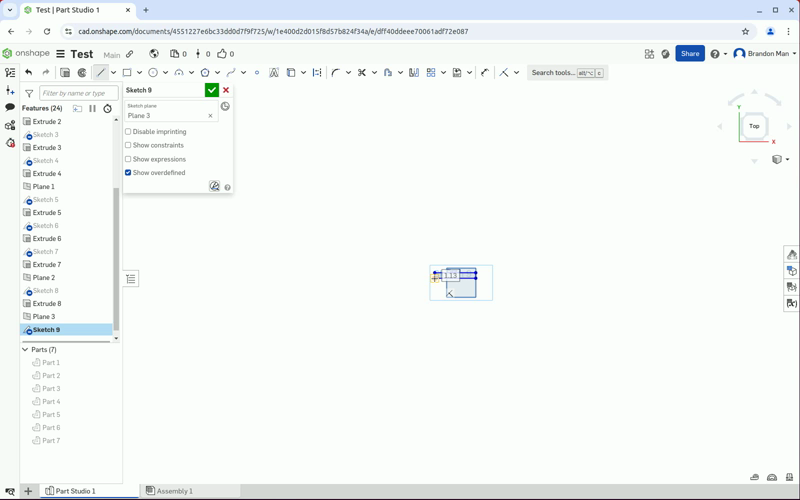
key(esc)
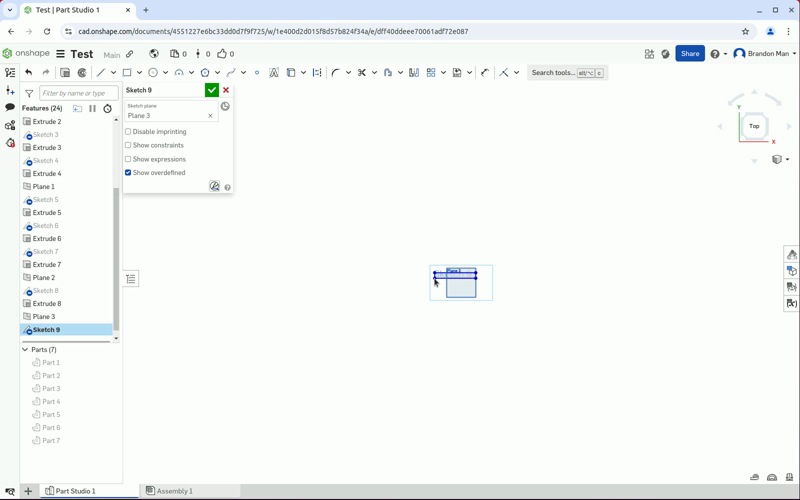
mouse_move(445, 273)
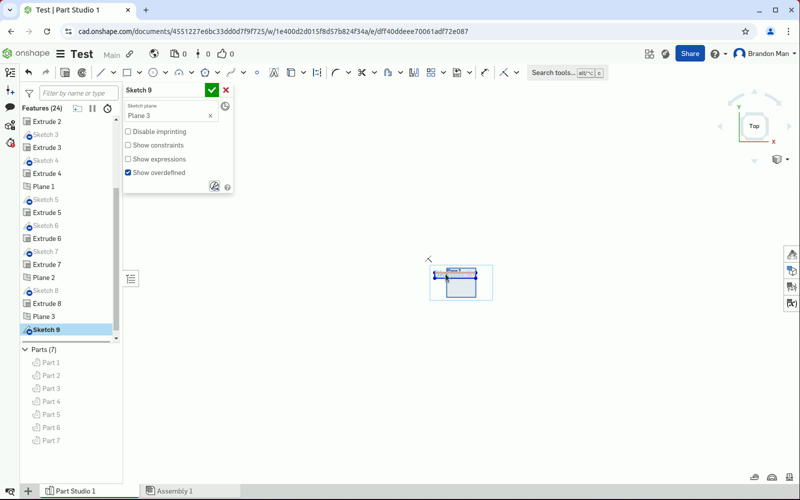
scroll(6)
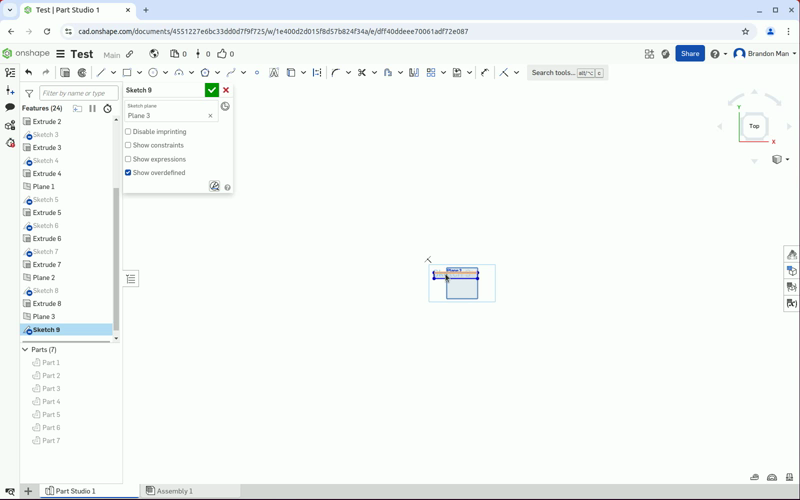
scroll(6)
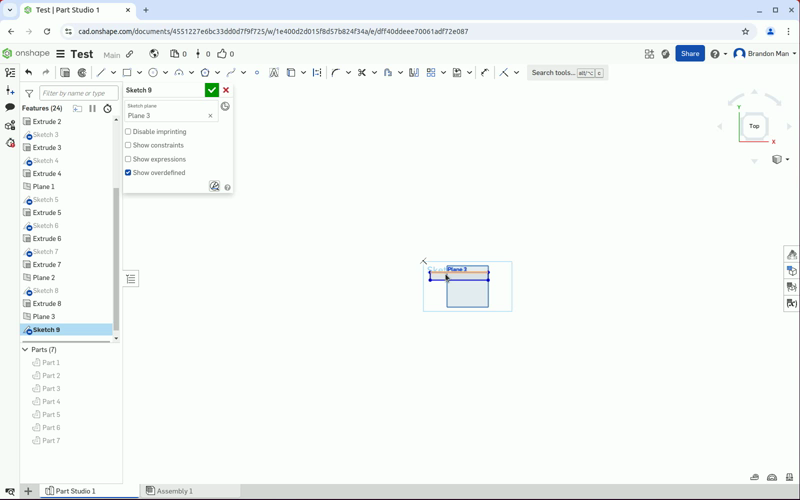
scroll(6)
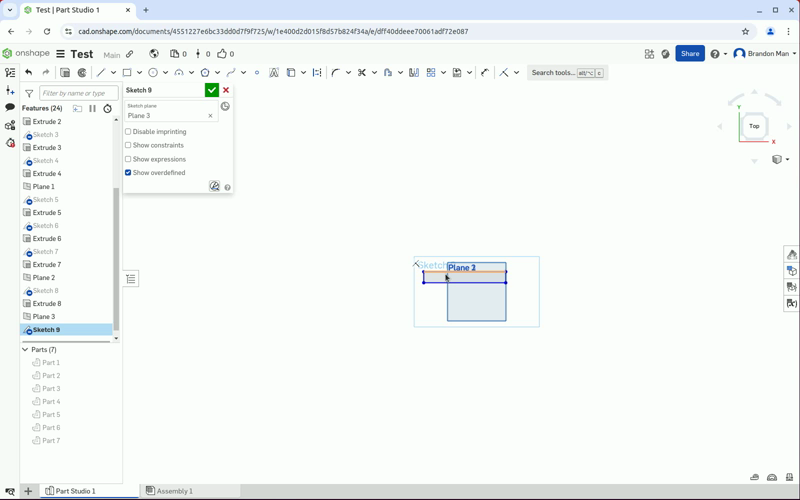
scroll(6)
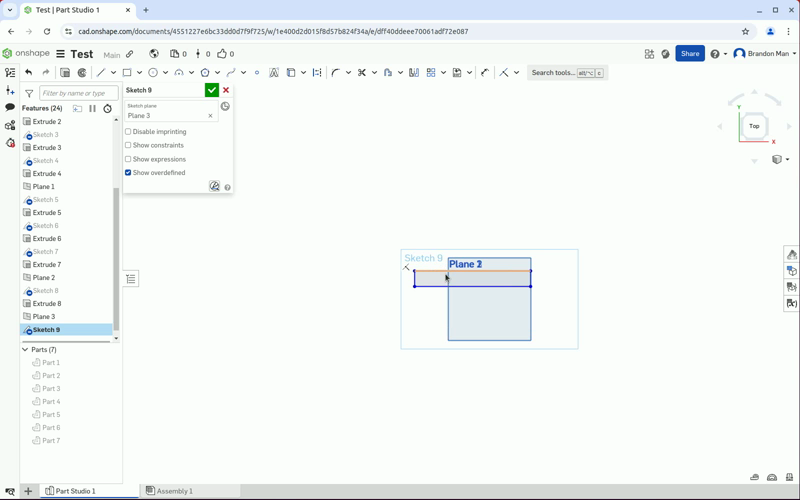
scroll(6)
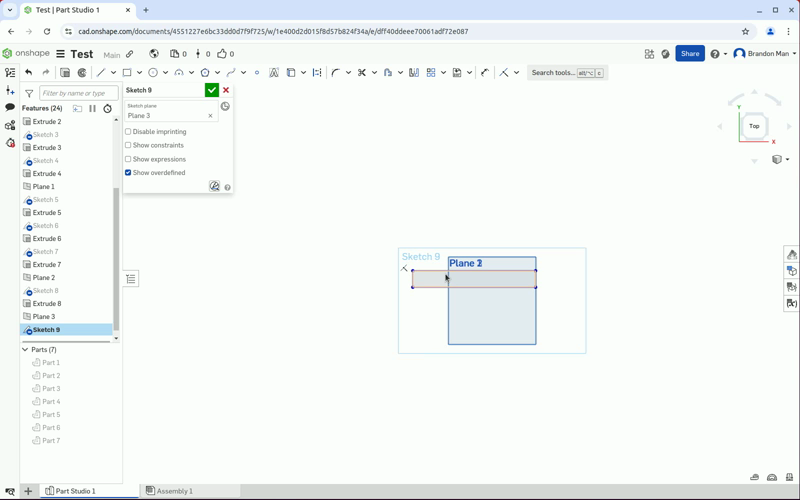
scroll(6)
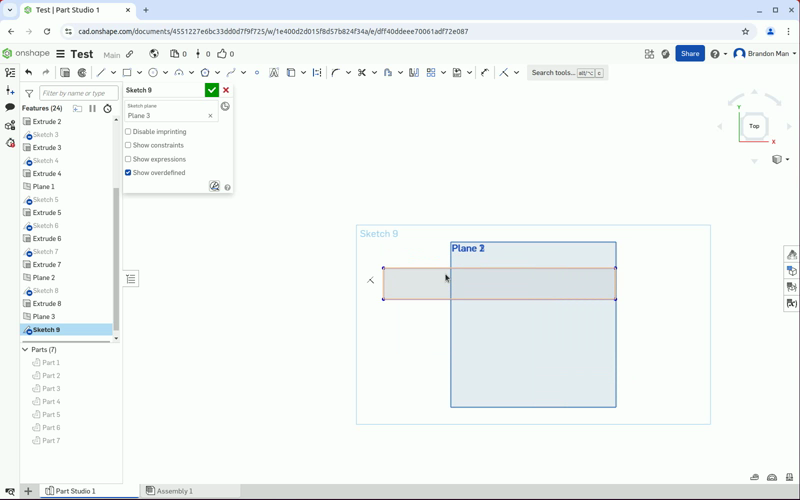
scroll(6)
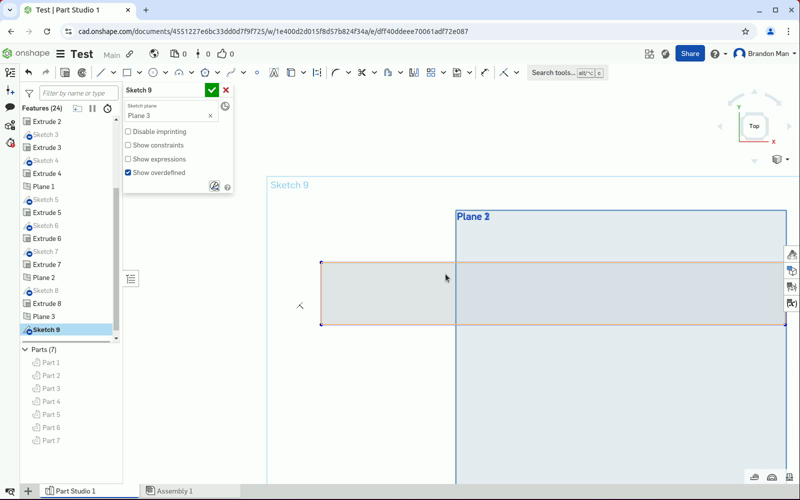
click(445, 273)
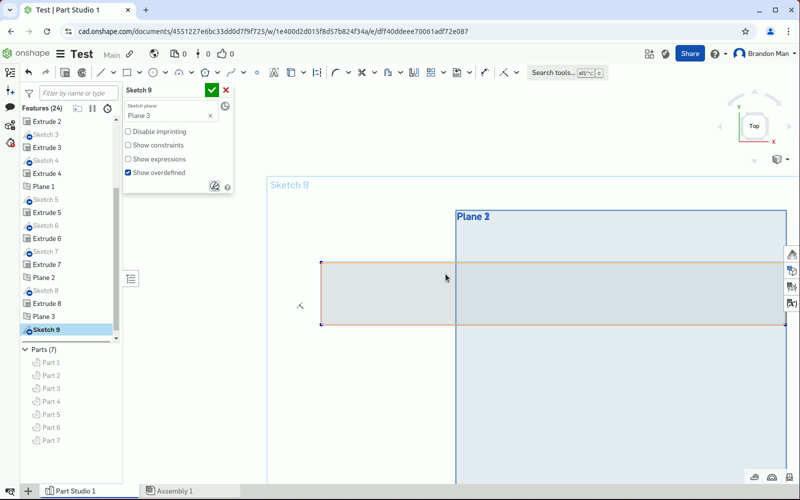
scroll(-6)
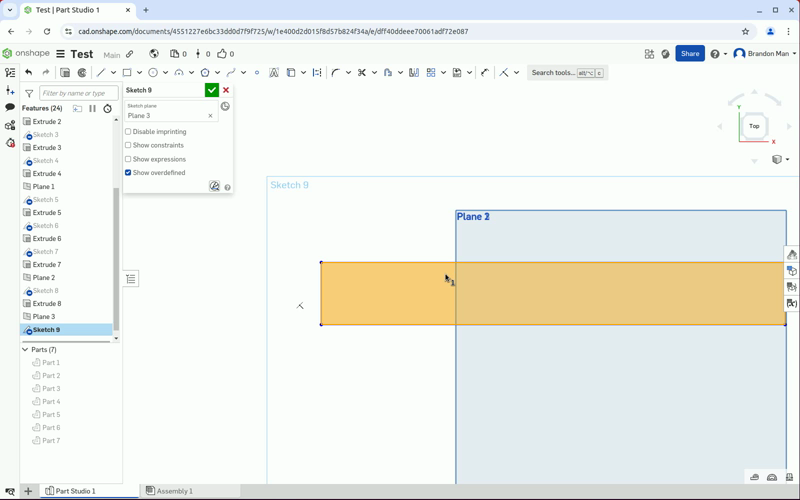
scroll(-6)
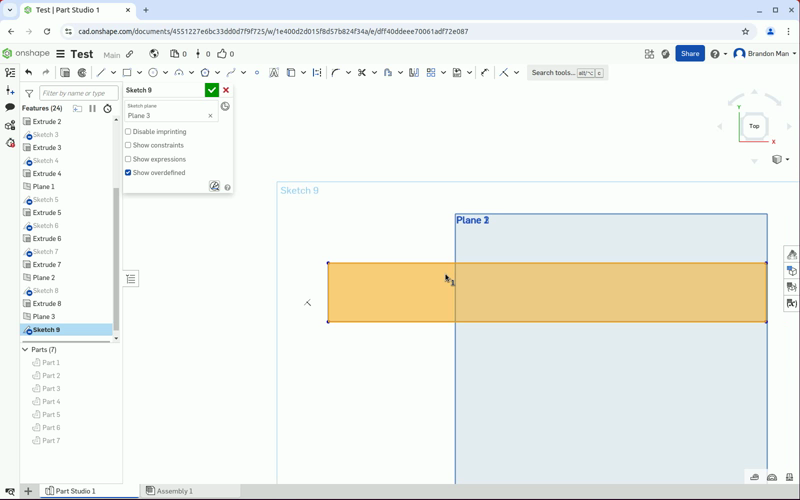
scroll(-6)
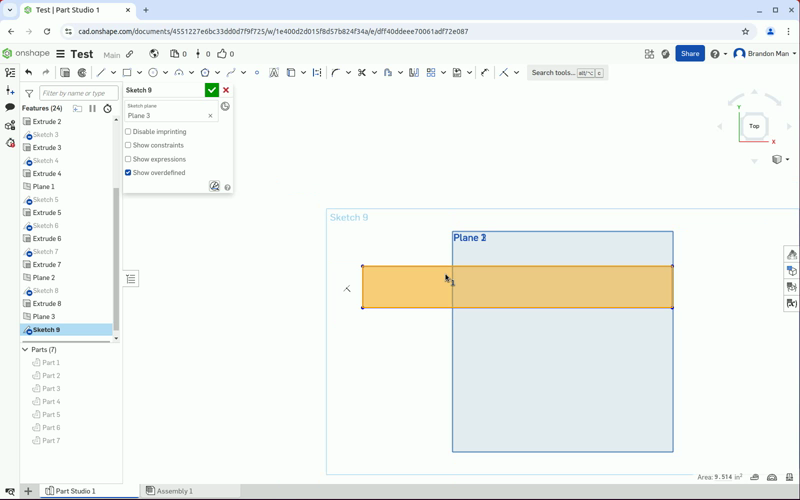
scroll(-6)
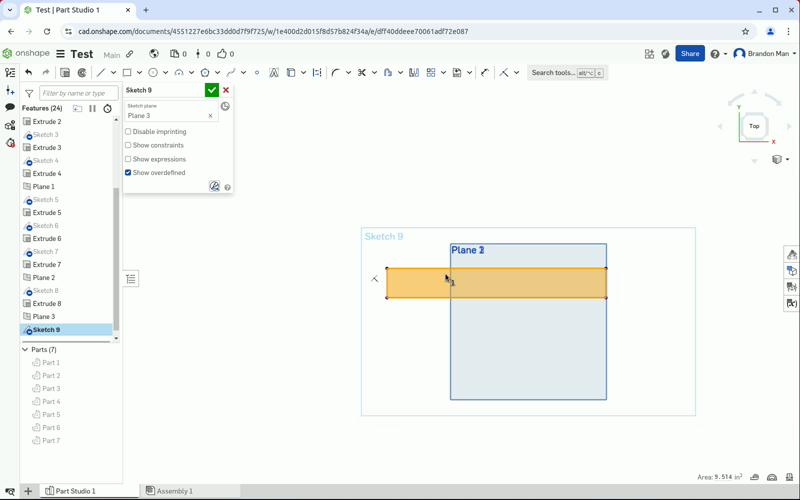
scroll(-6)
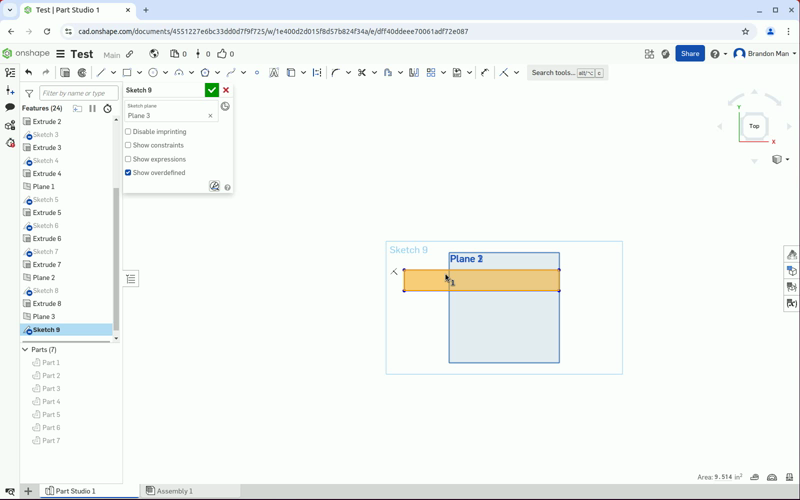
scroll(-6)
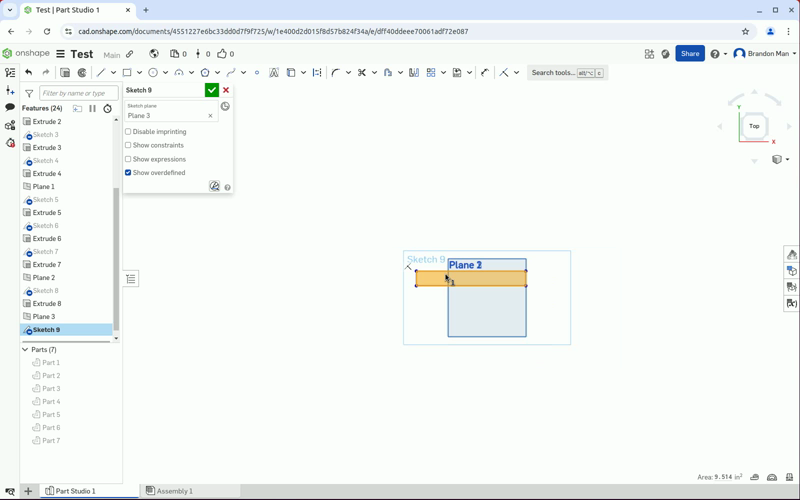
scroll(-6)
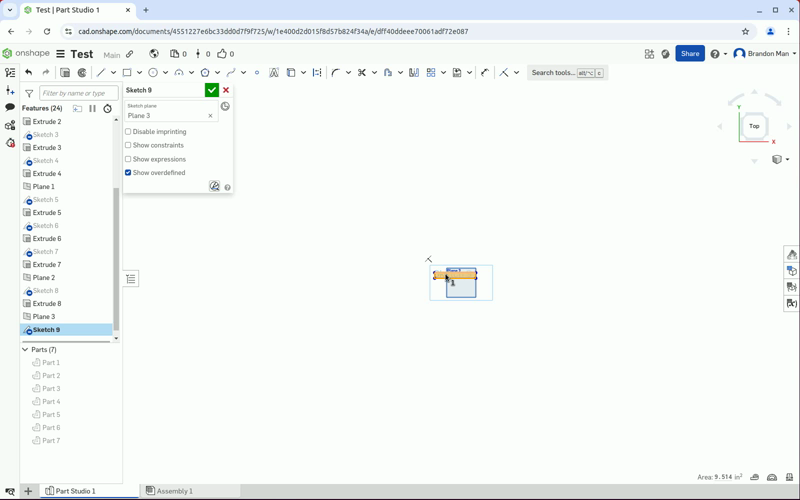
mouse_move(73, 352)
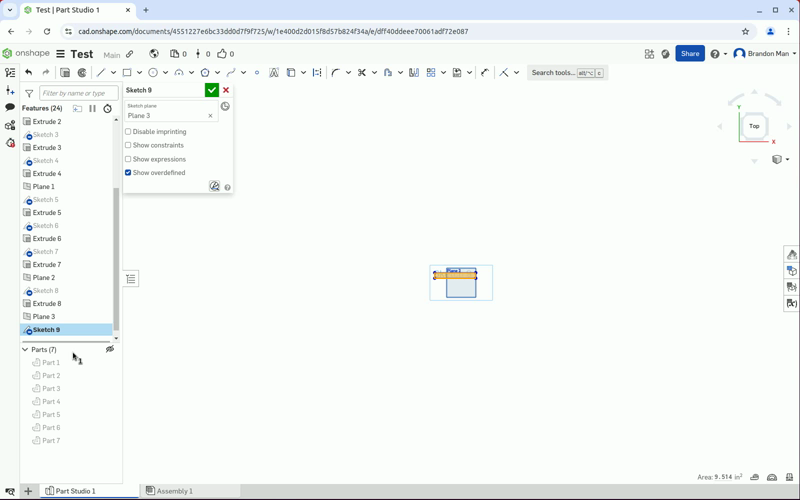
key(shift+y)
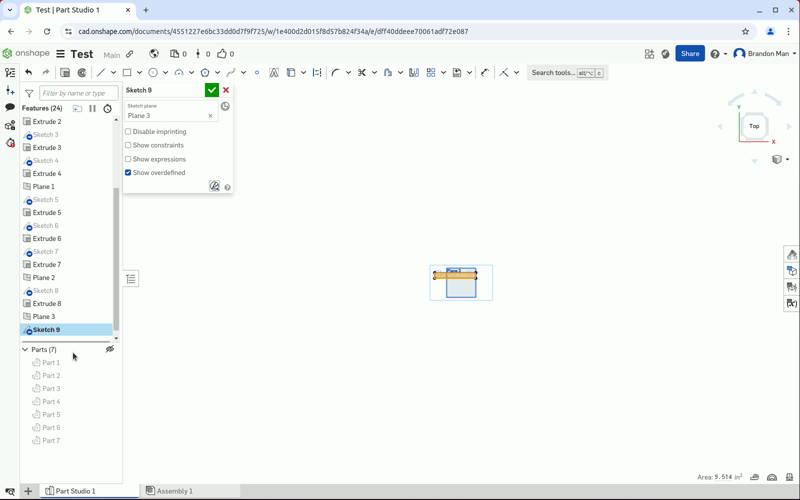
key(shift+e)
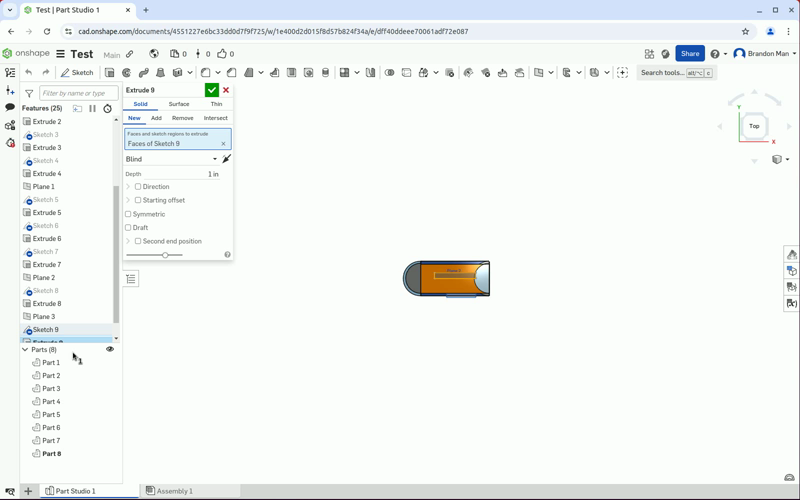
mouse_move(143, 106)
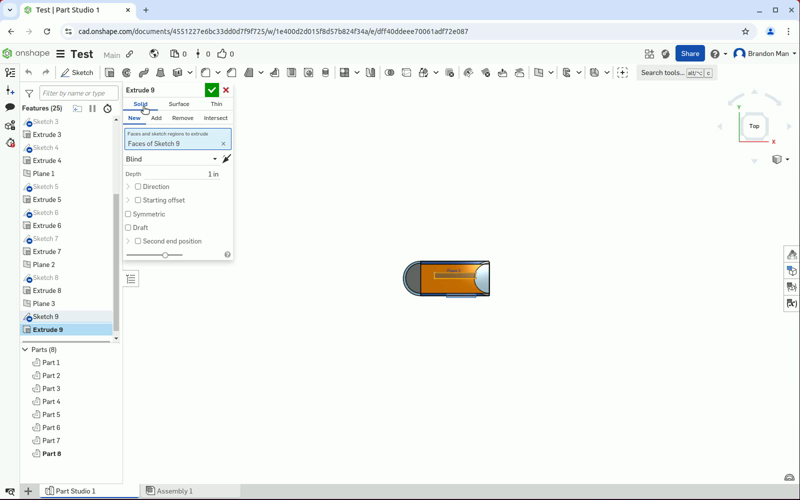
click(143, 106)
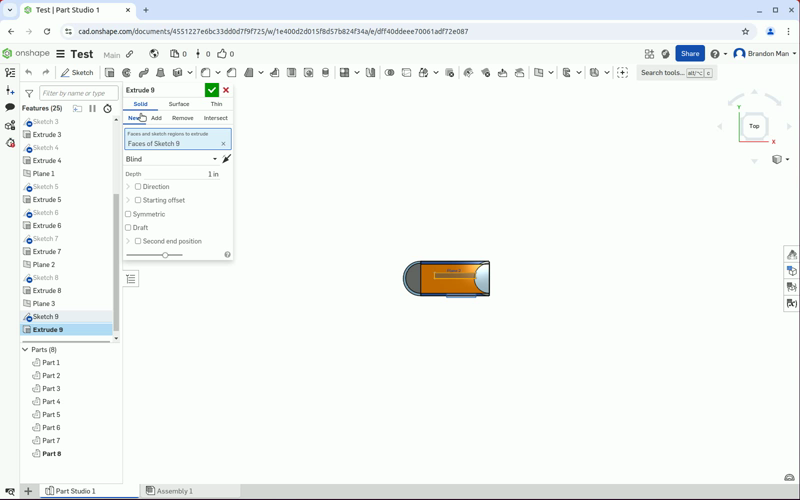
mouse_move(137, 120)
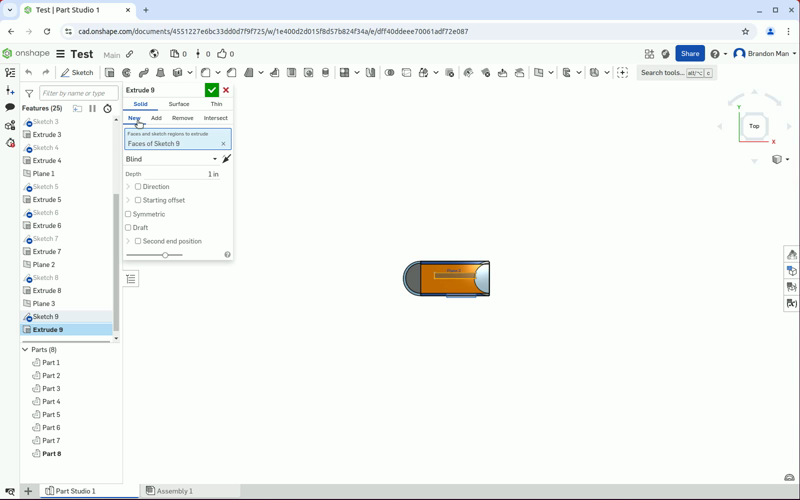
click(137, 120)
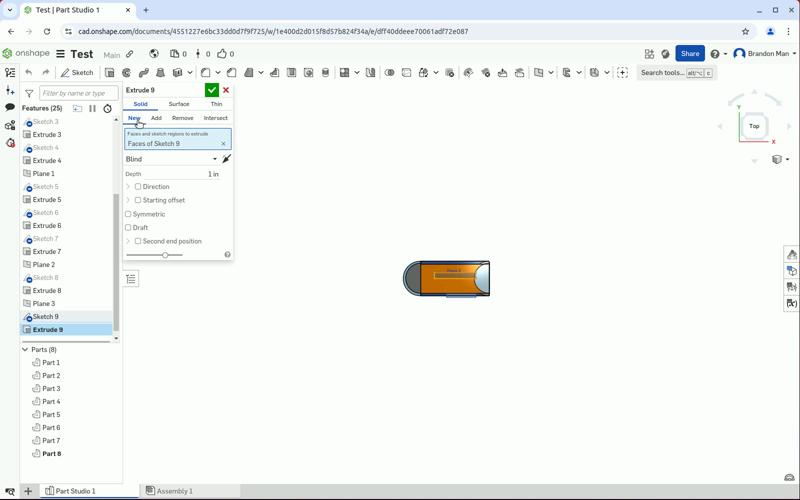
key(tab, 4)
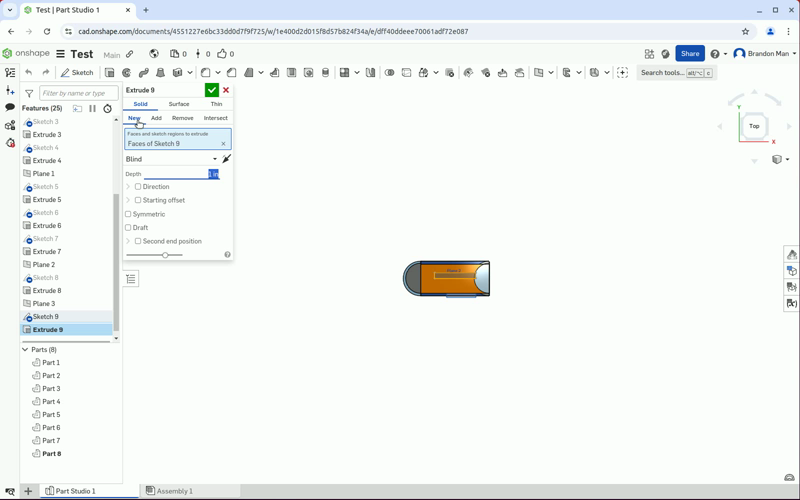
text(4.333)
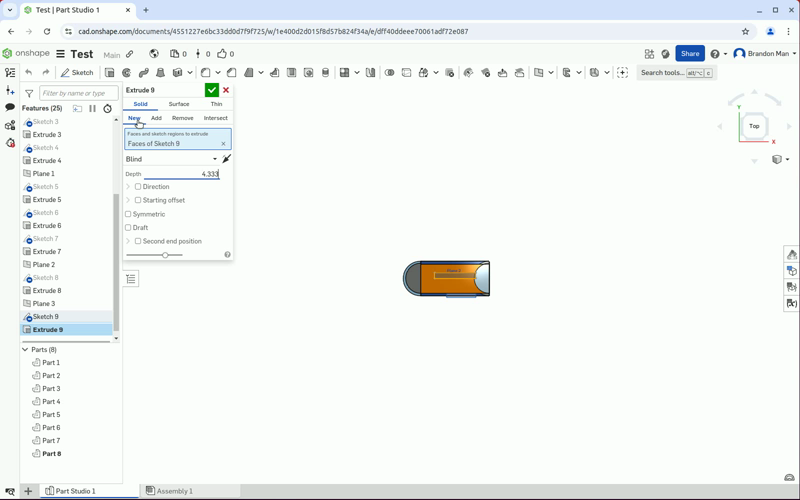
key(enter)
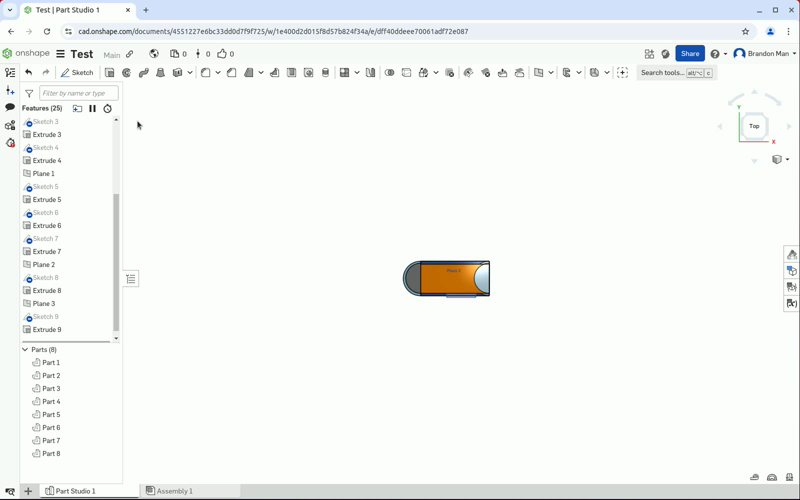
key(shift+h)
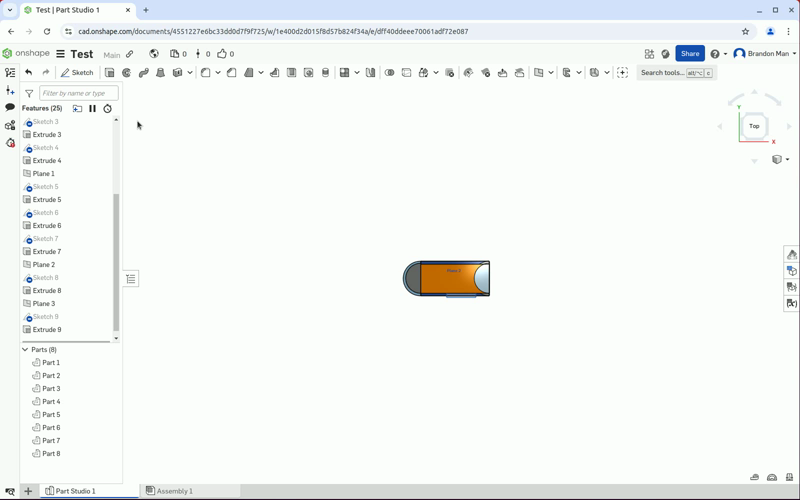
key(shift+h)
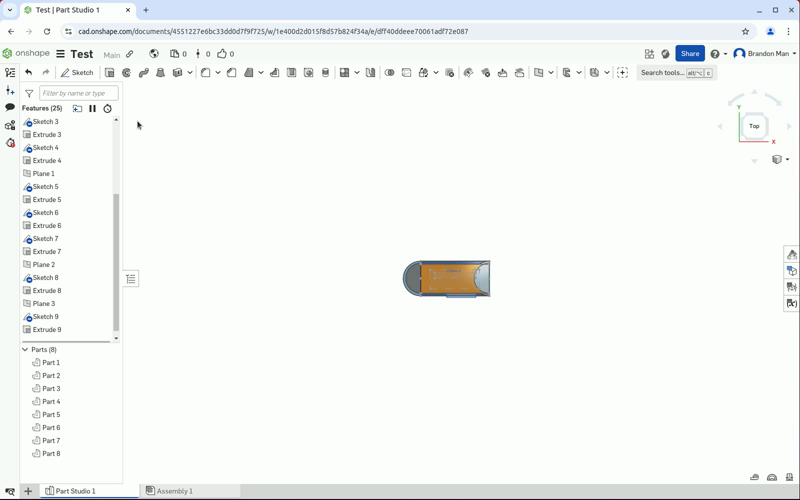
key(shift+7)
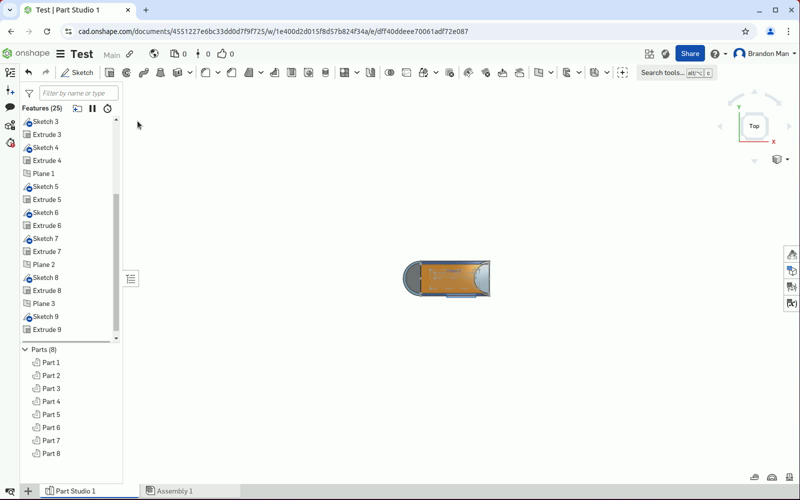
key(up, 3)
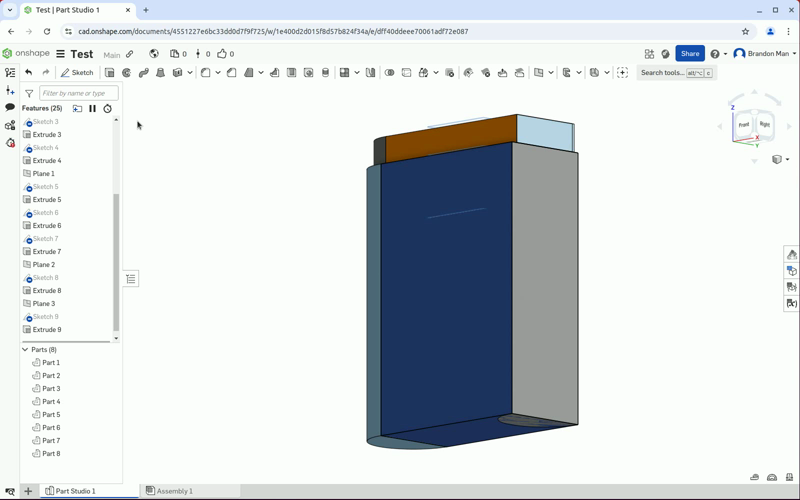
key(left, 3)
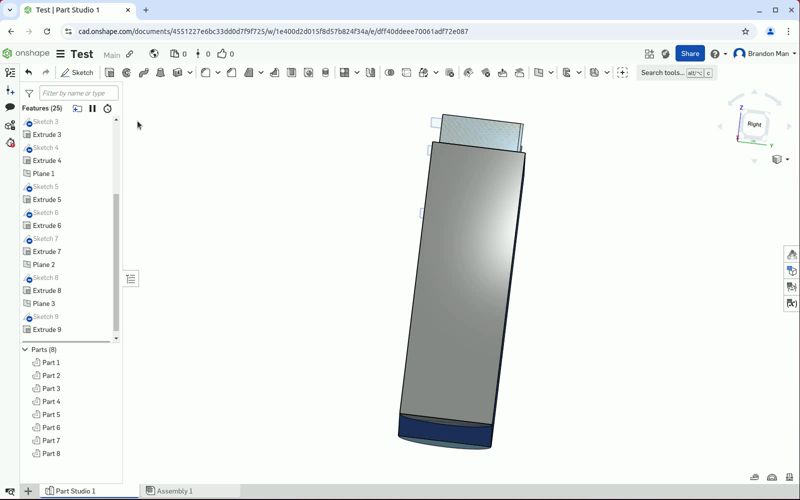
key(right, 3)
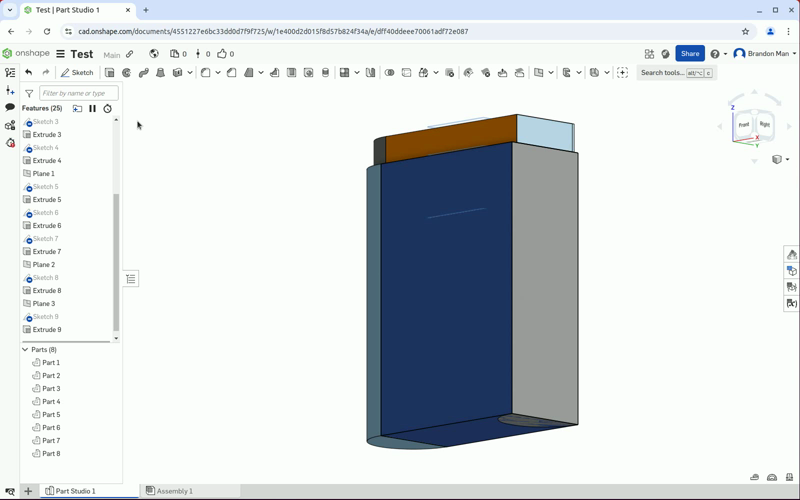
key(down, 3)
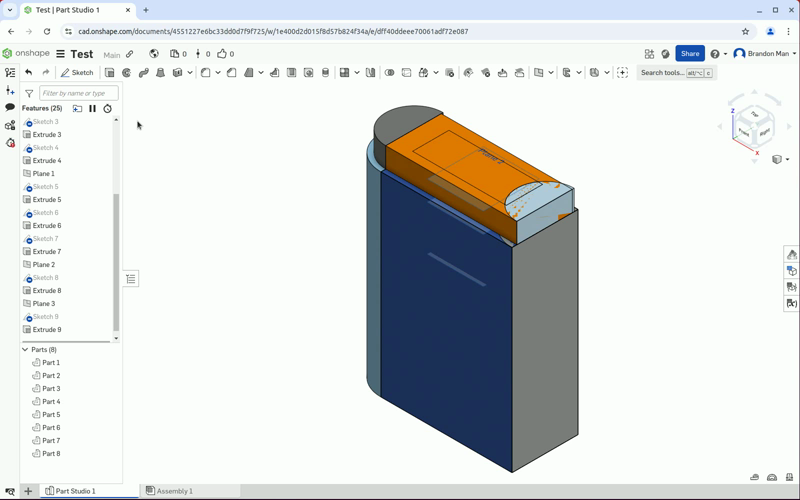
mouse_move(69, 72)
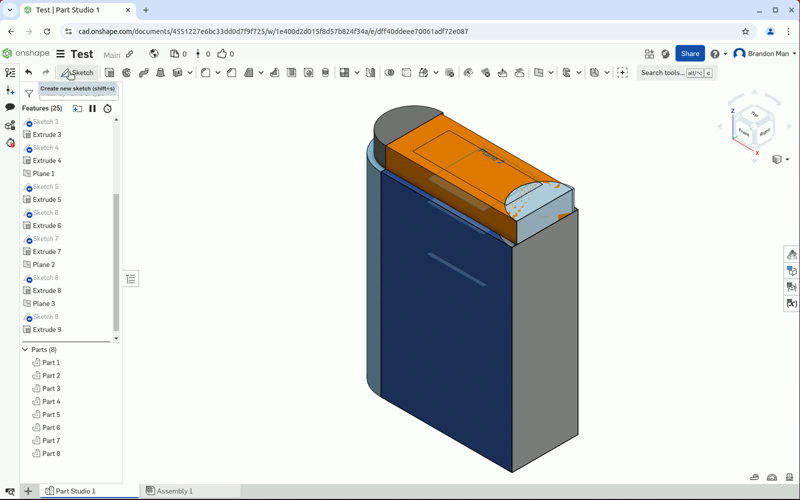
click(69, 72)